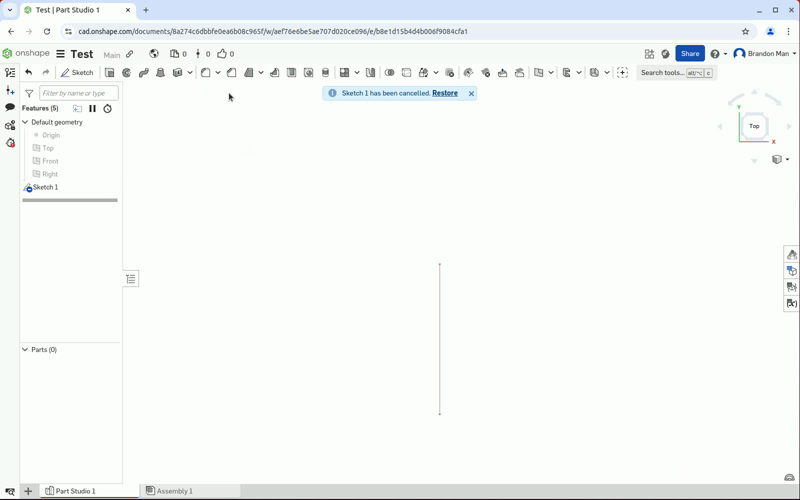
key(shift+h)
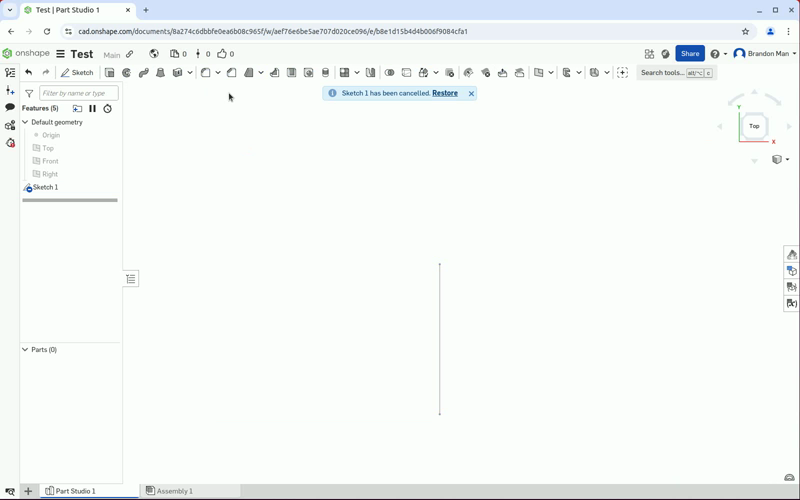
key(shift+s)
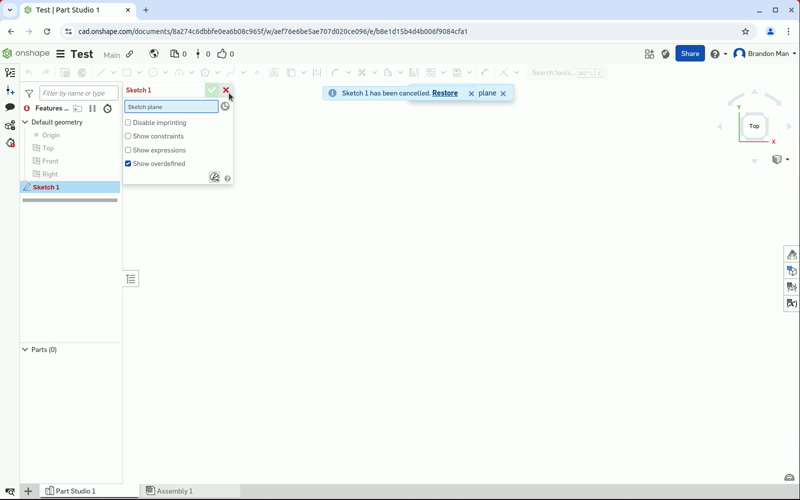
mouse_move(73, 150)
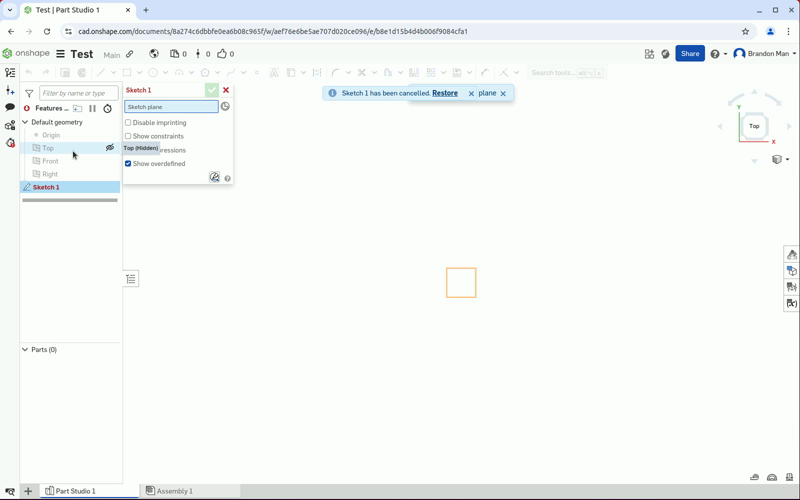
click(73, 150)
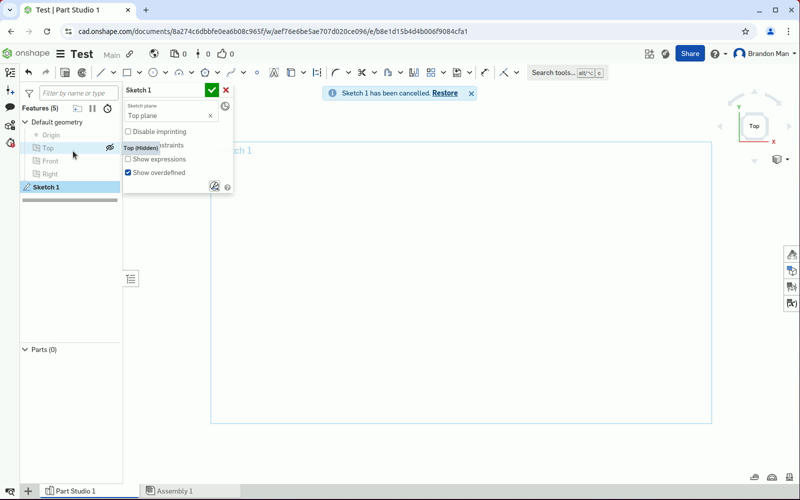
mouse_move(73, 352)
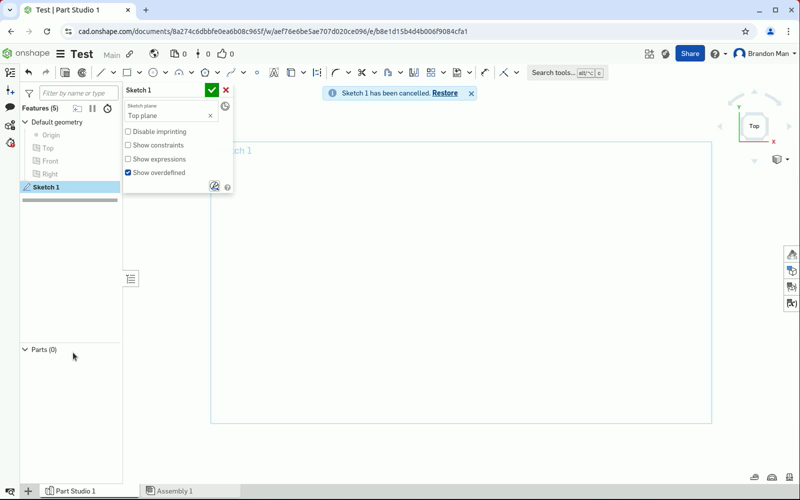
key(y)
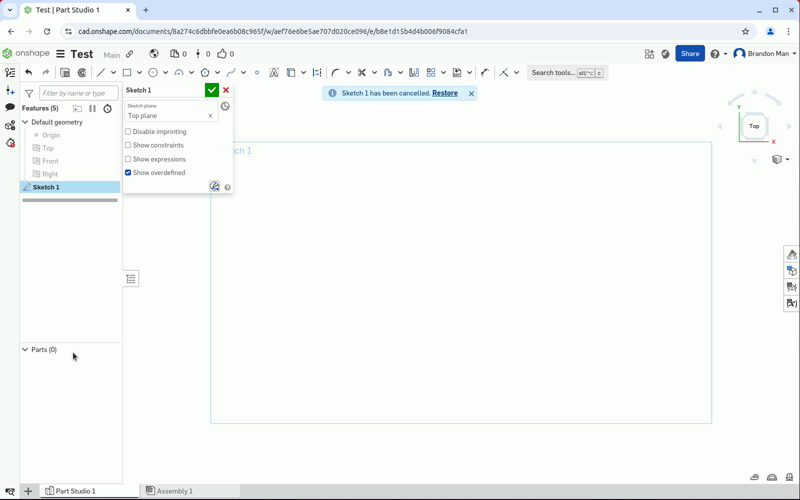
key(l)
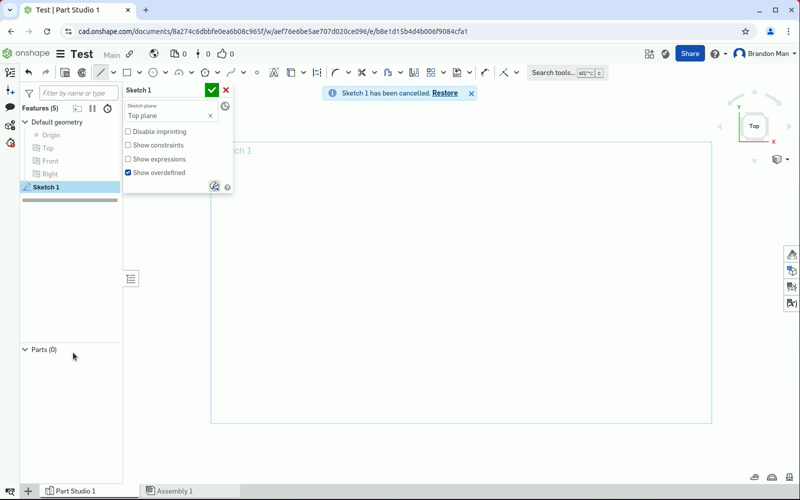
key_down(shift)
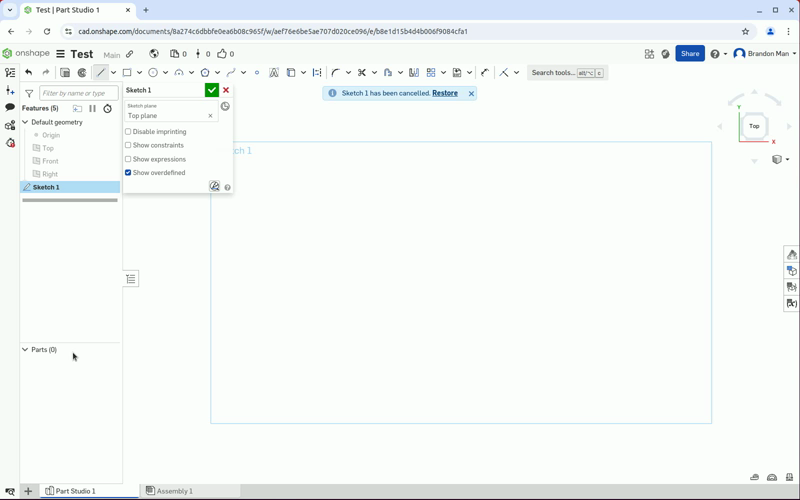
mouse_move(351, 335)
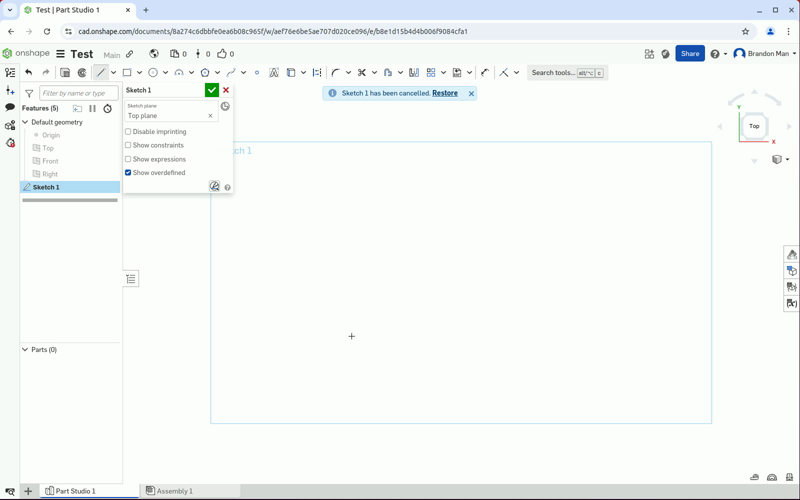
click(351, 335)
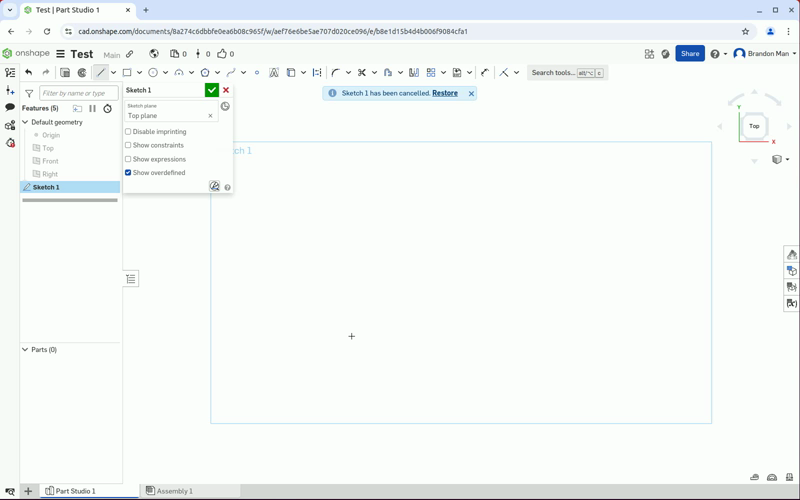
key_up(shift)
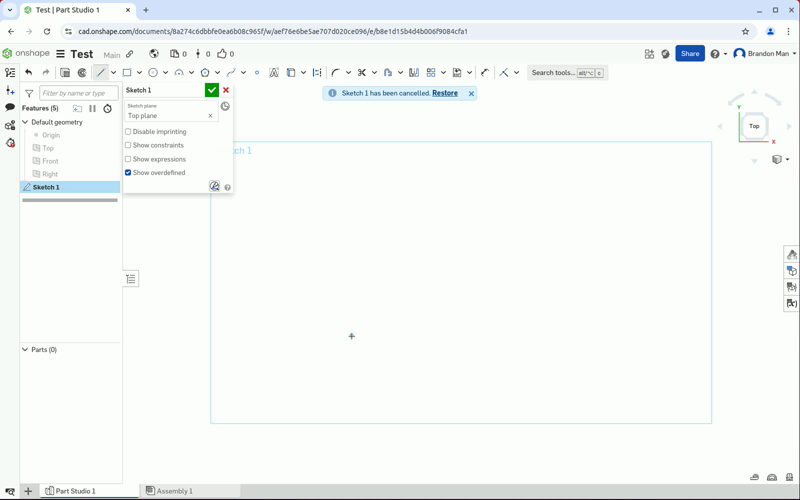
key_down(shift)
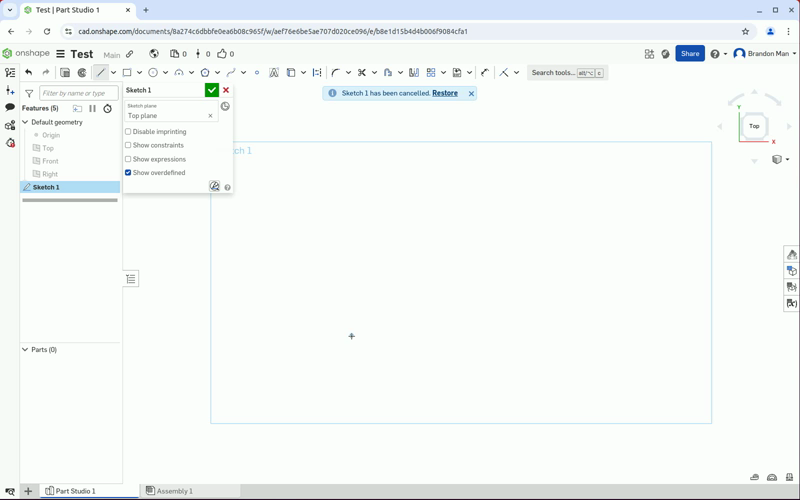
mouse_move(569, 335)
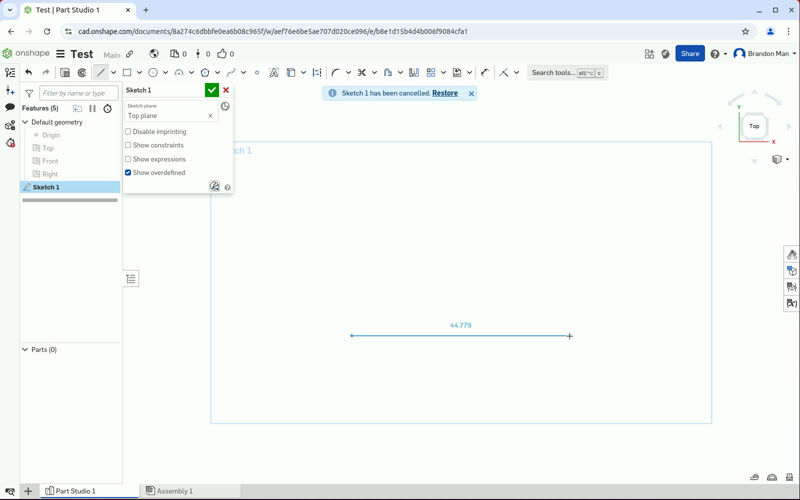
click(569, 335)
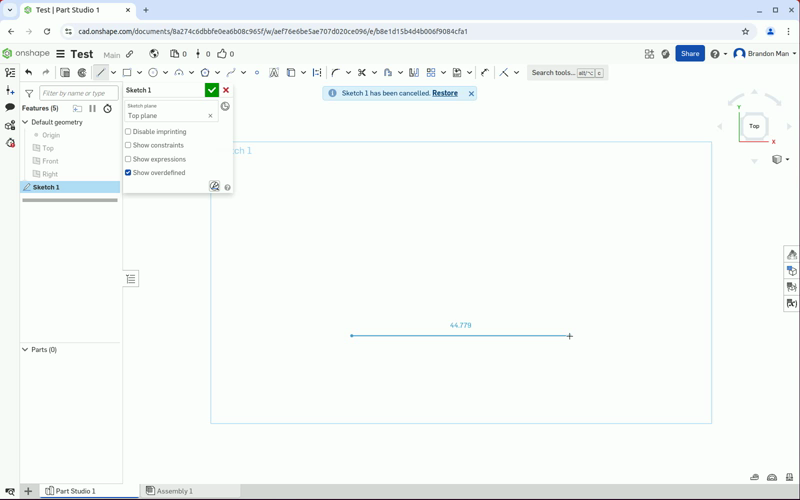
key_up(shift)
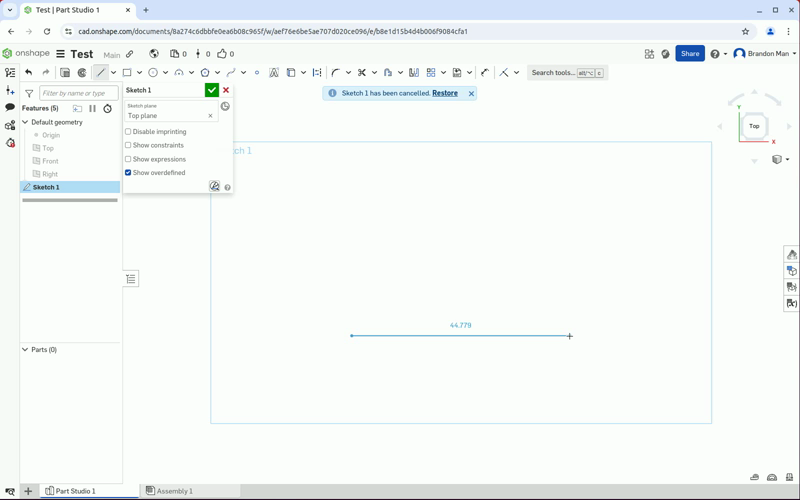
key_down(shift)
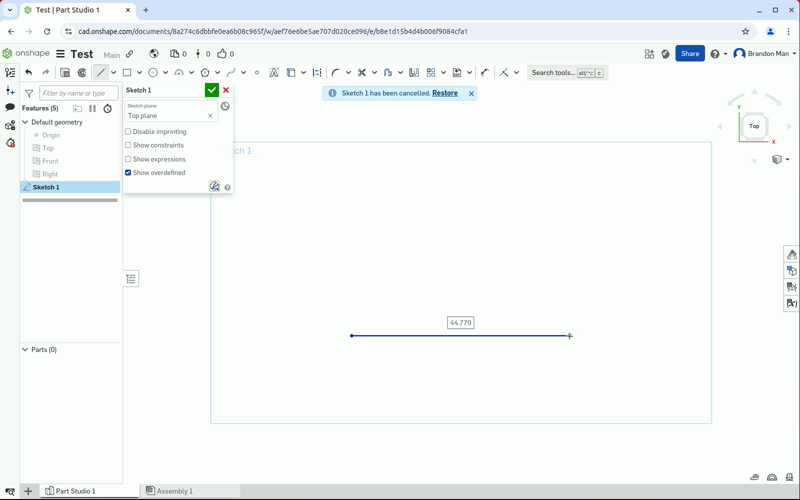
mouse_move(569, 230)
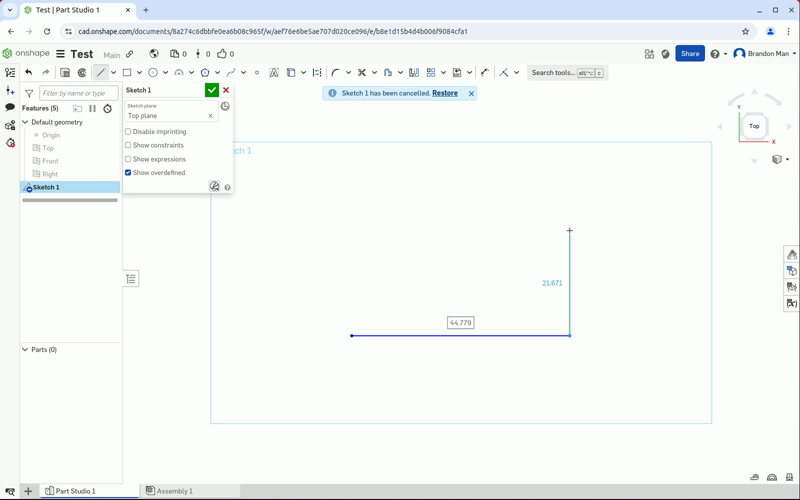
click(569, 230)
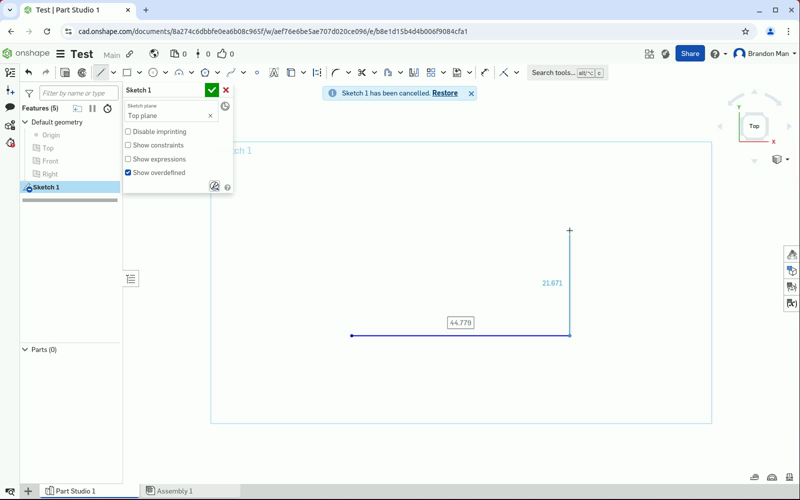
key_up(shift)
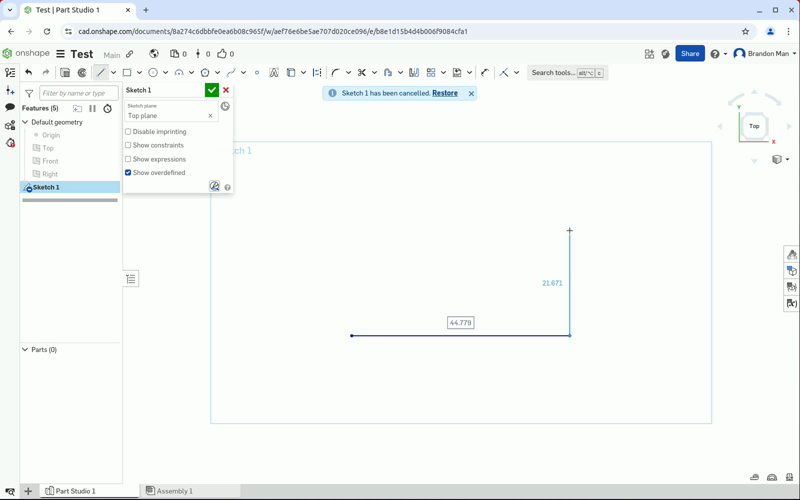
key_down(shift)
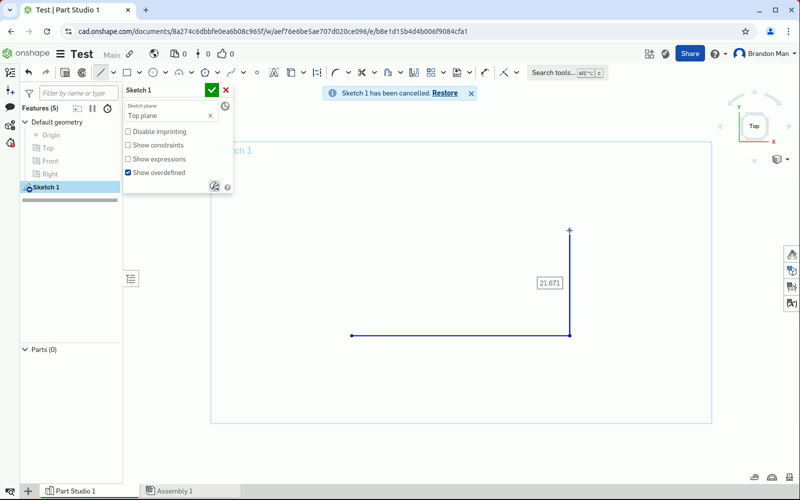
mouse_move(351, 230)
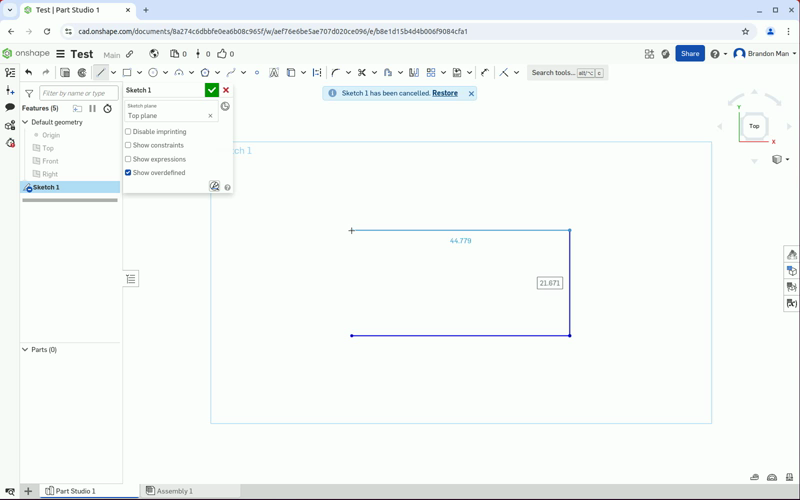
click(351, 230)
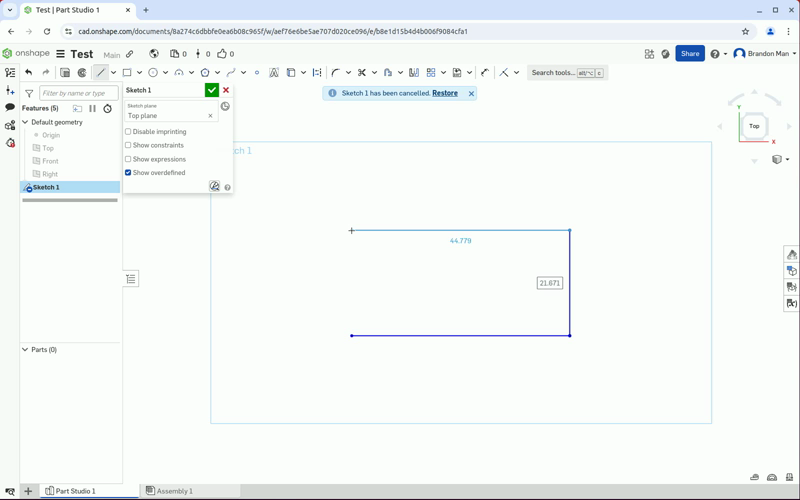
key_up(shift)
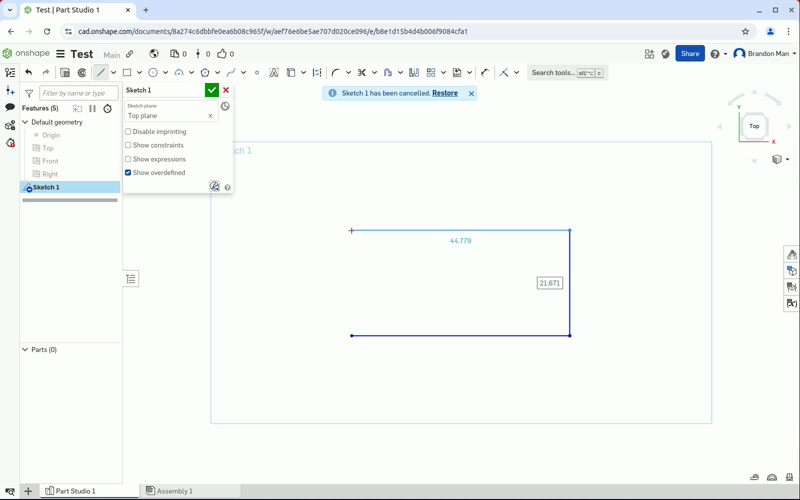
key_down(shift)
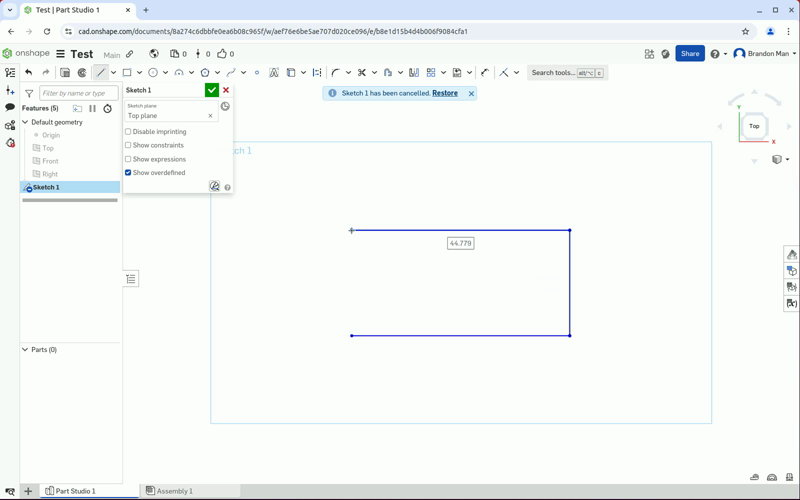
mouse_move(351, 335)
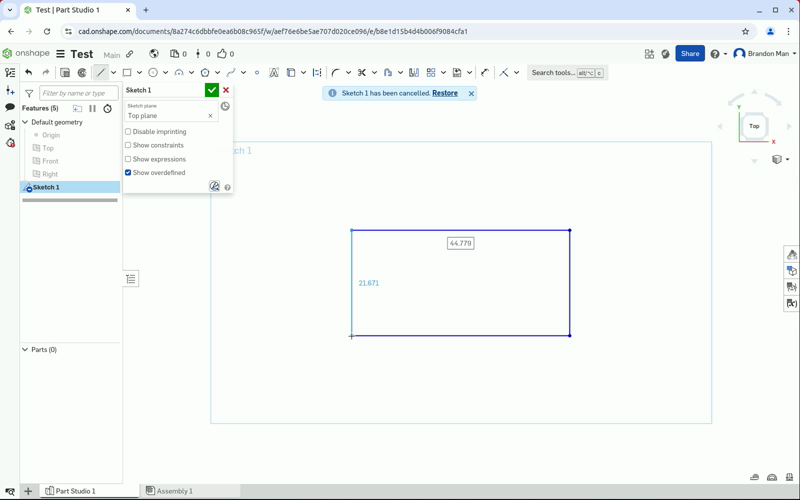
key_up(shift)
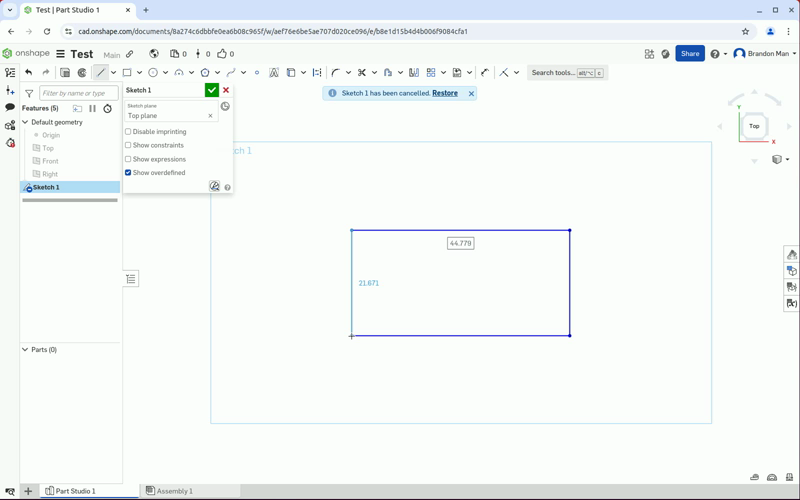
click(351, 335)
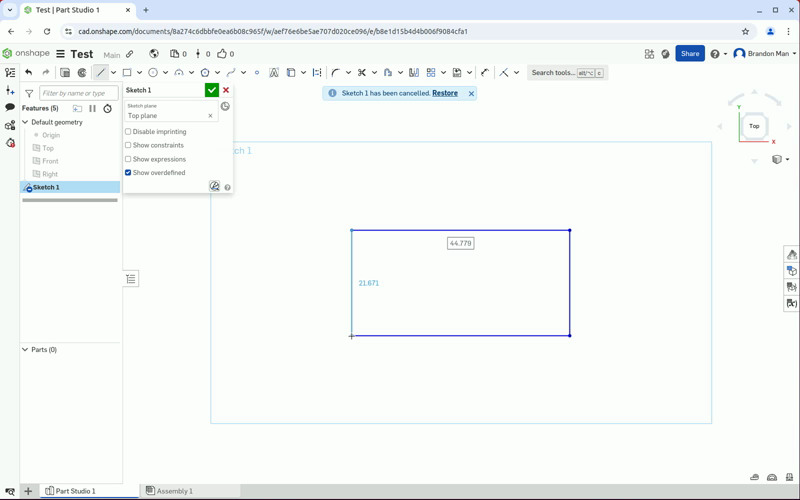
key(esc)
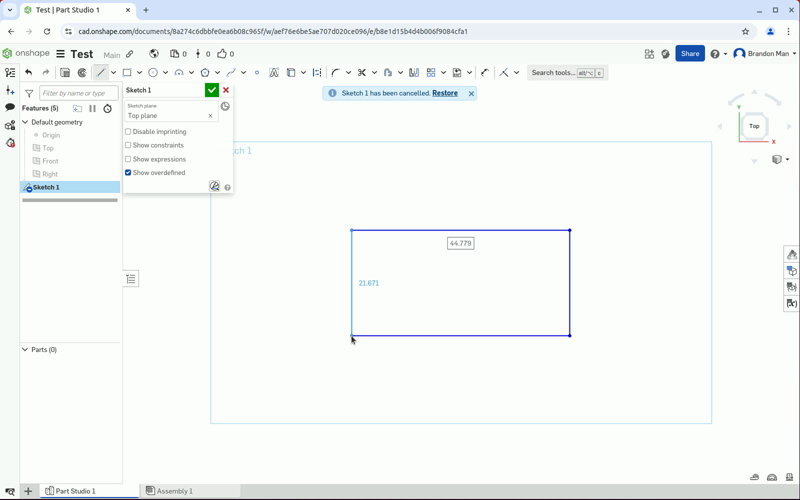
mouse_move(516, 264)
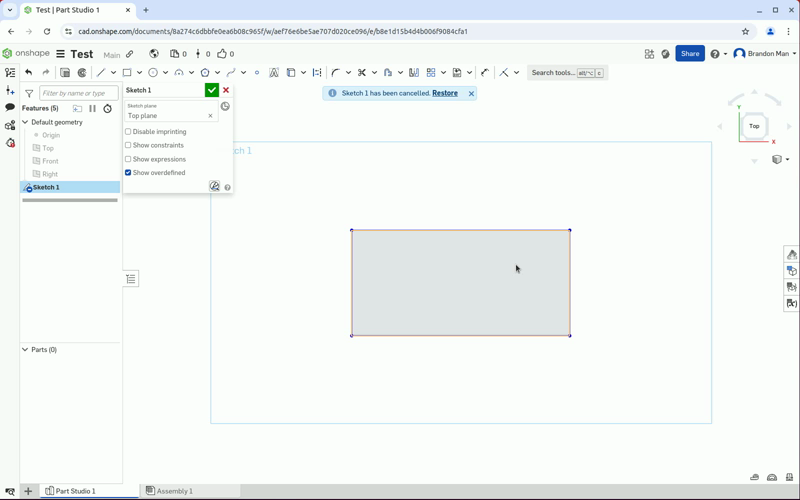
click(516, 264)
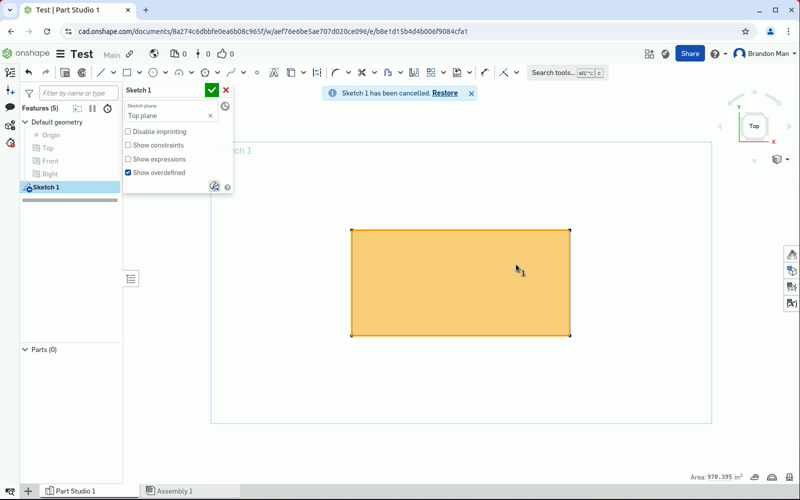
mouse_move(73, 352)
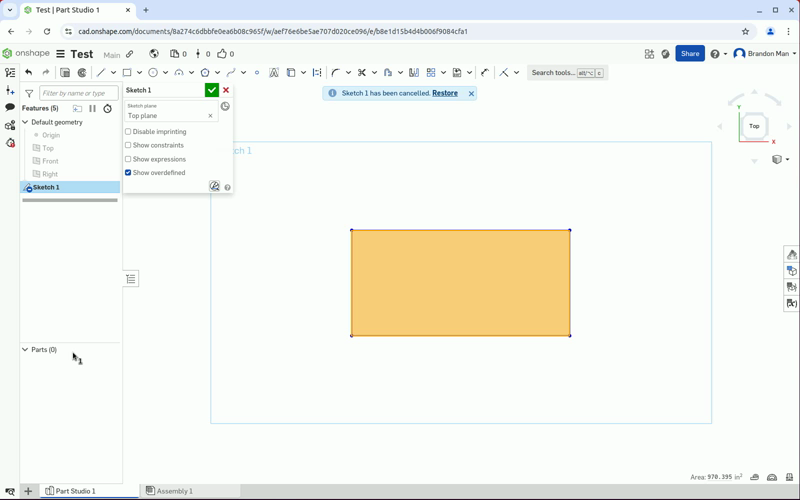
key(shift+y)
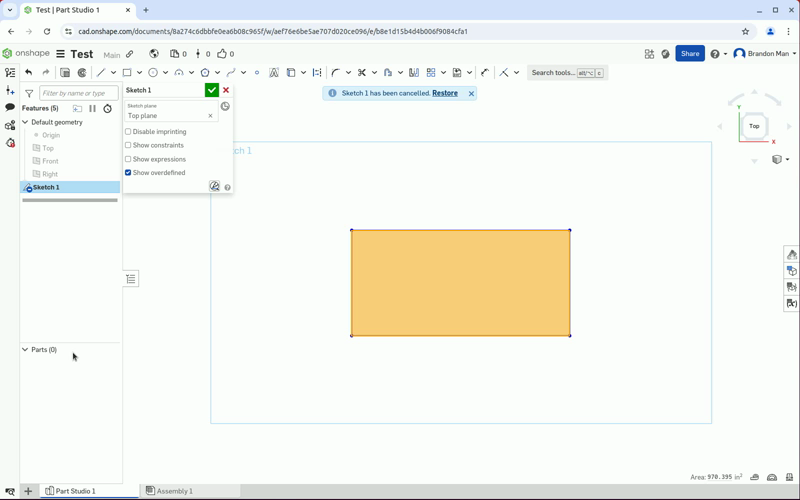
key(shift+e)
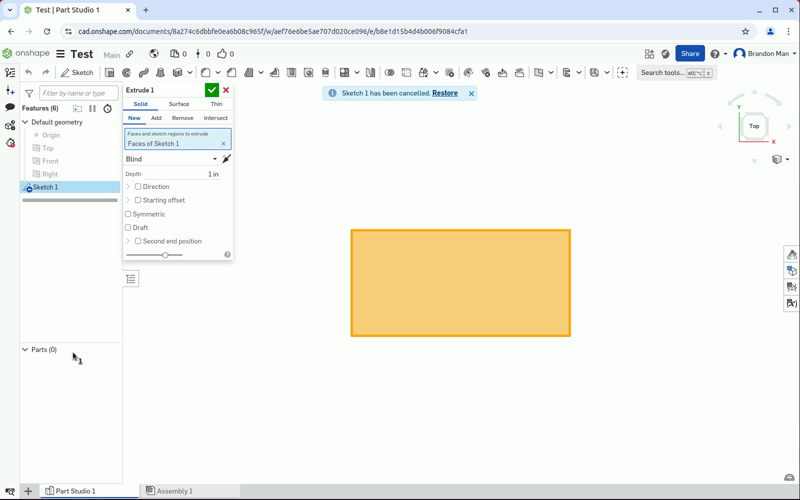
mouse_move(143, 106)
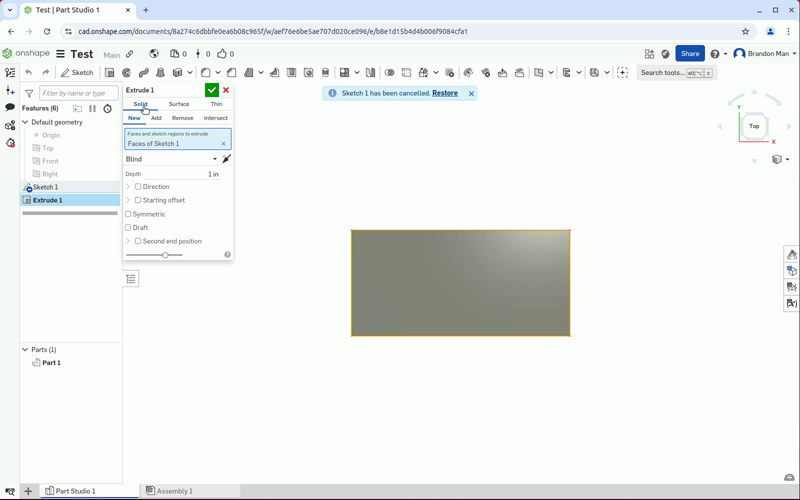
click(143, 106)
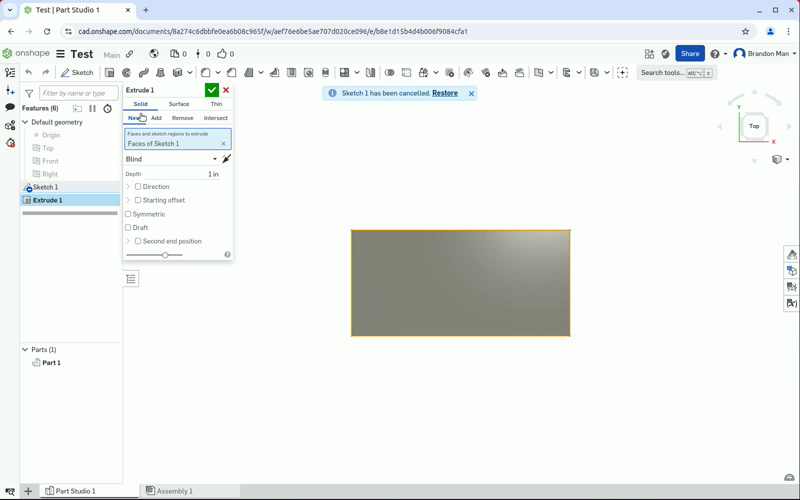
mouse_move(137, 120)
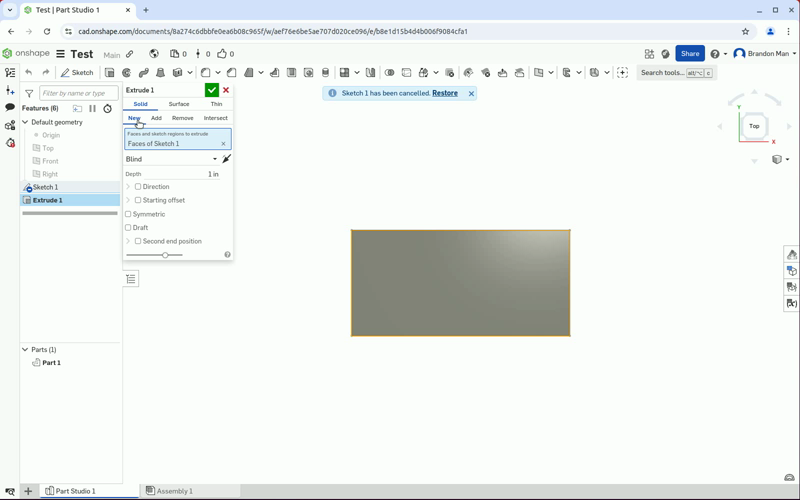
click(137, 120)
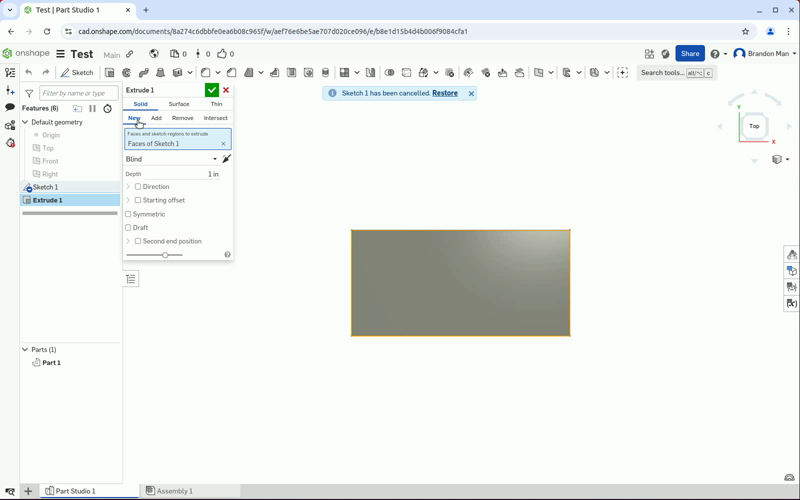
key(tab, 4)
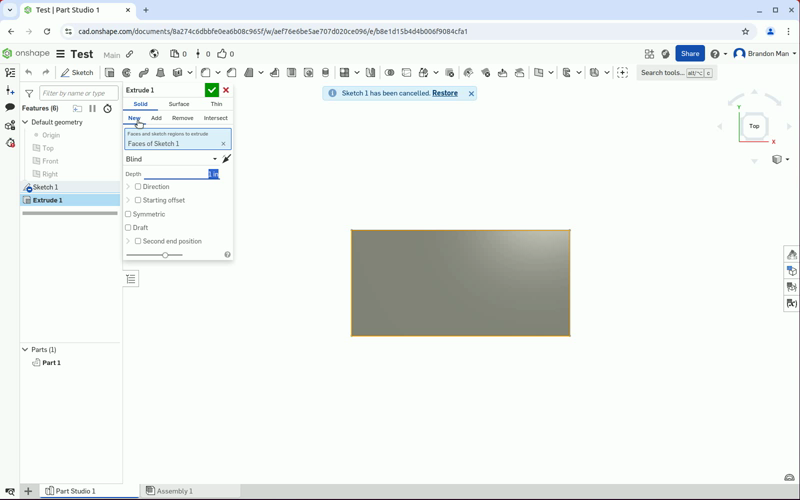
text(4.574)
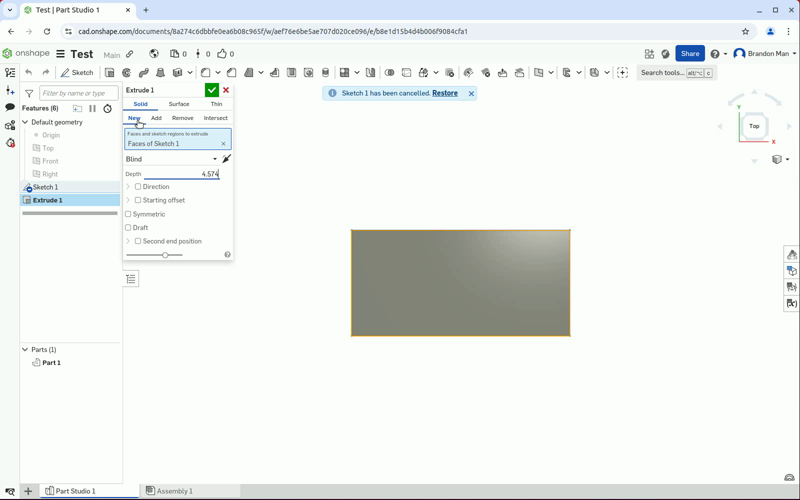
key(enter)
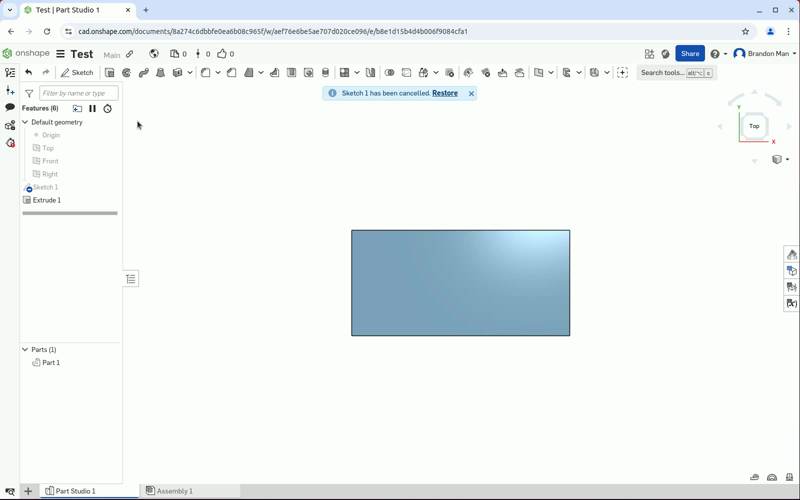
key(shift+h)
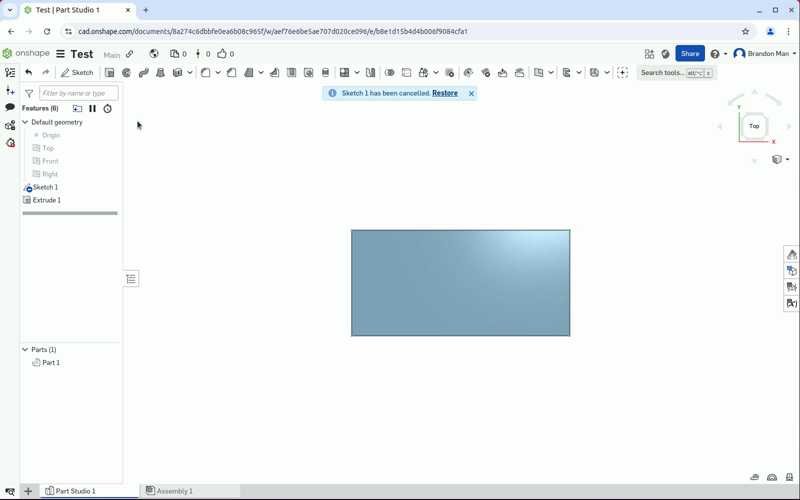
key(shift+h)
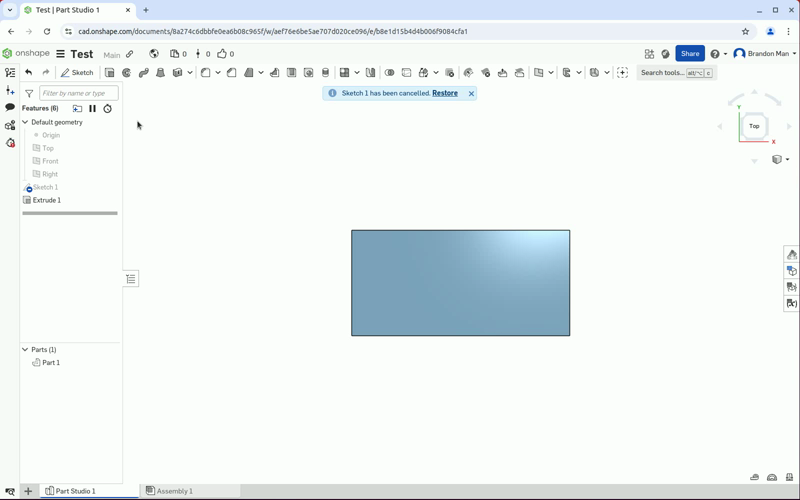
mouse_move(73, 189)
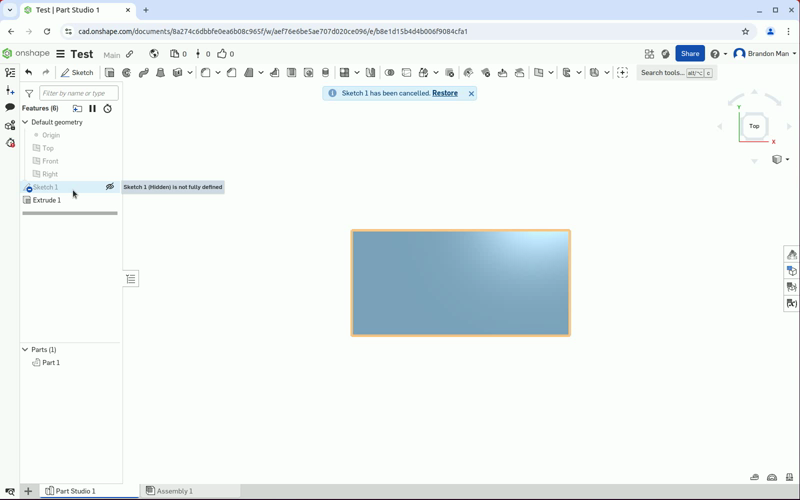
click(73, 189)
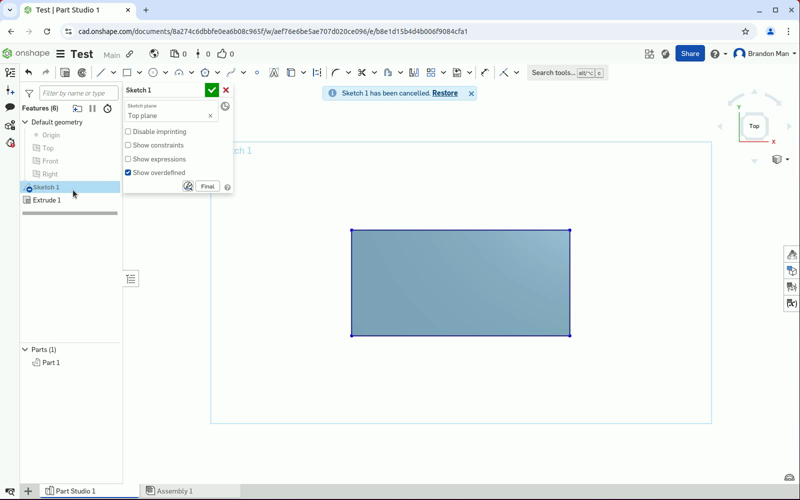
mouse_move(229, 92)
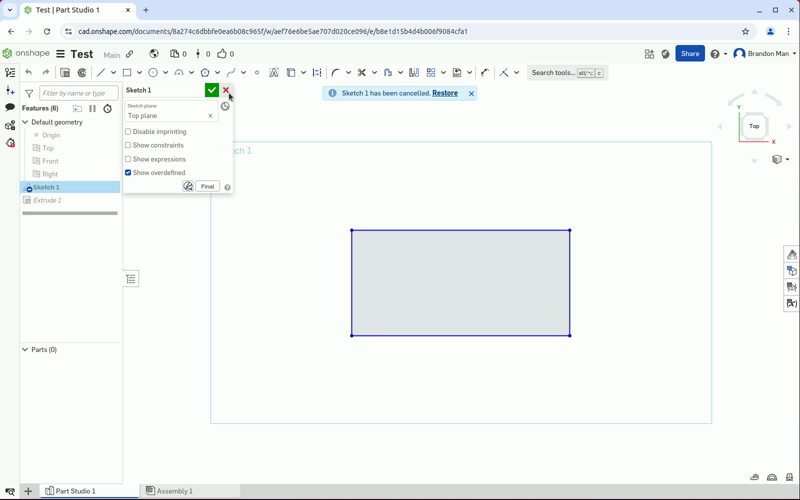
click(229, 92)
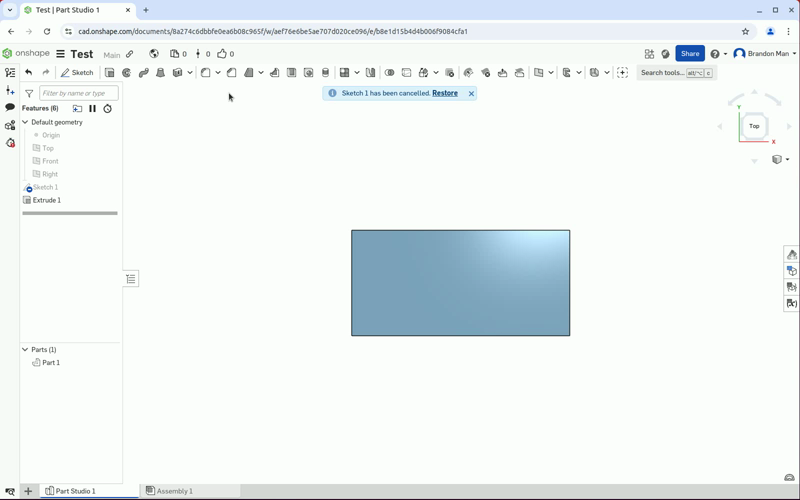
mouse_move(73, 352)
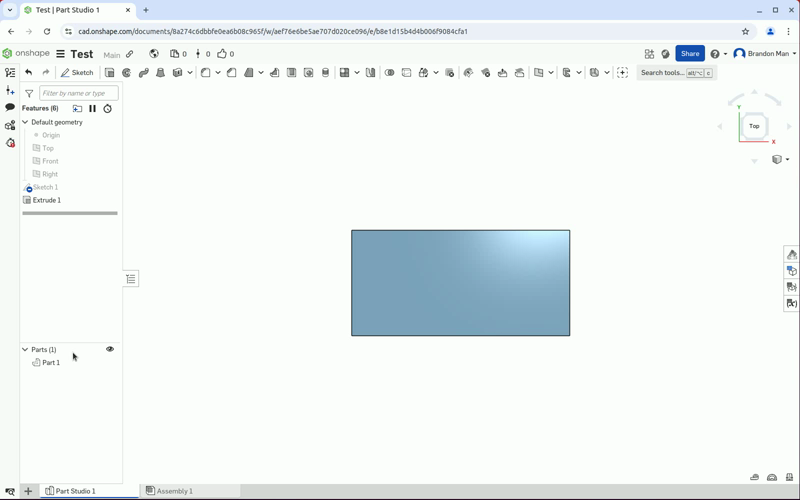
key(y)
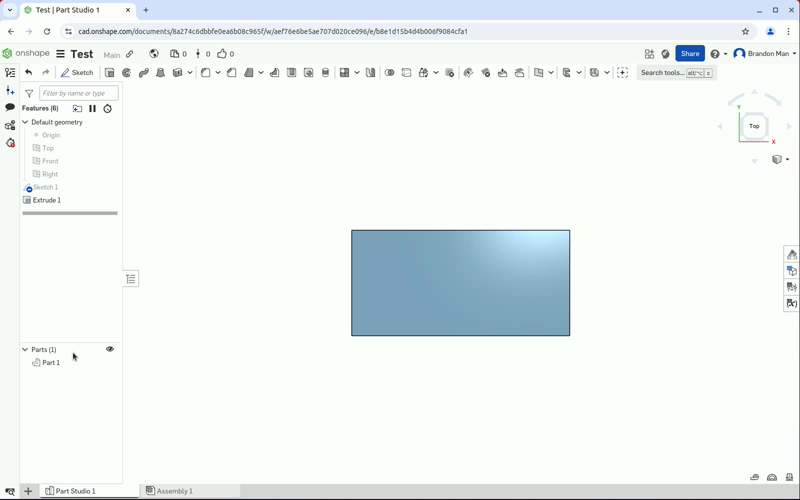
key(shift+p)
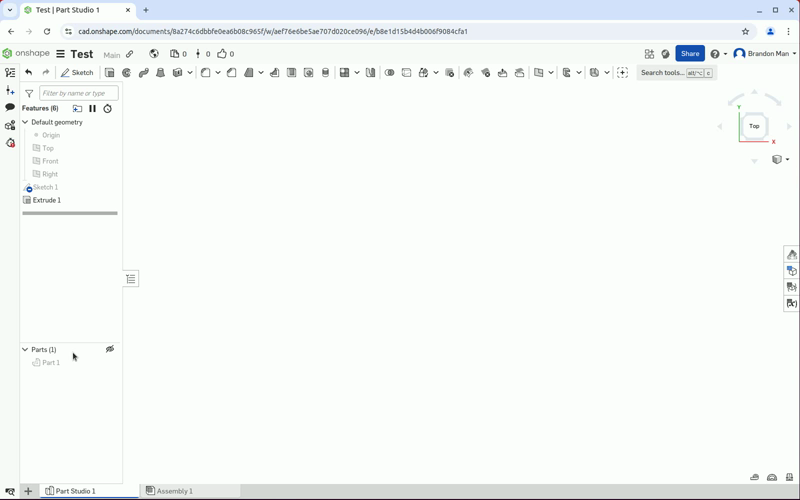
key(space)
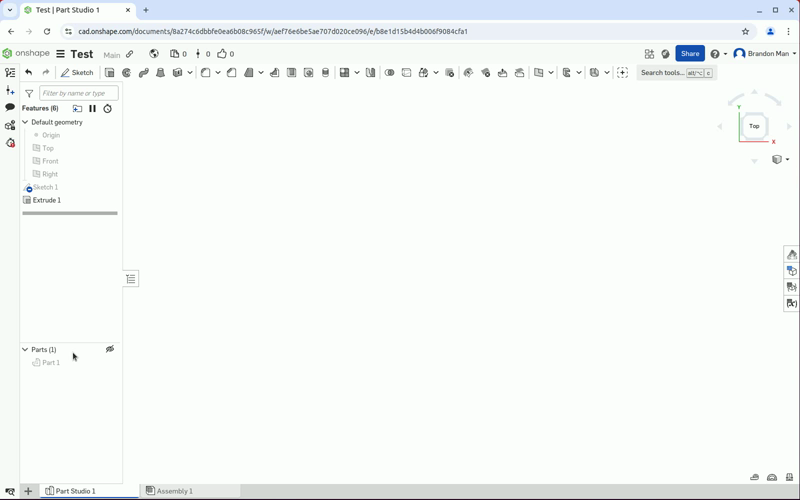
key_down(shift)
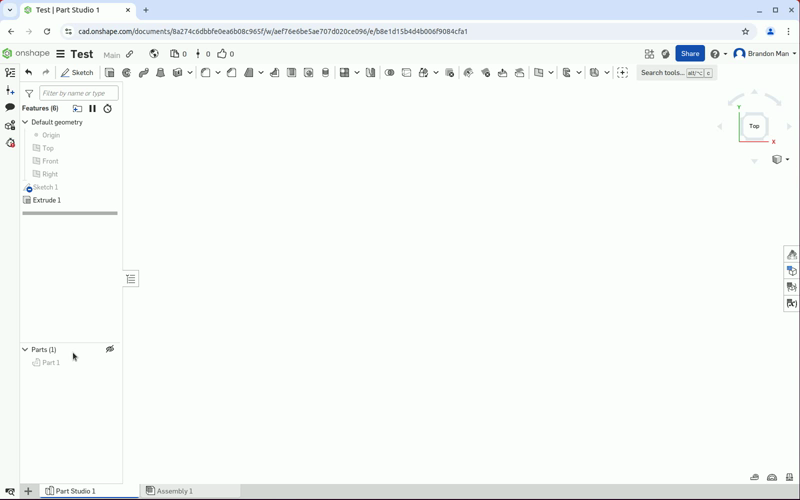
key(up)
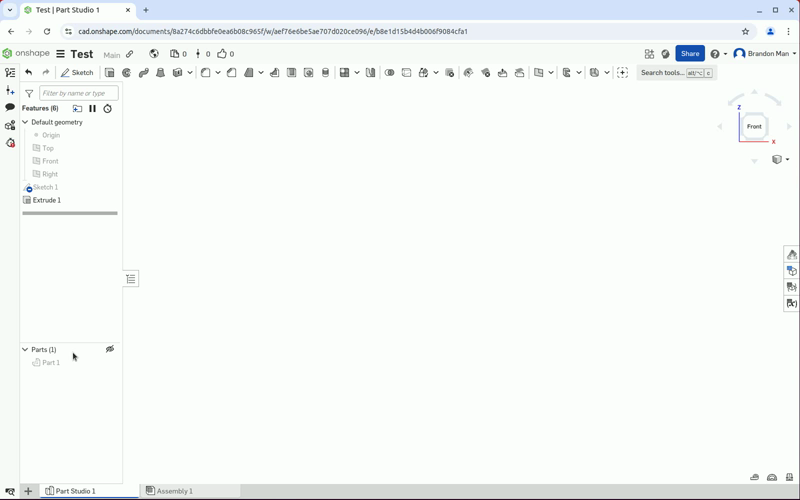
key_up(shift)
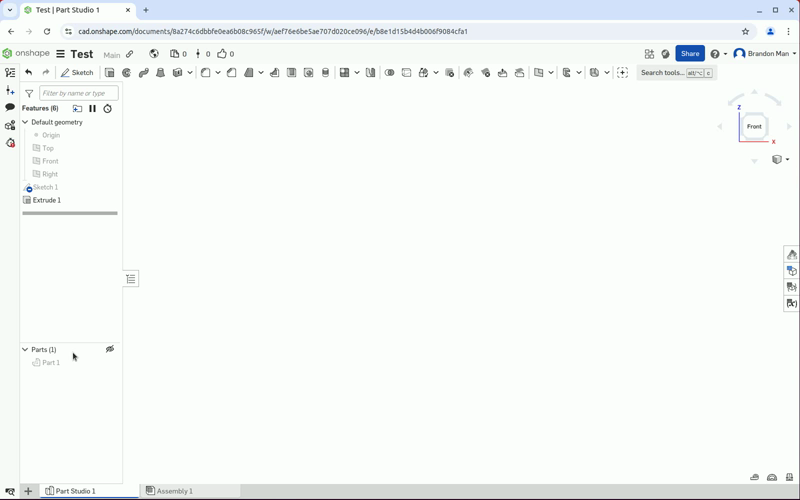
key(space)
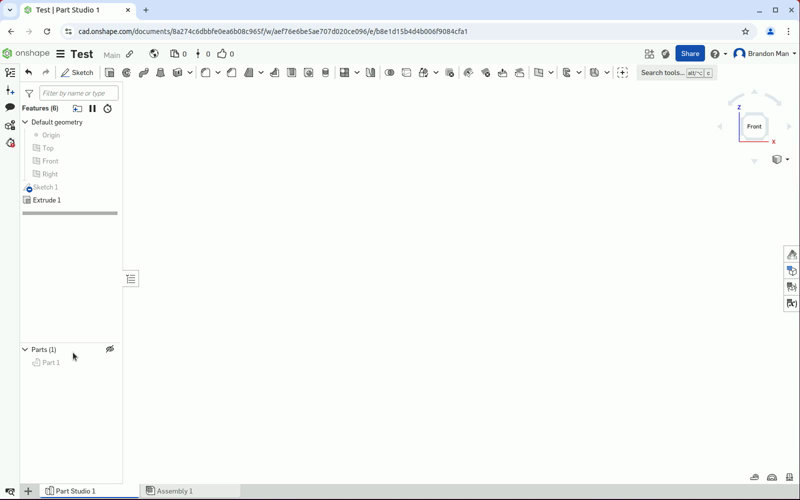
key_down(shift)
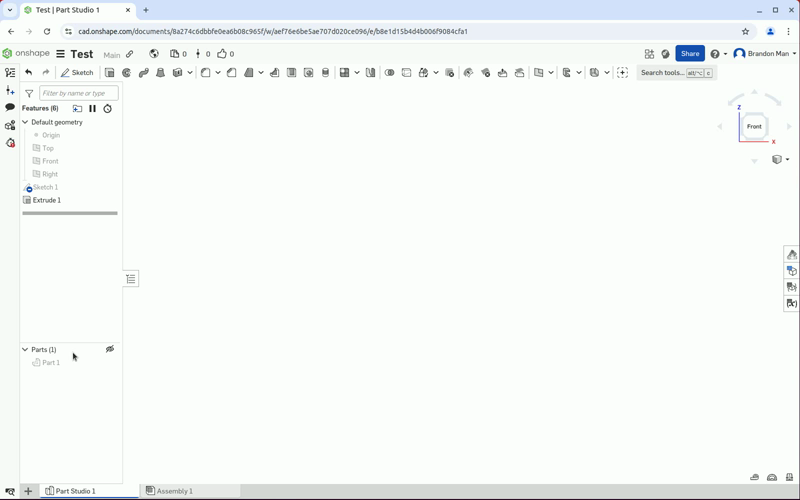
key(left)
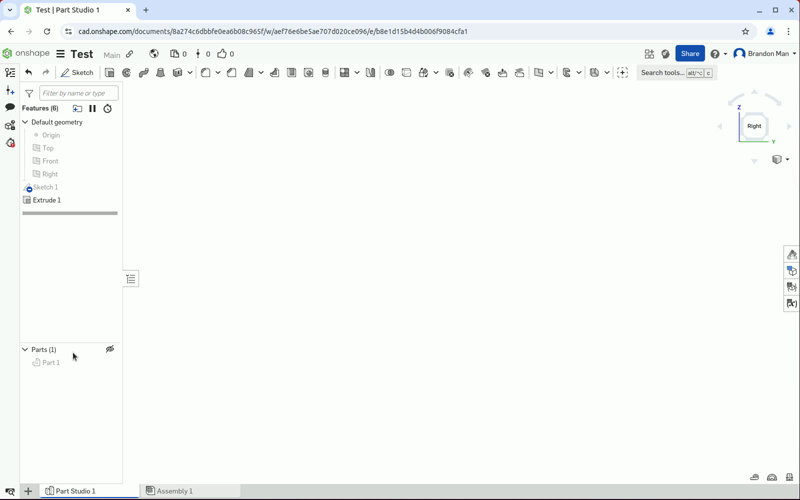
key_up(shift)
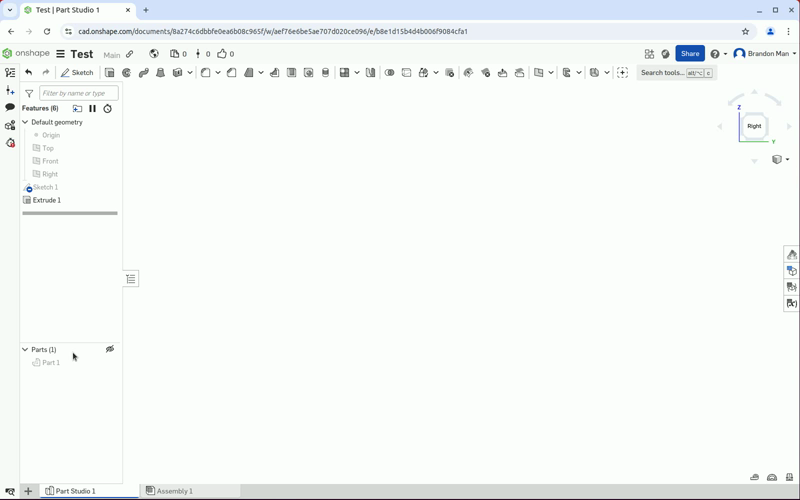
mouse_move(73, 352)
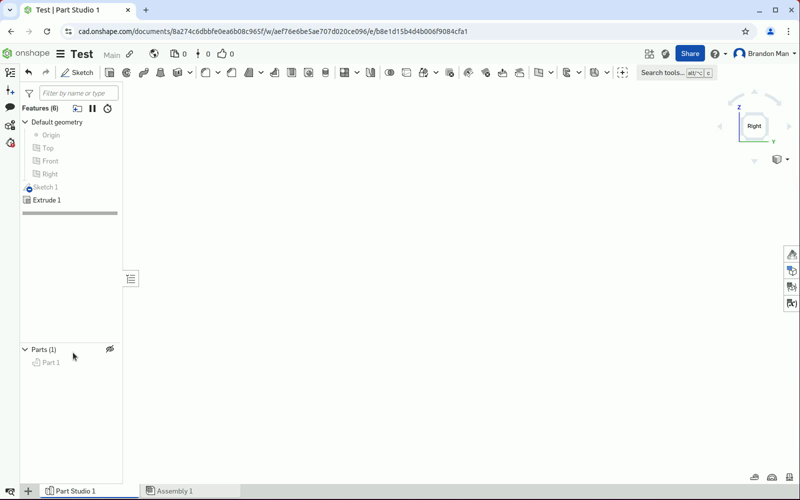
key(shift+y)
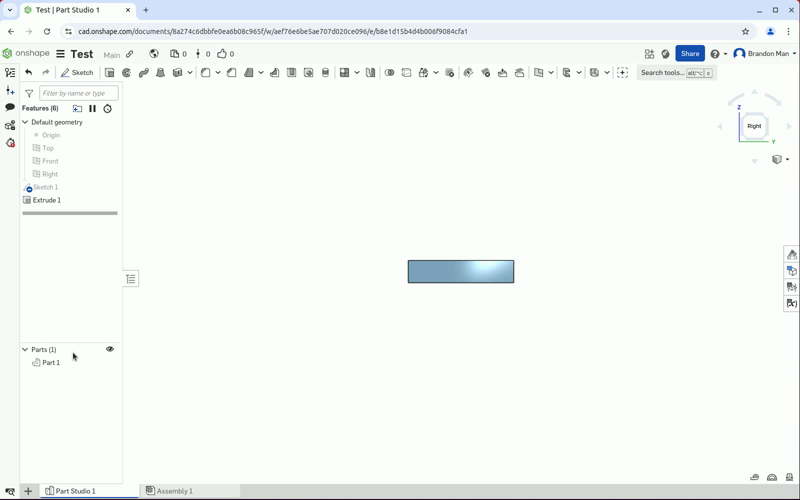
mouse_move(541, 75)
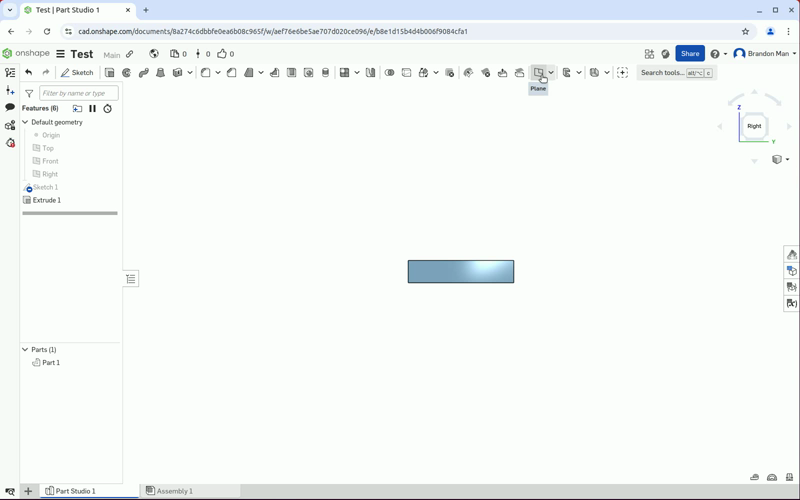
click(541, 75)
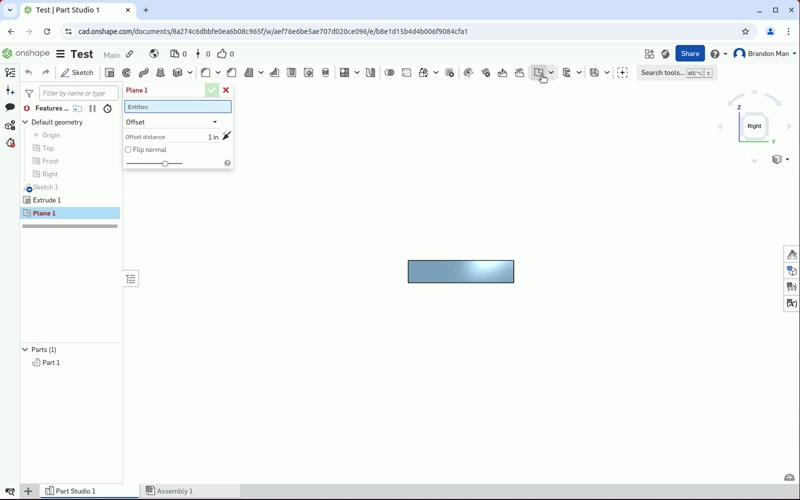
mouse_move(73, 176)
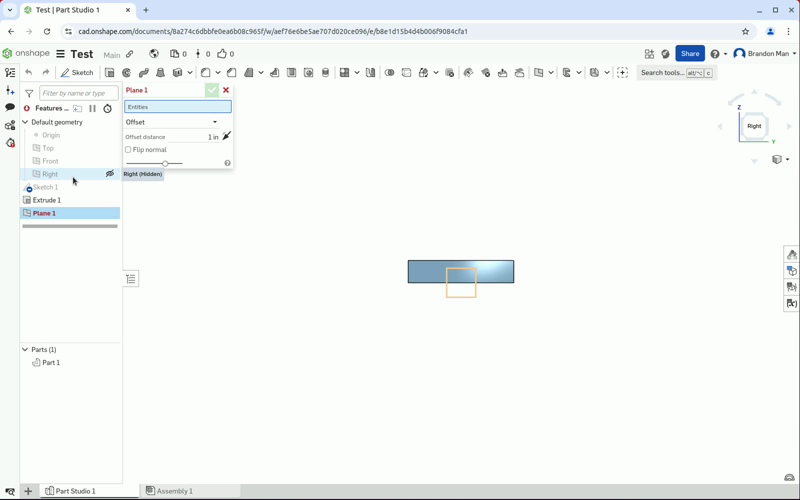
click(73, 176)
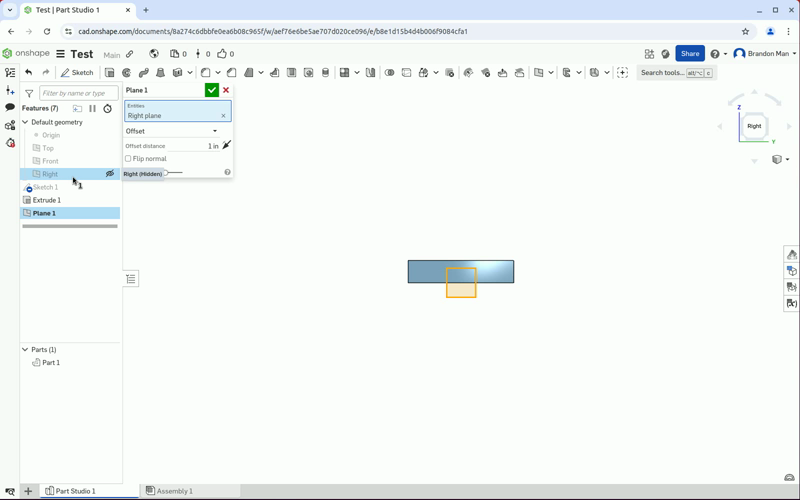
key(tab, 2)
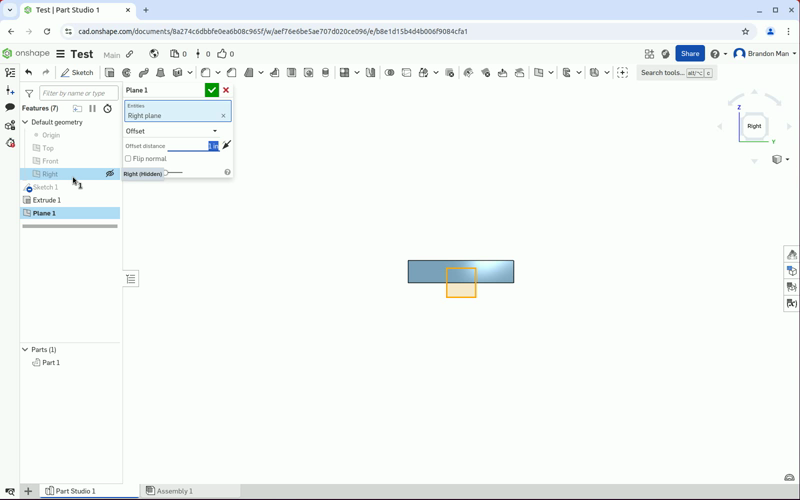
text(22.4)
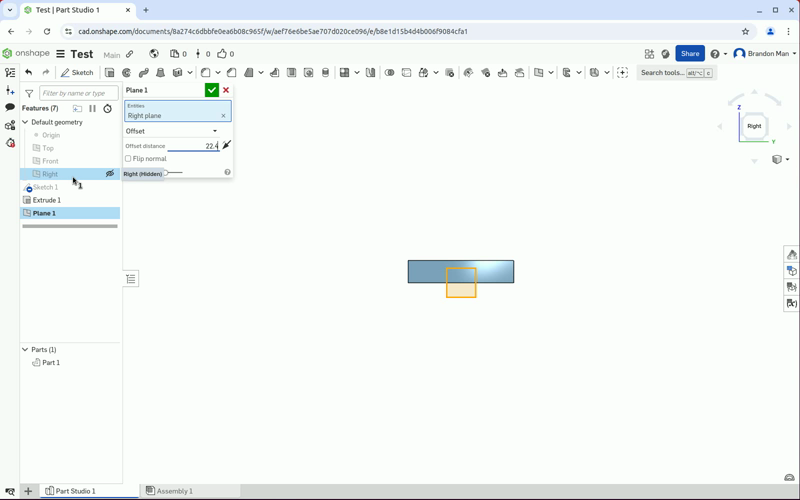
key(enter, 2)
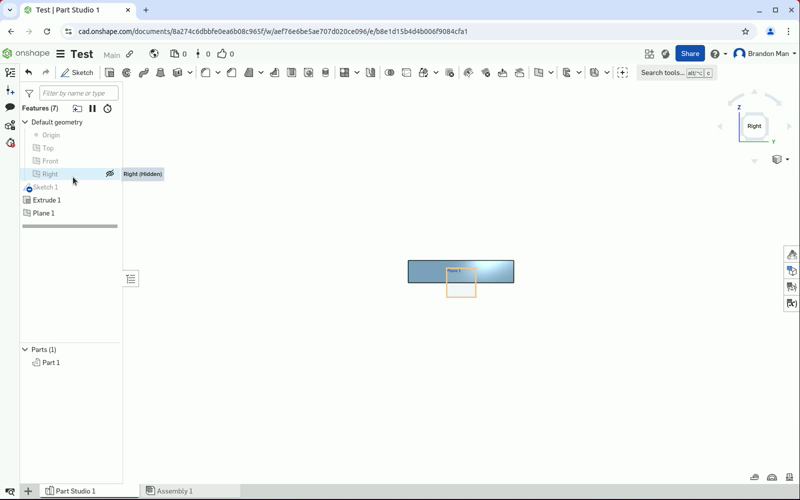
key(shift+s)
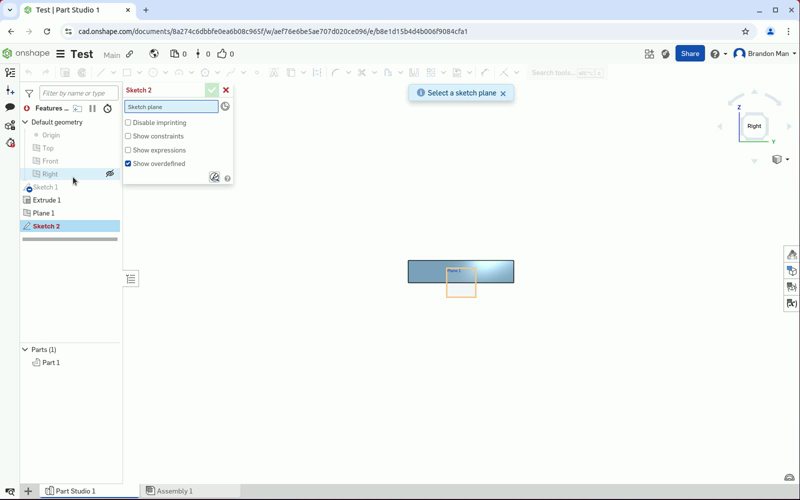
mouse_move(73, 215)
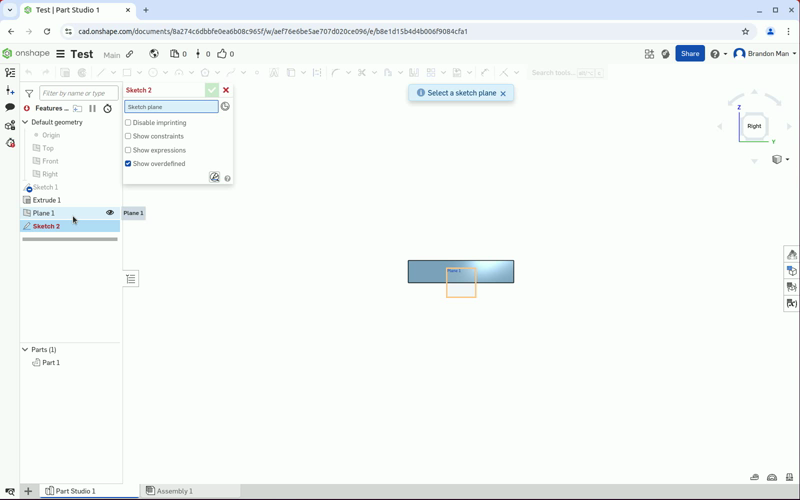
click(73, 215)
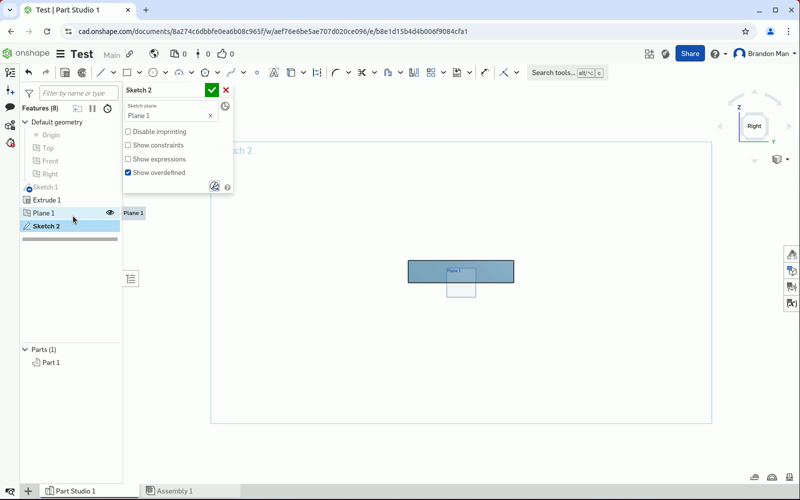
mouse_move(73, 352)
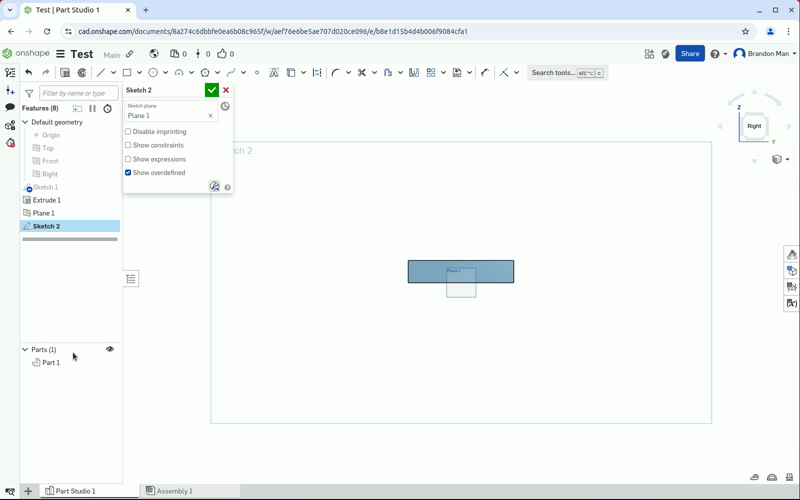
key(y)
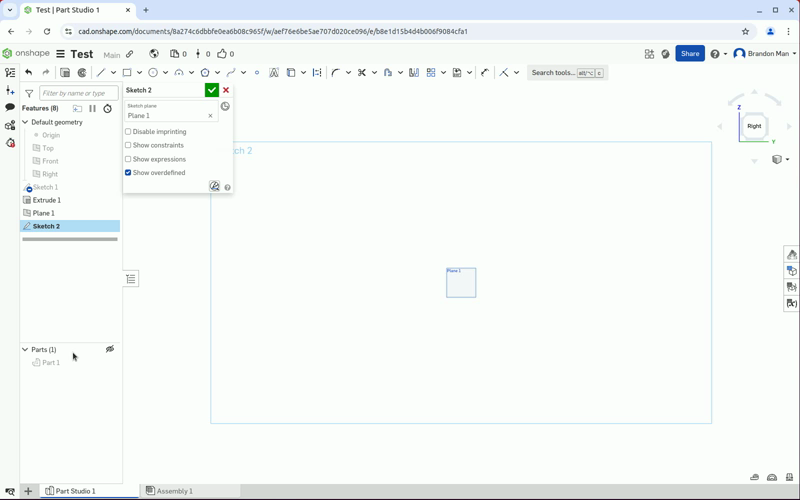
key(l)
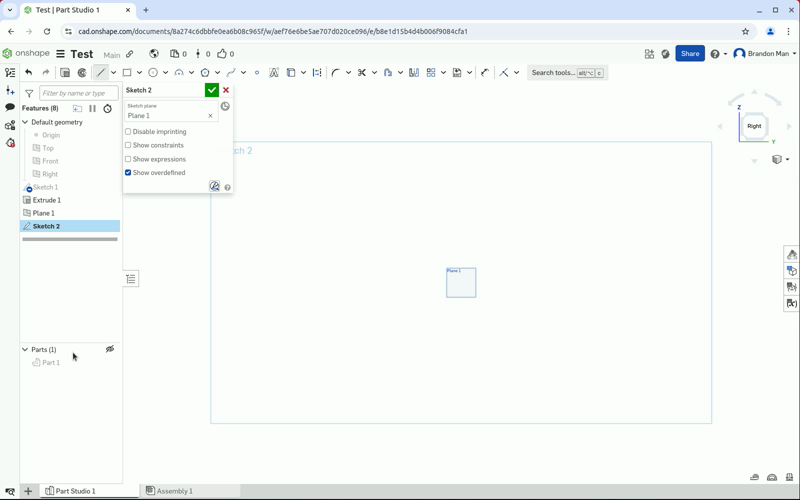
key_down(shift)
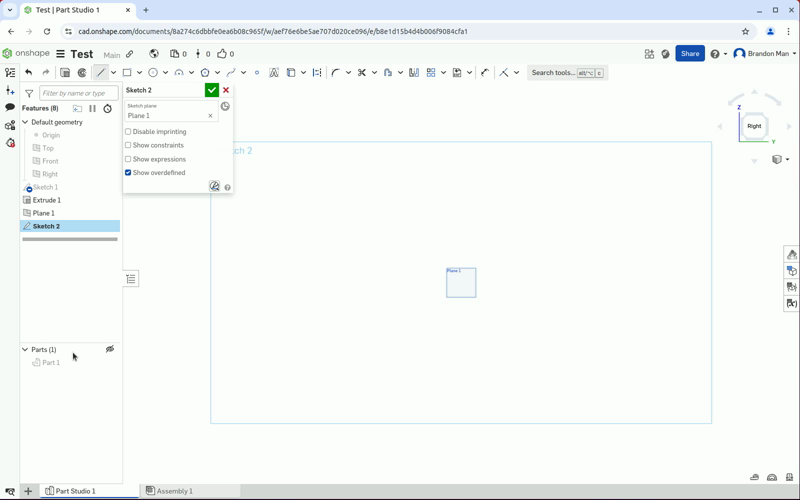
mouse_move(407, 282)
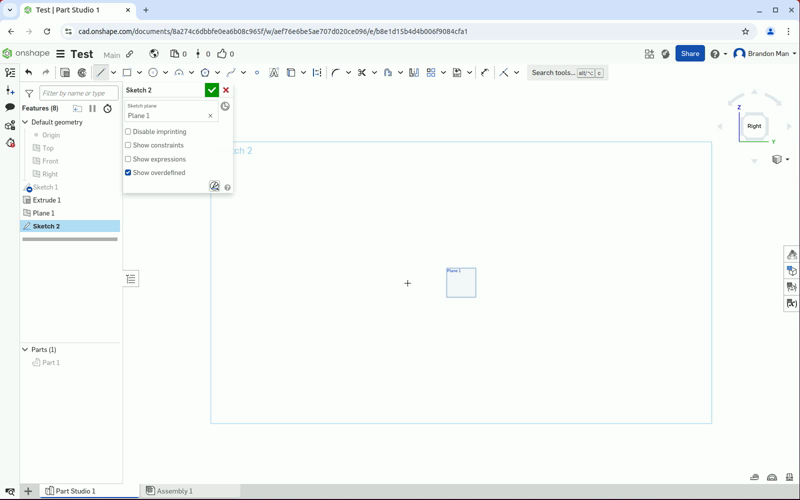
click(407, 282)
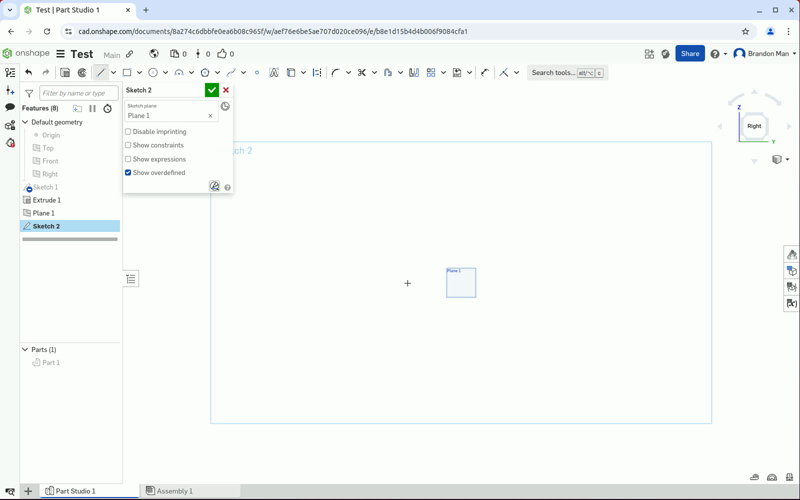
key_up(shift)
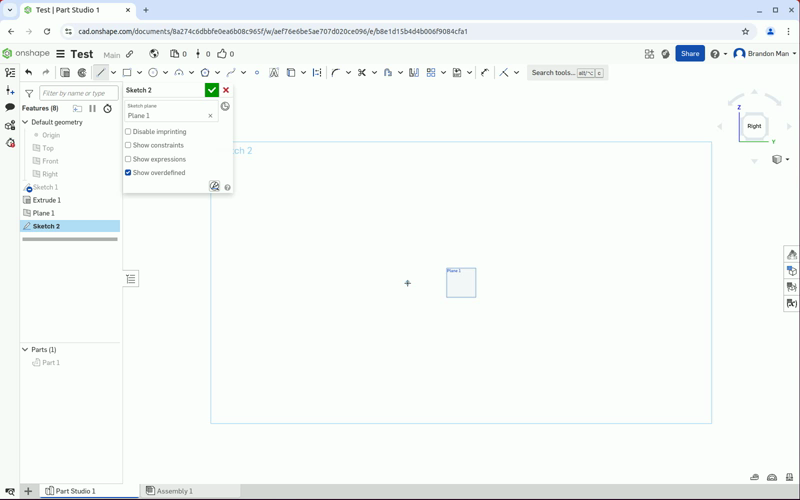
key_down(shift)
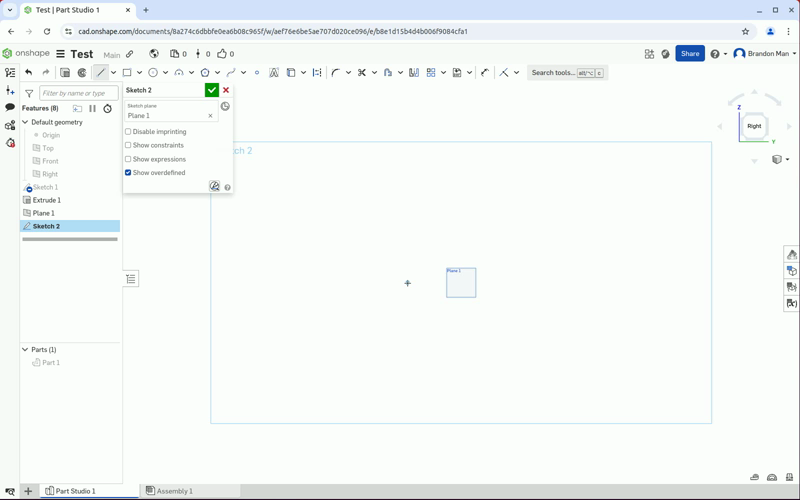
mouse_move(513, 282)
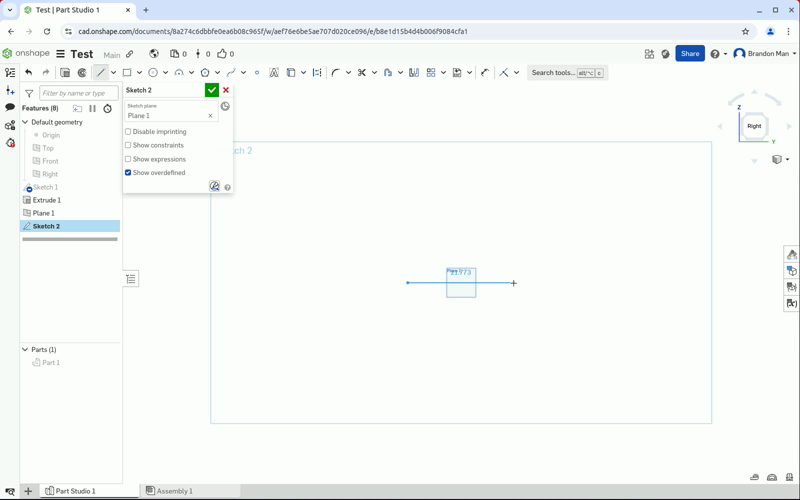
click(513, 282)
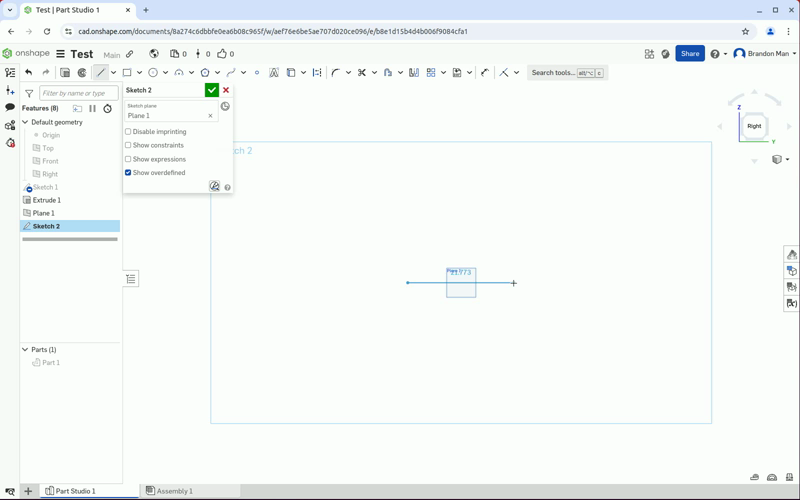
key_up(shift)
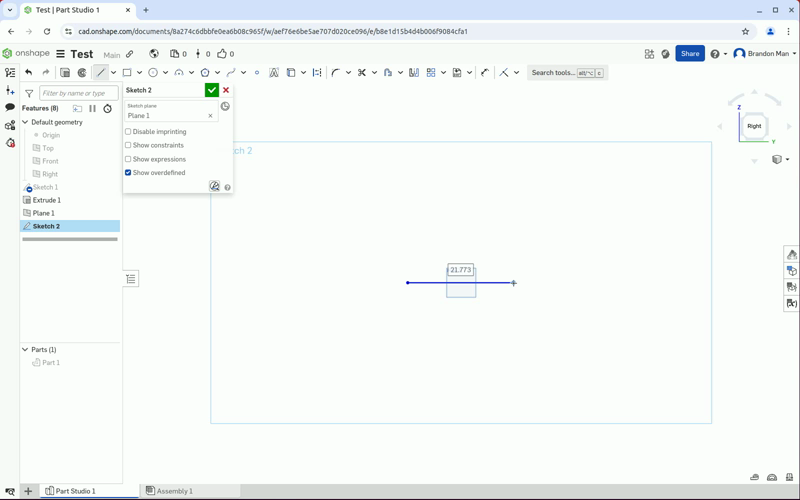
key_down(shift)
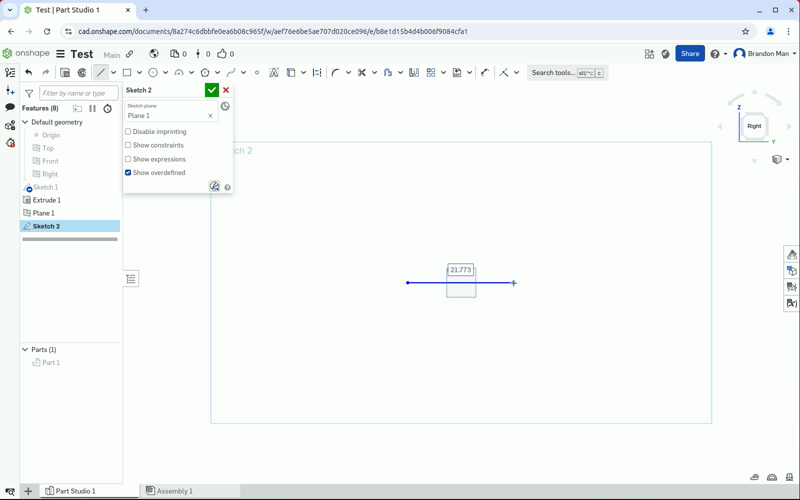
mouse_move(543, 282)
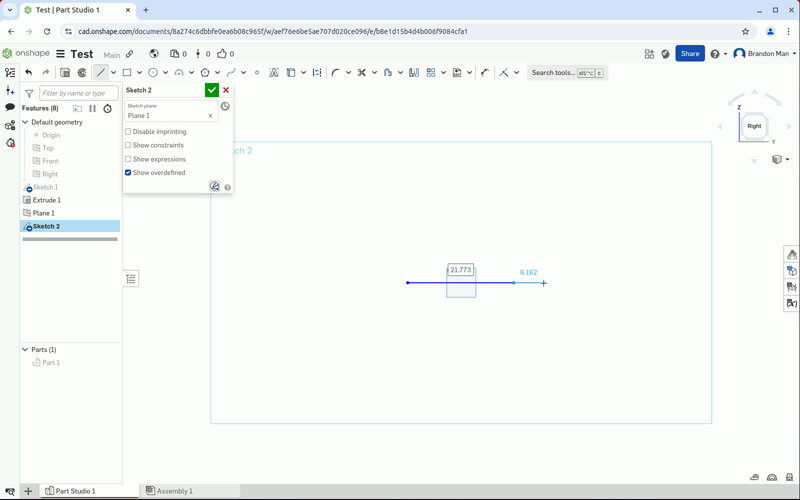
mouse_move(513, 260)
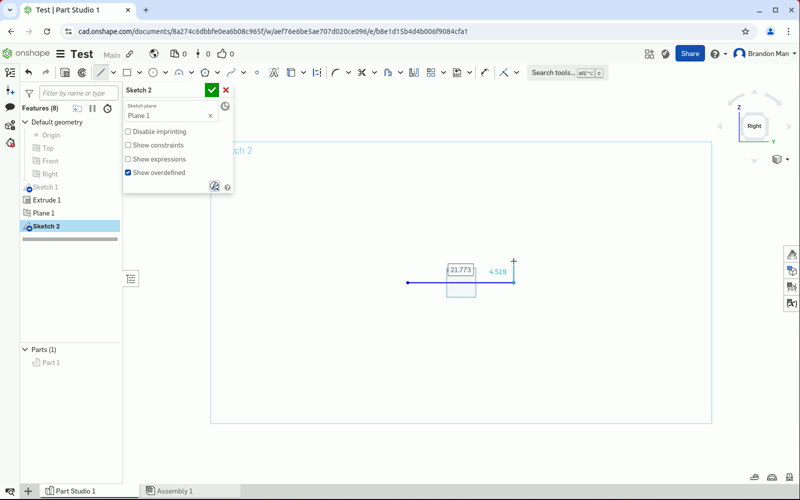
click(513, 260)
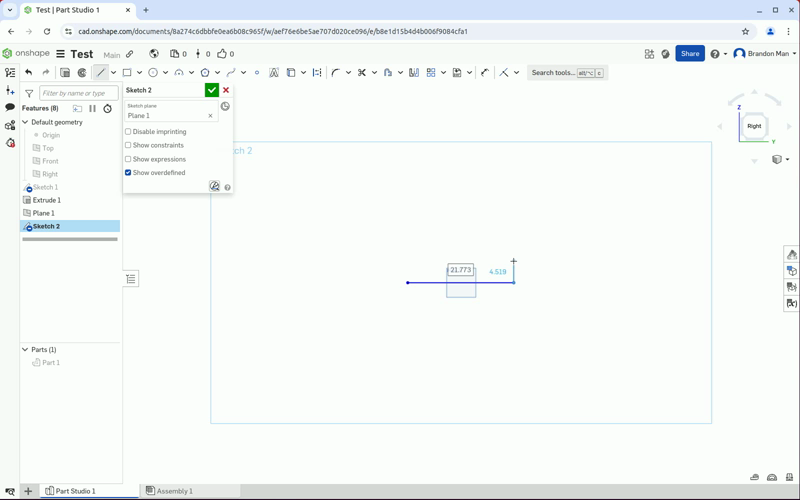
key_up(shift)
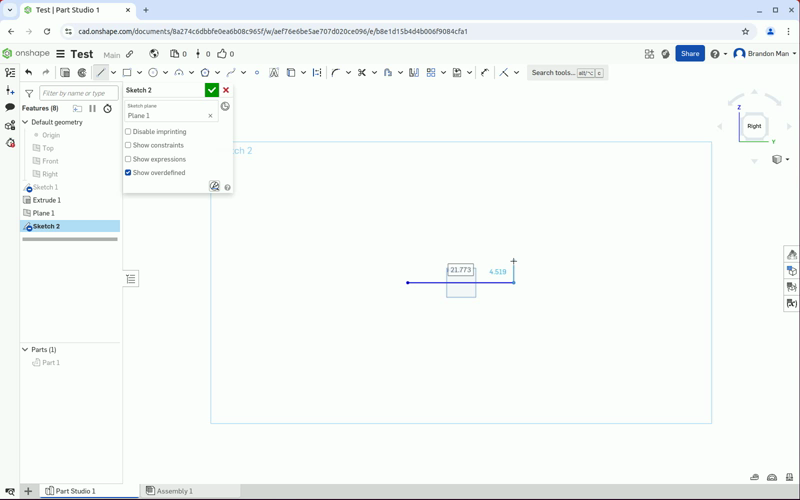
key_down(shift)
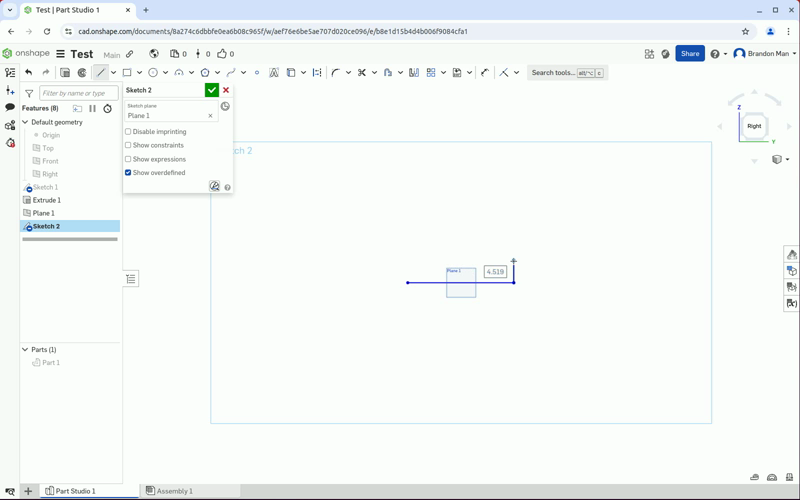
mouse_move(407, 260)
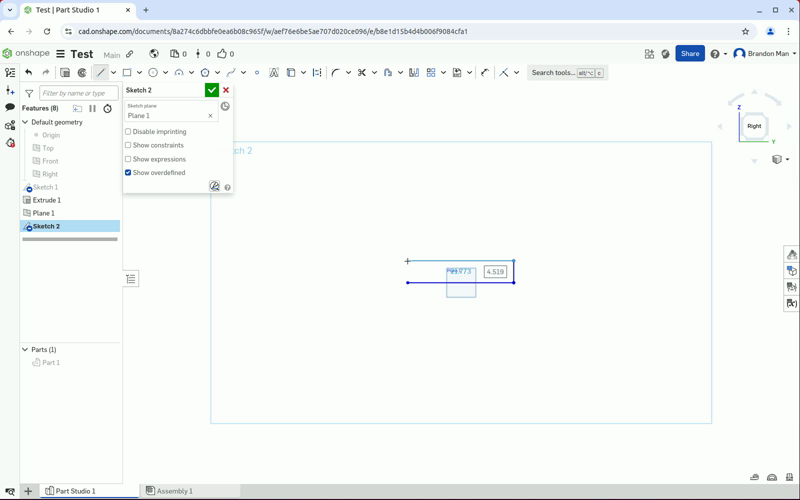
click(407, 260)
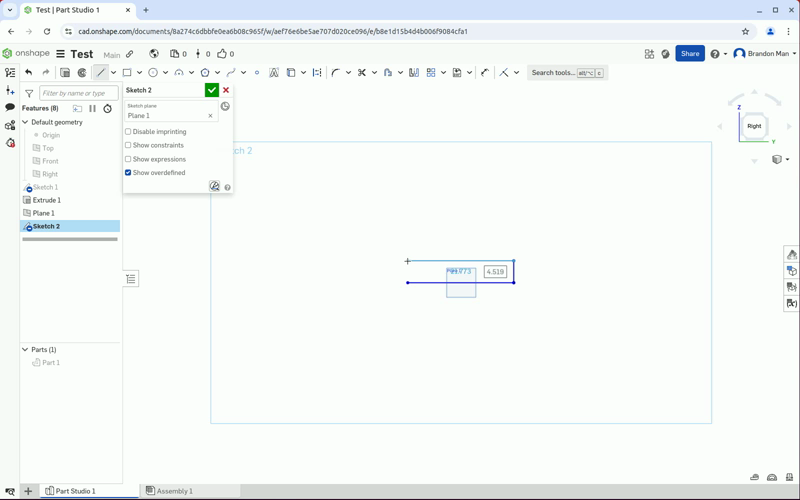
key_up(shift)
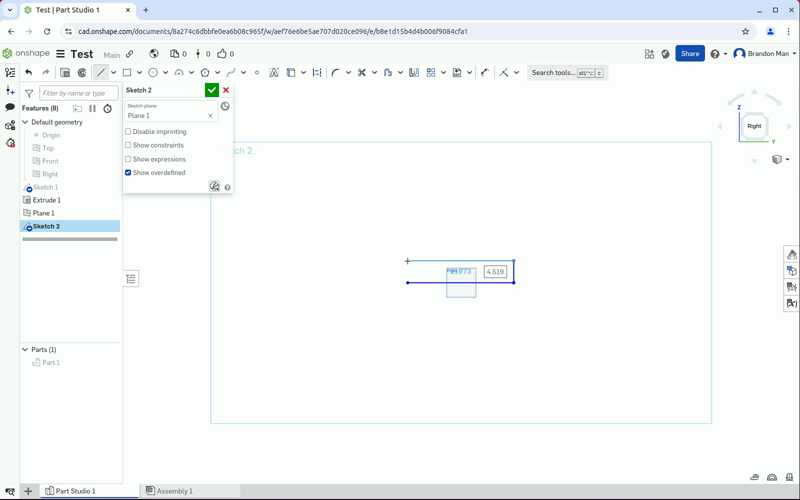
mouse_move(437, 260)
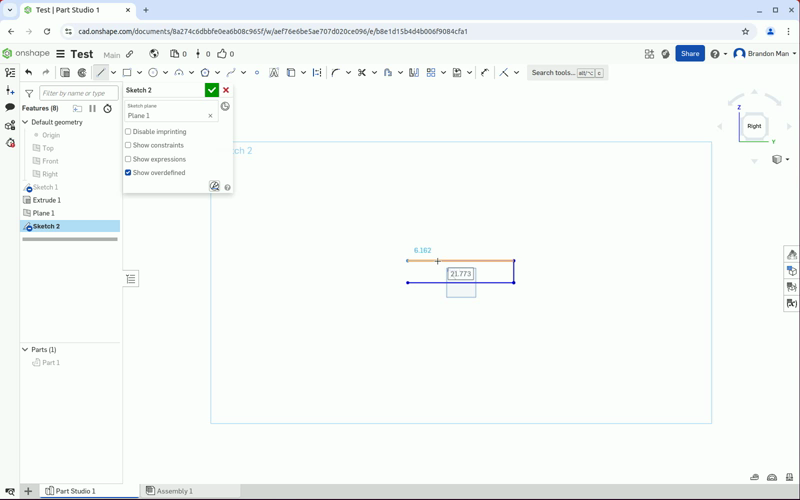
key_down(shift)
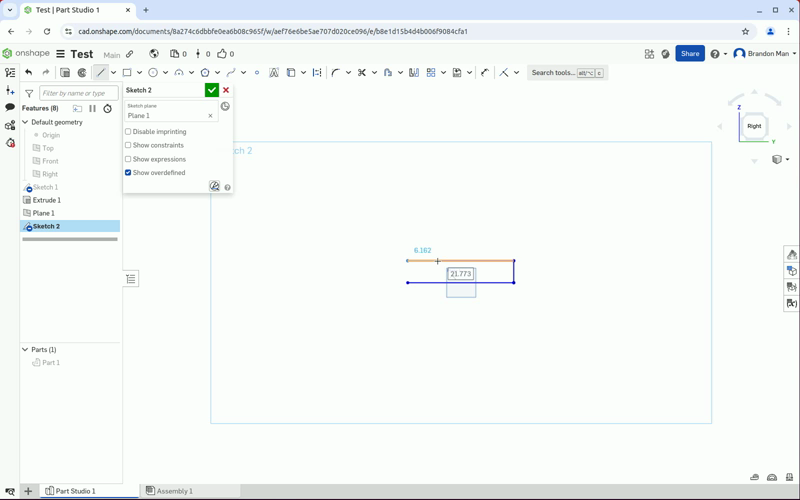
mouse_move(407, 282)
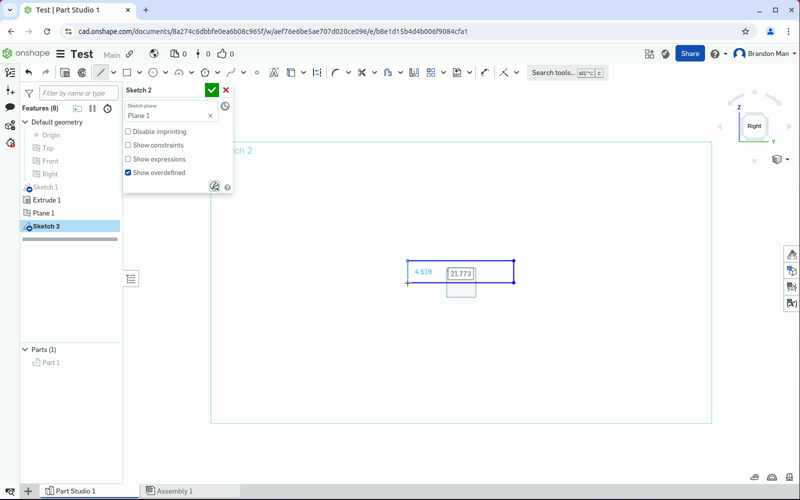
key_up(shift)
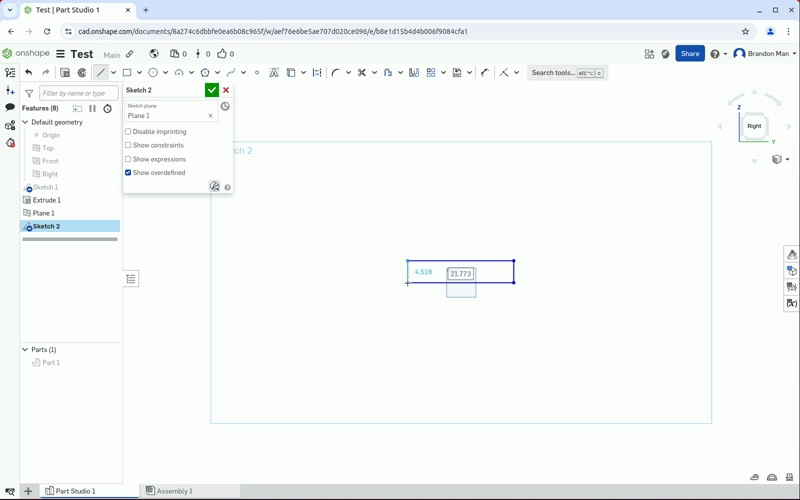
click(407, 282)
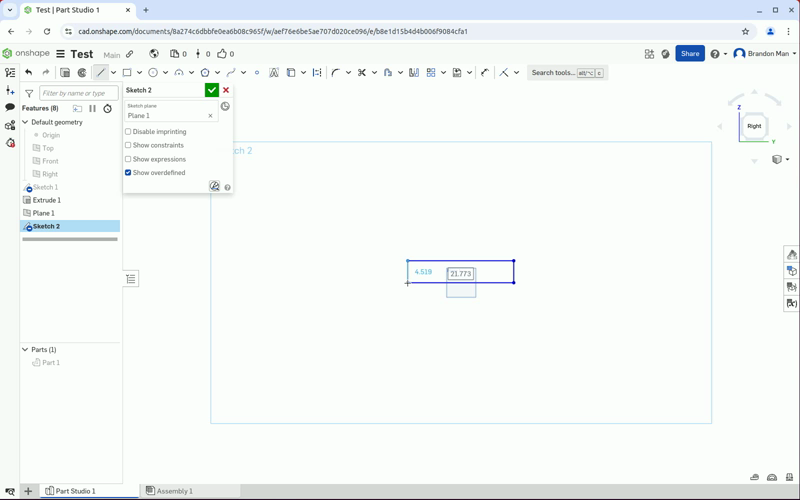
key(esc)
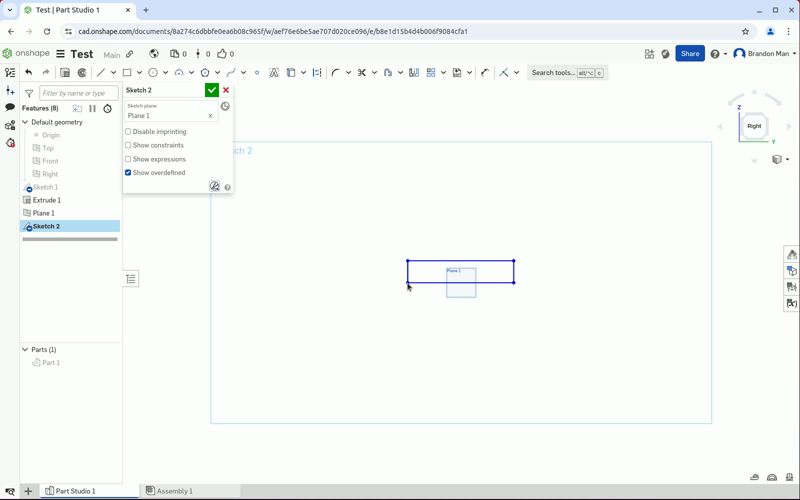
mouse_move(425, 279)
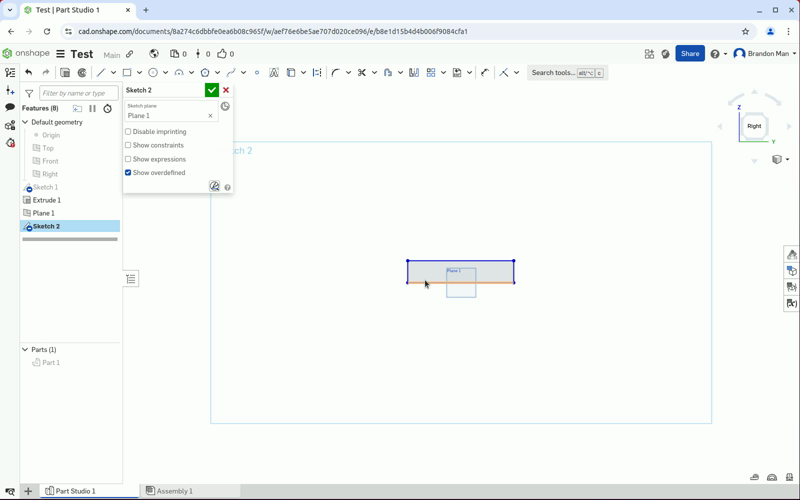
click(425, 279)
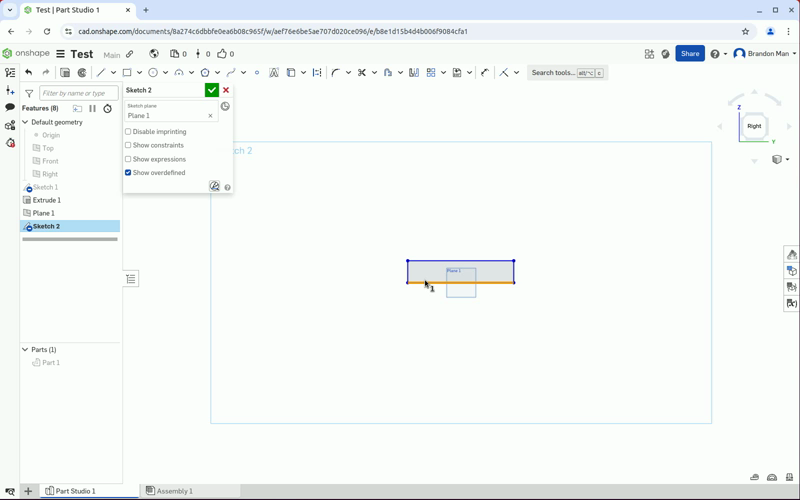
mouse_move(73, 352)
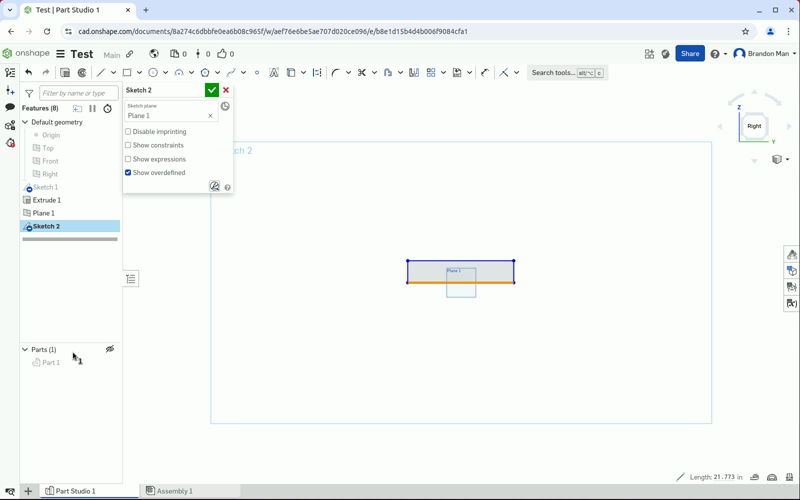
key(shift+y)
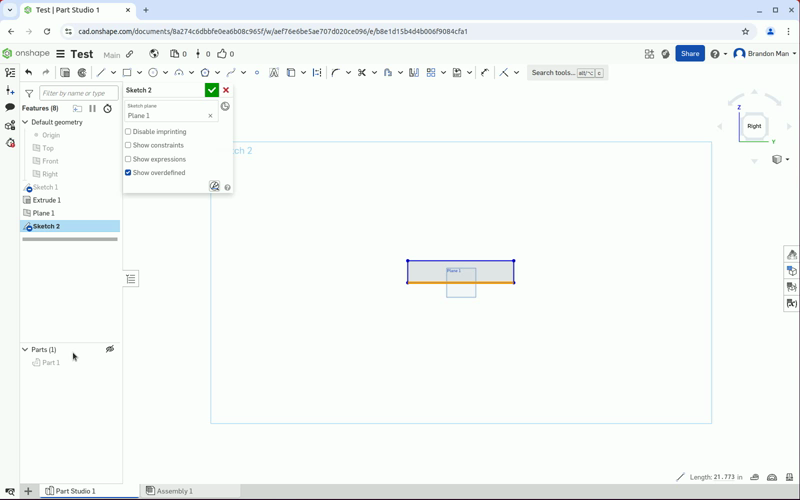
key(shift+e)
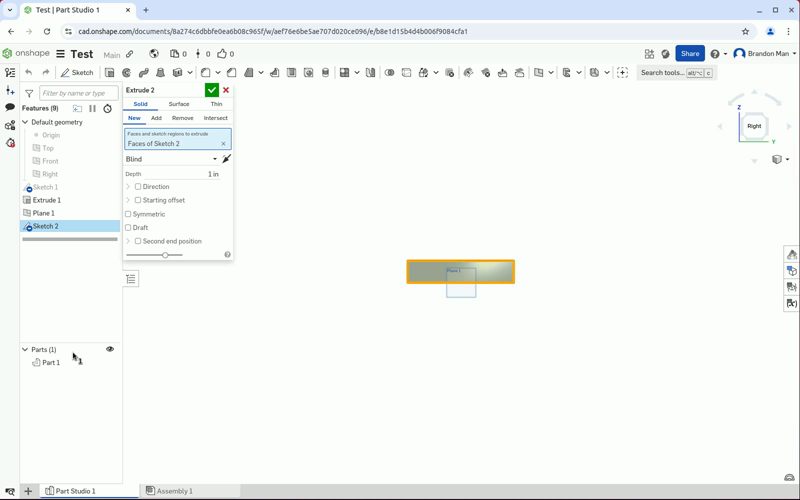
mouse_move(143, 106)
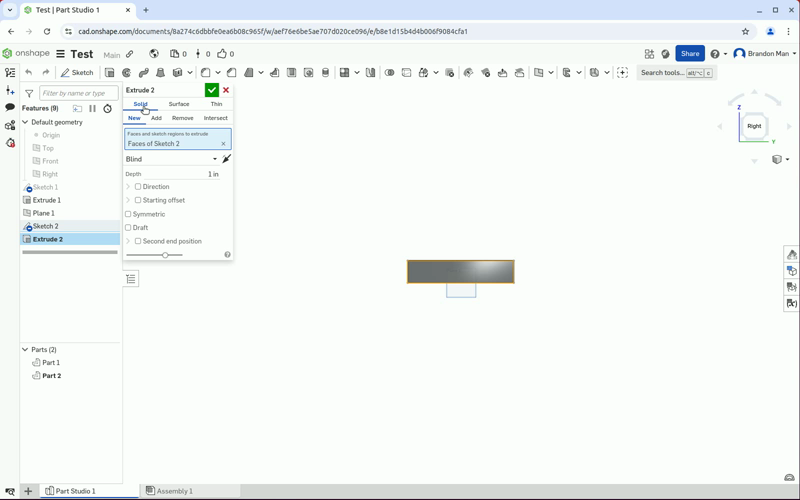
click(143, 106)
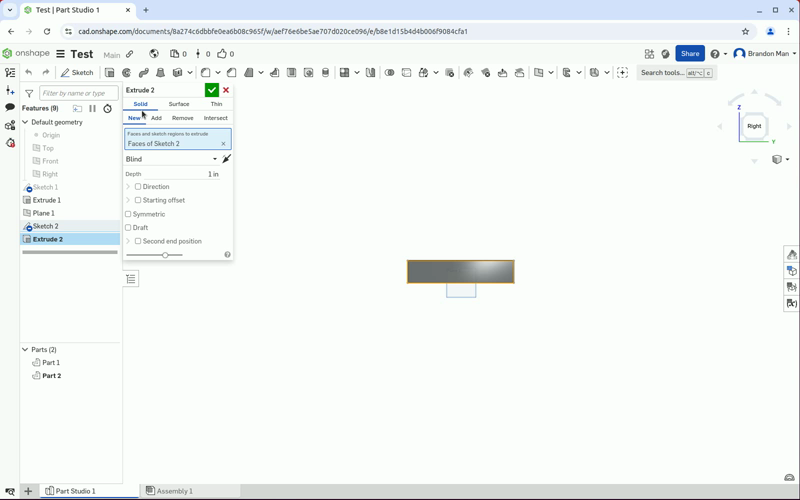
mouse_move(137, 120)
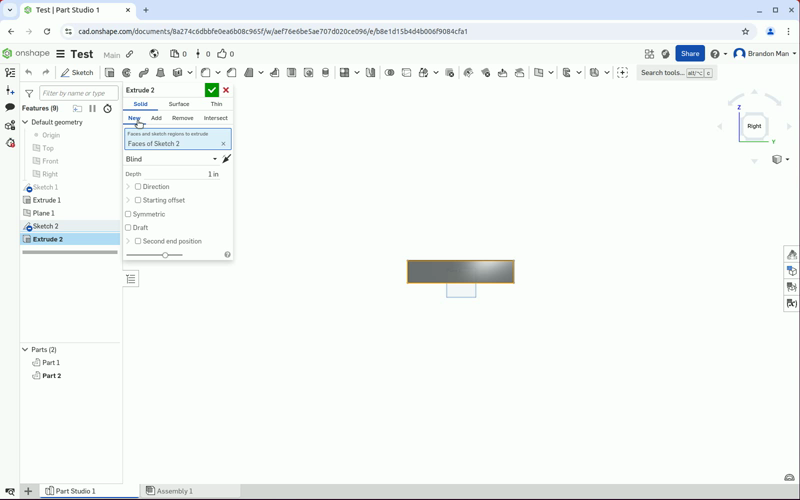
click(137, 120)
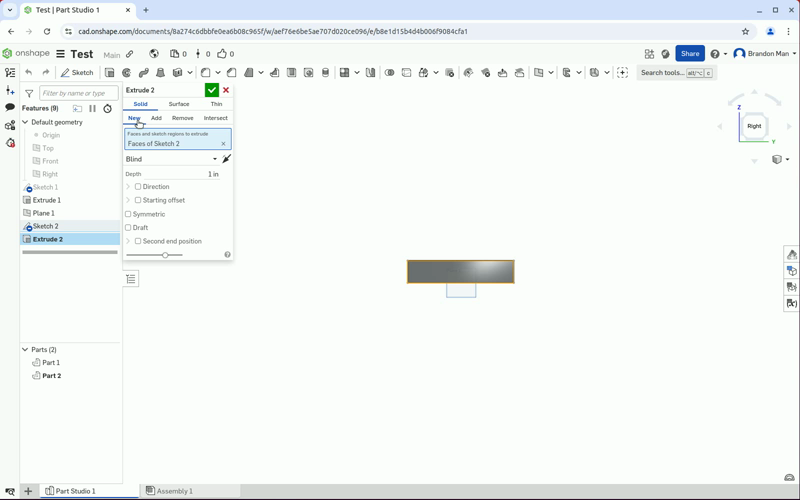
key(tab, 4)
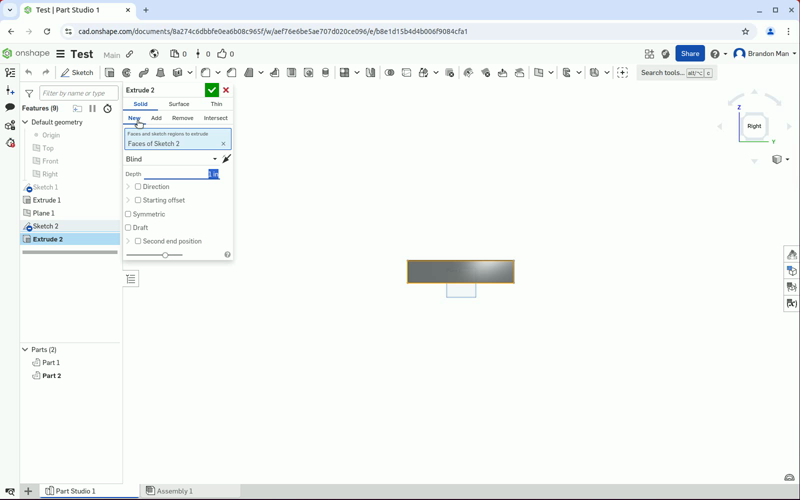
text(0.722)
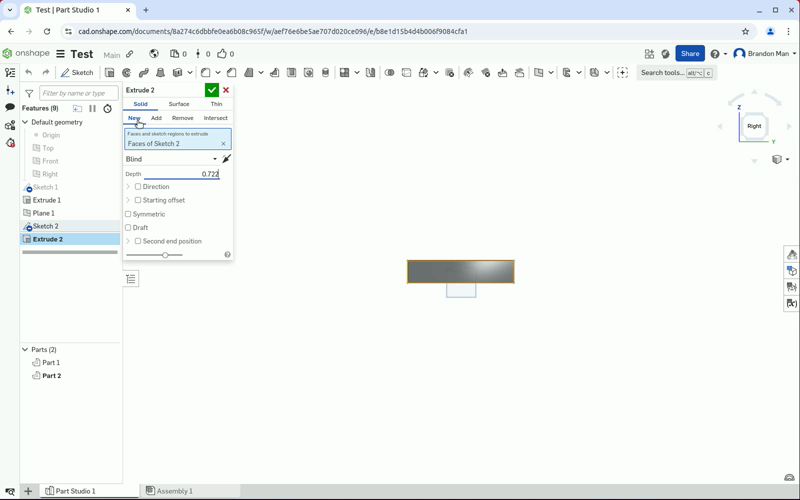
key(enter)
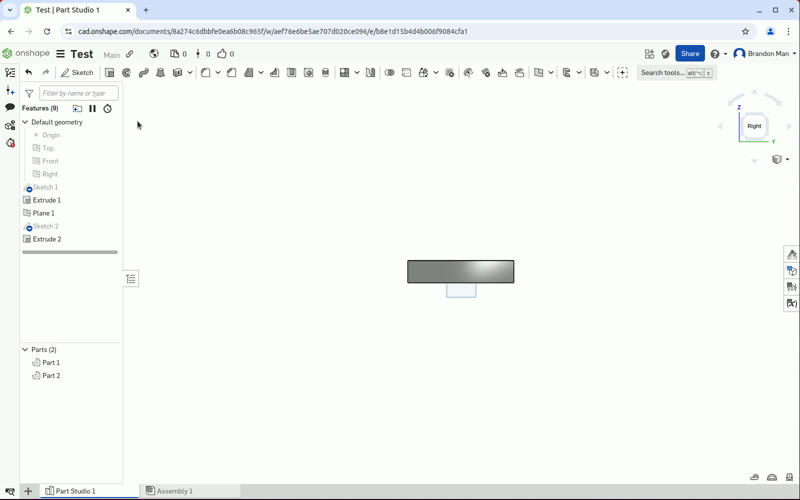
key(shift+h)
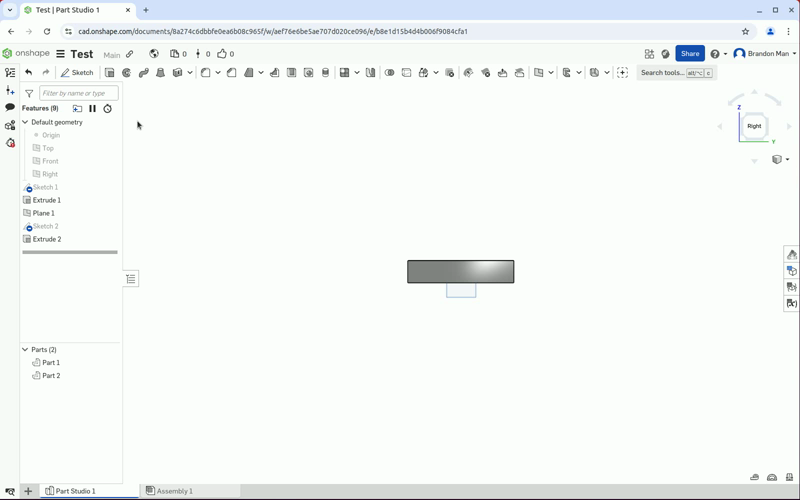
key(shift+h)
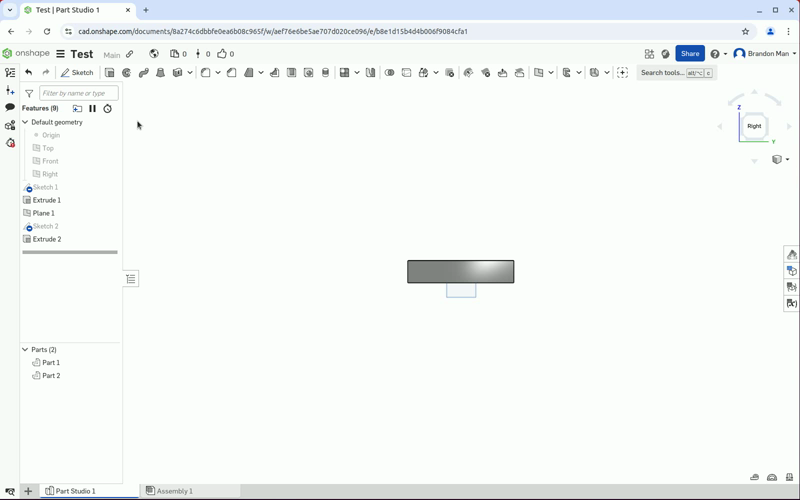
mouse_move(73, 189)
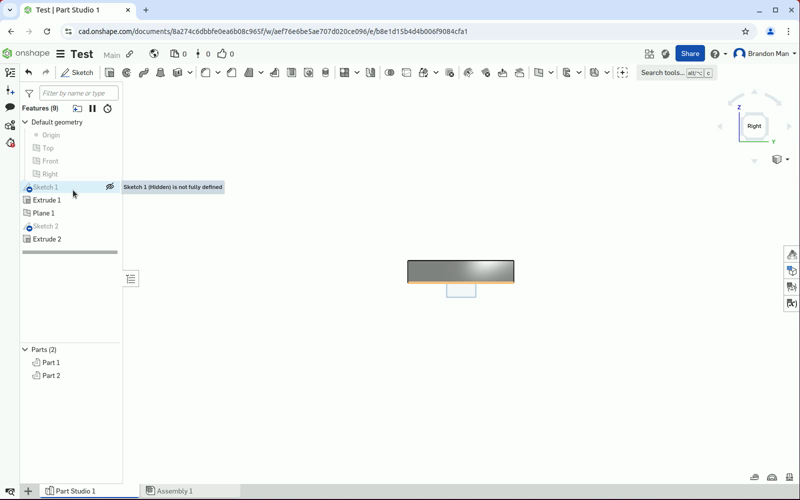
click(73, 189)
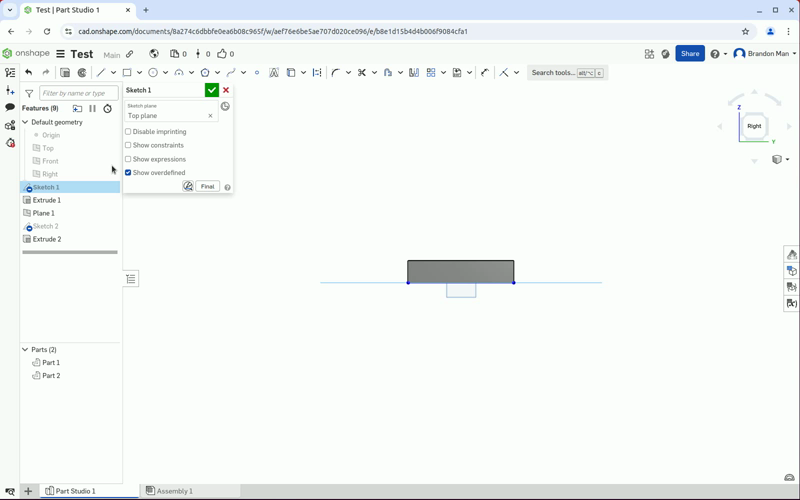
mouse_move(229, 92)
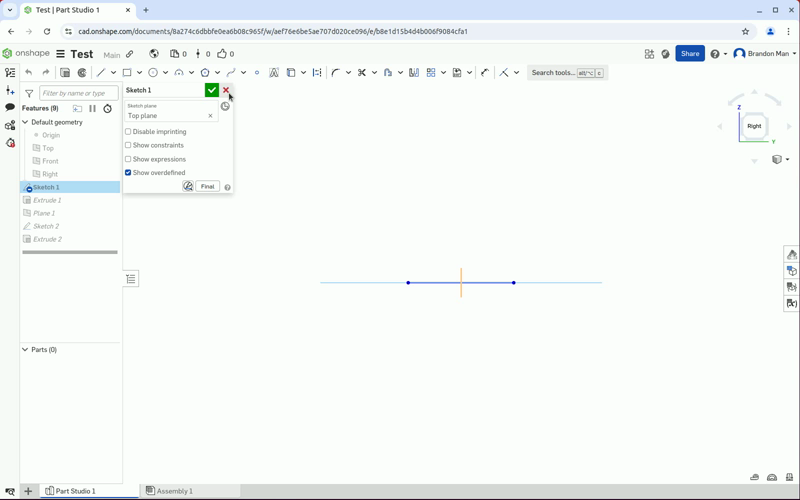
click(229, 92)
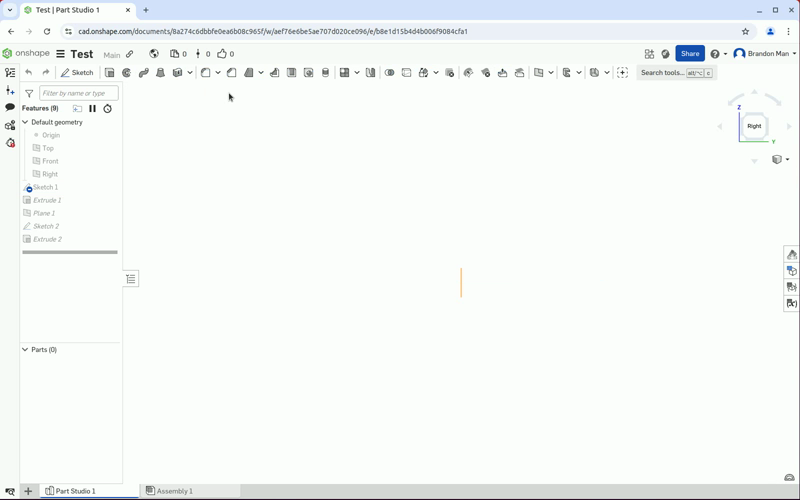
key(shift+s)
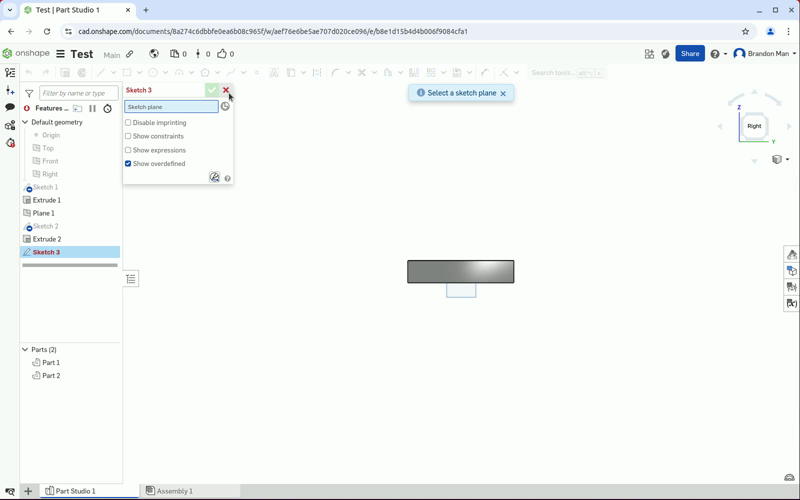
mouse_move(73, 215)
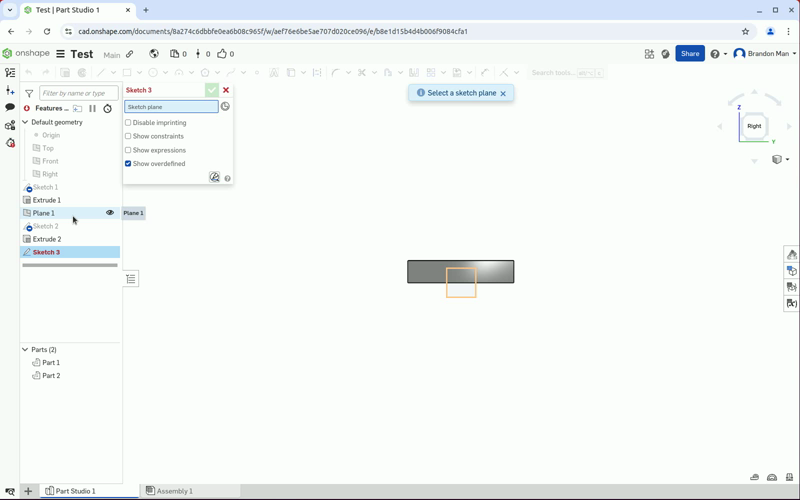
click(73, 215)
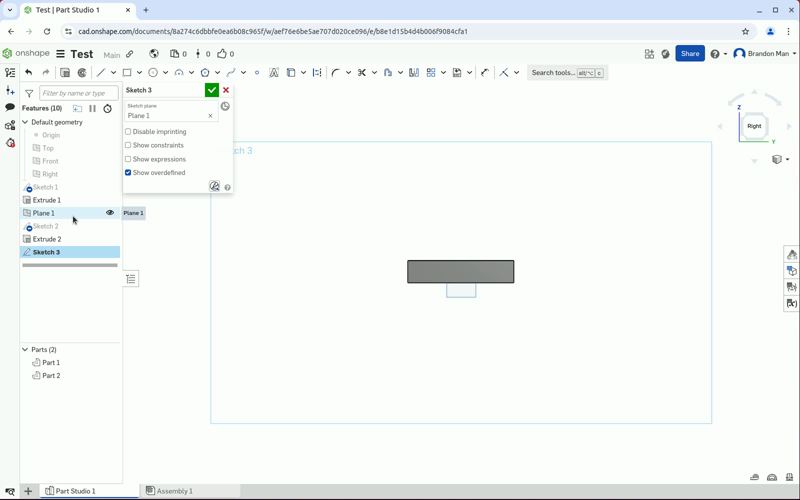
mouse_move(73, 352)
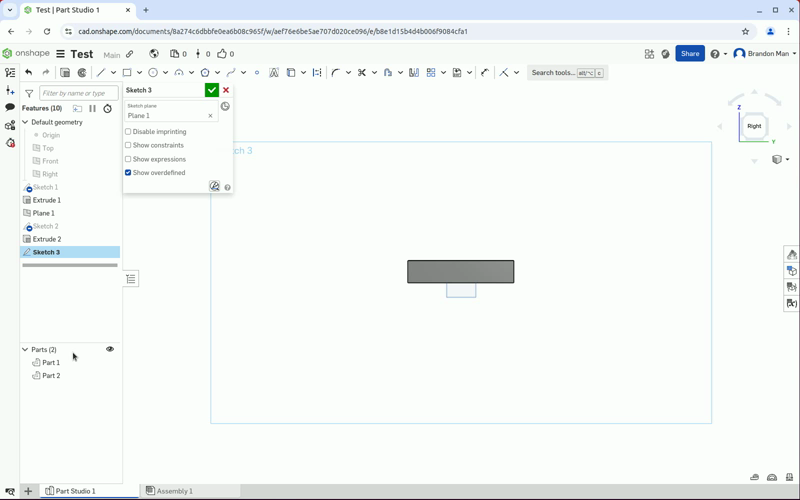
key(y)
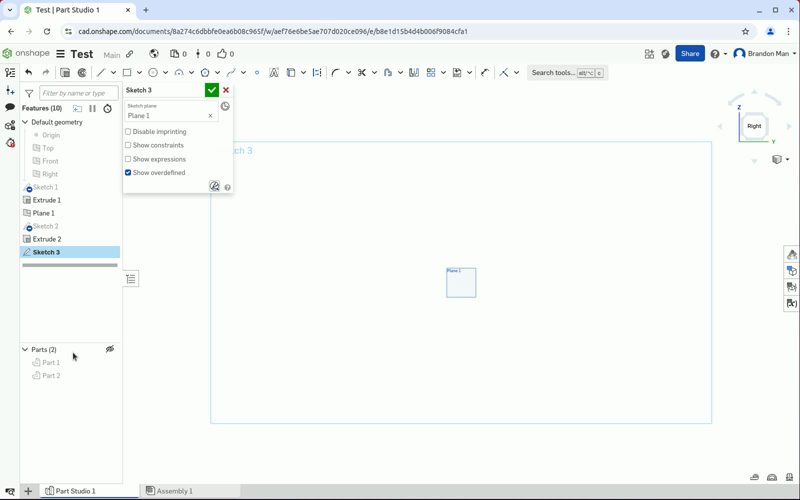
key(l)
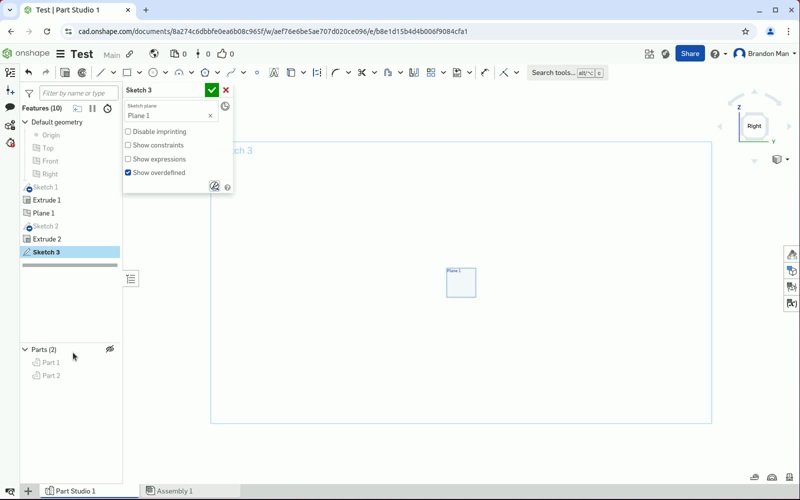
key_down(shift)
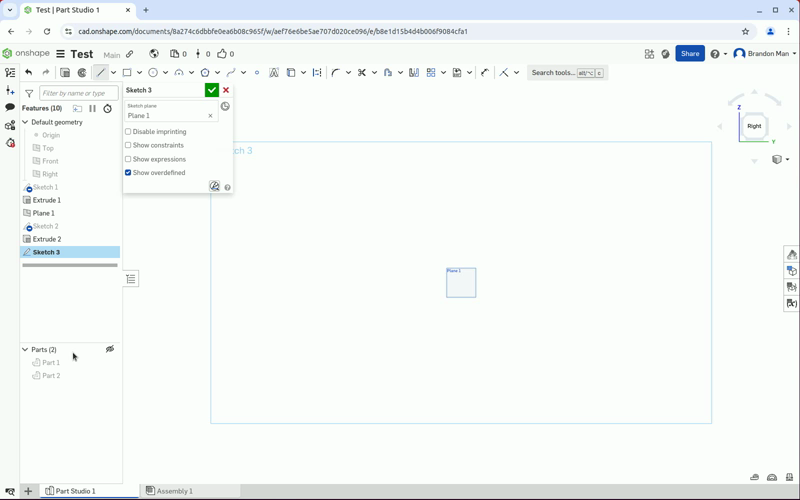
mouse_move(407, 260)
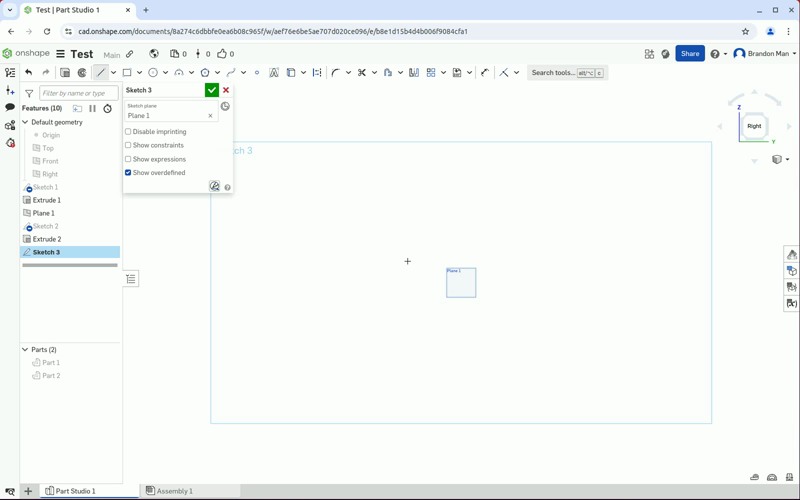
click(407, 260)
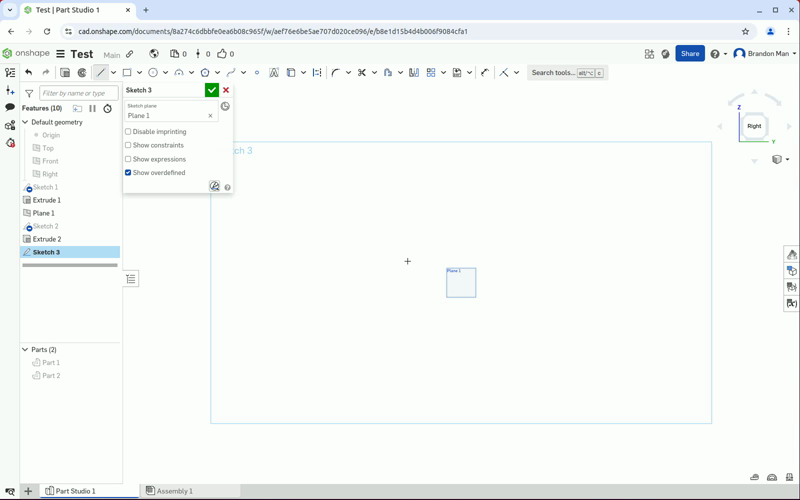
key_up(shift)
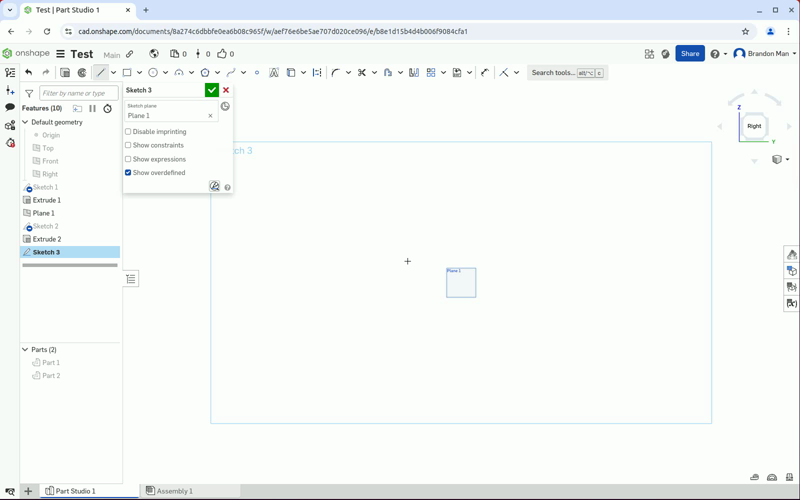
key_down(shift)
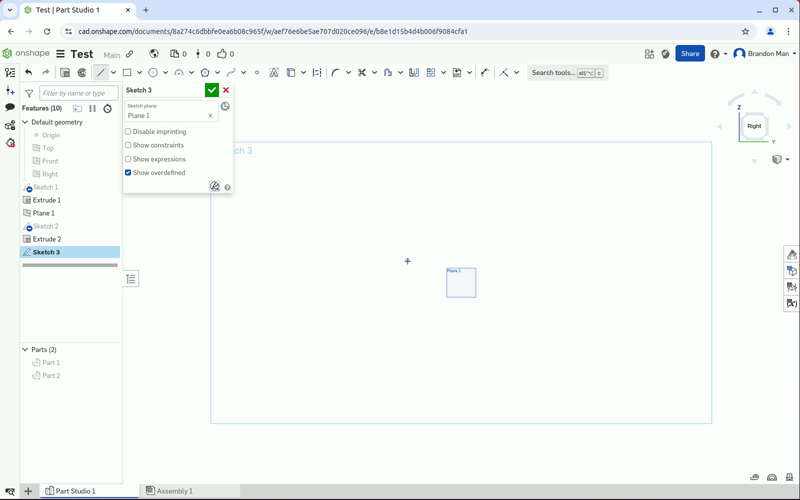
mouse_move(513, 260)
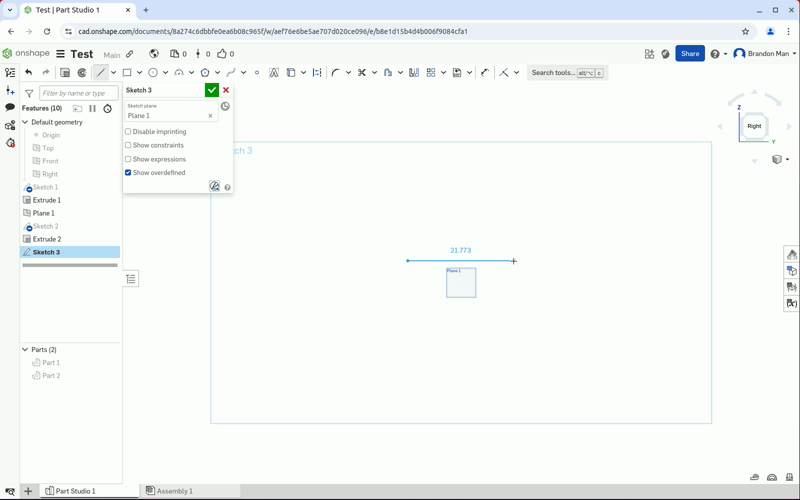
click(513, 260)
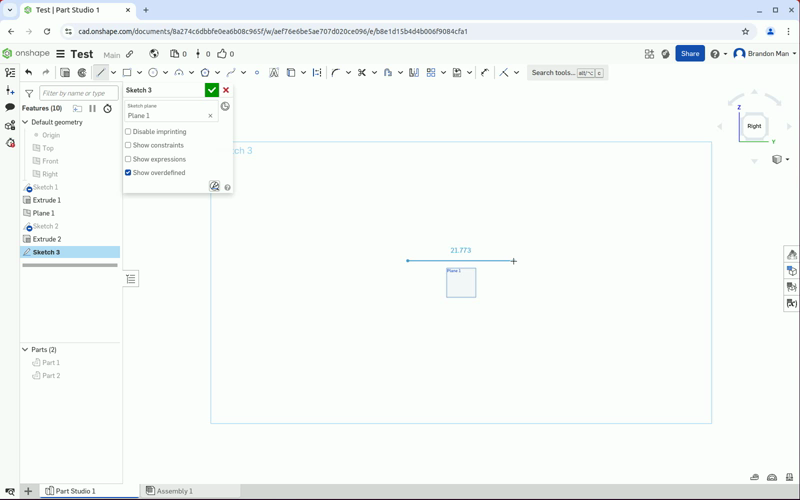
key_up(shift)
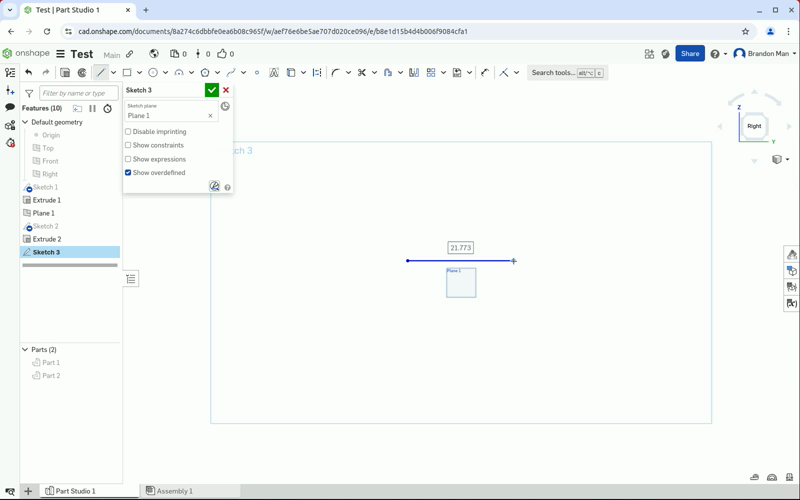
key_down(shift)
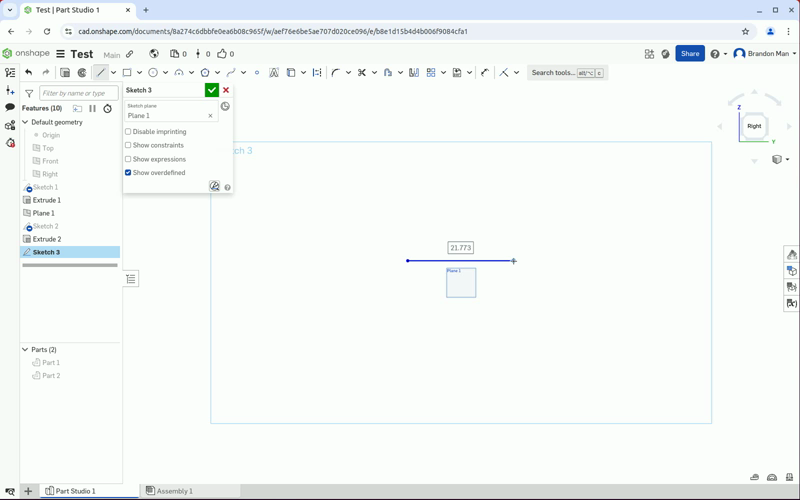
mouse_move(543, 260)
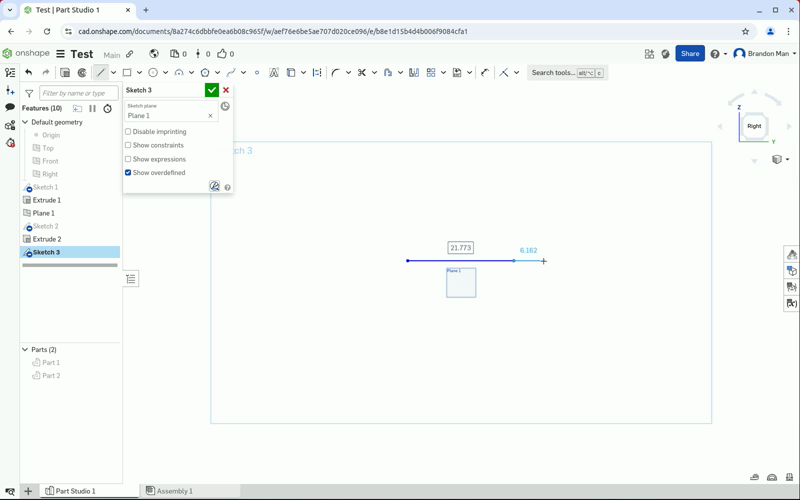
mouse_move(513, 257)
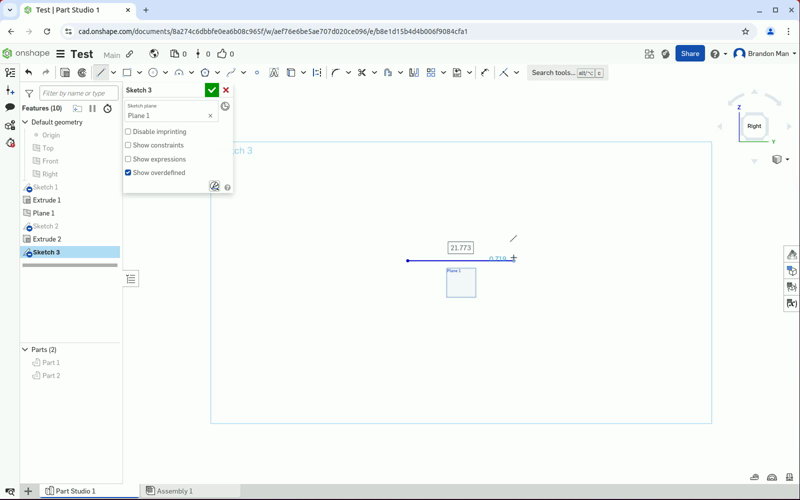
scroll(6)
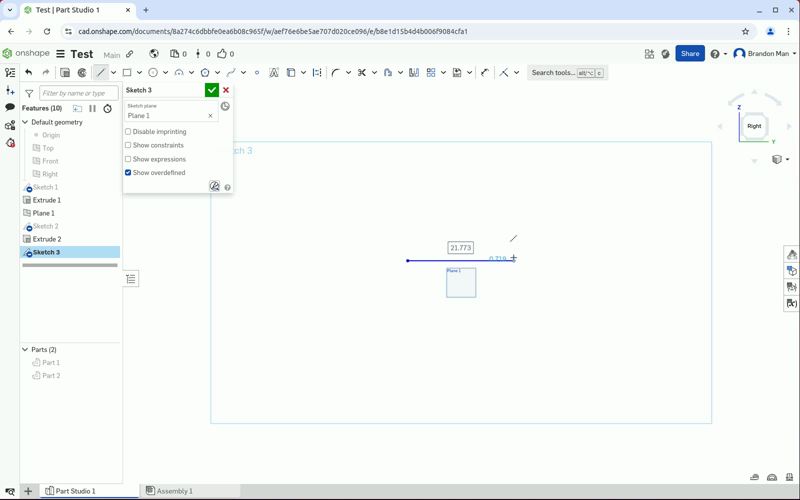
scroll(6)
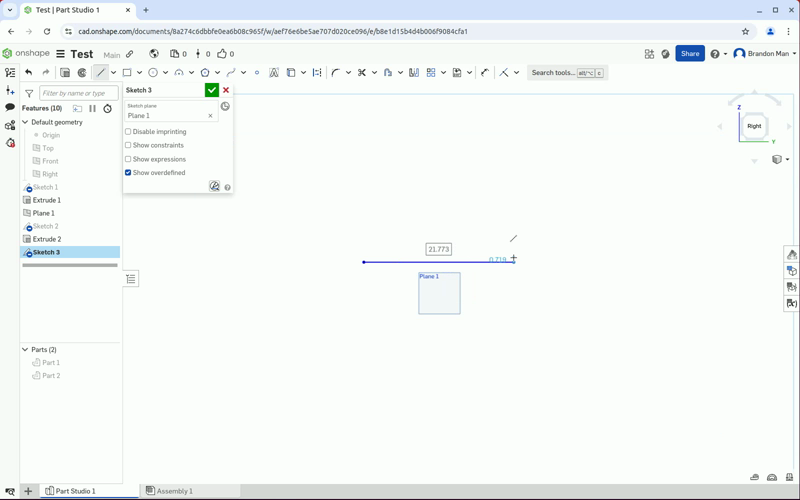
scroll(6)
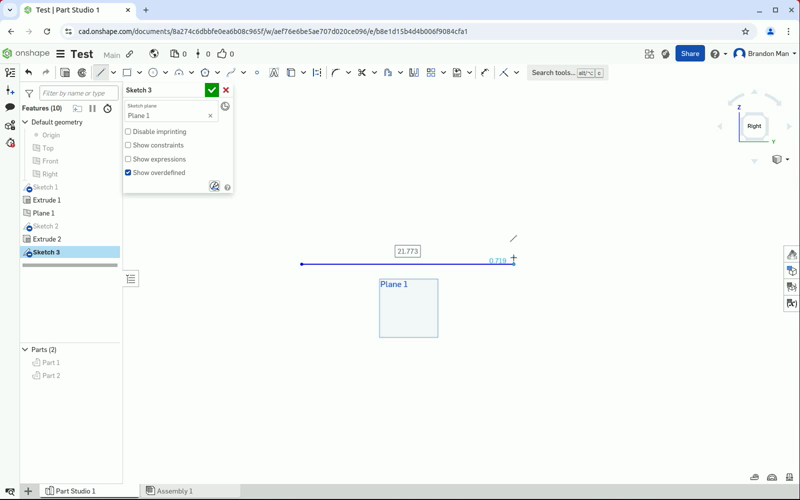
scroll(6)
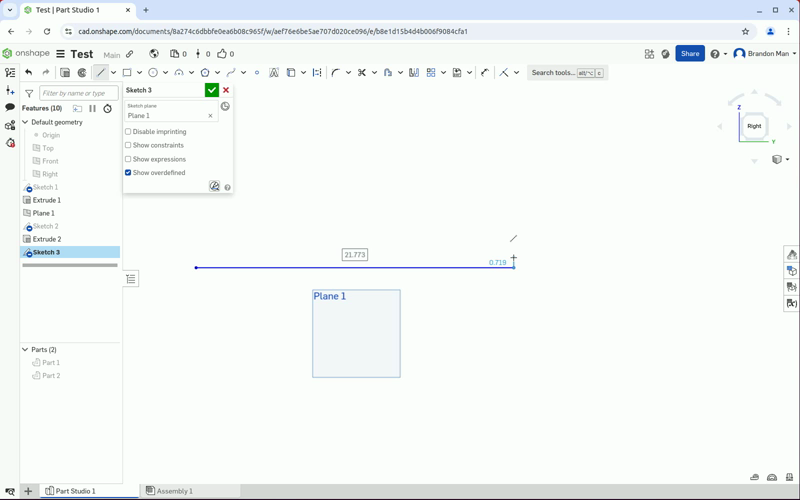
scroll(6)
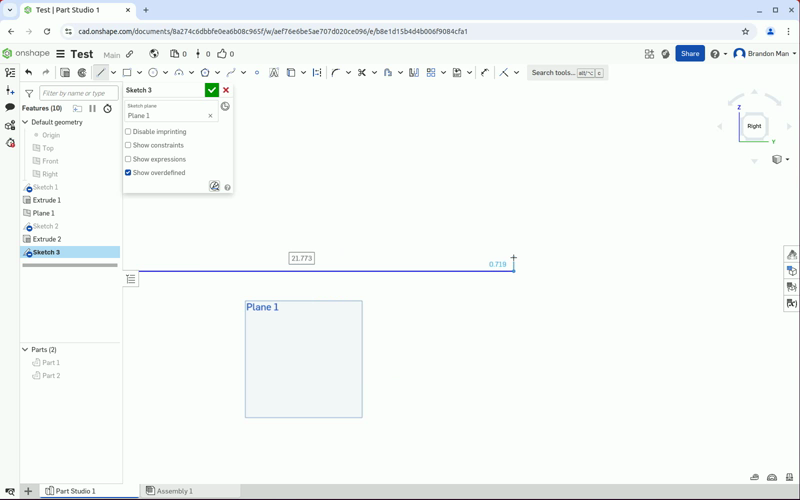
scroll(6)
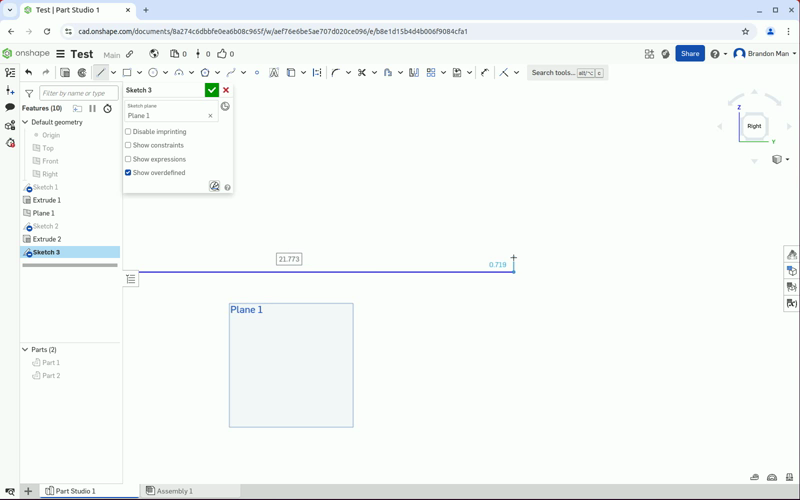
scroll(6)
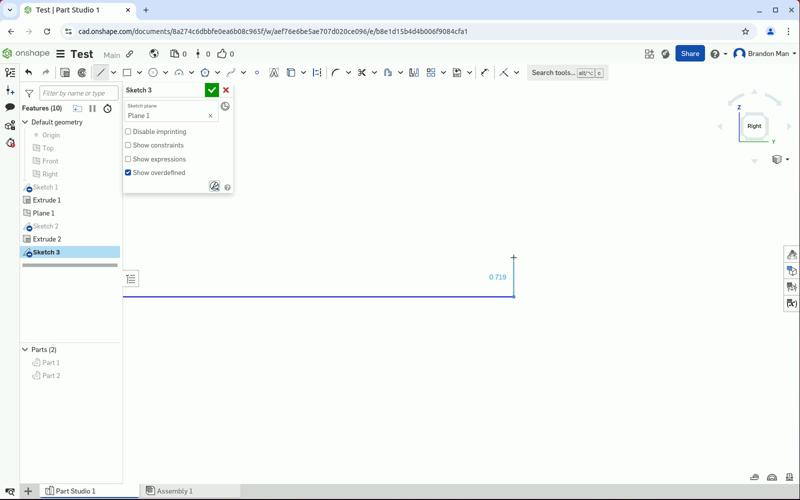
click(513, 257)
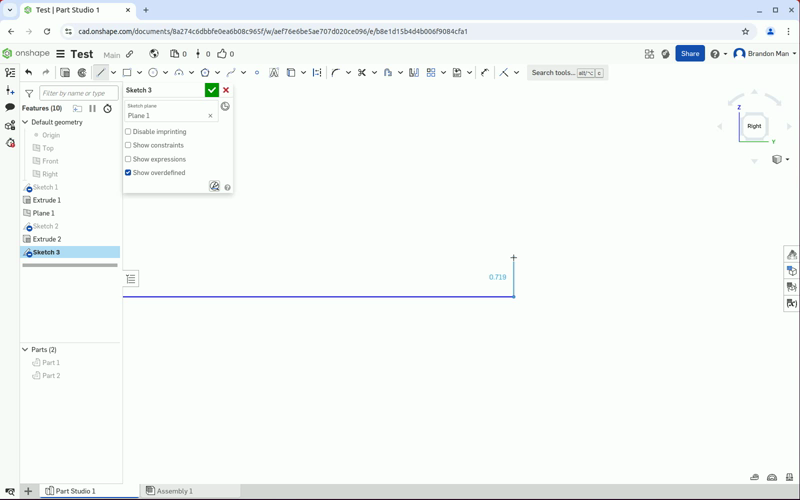
scroll(-6)
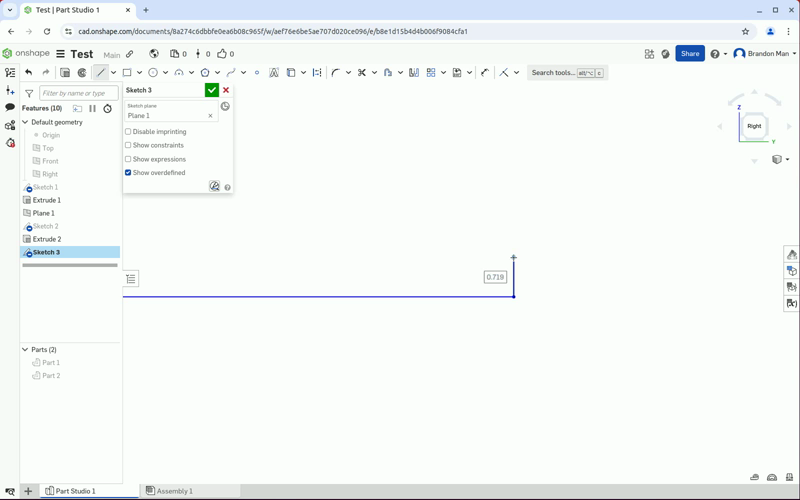
scroll(-6)
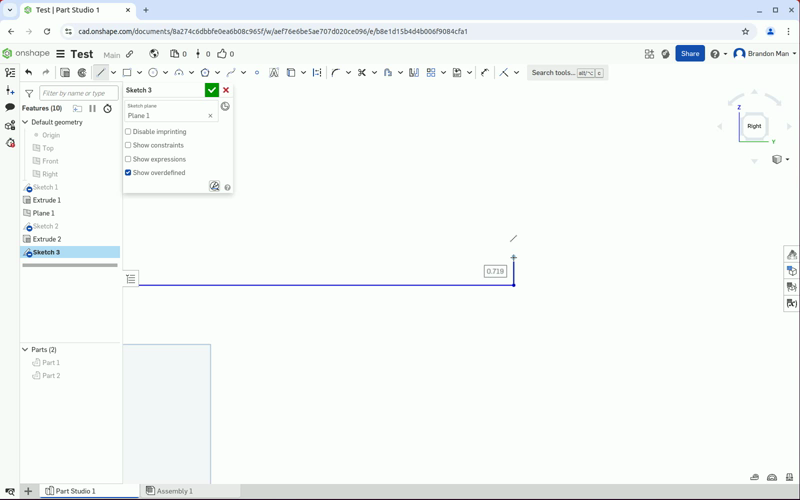
scroll(-6)
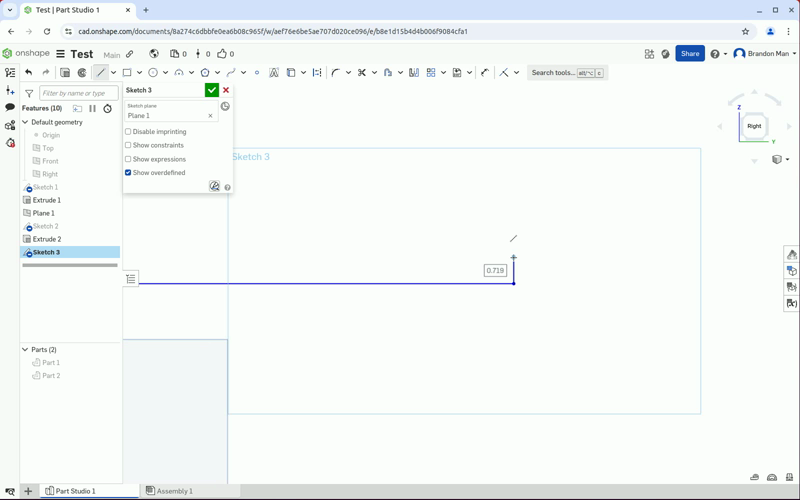
scroll(-6)
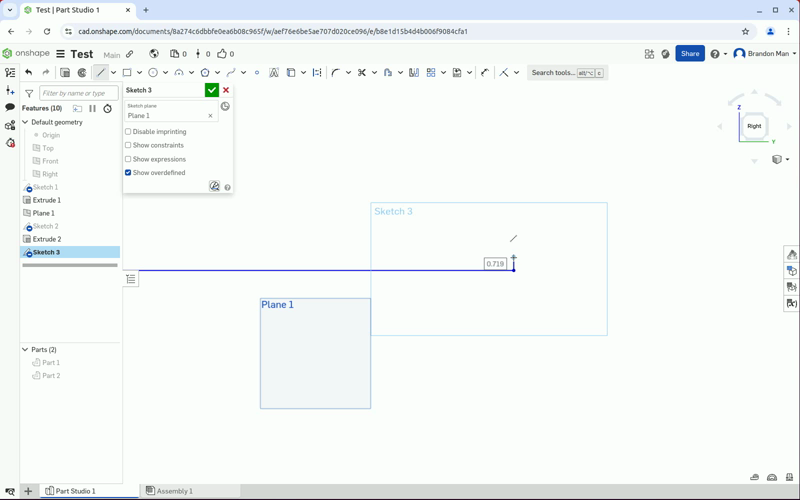
scroll(-6)
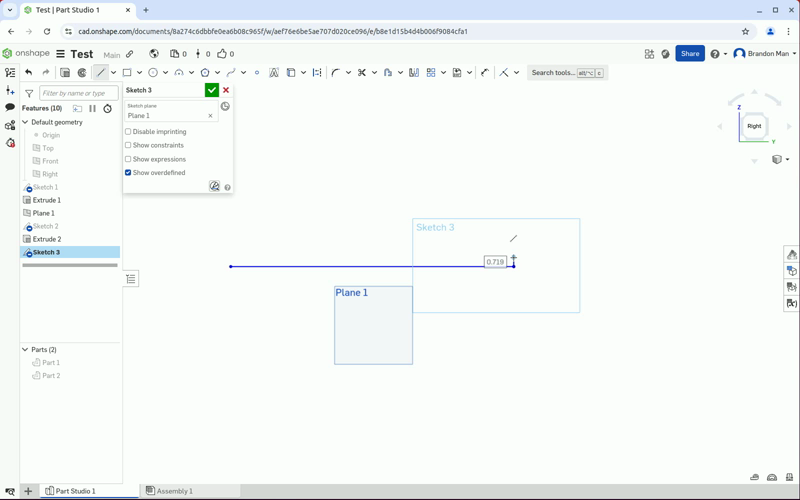
scroll(-6)
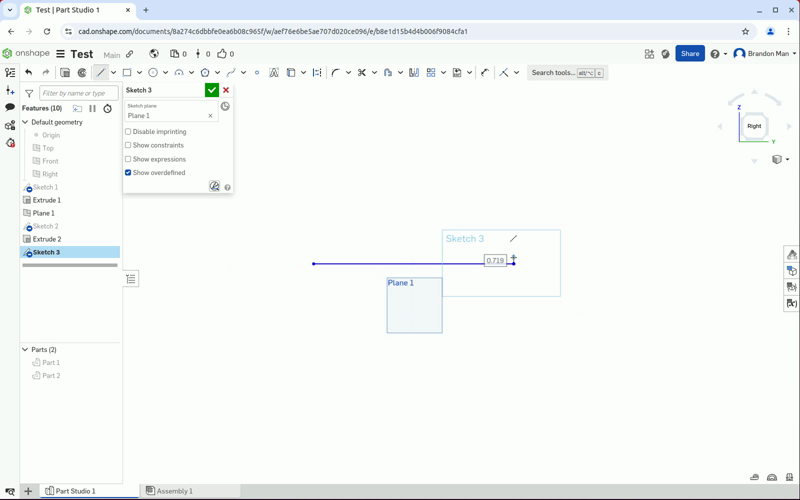
scroll(-6)
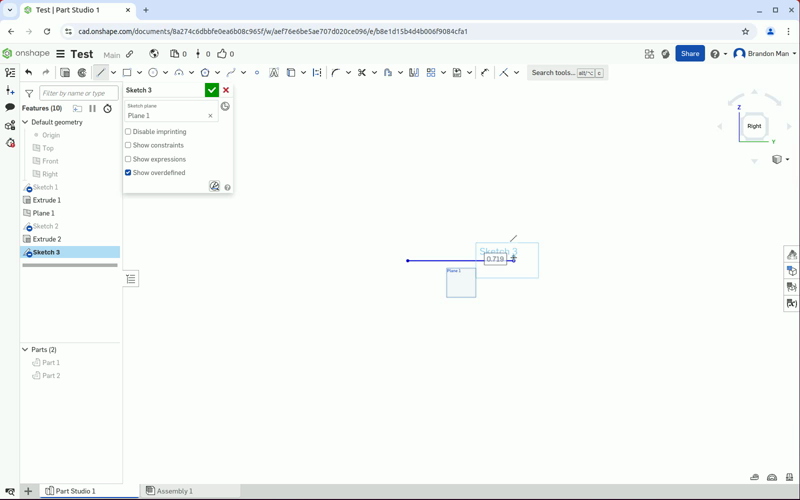
key_up(shift)
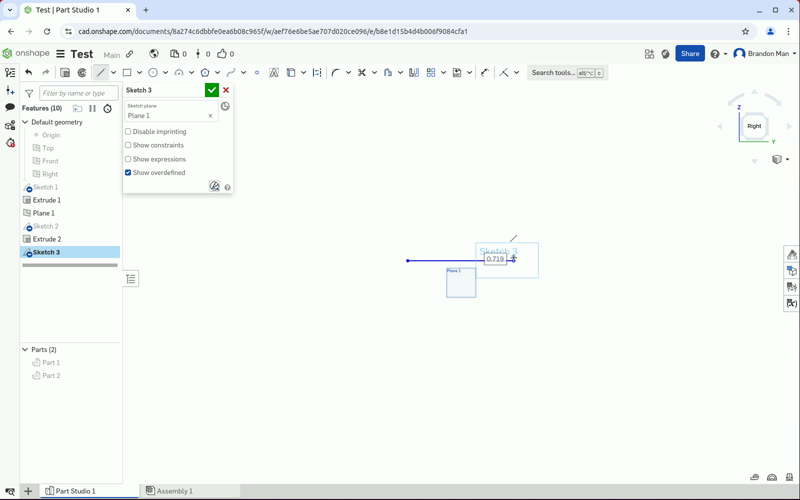
key_down(shift)
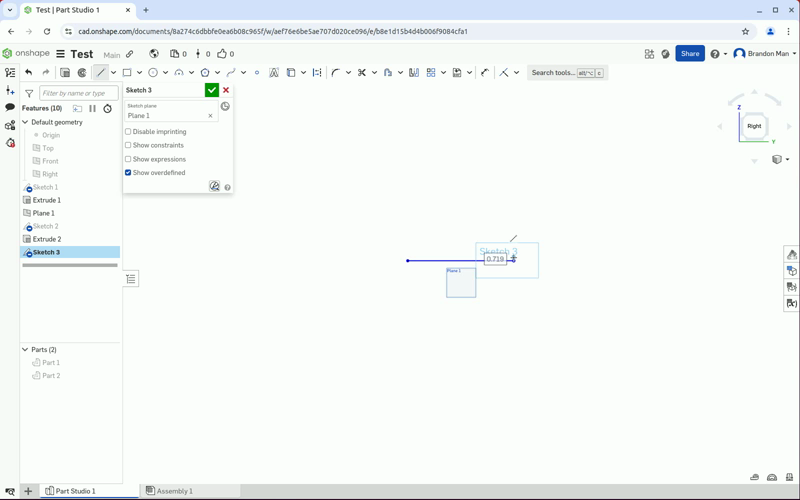
mouse_move(407, 257)
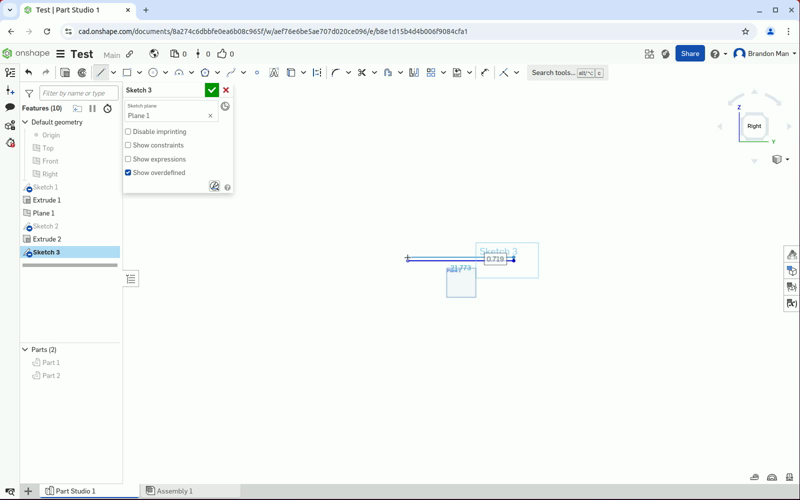
scroll(6)
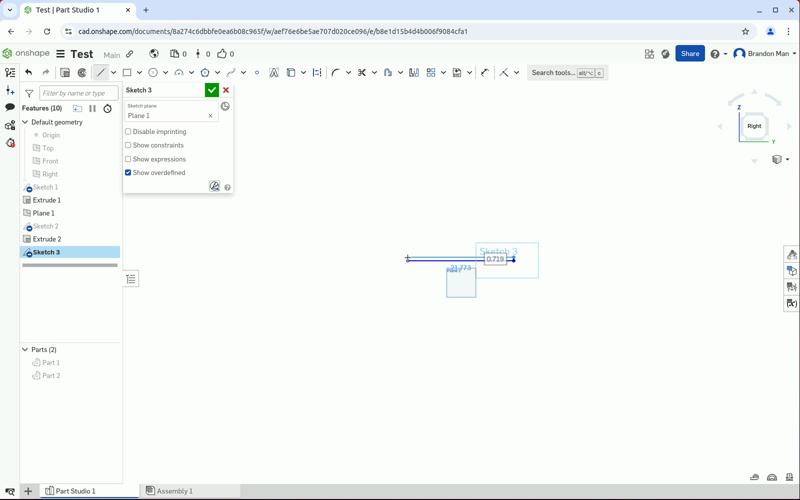
scroll(6)
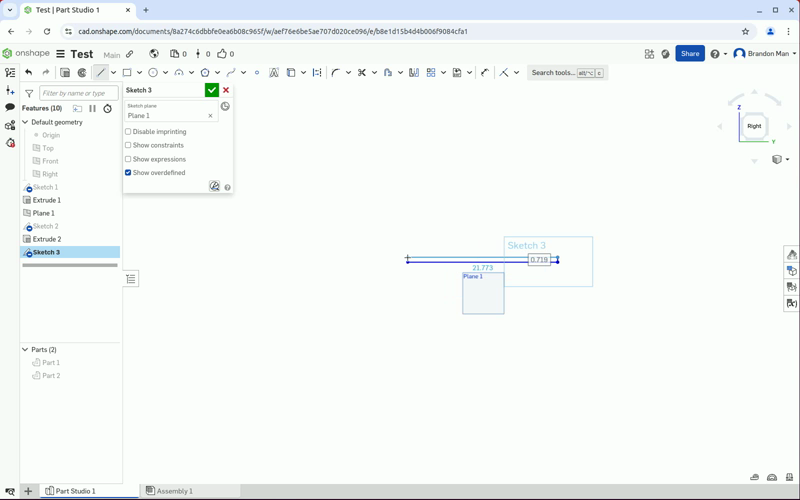
scroll(6)
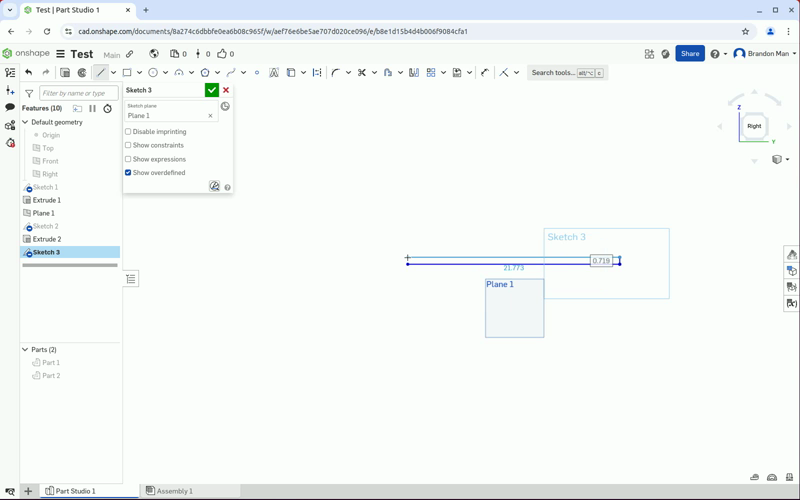
scroll(6)
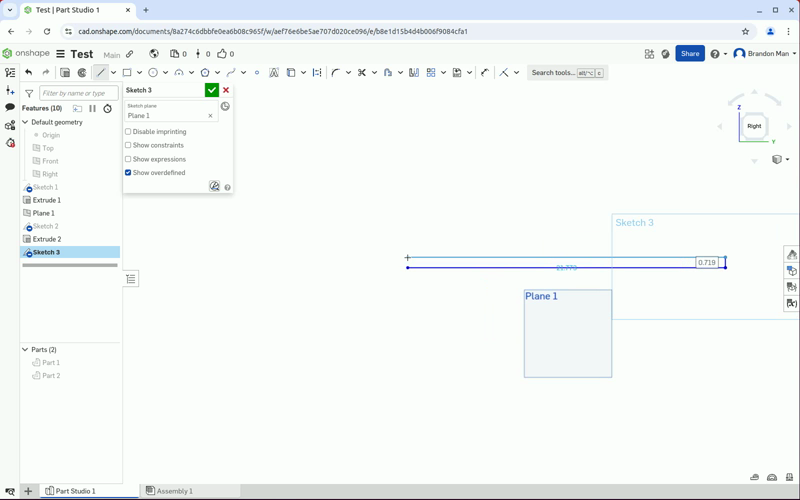
scroll(6)
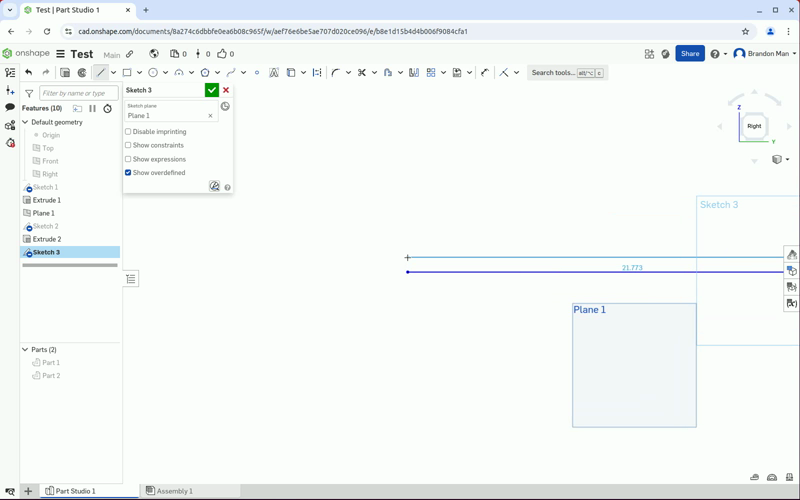
scroll(6)
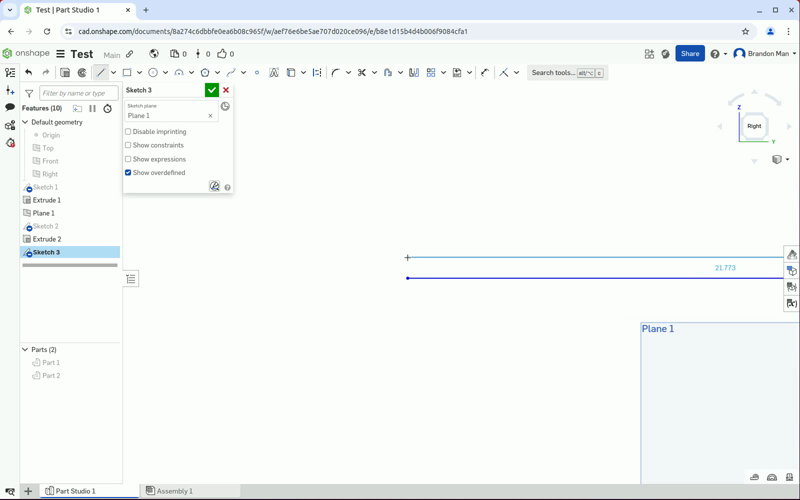
scroll(6)
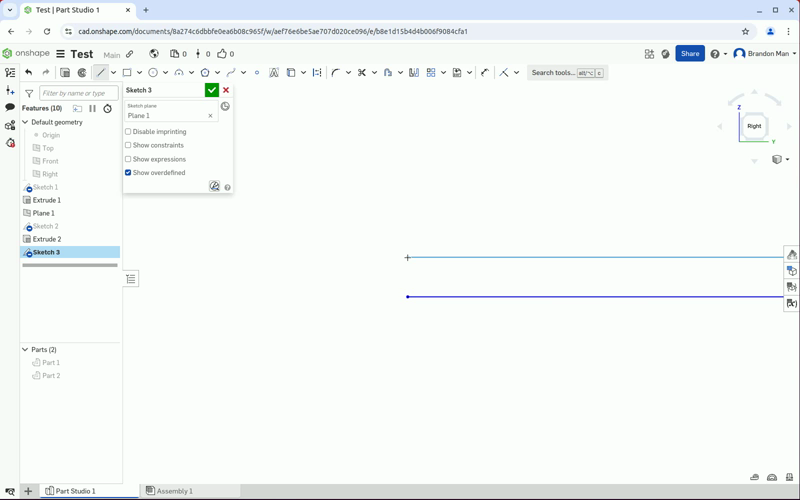
click(407, 257)
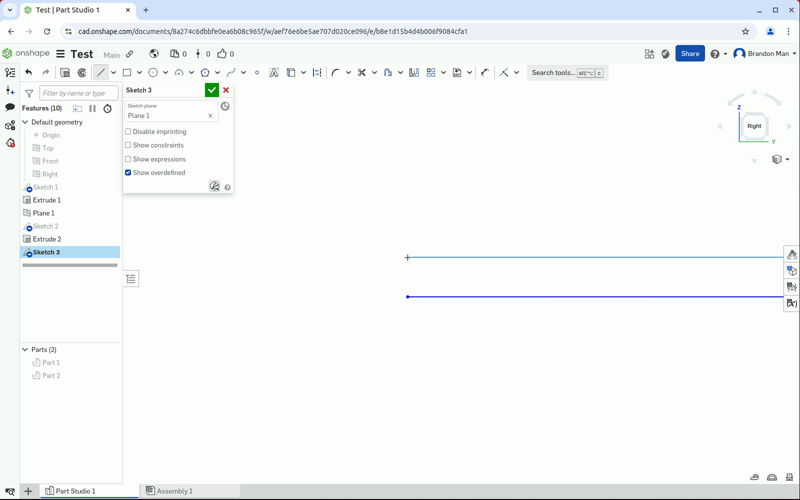
scroll(-6)
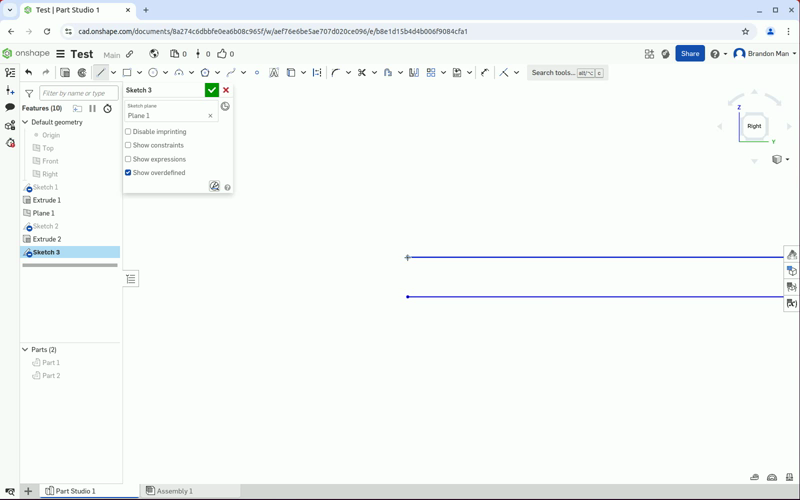
scroll(-6)
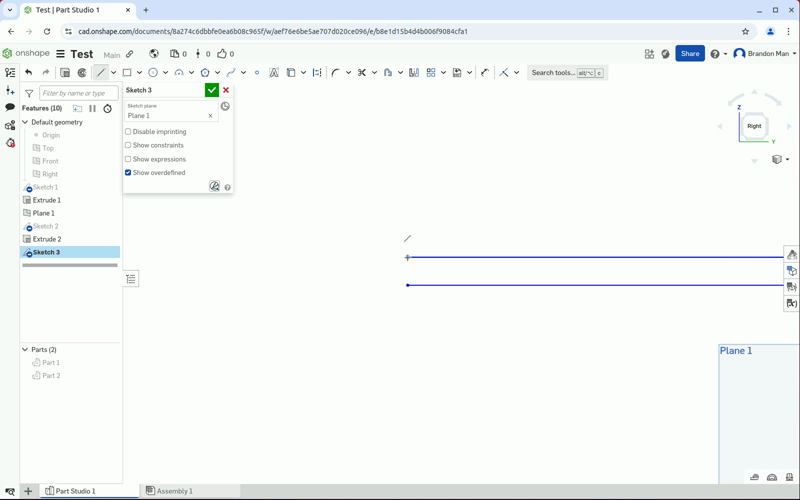
scroll(-6)
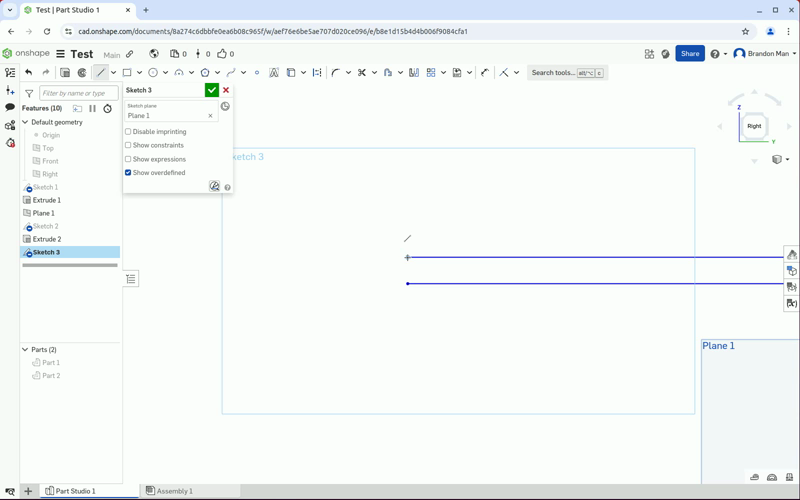
scroll(-6)
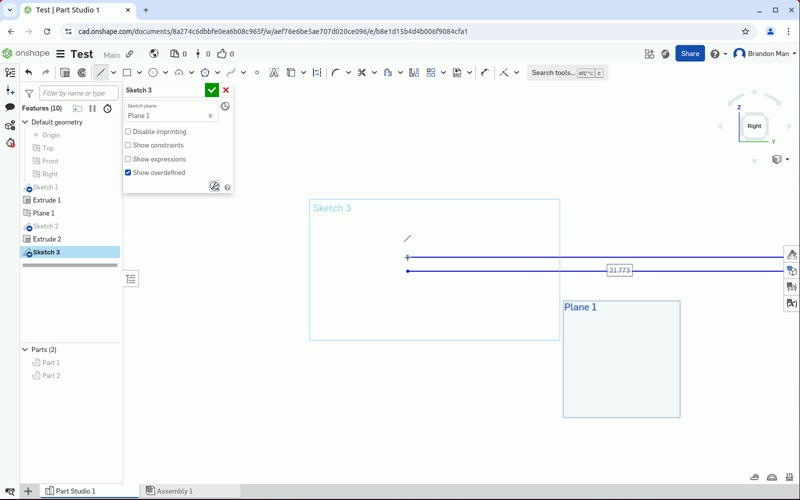
scroll(-6)
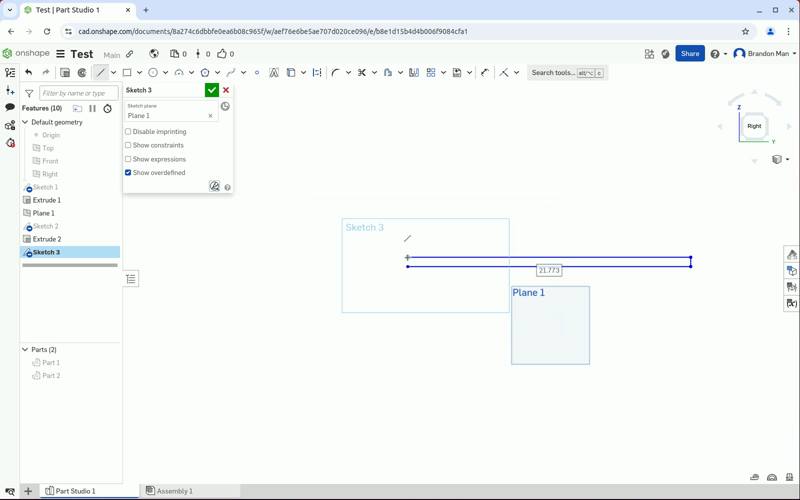
scroll(-6)
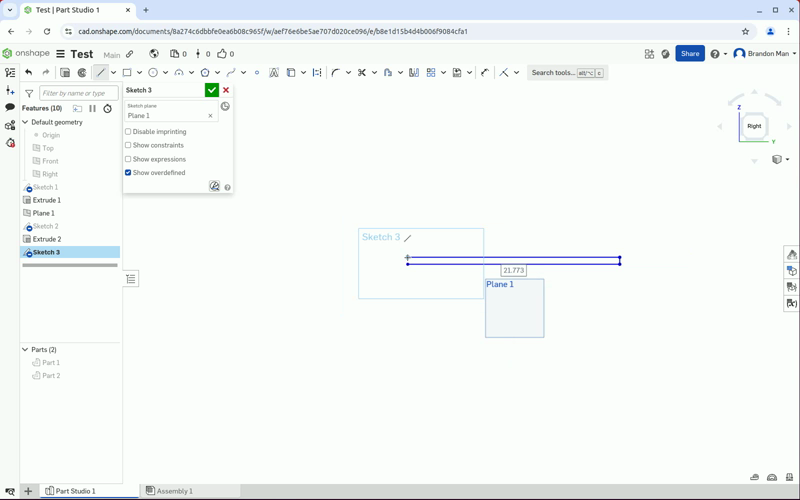
scroll(-6)
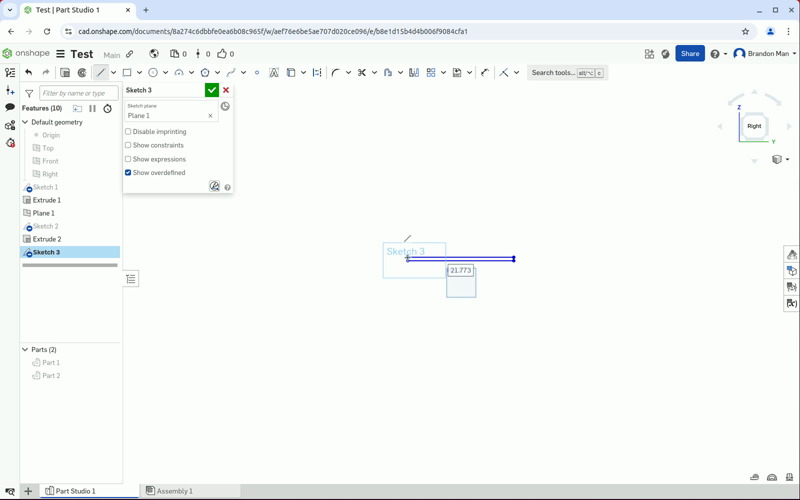
key_up(shift)
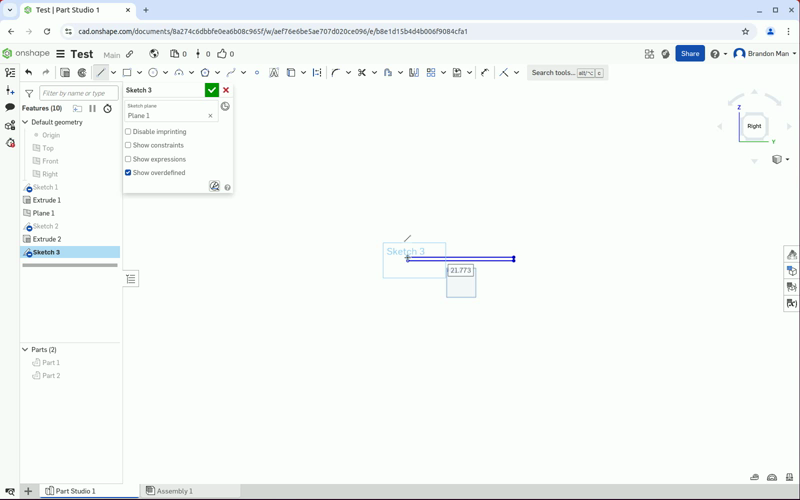
mouse_move(437, 257)
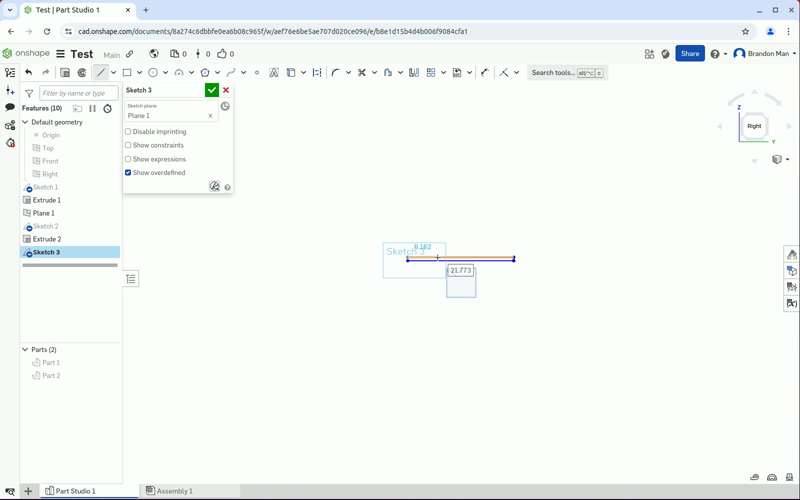
key_down(shift)
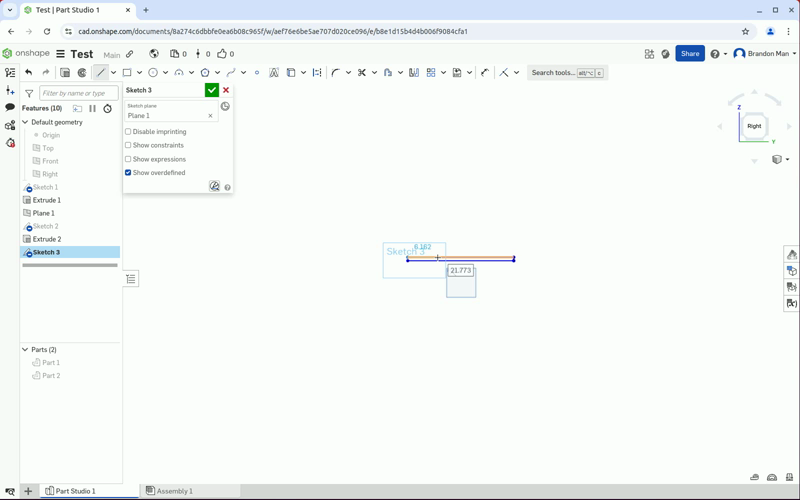
mouse_move(407, 260)
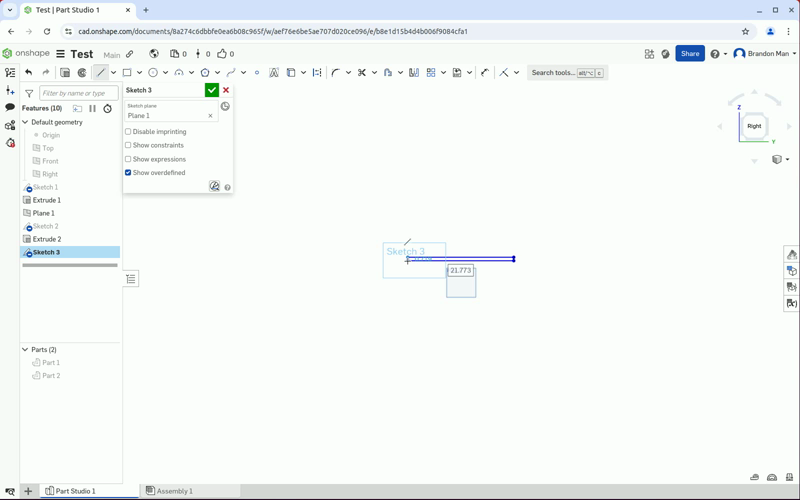
scroll(6)
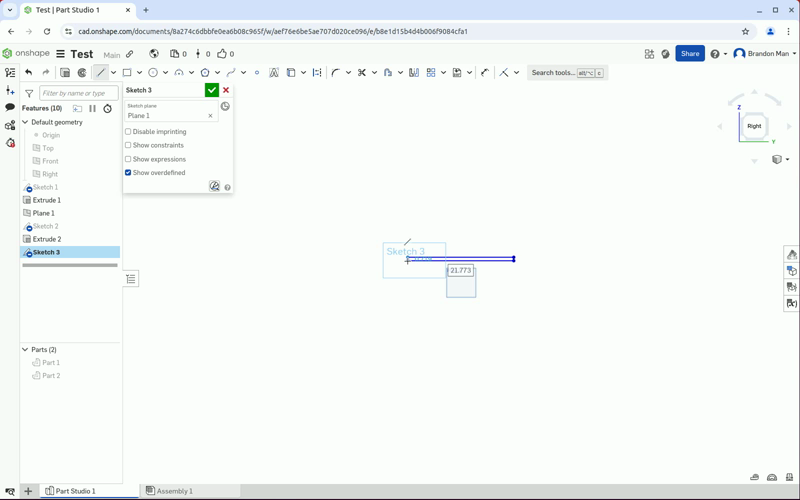
scroll(6)
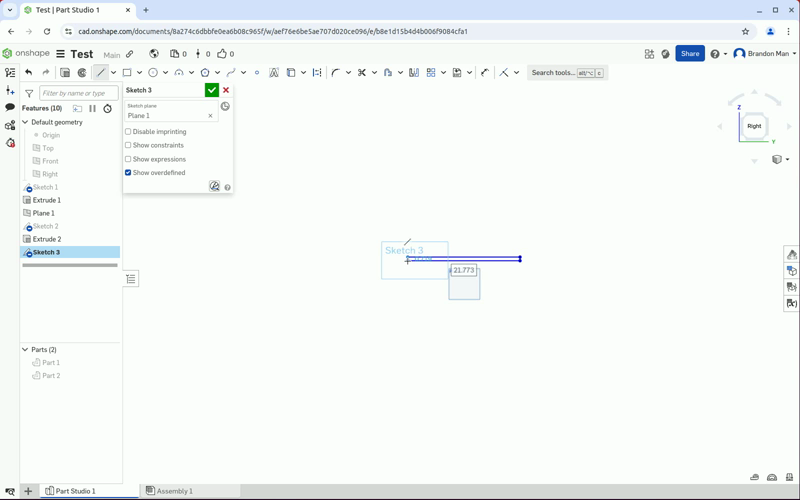
scroll(6)
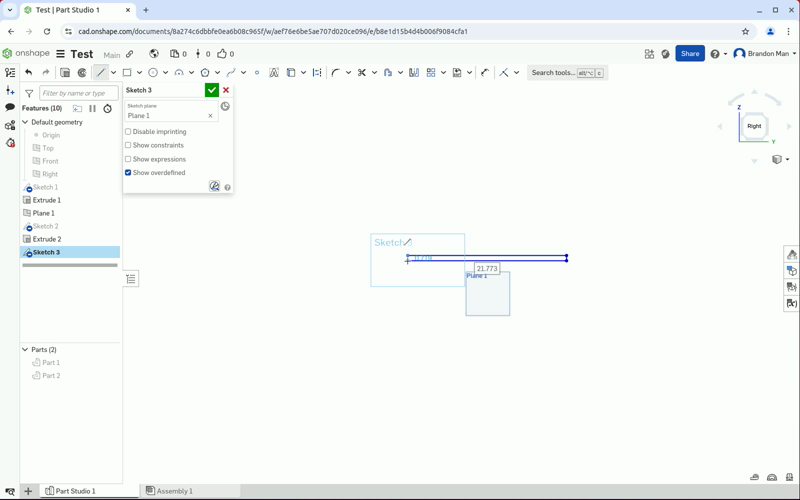
scroll(6)
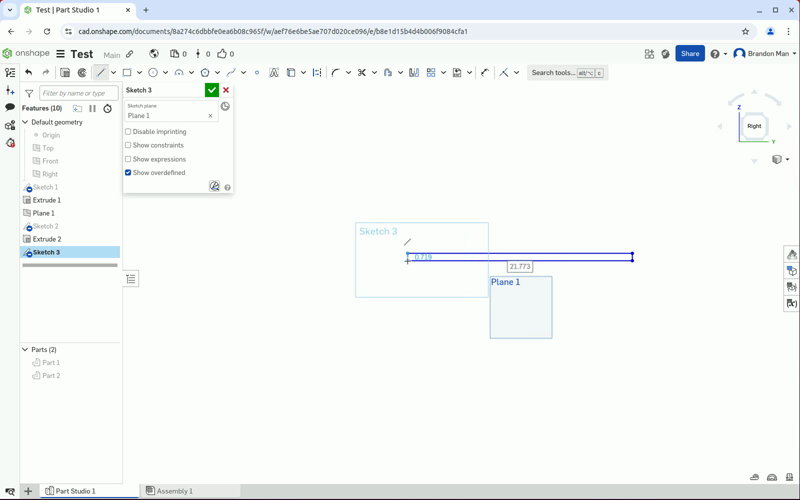
scroll(6)
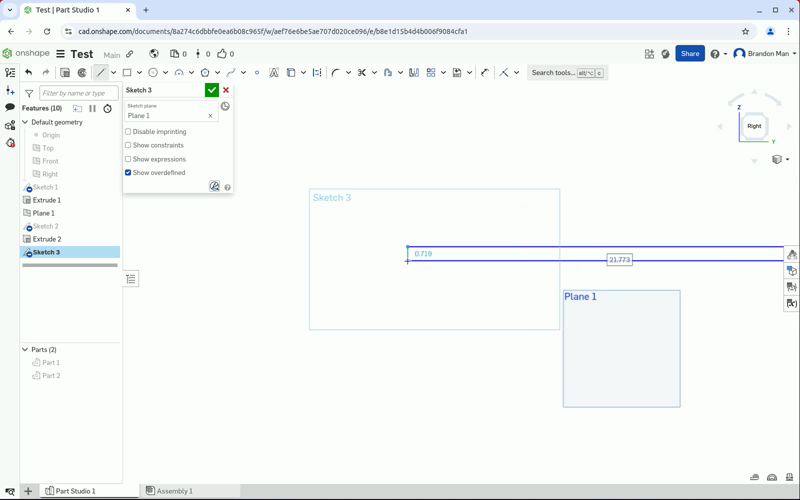
scroll(6)
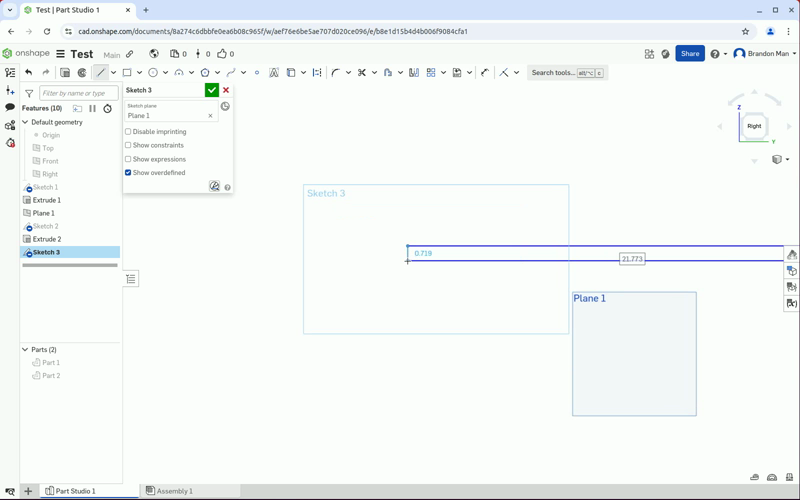
scroll(6)
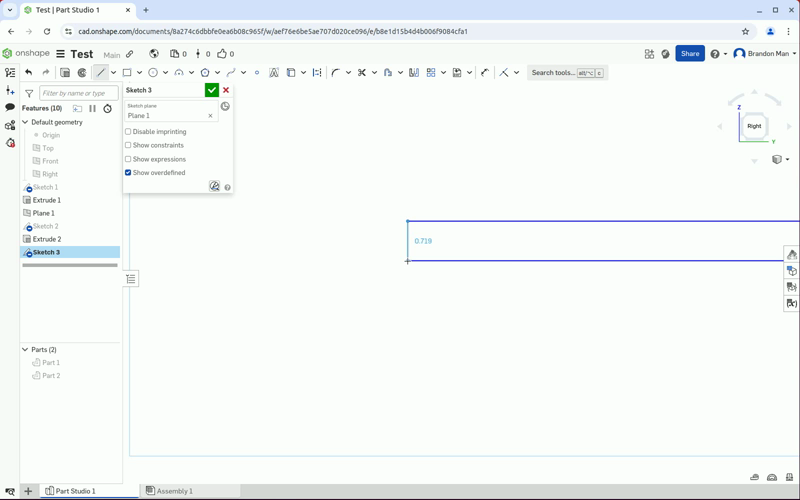
key_up(shift)
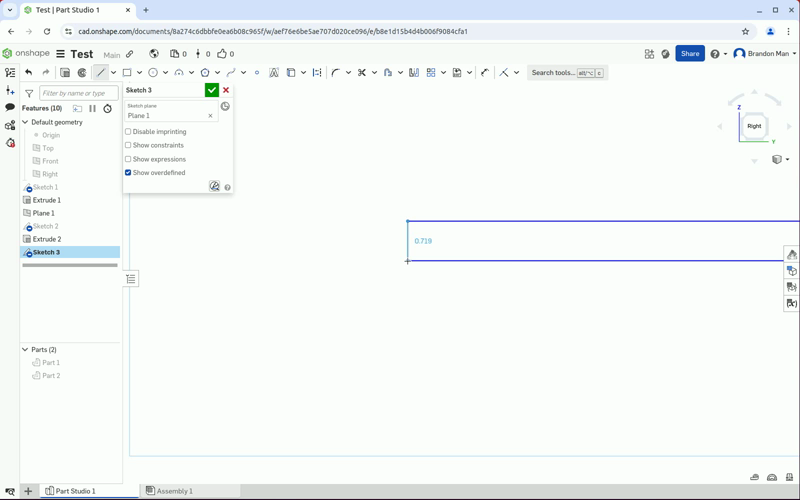
click(407, 260)
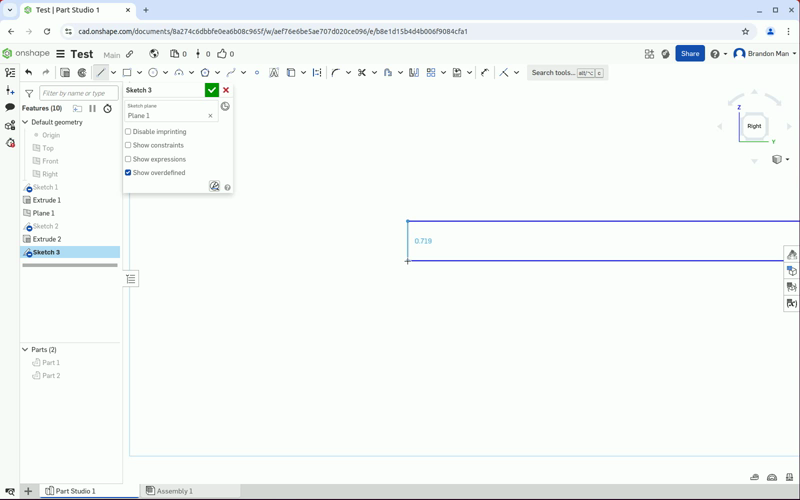
scroll(-6)
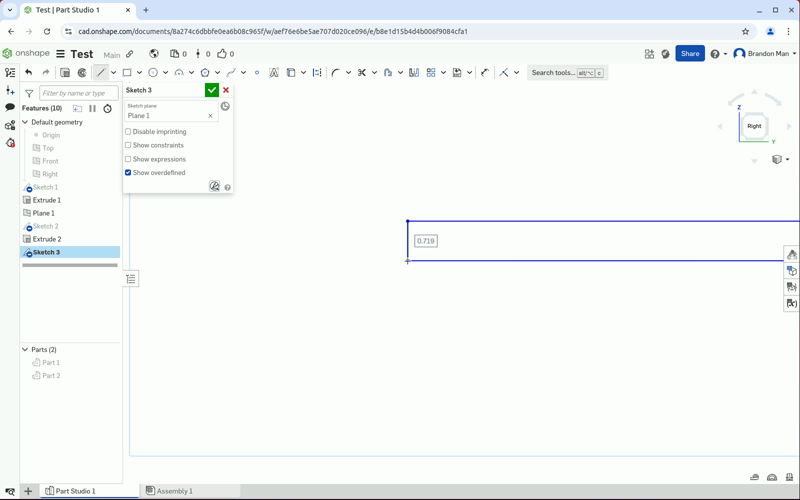
scroll(-6)
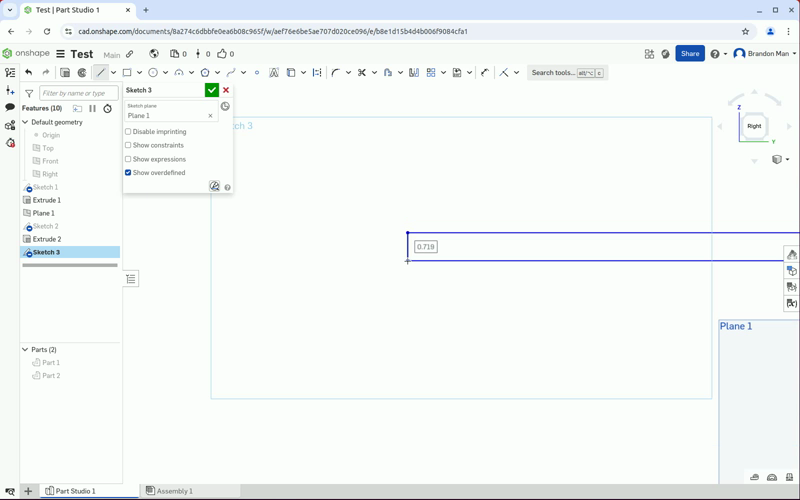
scroll(-6)
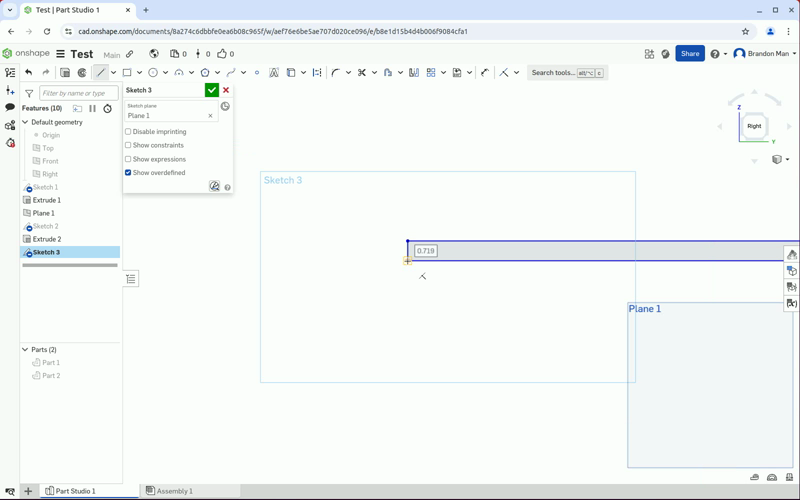
scroll(-6)
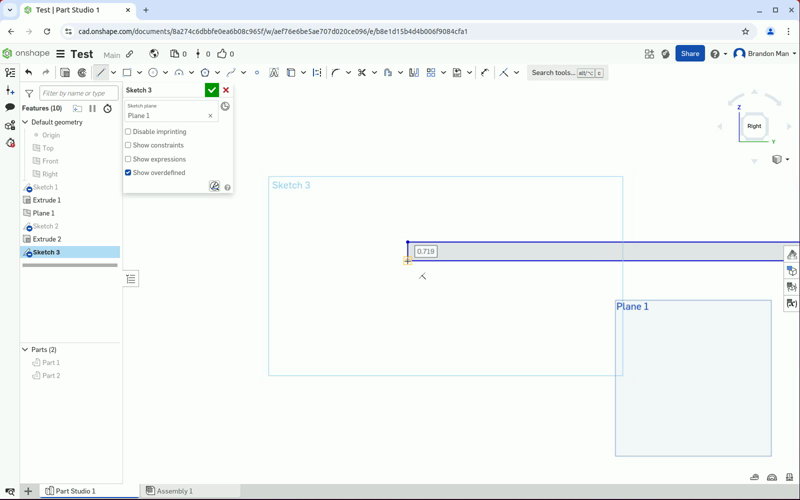
scroll(-6)
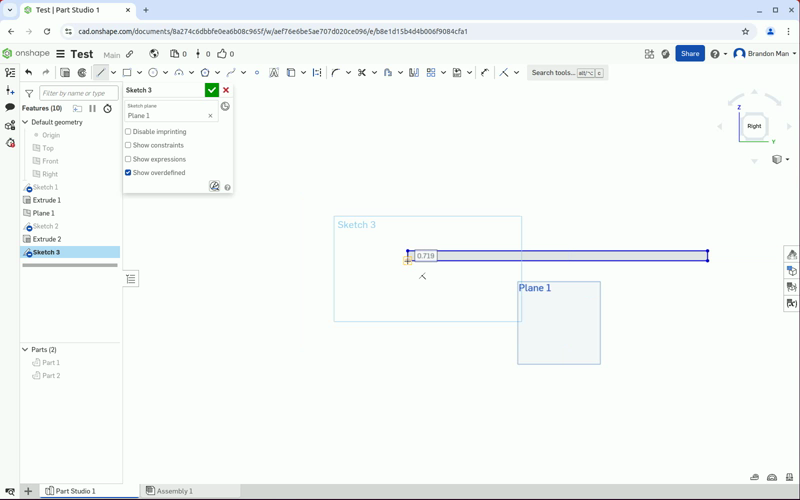
scroll(-6)
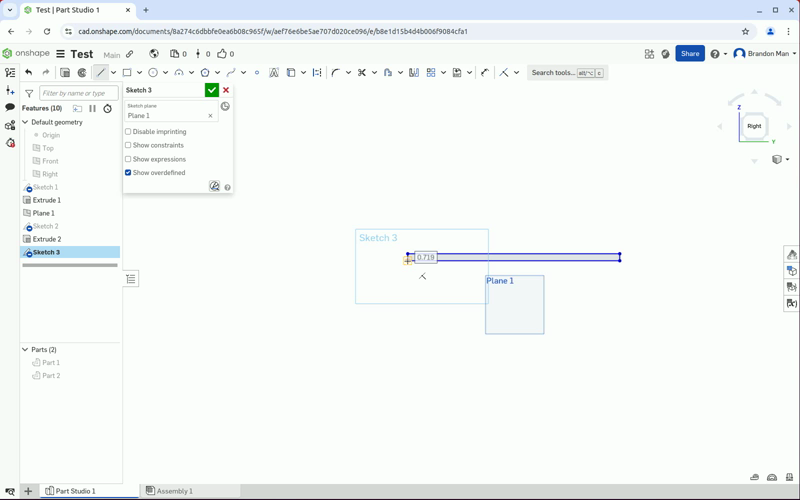
scroll(-6)
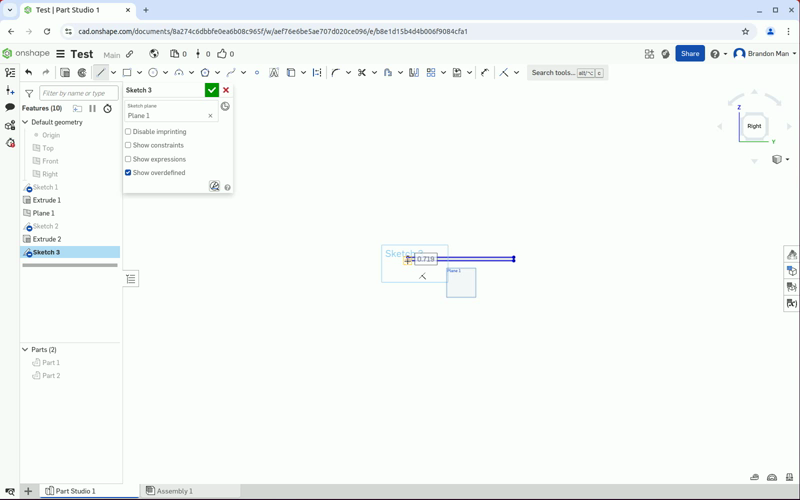
key(esc)
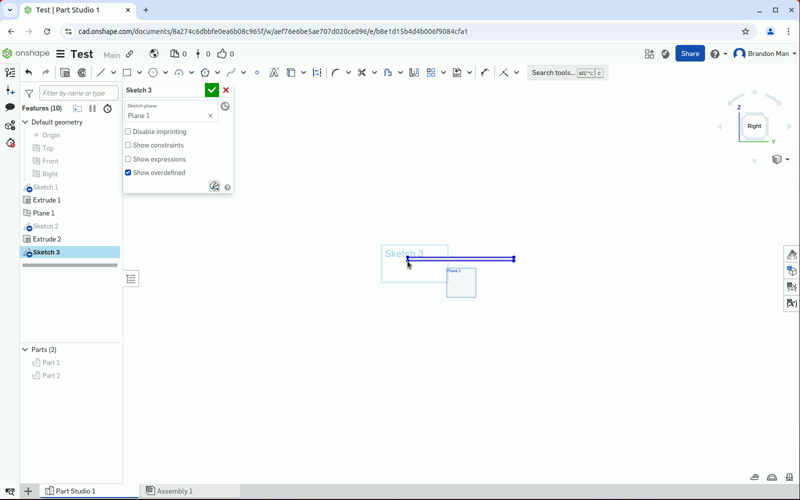
mouse_move(497, 259)
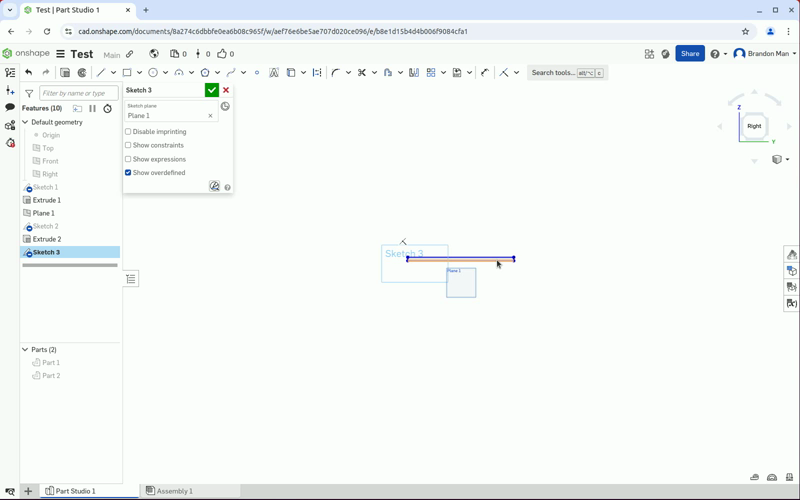
scroll(6)
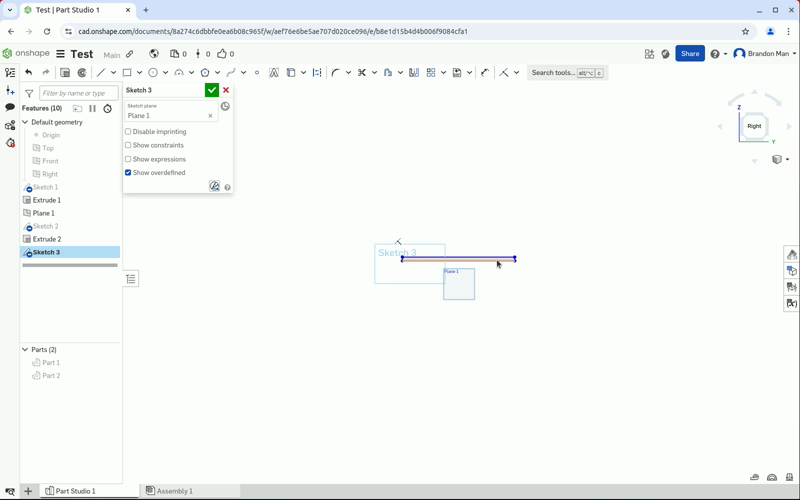
scroll(6)
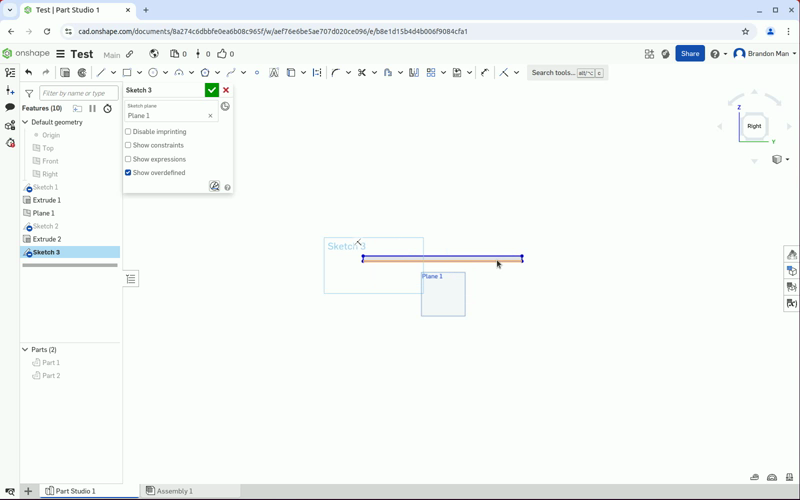
scroll(6)
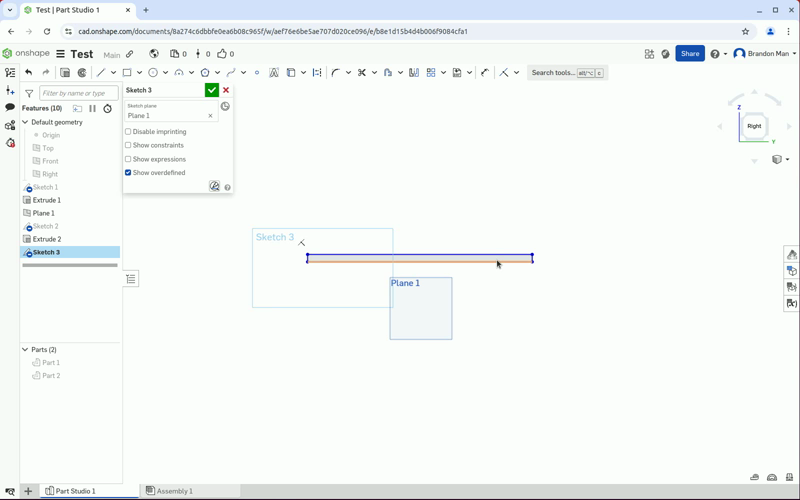
scroll(6)
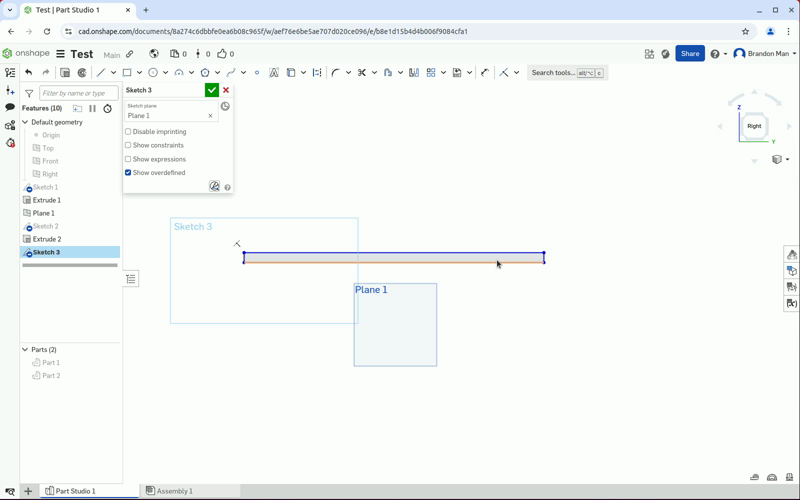
scroll(6)
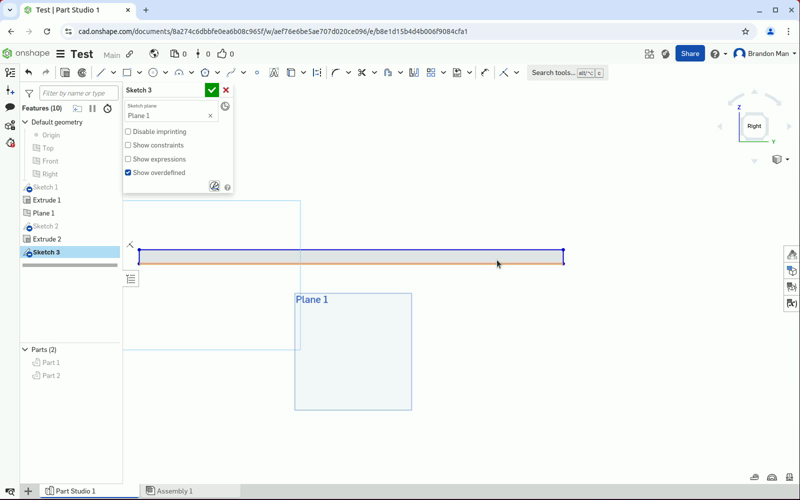
scroll(6)
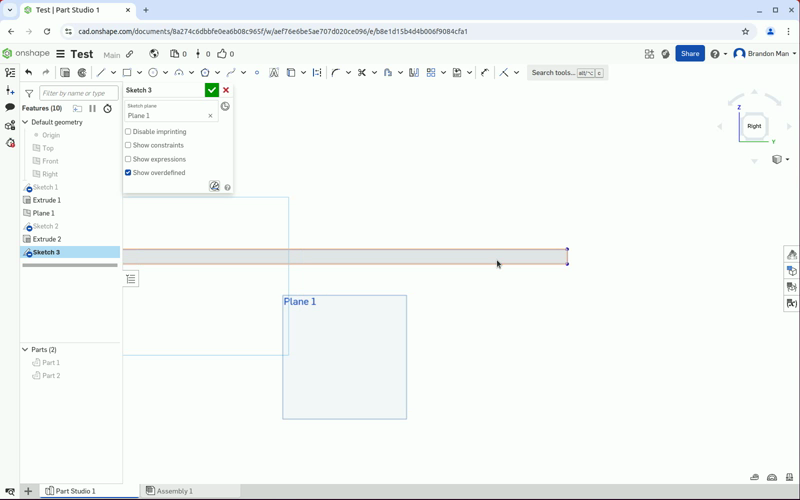
scroll(6)
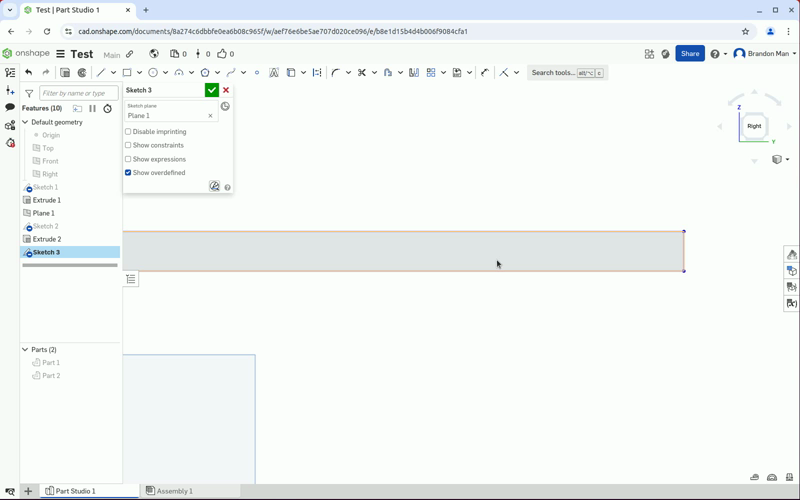
click(497, 259)
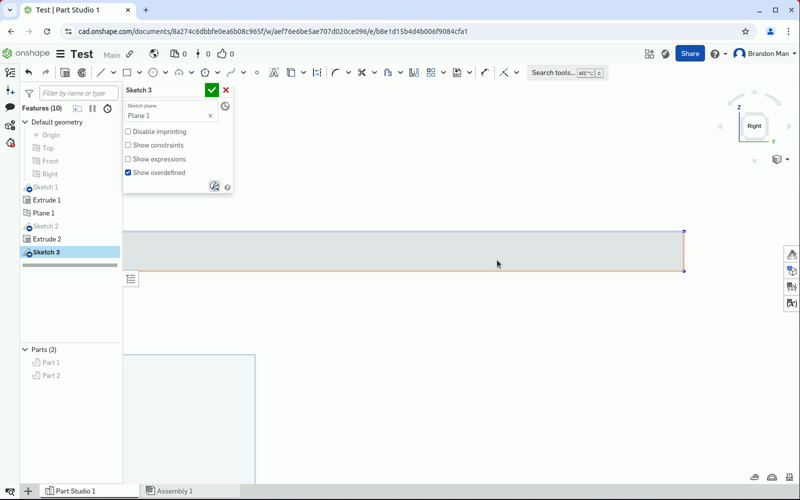
scroll(-6)
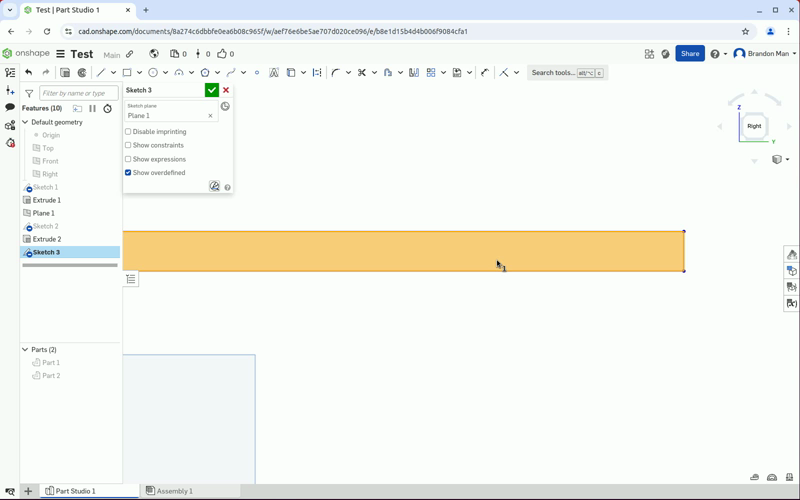
scroll(-6)
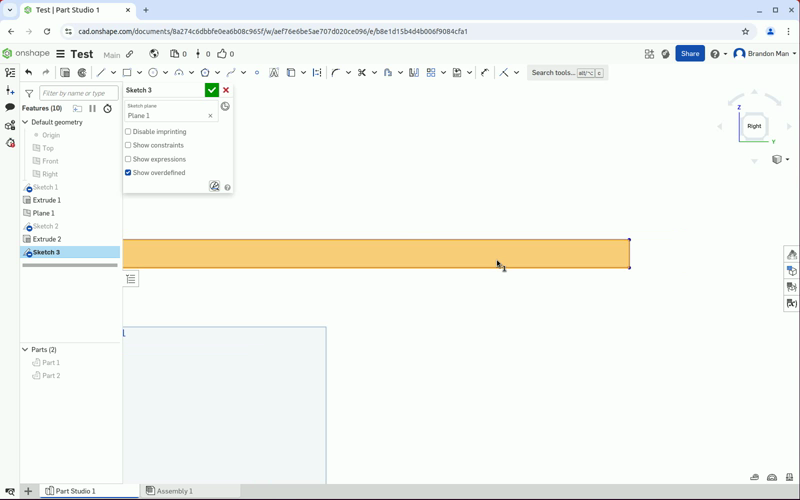
scroll(-6)
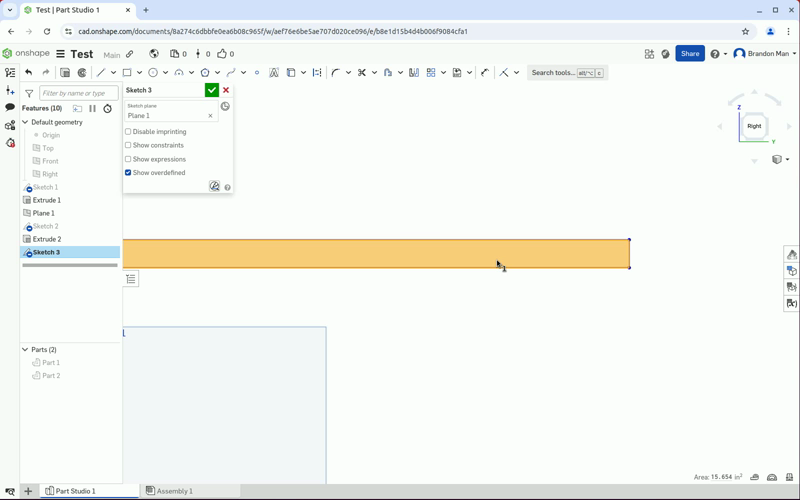
scroll(-6)
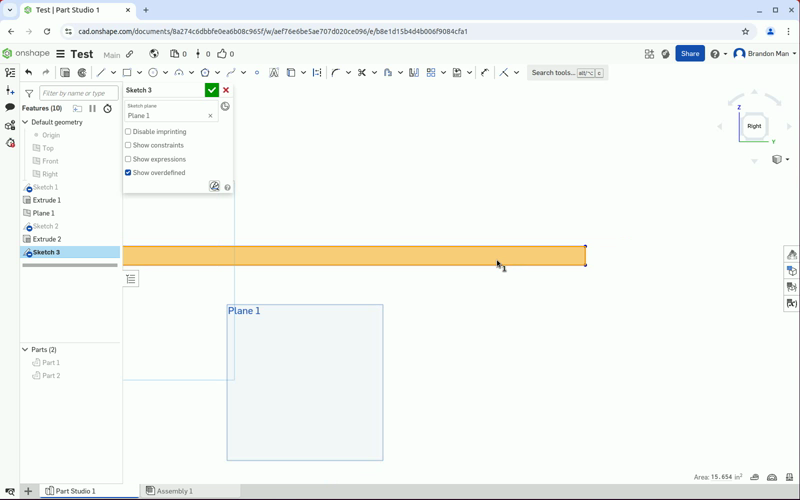
scroll(-6)
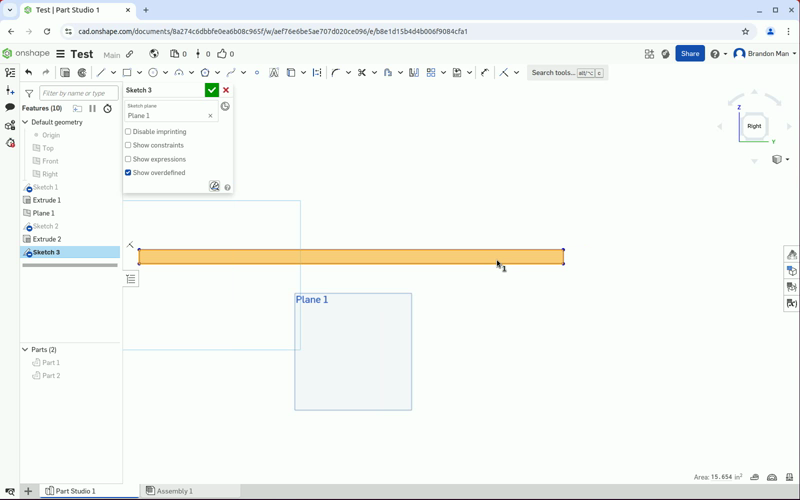
scroll(-6)
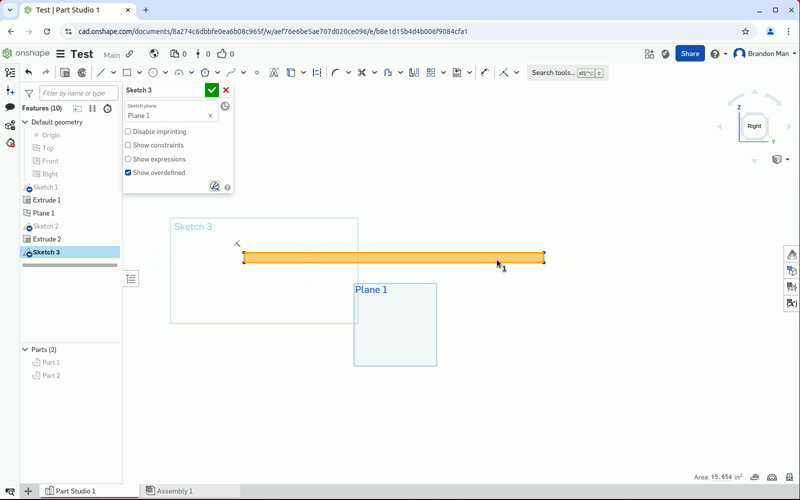
scroll(-6)
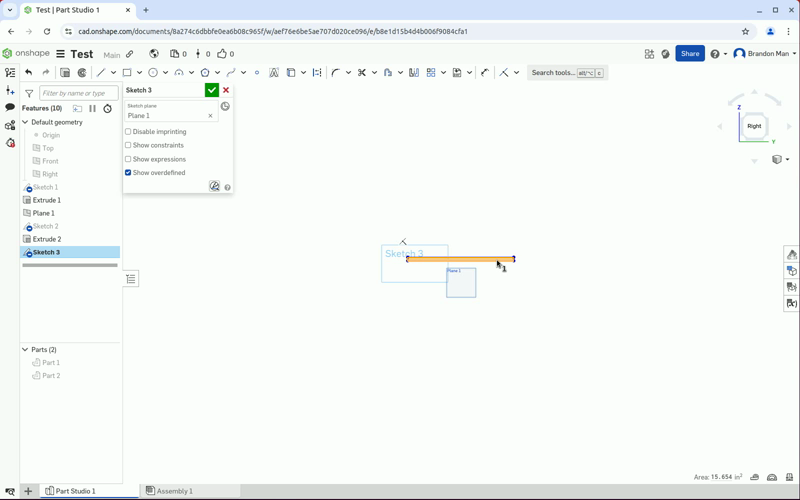
mouse_move(73, 352)
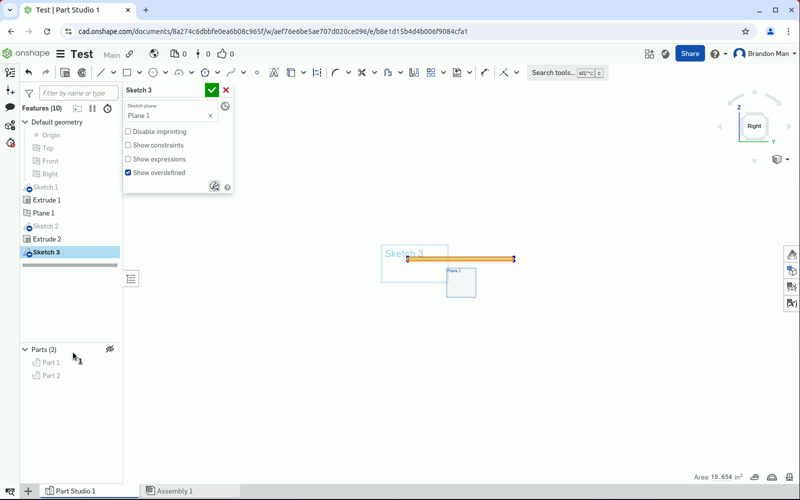
key(shift+y)
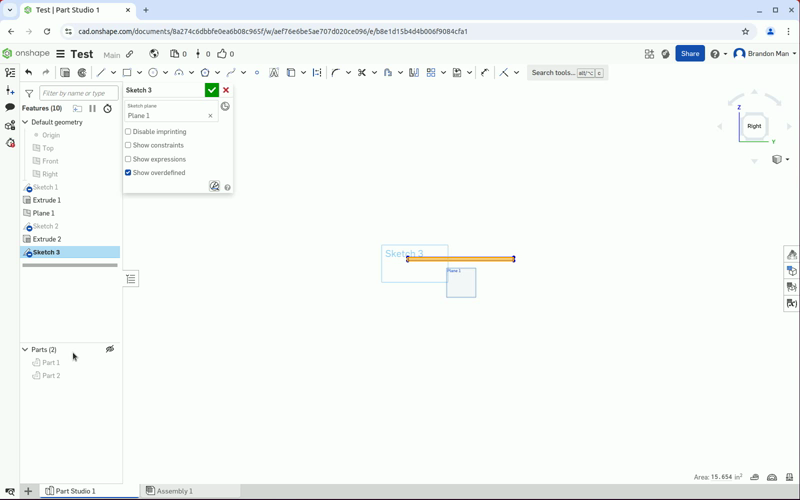
key(shift+e)
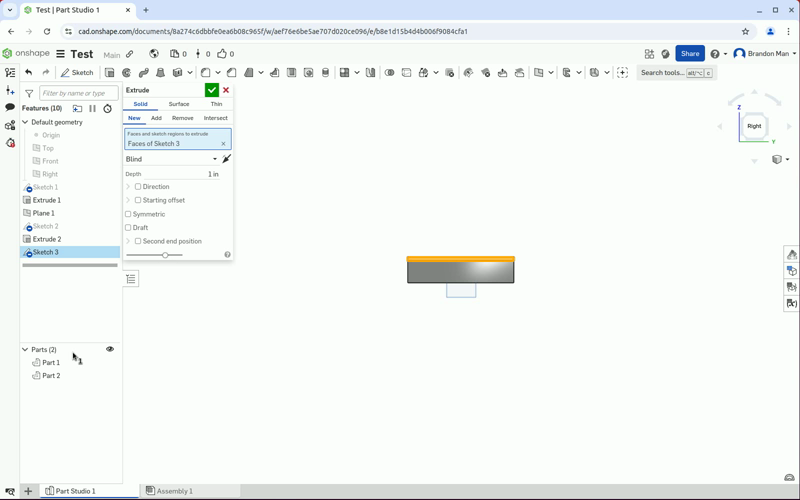
mouse_move(143, 106)
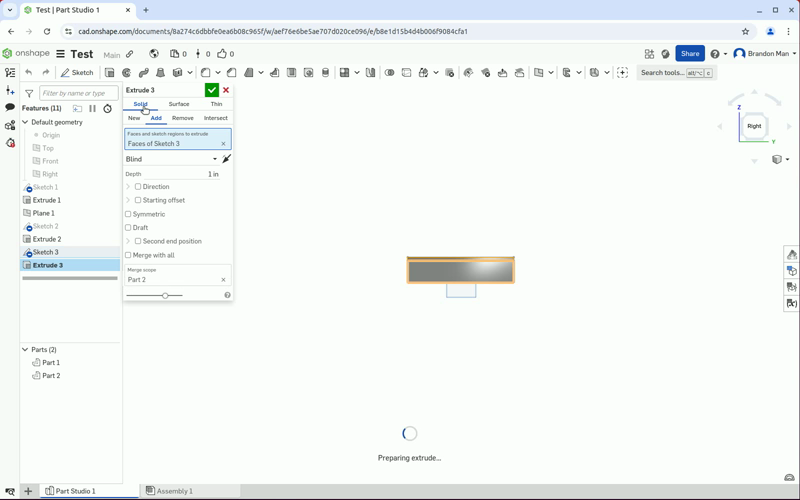
click(143, 106)
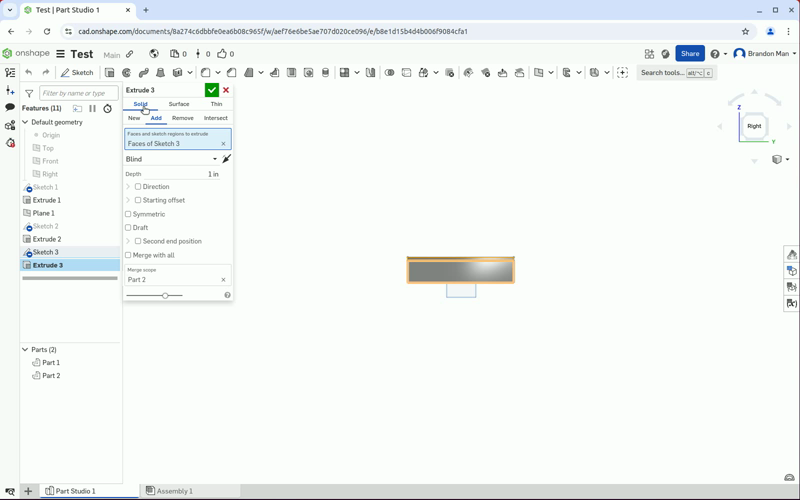
mouse_move(137, 120)
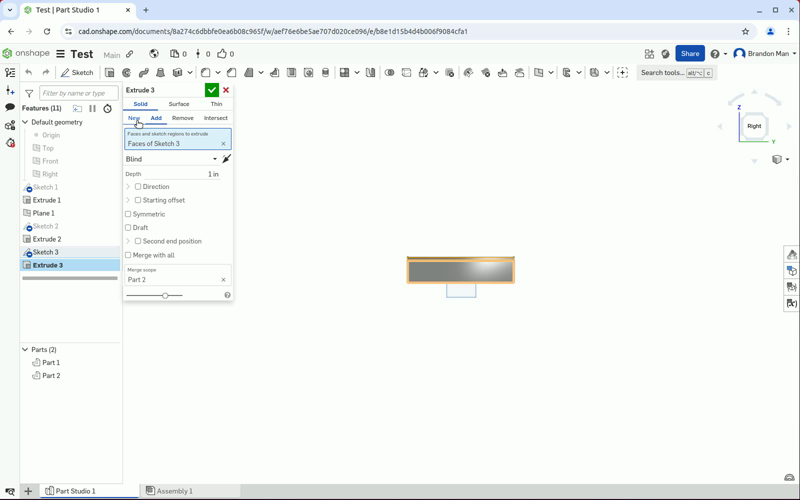
click(137, 120)
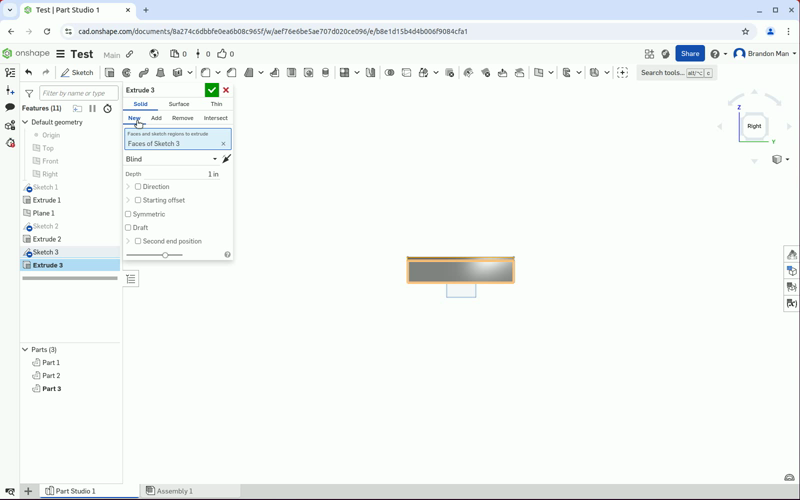
key(tab, 4)
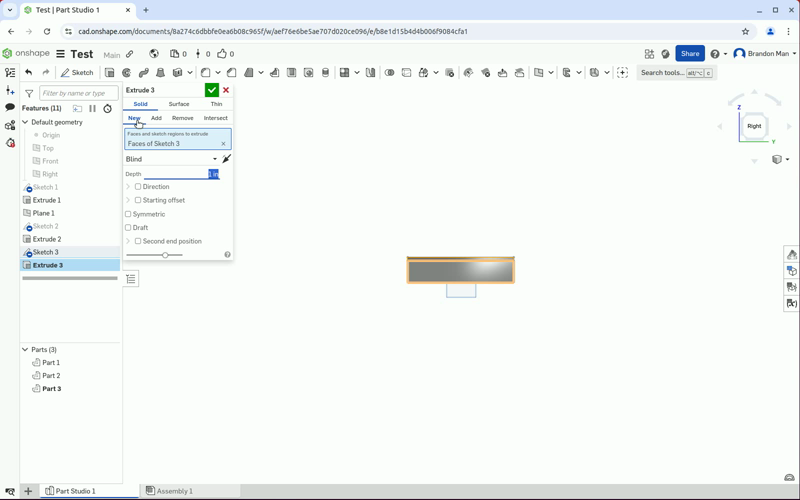
text(0.722)
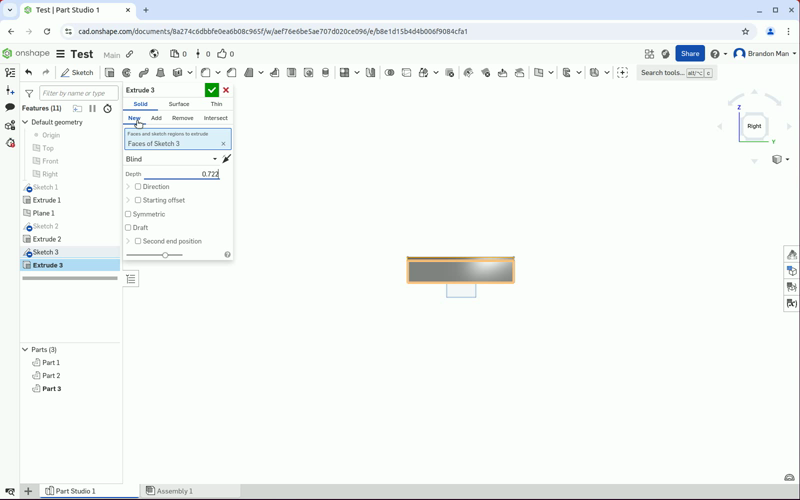
key(enter)
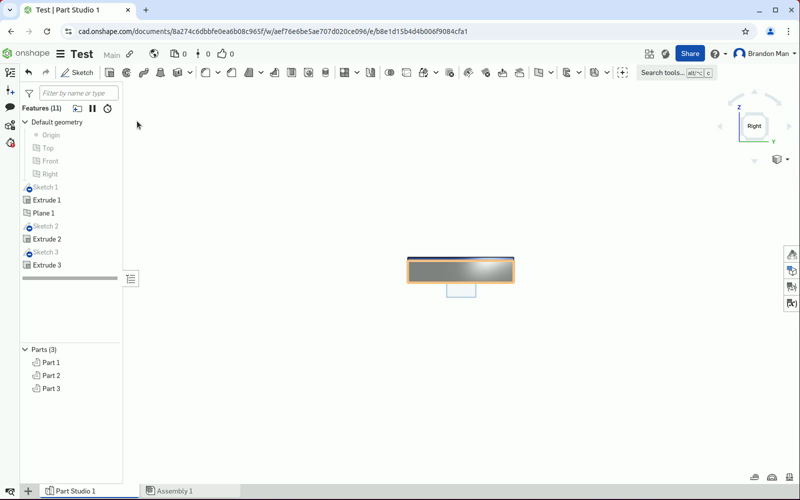
key(shift+h)
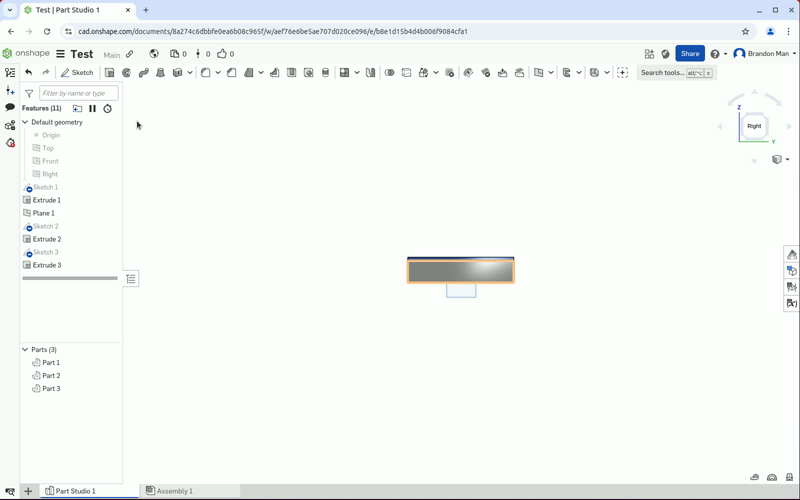
key(shift+h)
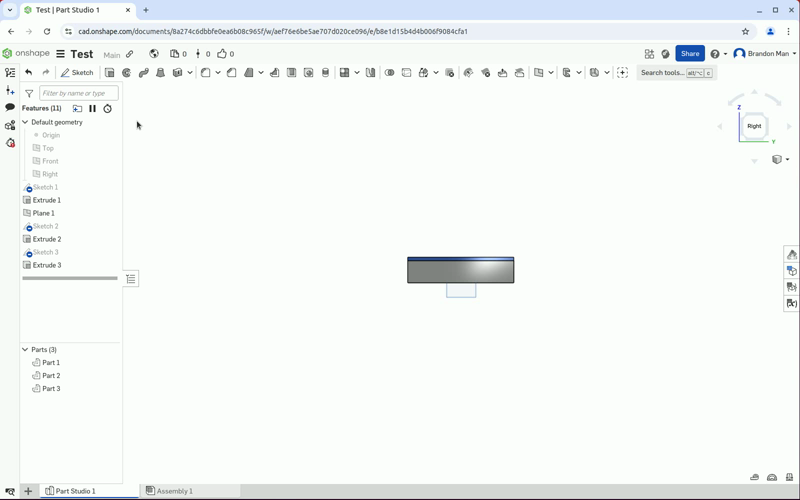
mouse_move(73, 189)
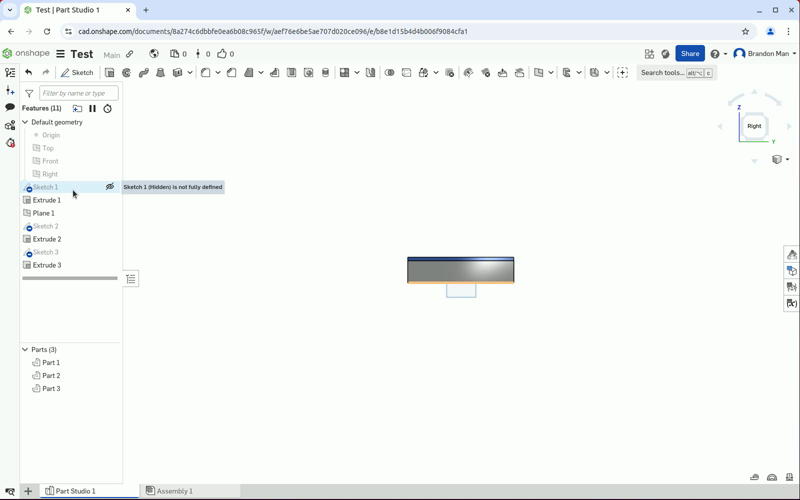
click(73, 189)
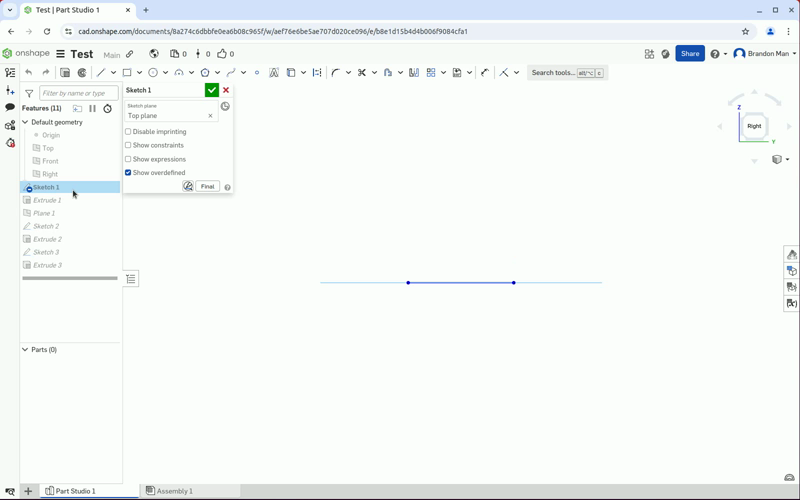
mouse_move(229, 92)
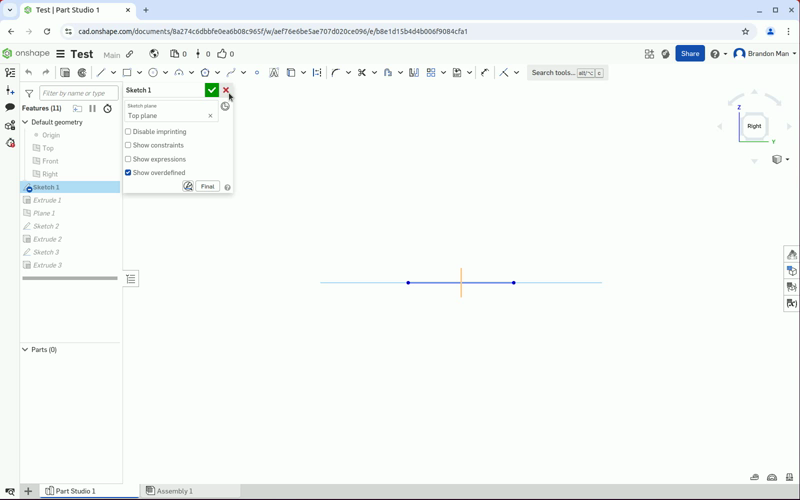
click(229, 92)
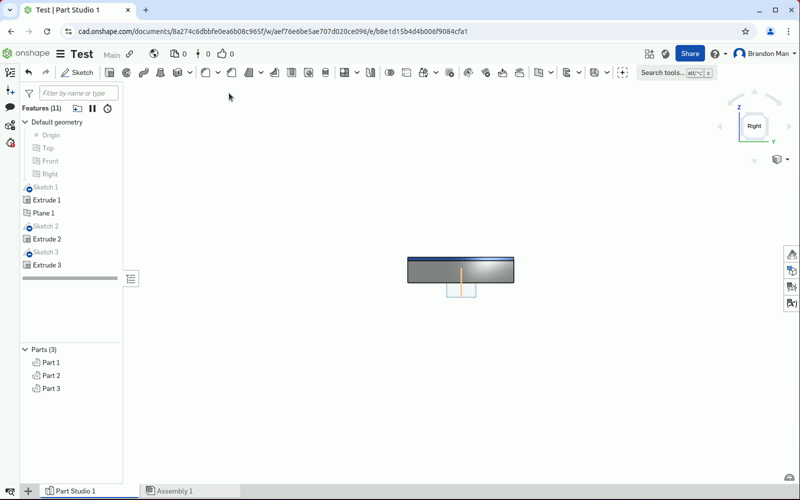
mouse_move(73, 352)
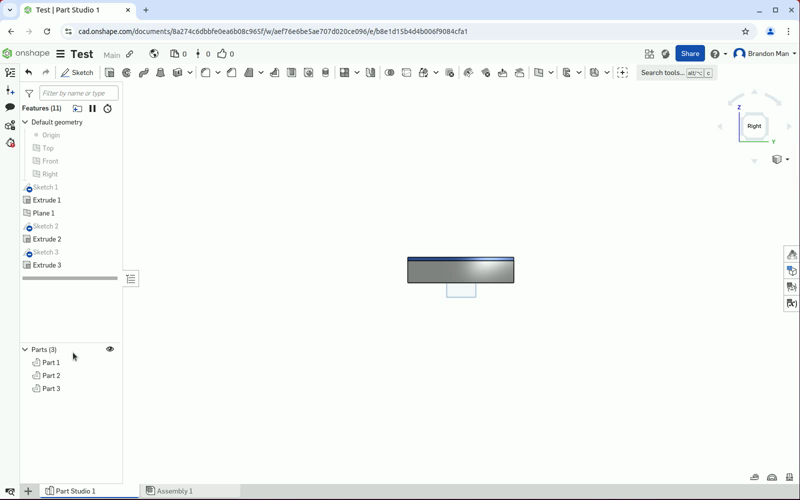
key(y)
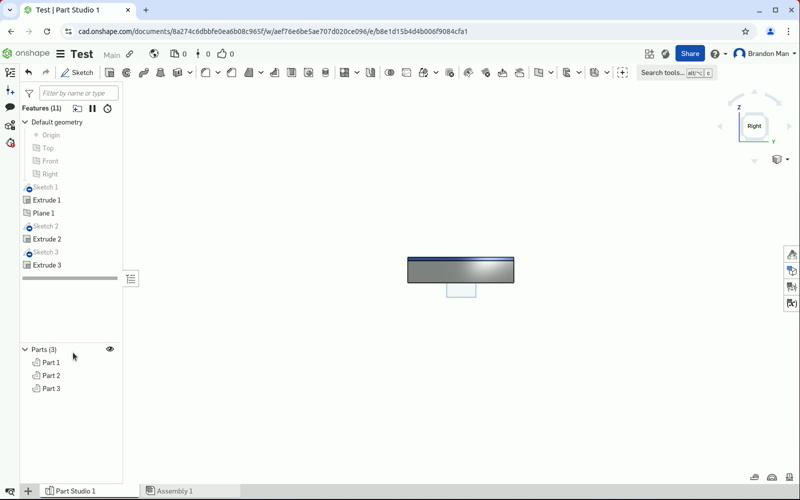
key(shift+p)
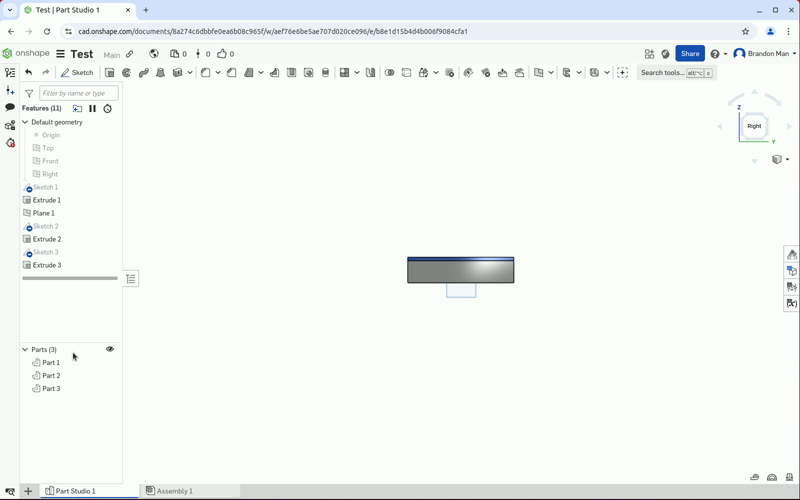
key(space)
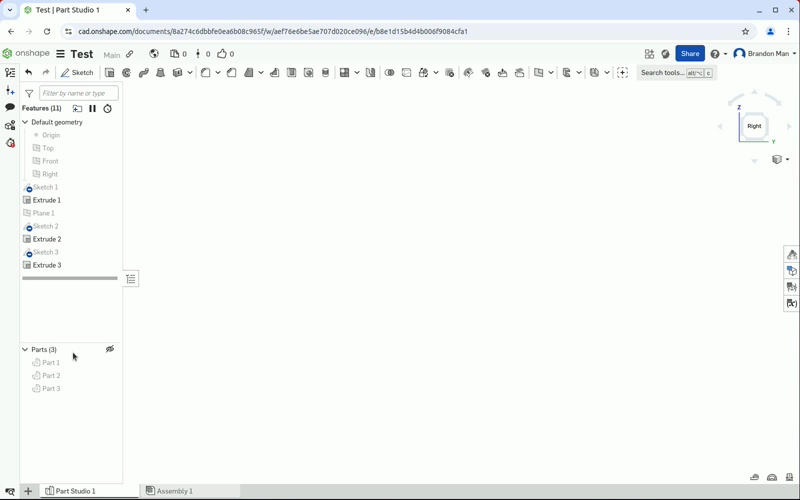
key_down(shift)
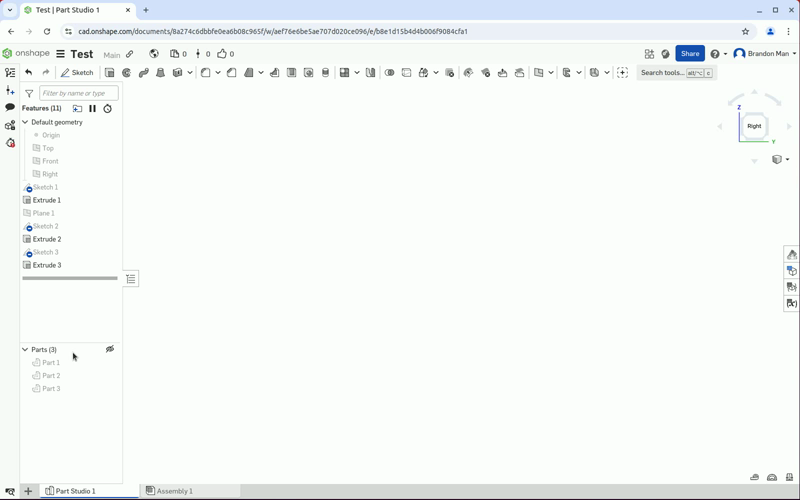
key(right)
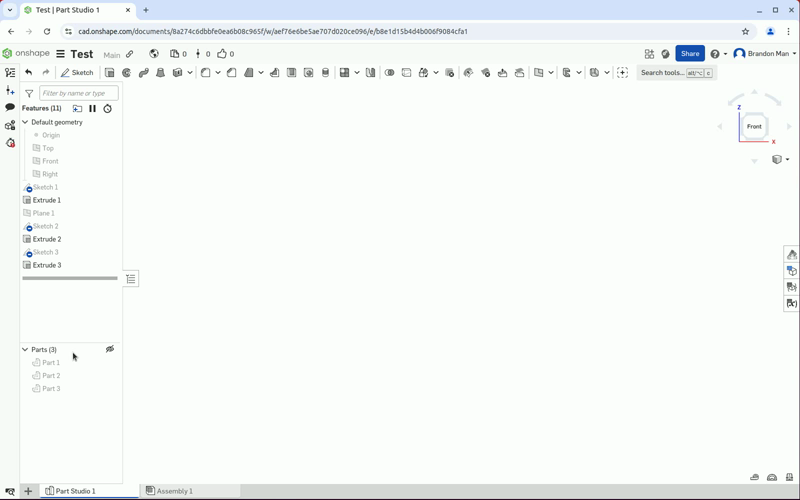
key_up(shift)
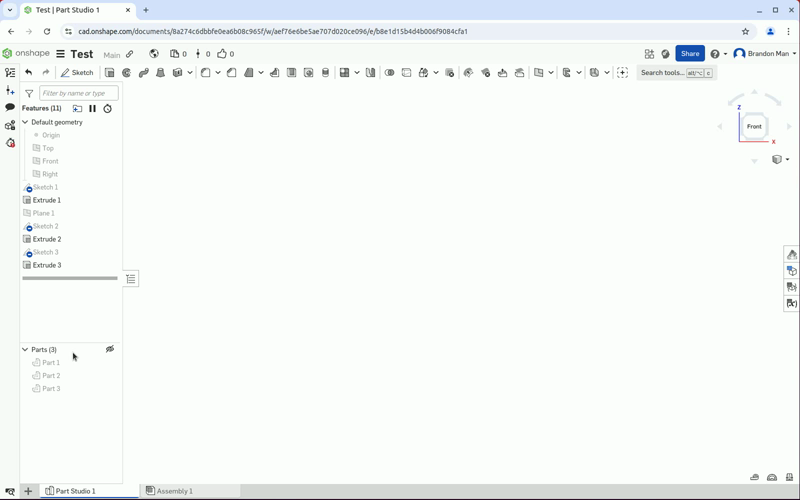
mouse_move(73, 352)
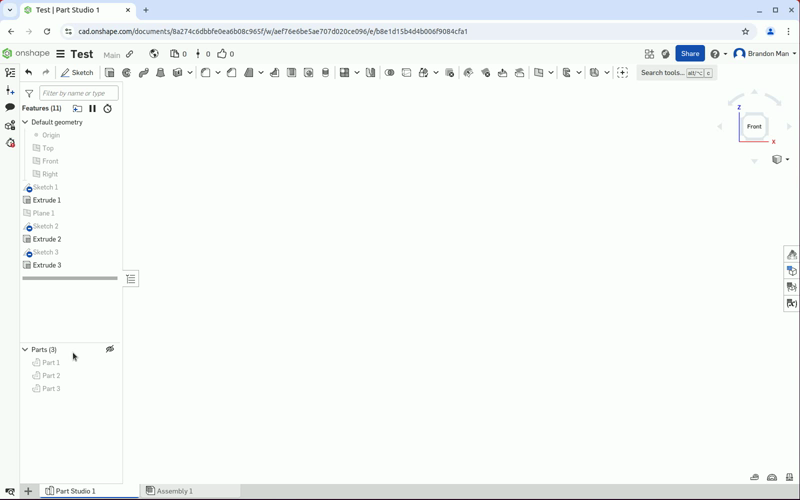
key(shift+y)
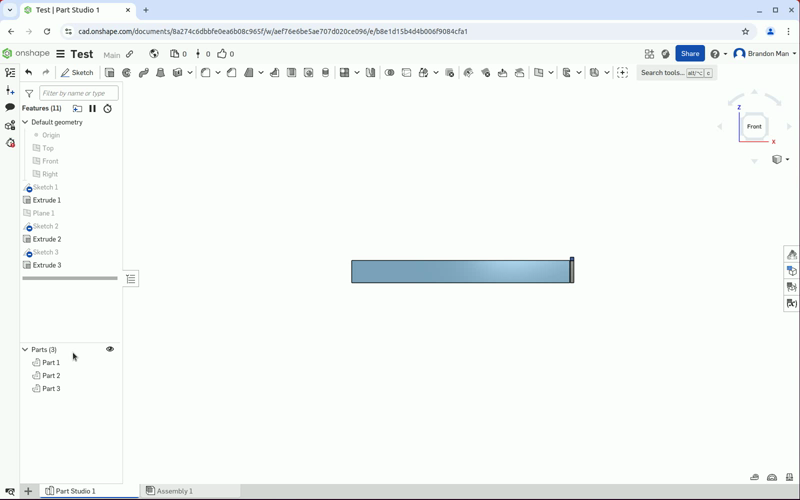
mouse_move(541, 75)
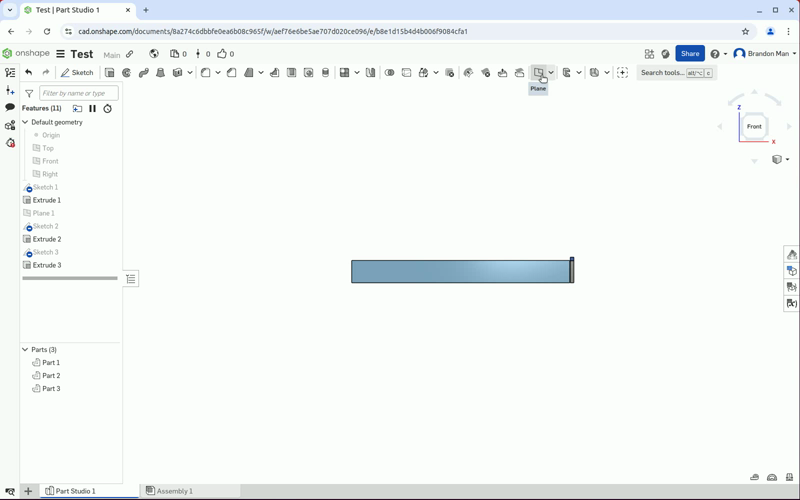
click(541, 75)
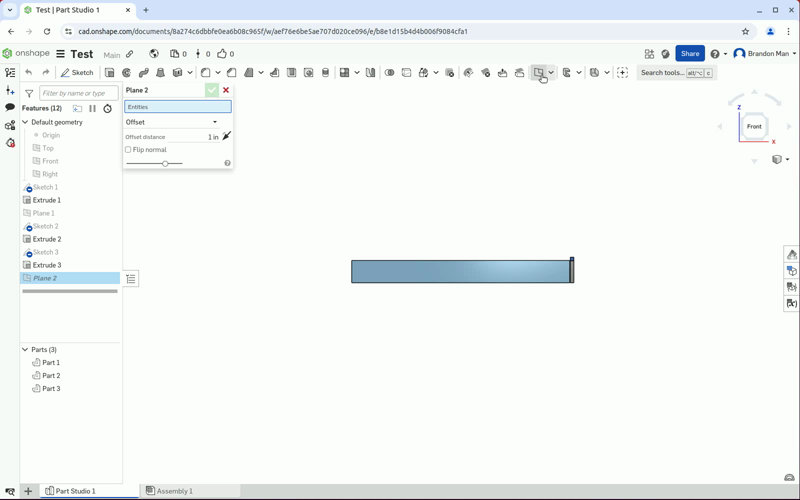
mouse_move(73, 163)
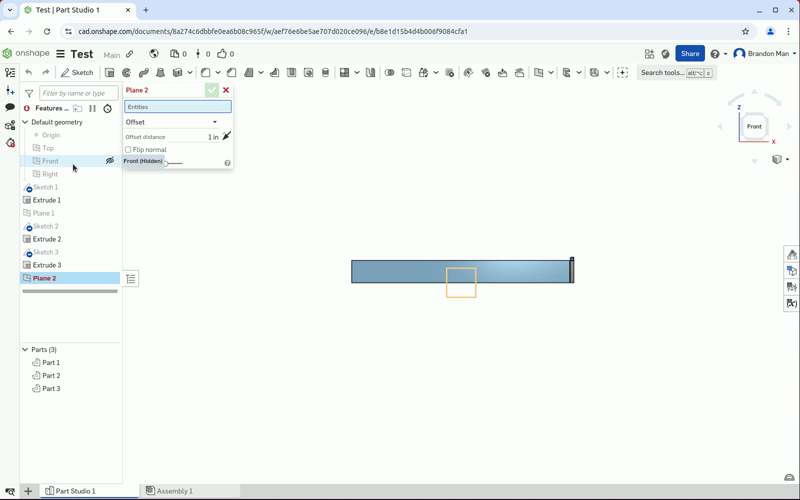
click(73, 163)
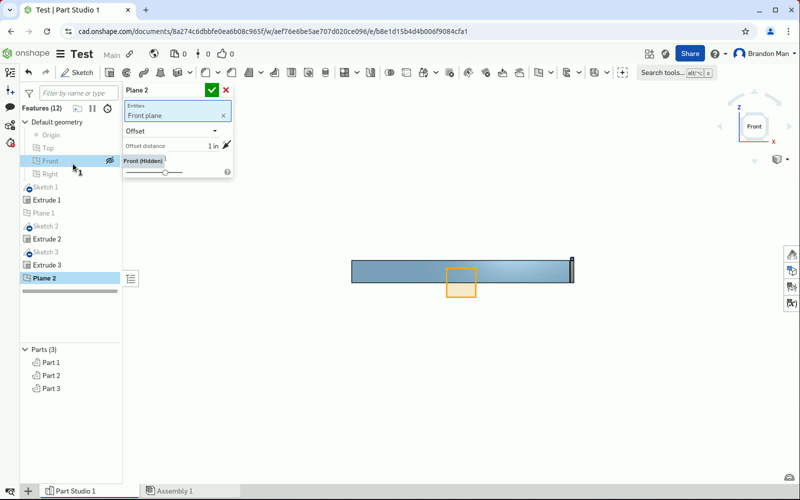
key(tab, 2)
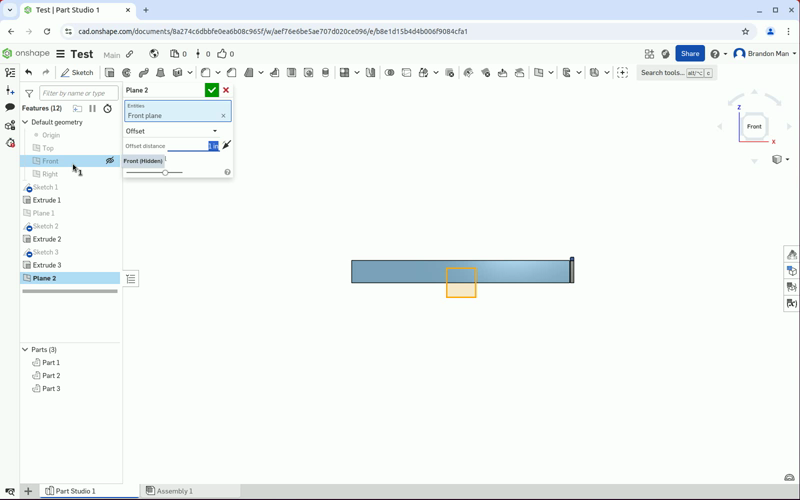
text(10.845)
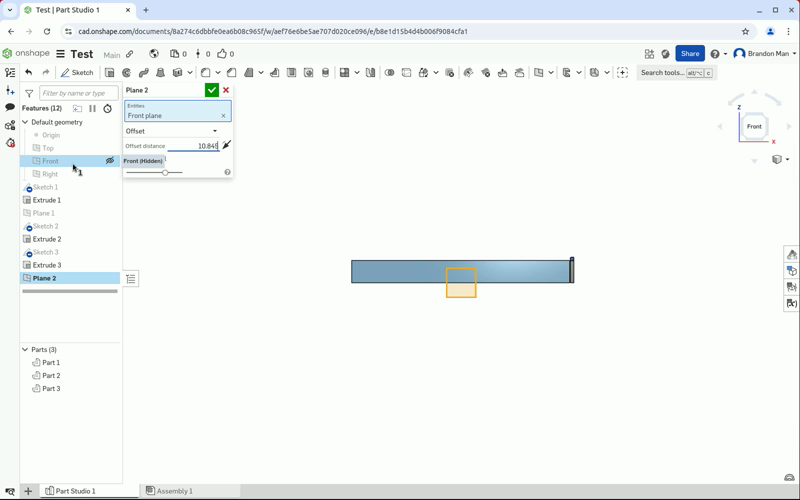
key(enter, 2)
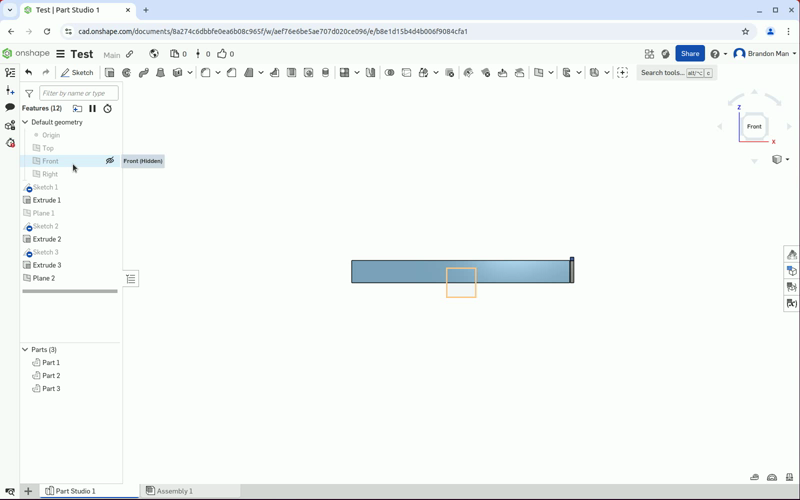
key(shift+s)
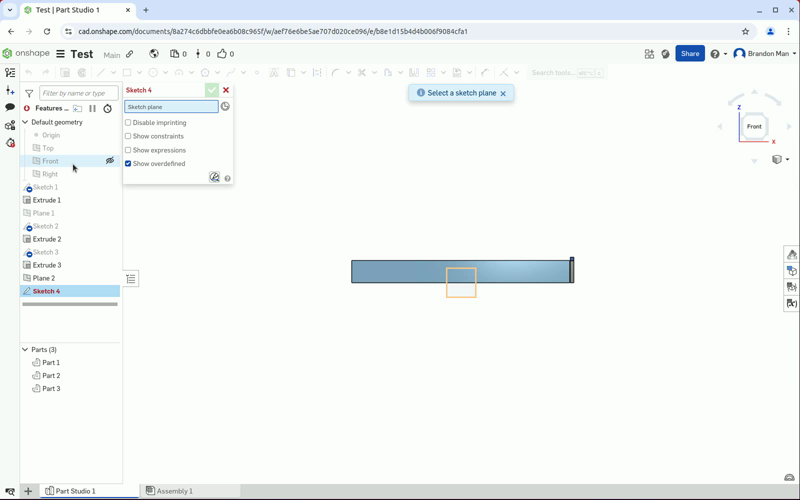
mouse_move(73, 280)
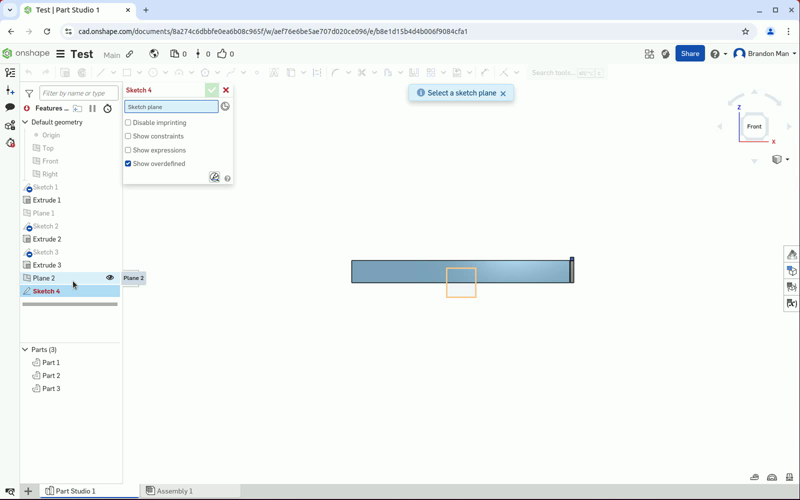
click(73, 280)
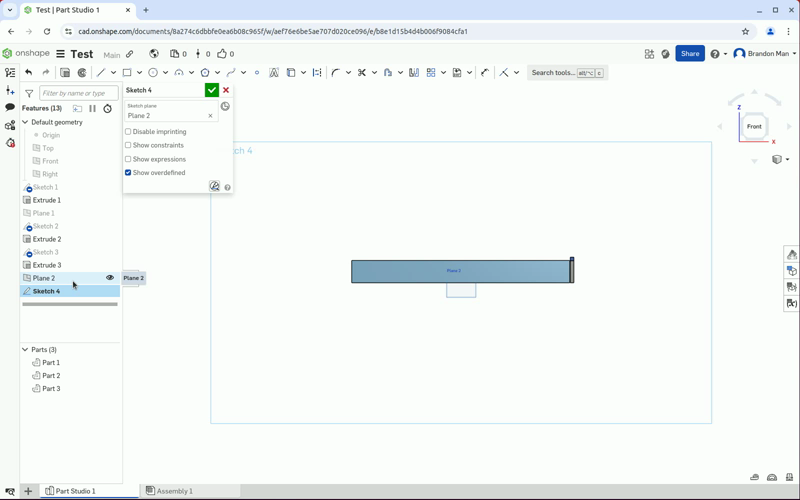
mouse_move(73, 352)
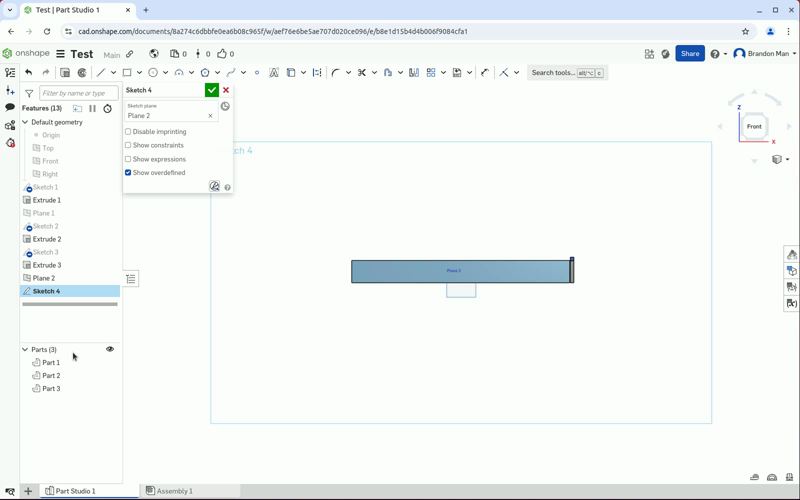
key(y)
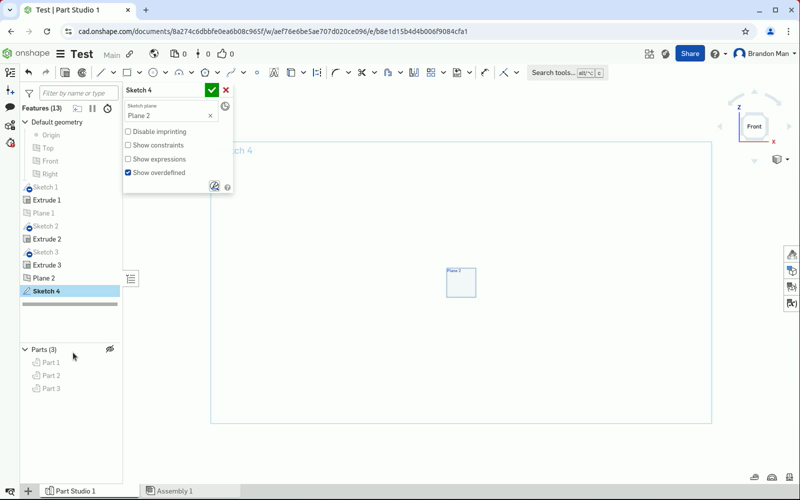
key(l)
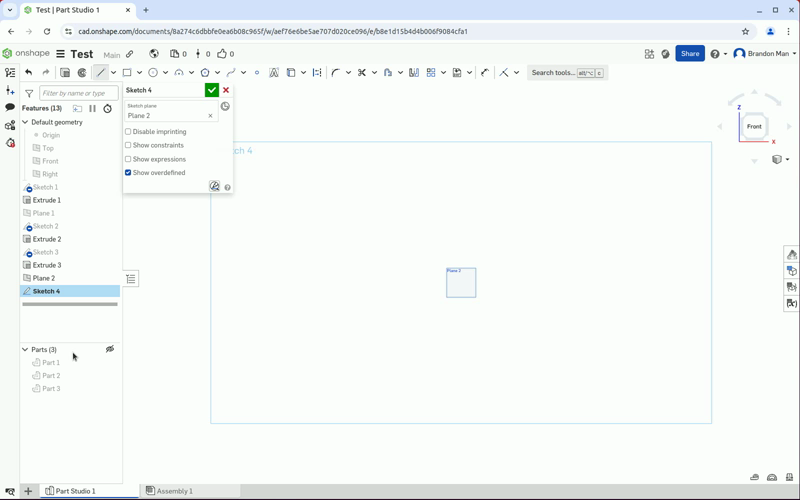
key_down(shift)
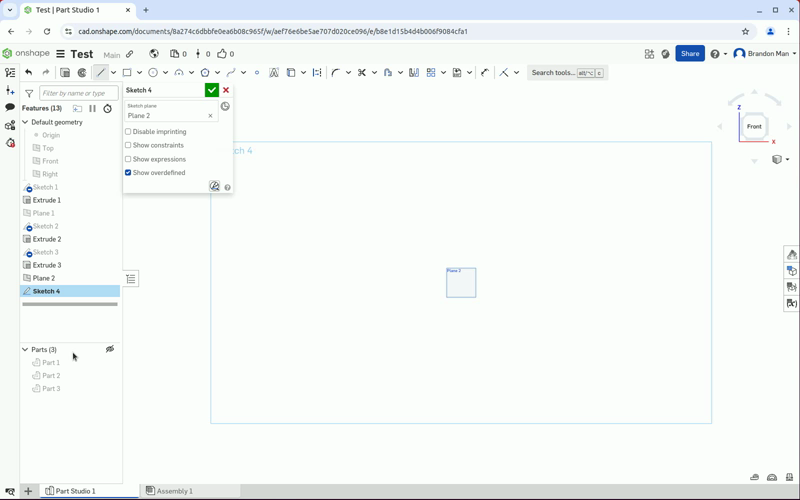
mouse_move(348, 282)
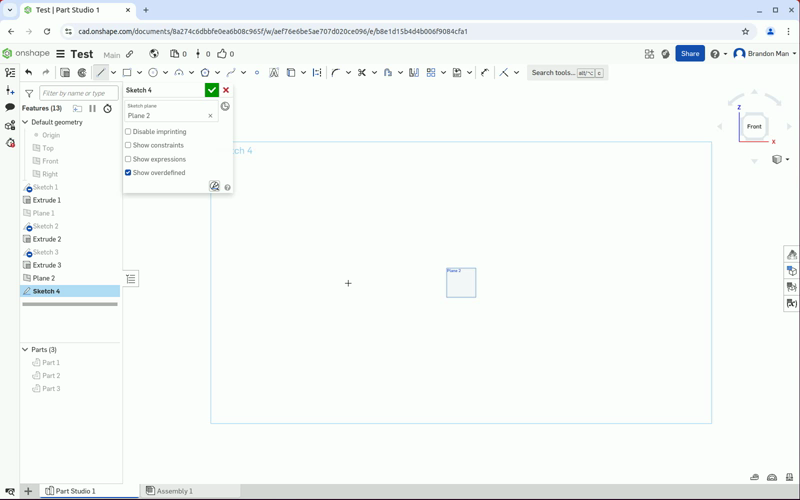
click(348, 282)
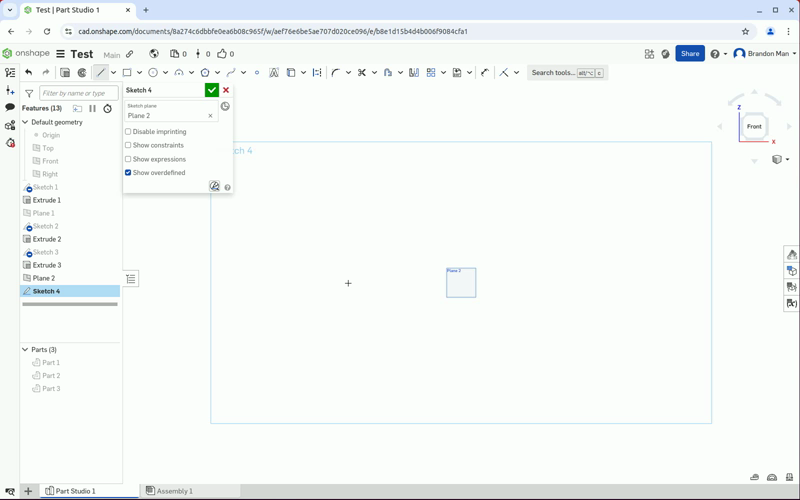
key_up(shift)
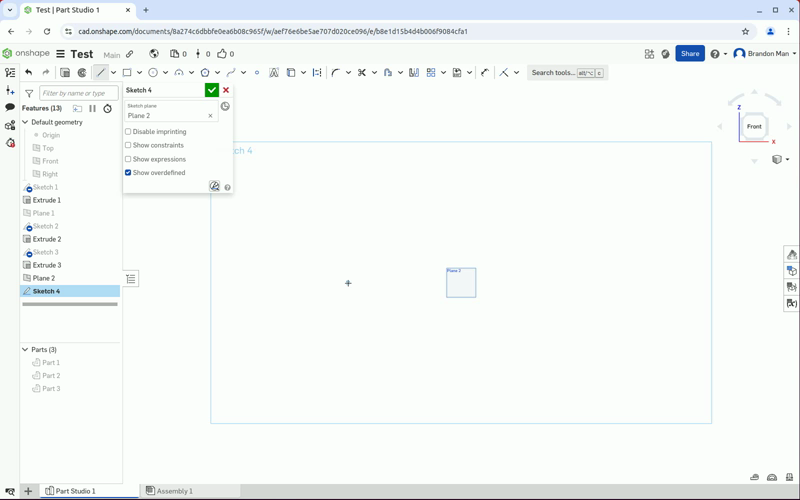
key_down(shift)
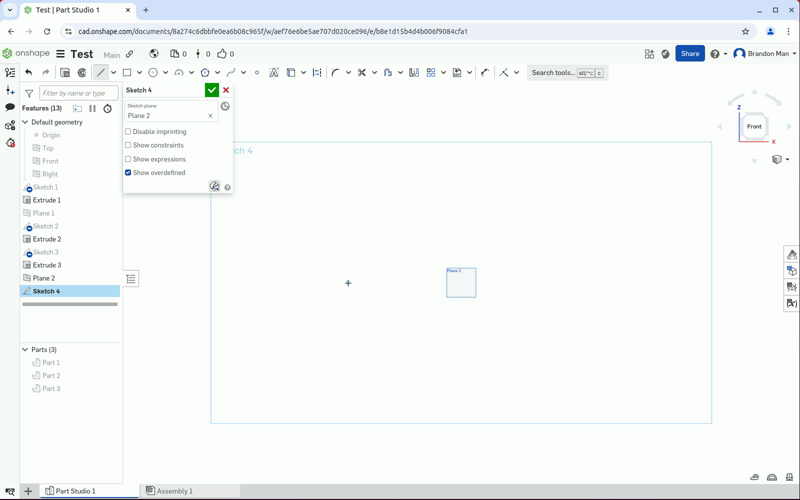
mouse_move(378, 282)
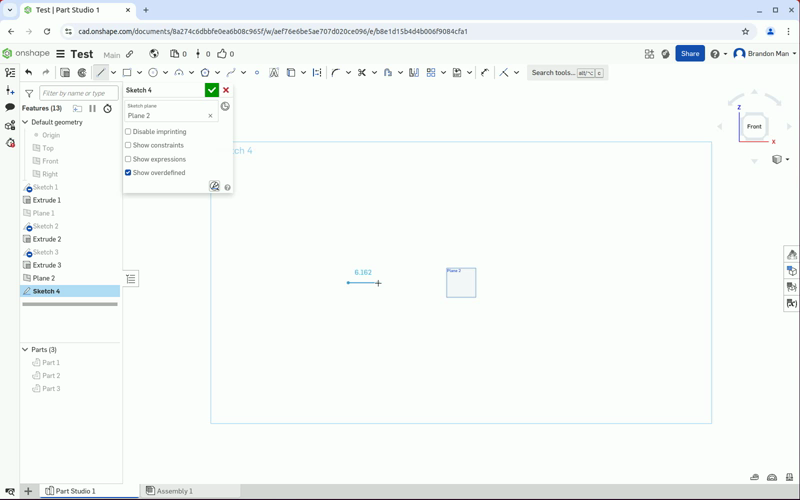
mouse_move(350, 282)
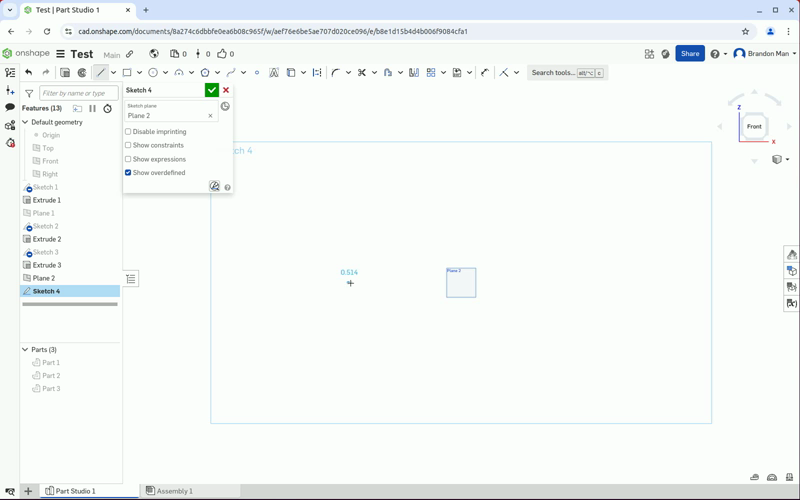
scroll(6)
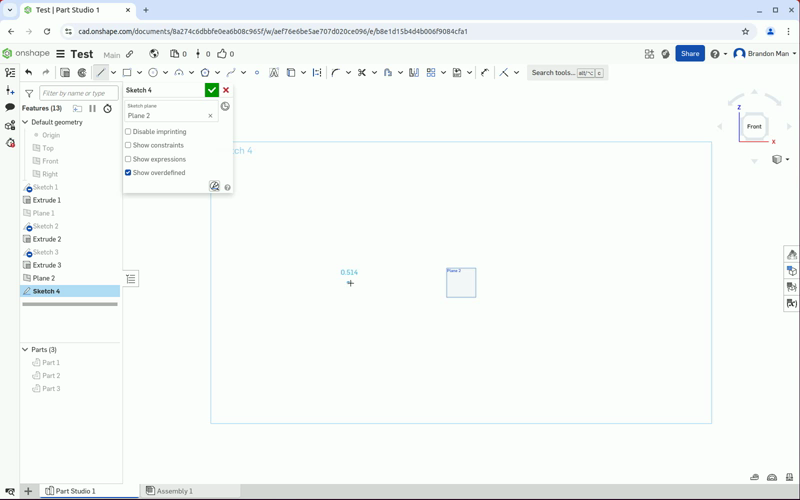
scroll(6)
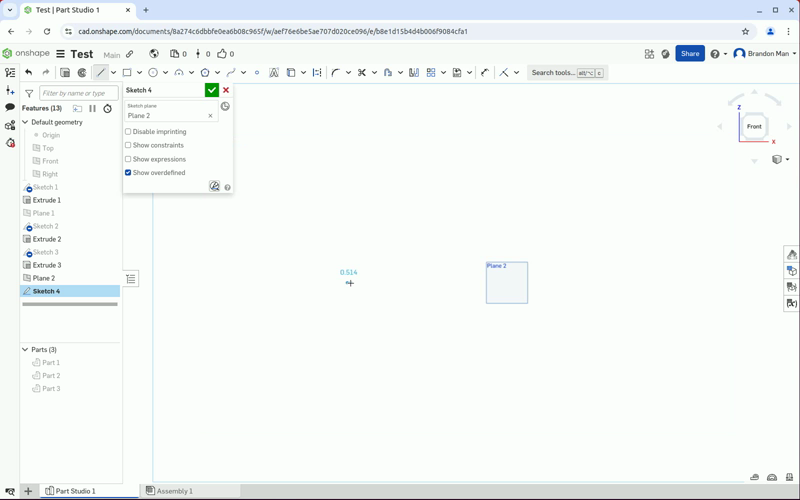
scroll(6)
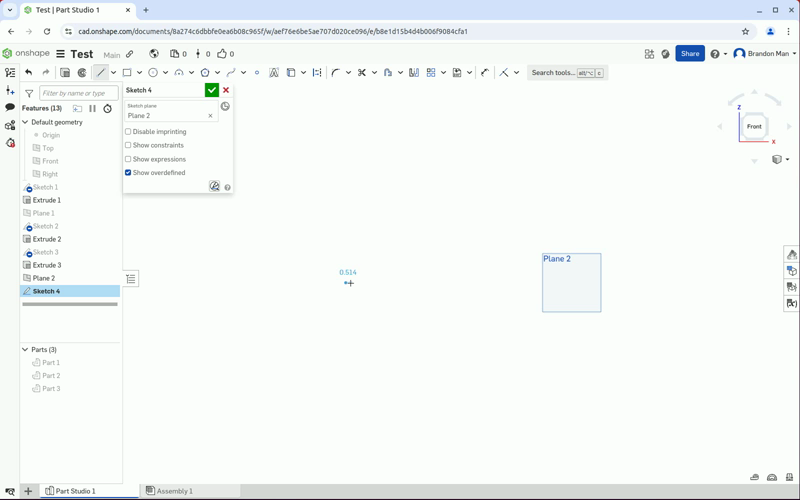
scroll(6)
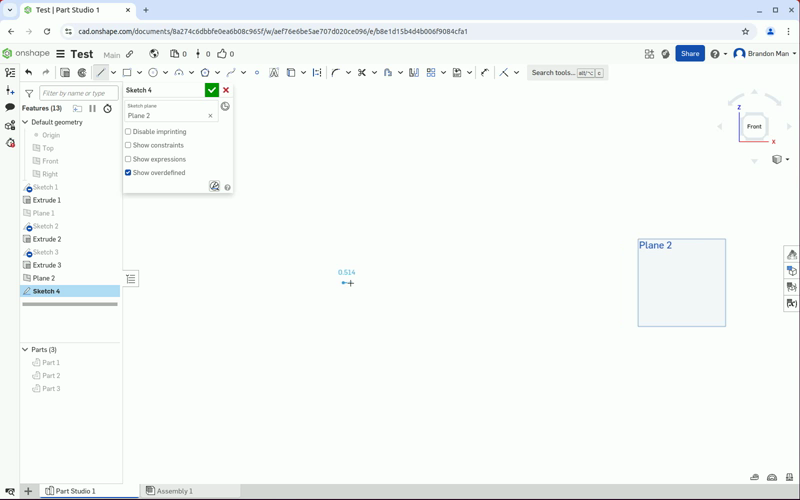
scroll(6)
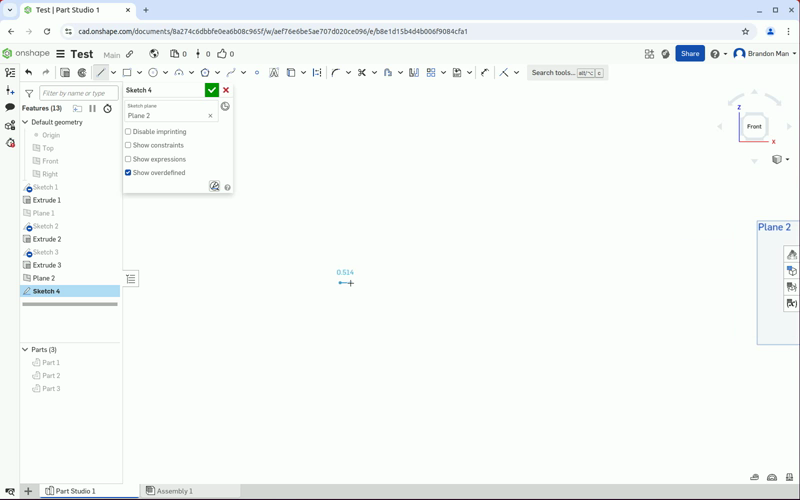
scroll(6)
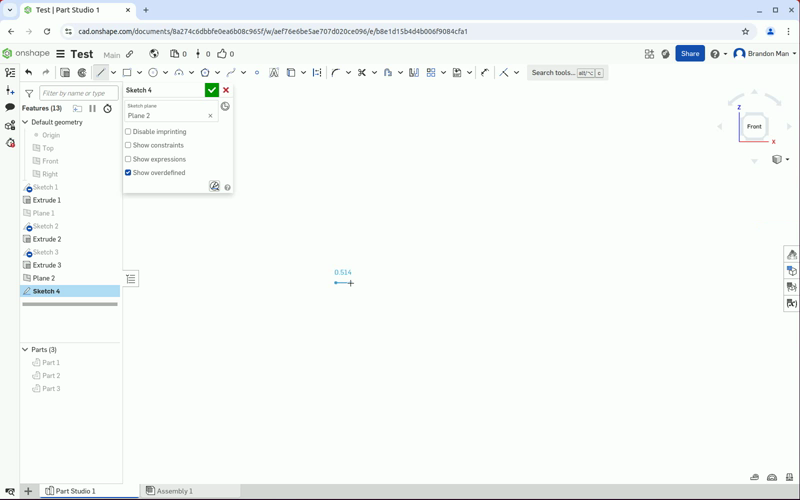
scroll(6)
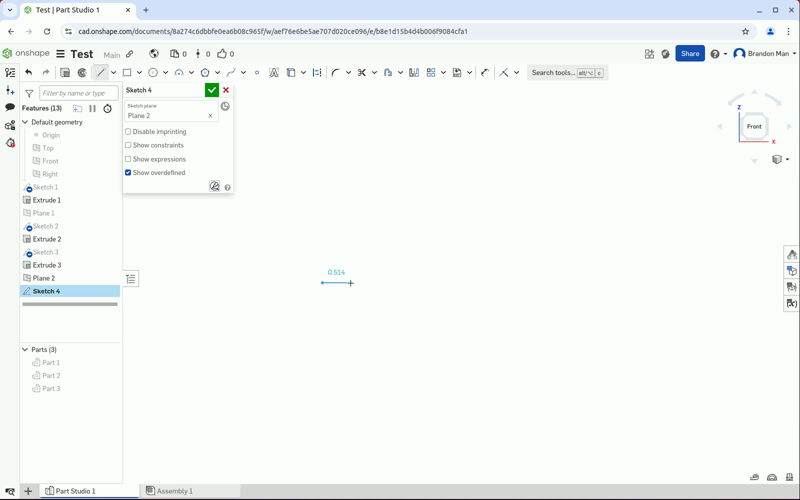
click(350, 282)
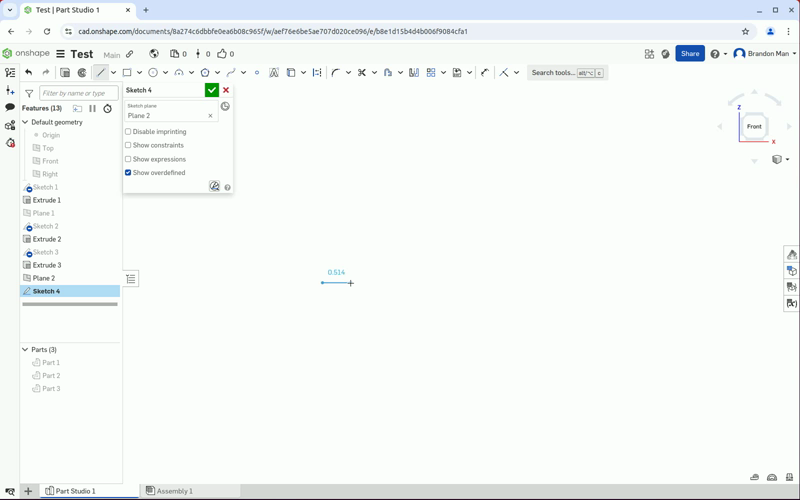
scroll(-6)
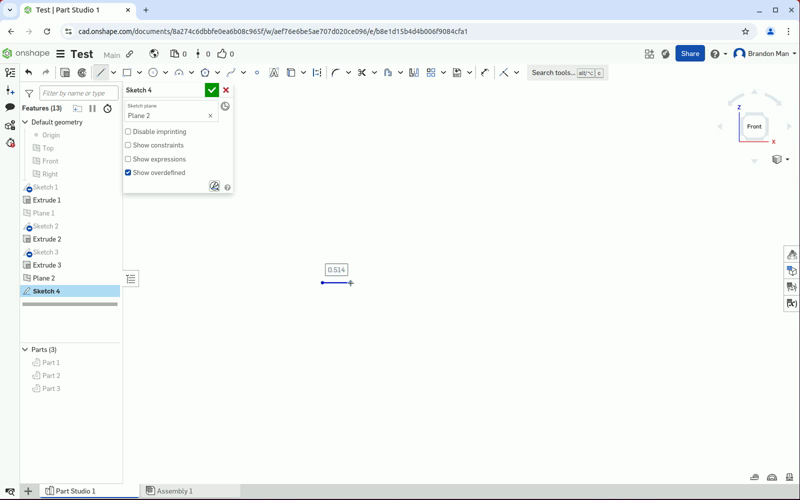
scroll(-6)
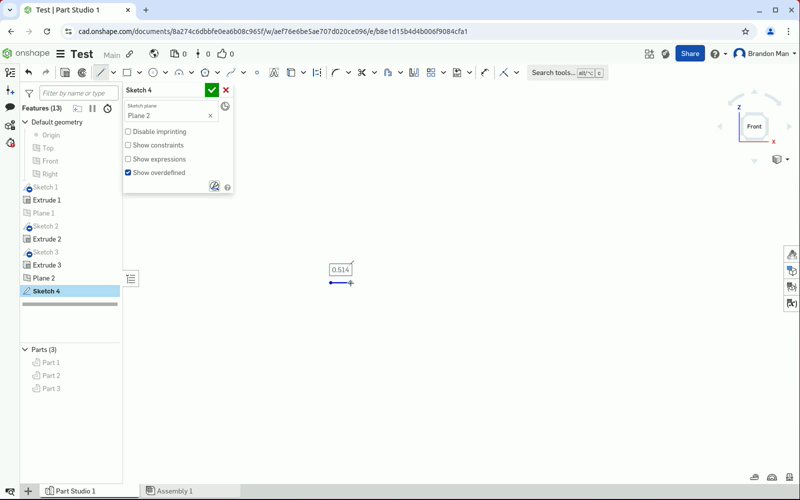
scroll(-6)
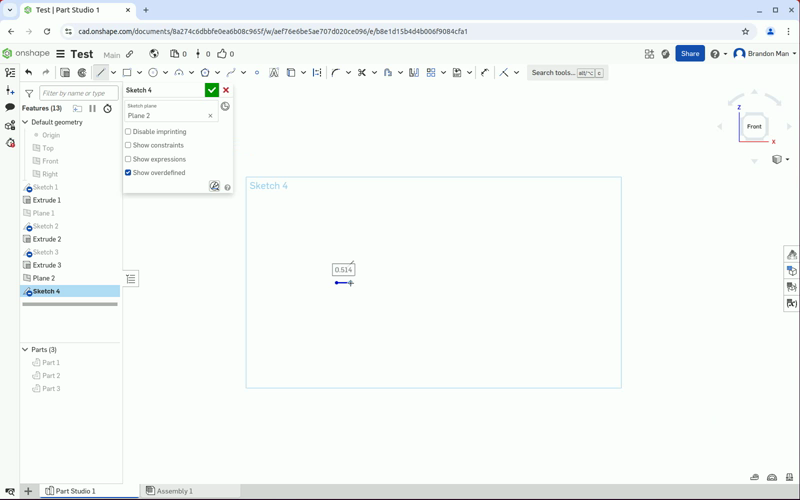
scroll(-6)
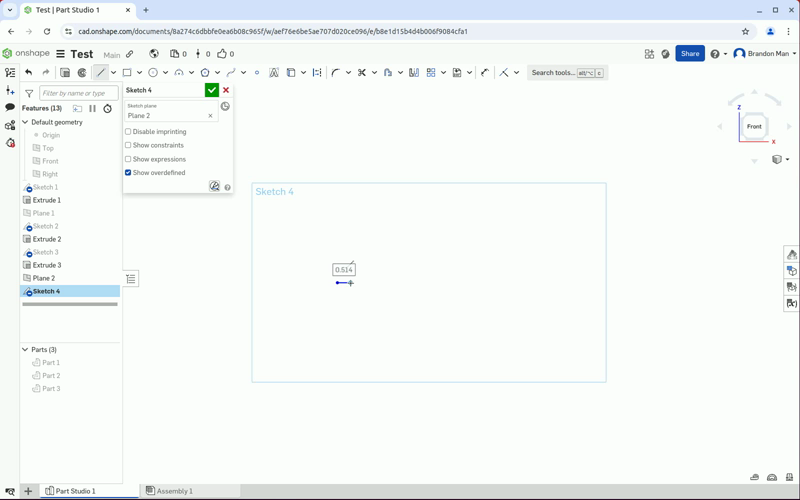
scroll(-6)
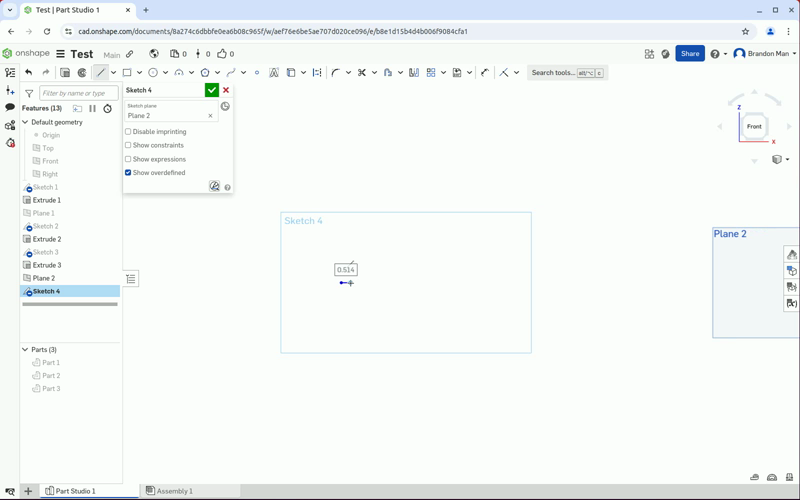
scroll(-6)
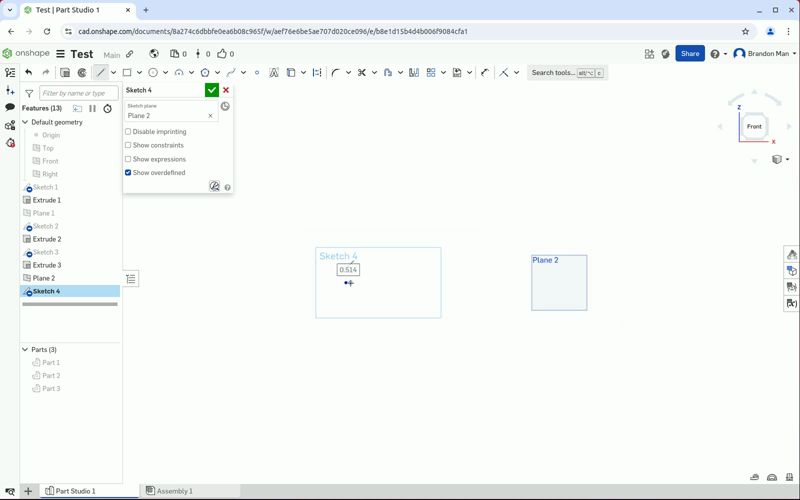
scroll(-6)
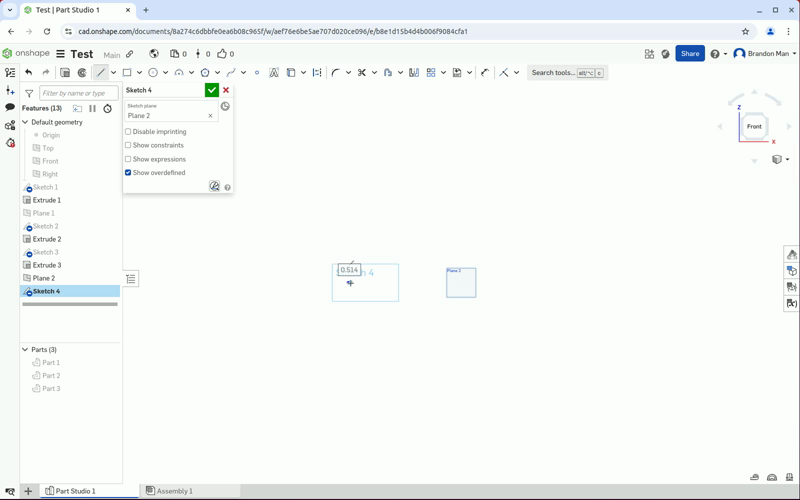
key_up(shift)
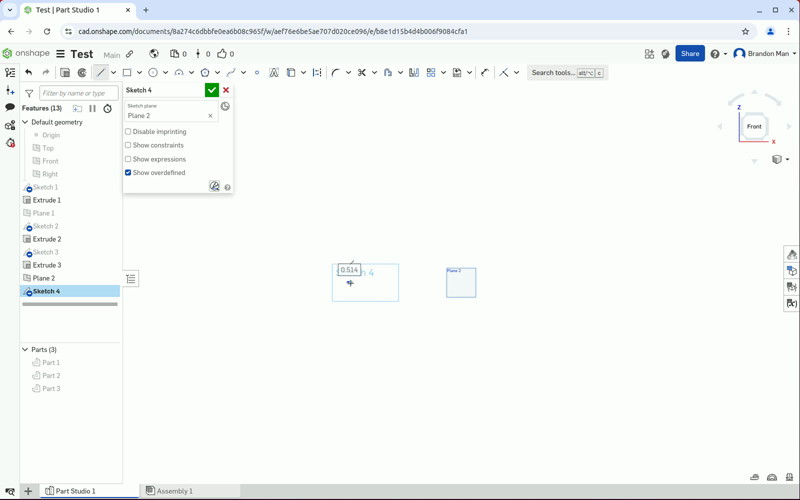
key_down(shift)
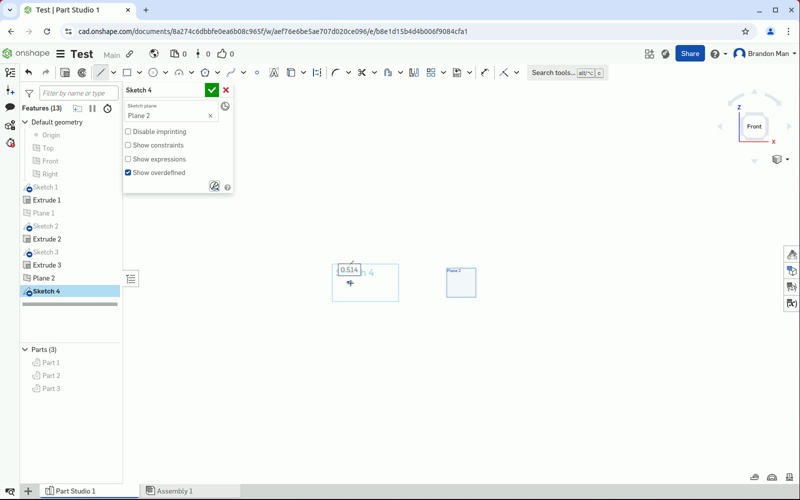
mouse_move(380, 282)
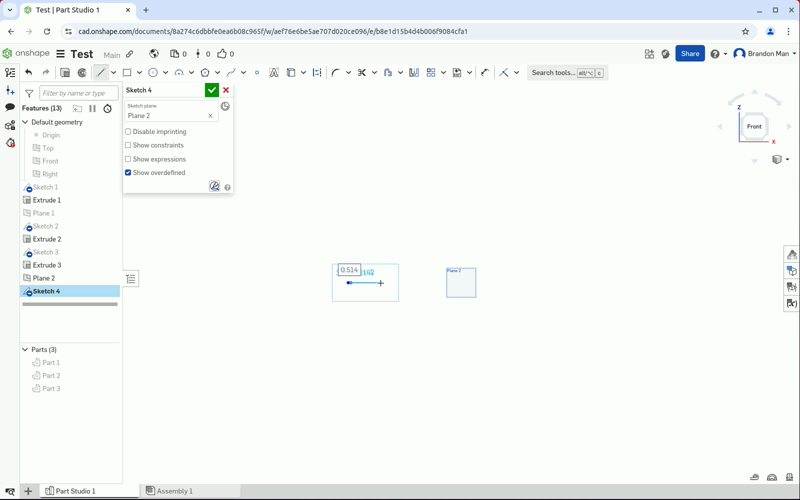
mouse_move(350, 259)
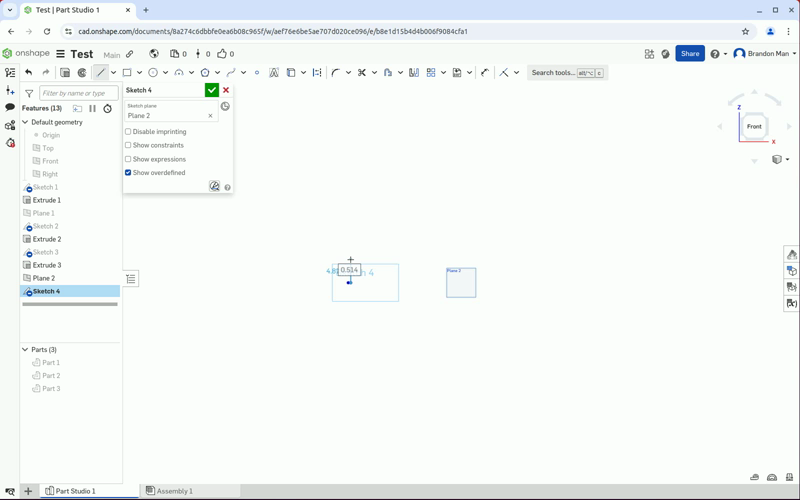
click(350, 259)
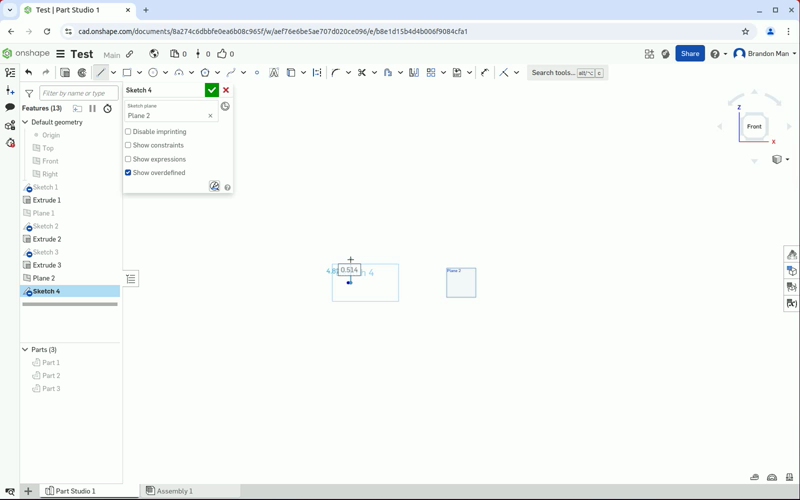
key_up(shift)
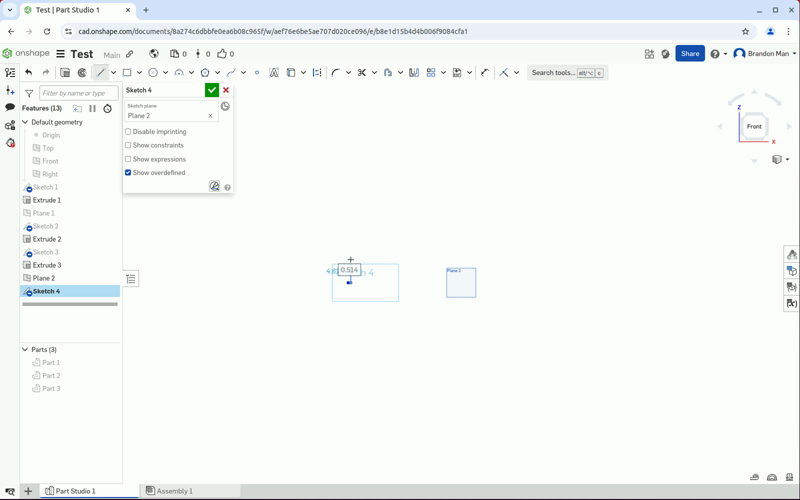
key_down(shift)
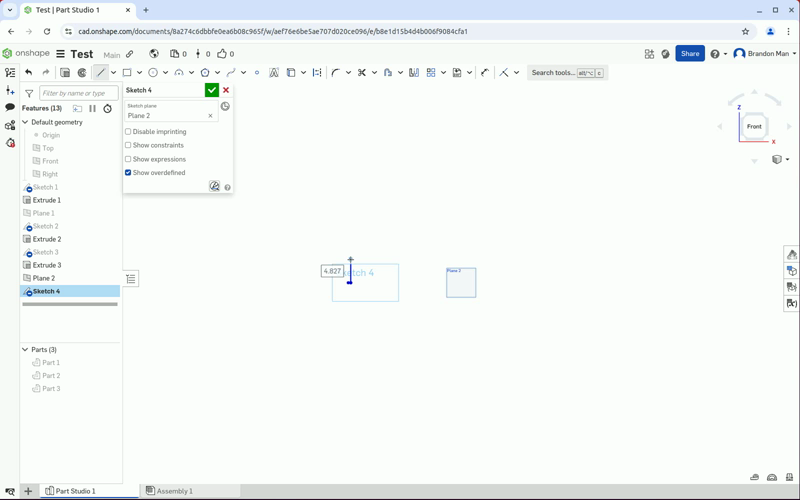
mouse_move(569, 259)
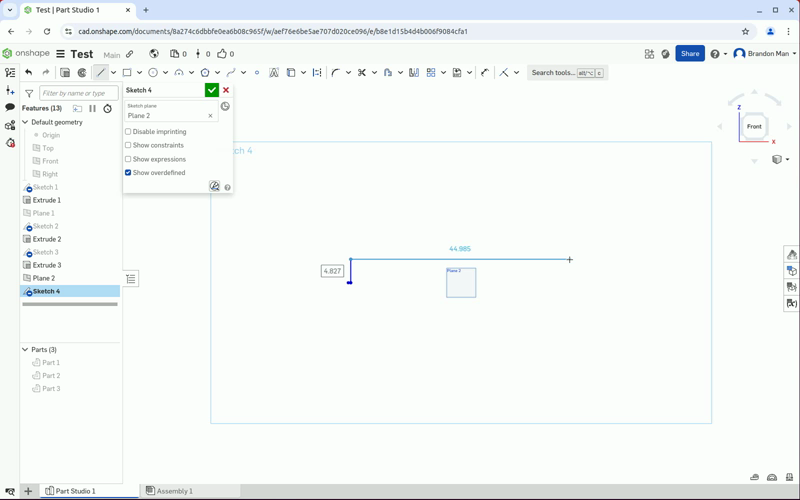
click(569, 259)
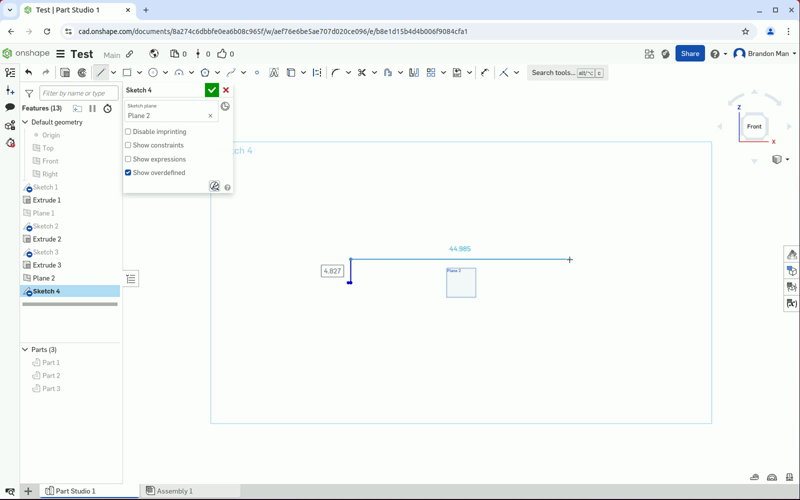
key_up(shift)
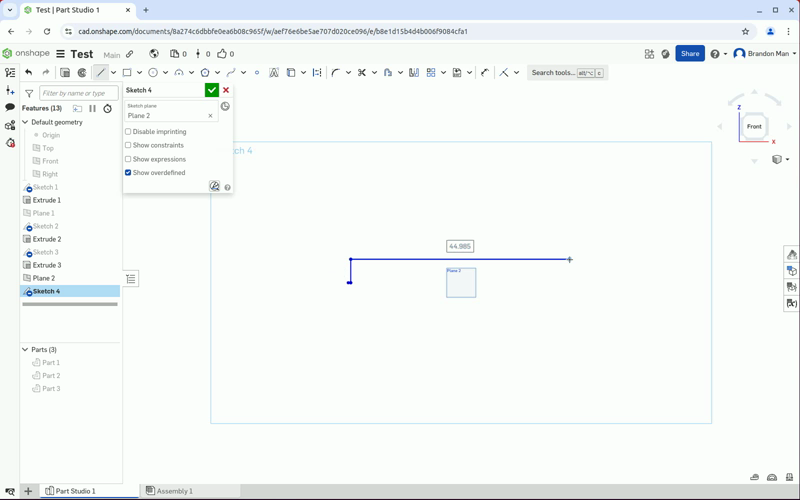
key_down(shift)
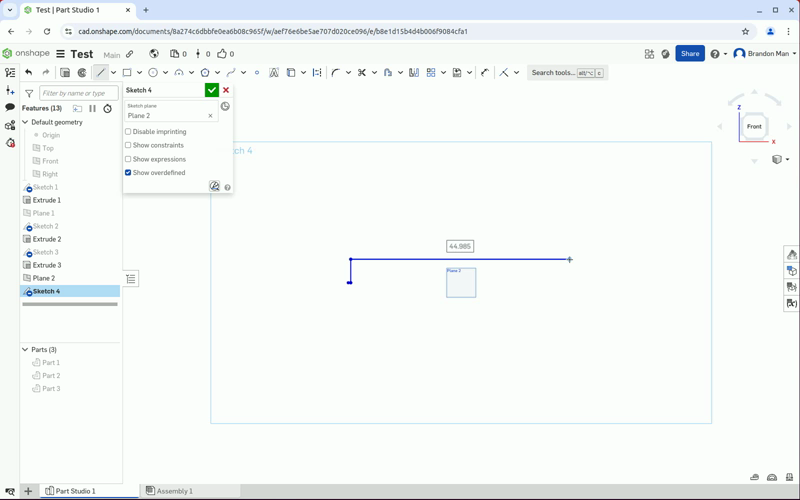
mouse_move(589, 259)
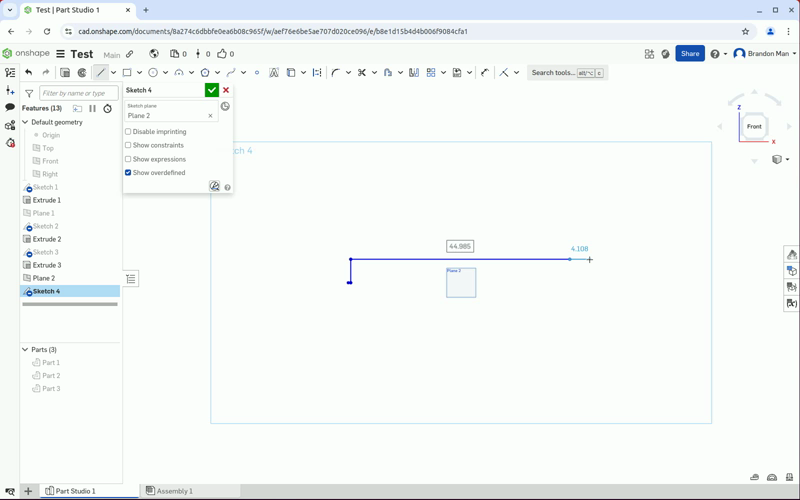
mouse_move(569, 282)
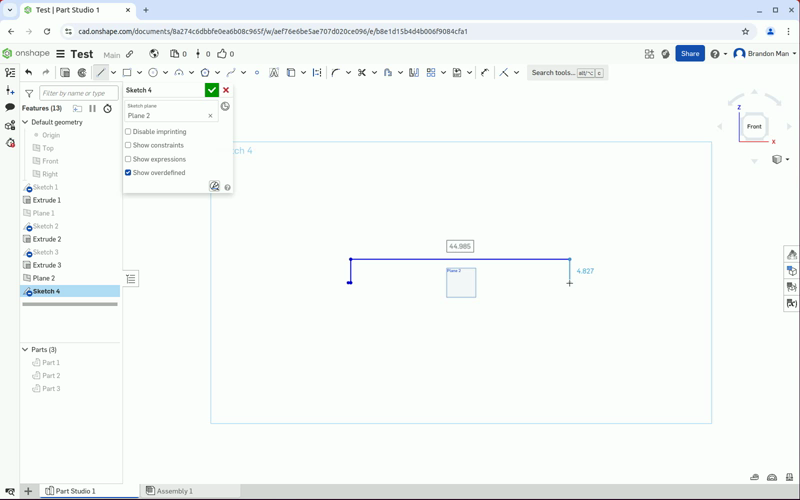
click(569, 282)
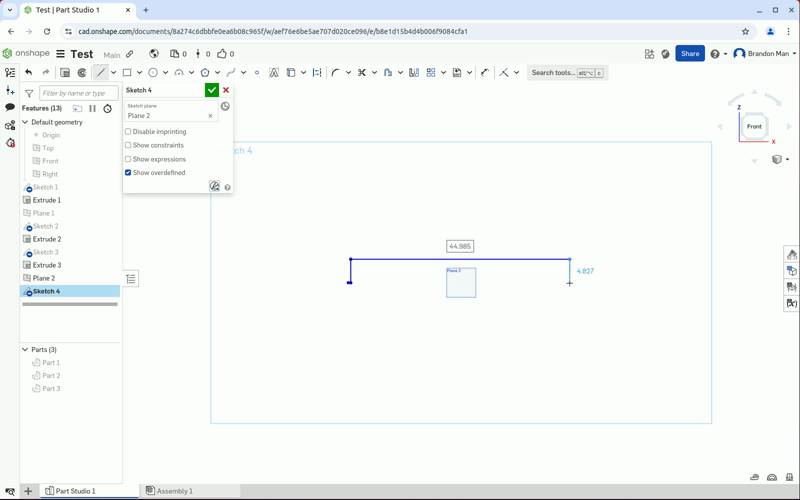
key_up(shift)
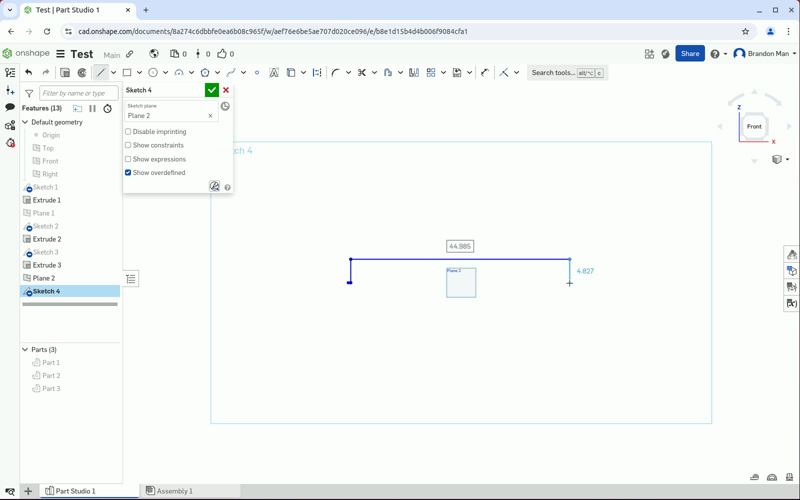
key_down(shift)
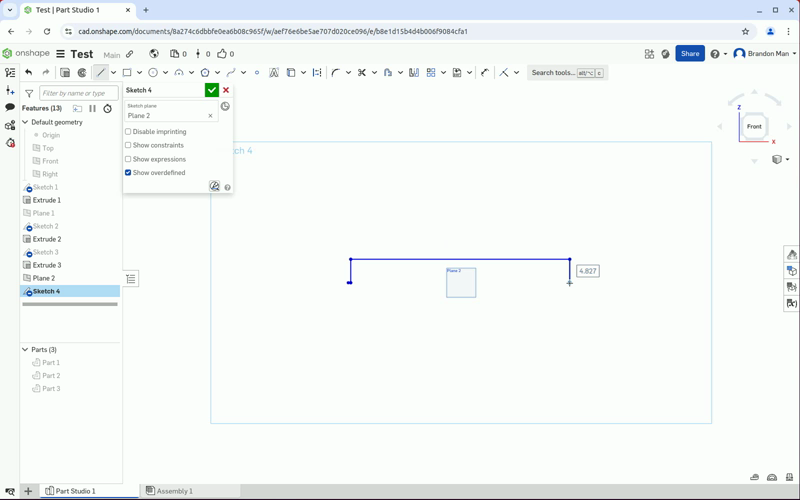
mouse_move(589, 282)
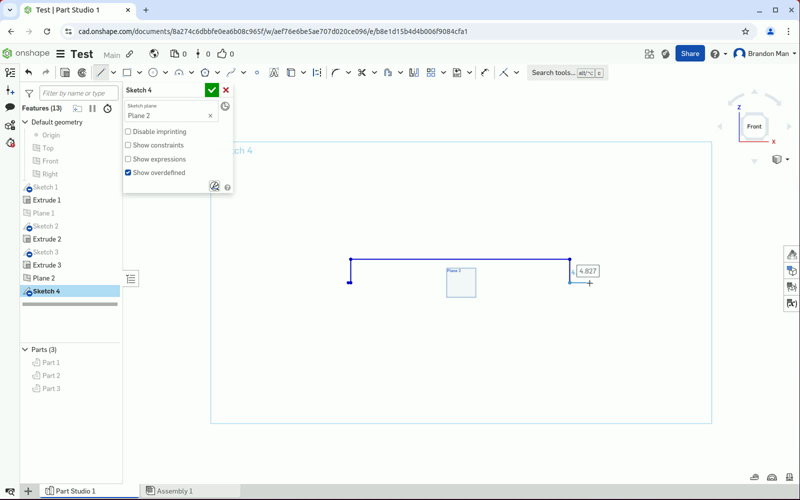
mouse_move(572, 282)
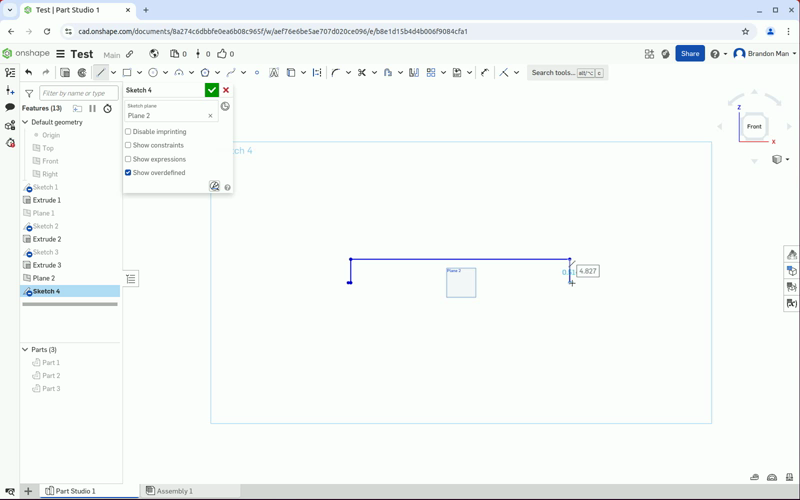
scroll(6)
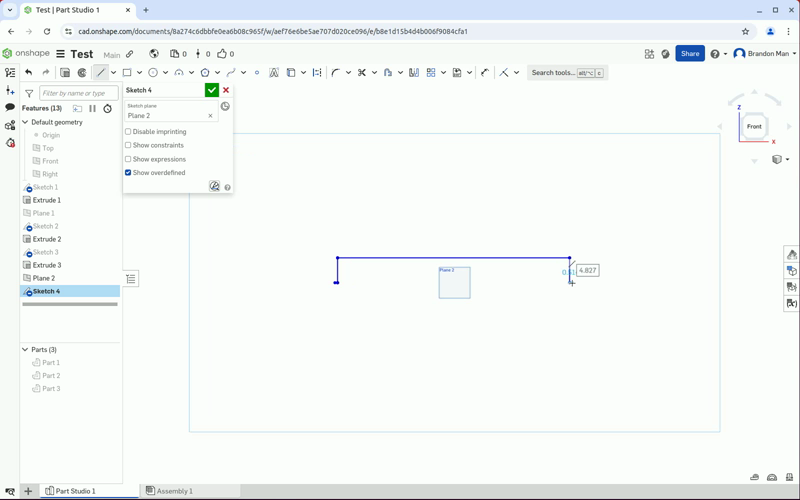
scroll(6)
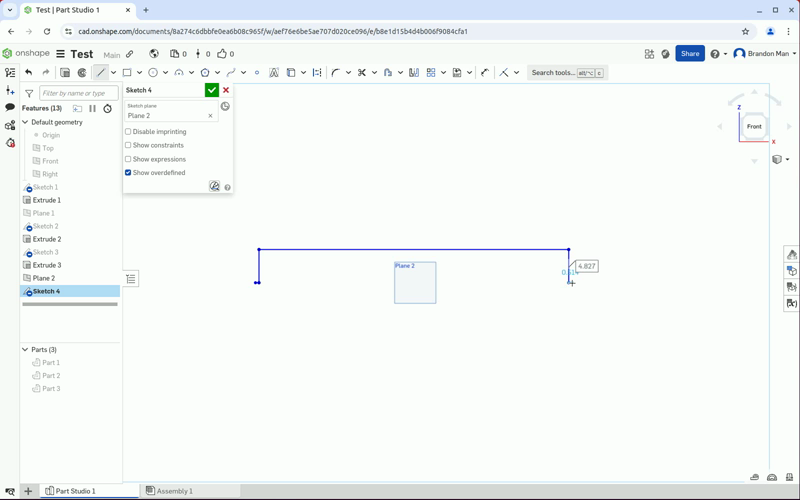
scroll(6)
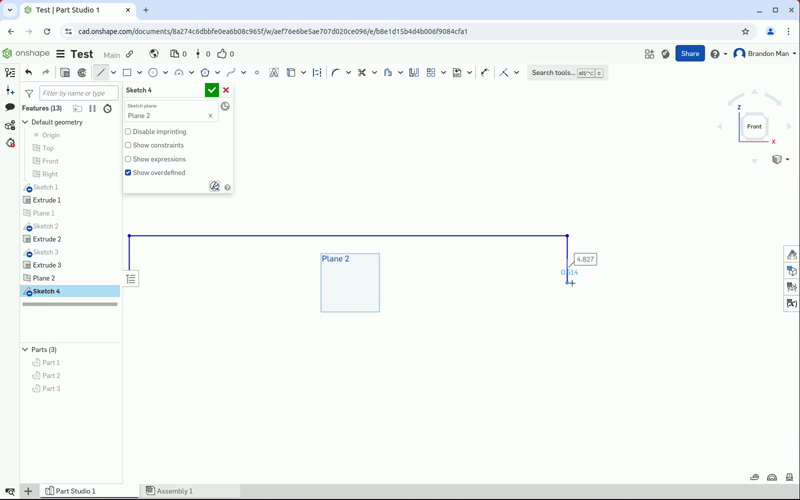
scroll(6)
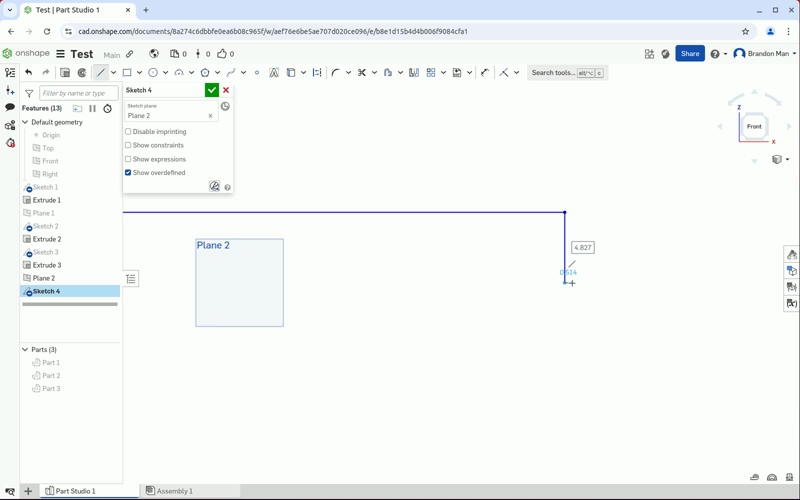
scroll(6)
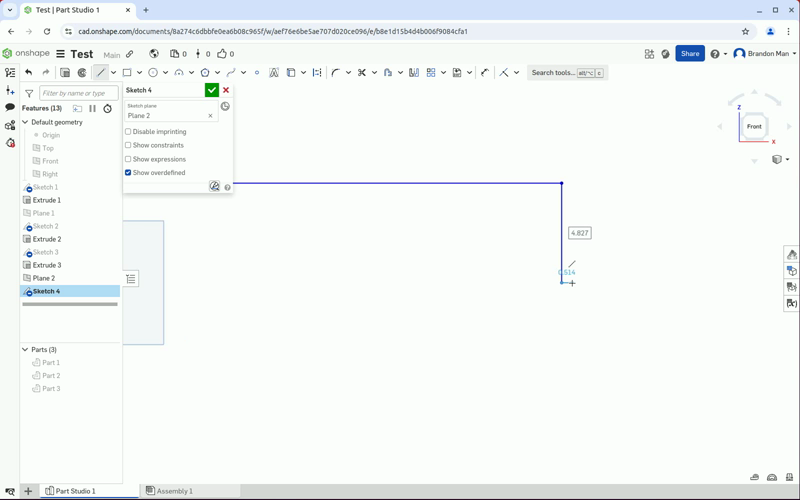
scroll(6)
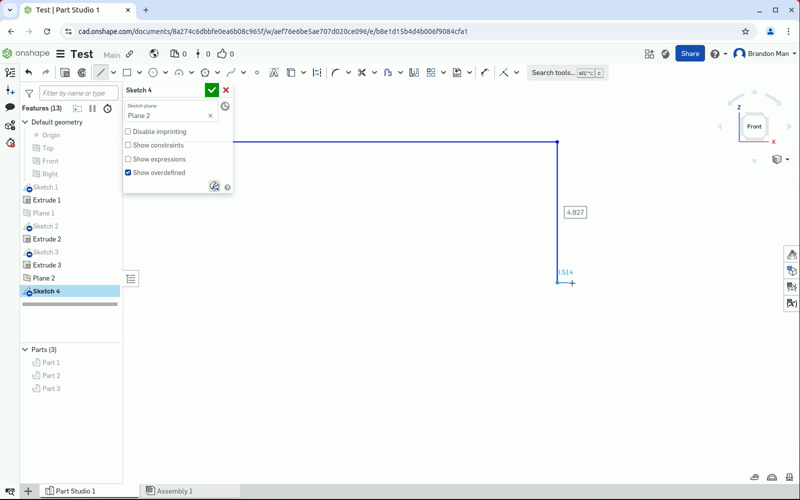
scroll(6)
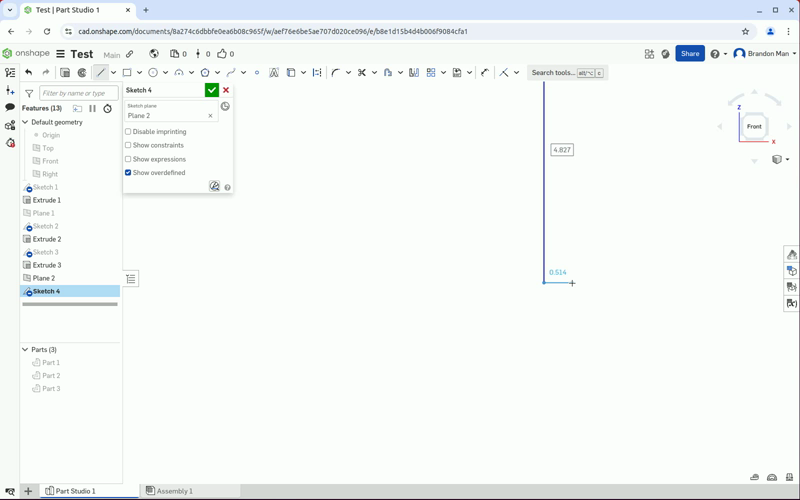
click(572, 282)
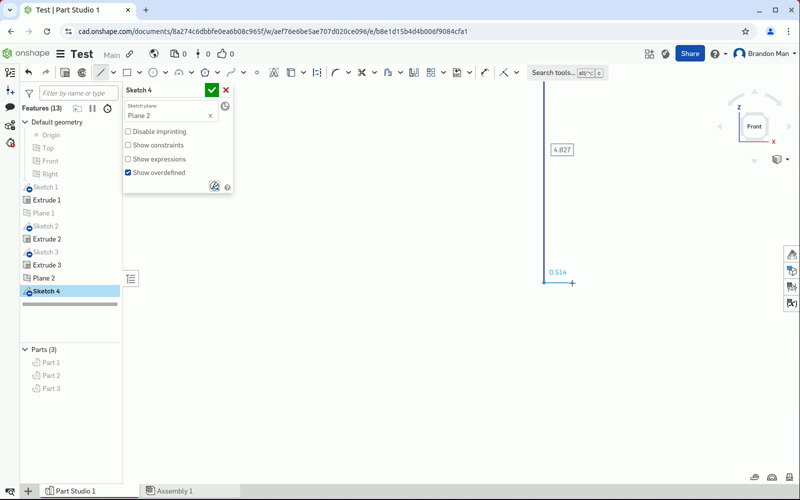
scroll(-6)
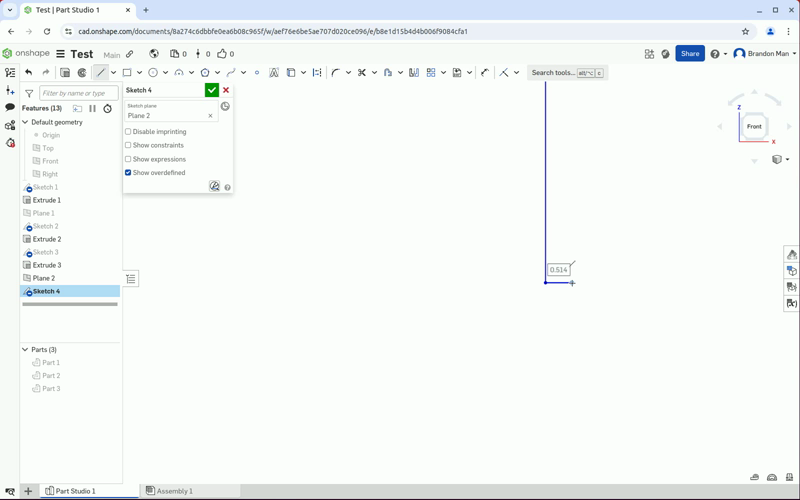
scroll(-6)
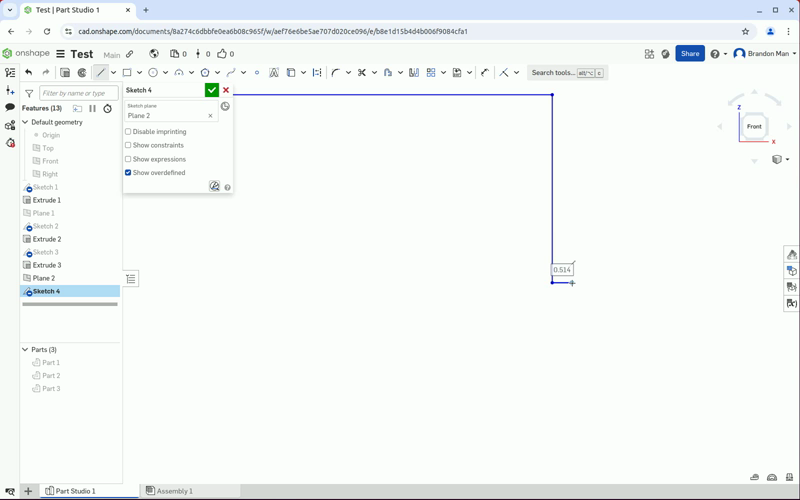
scroll(-6)
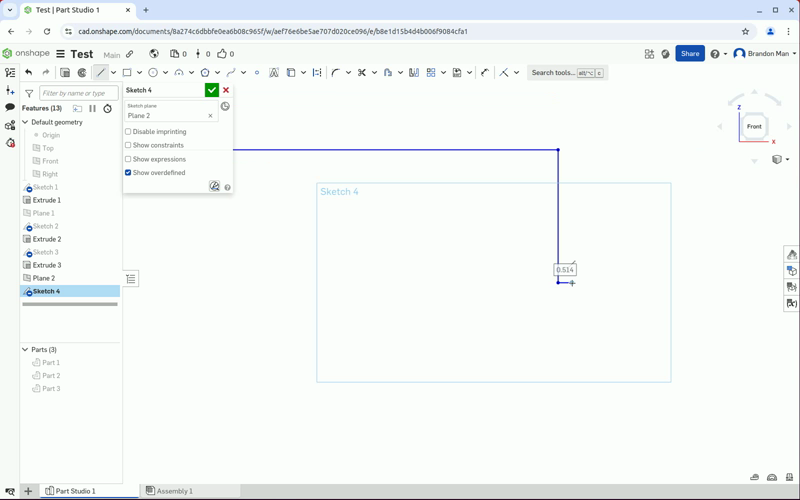
scroll(-6)
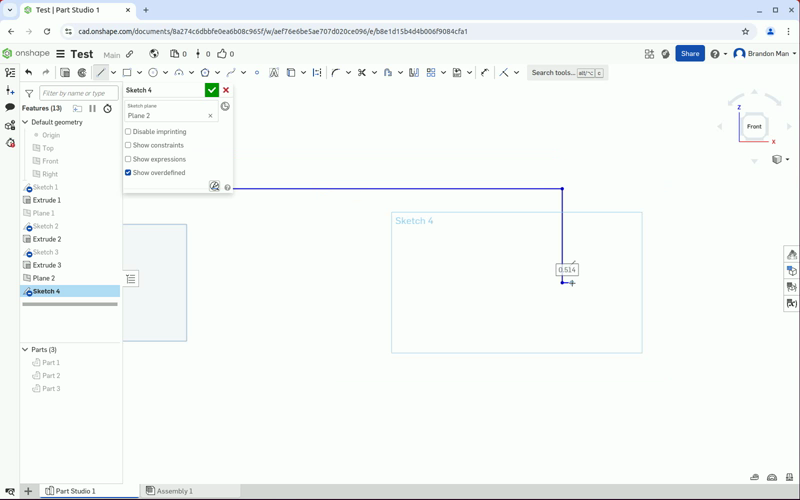
scroll(-6)
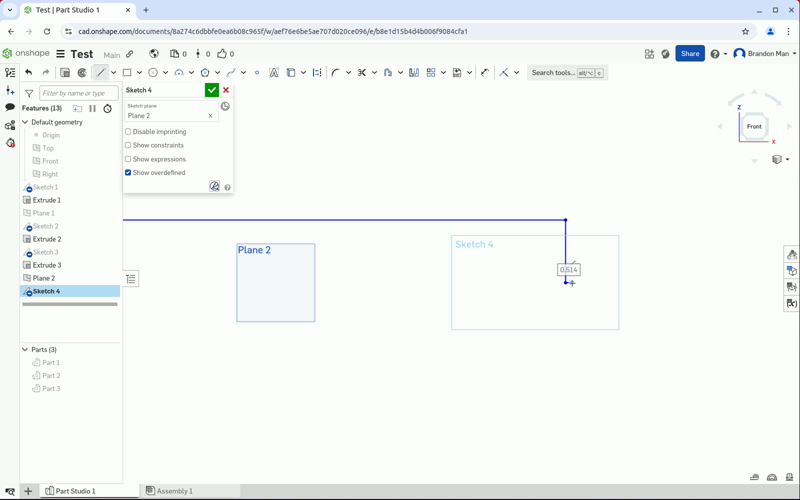
scroll(-6)
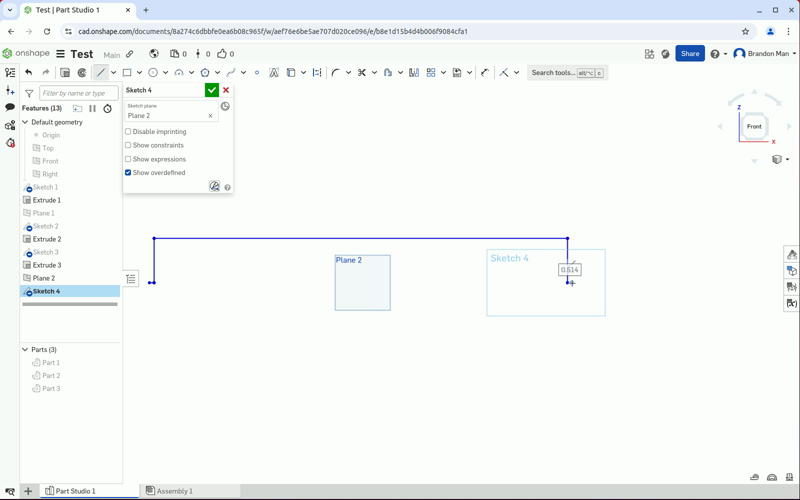
scroll(-6)
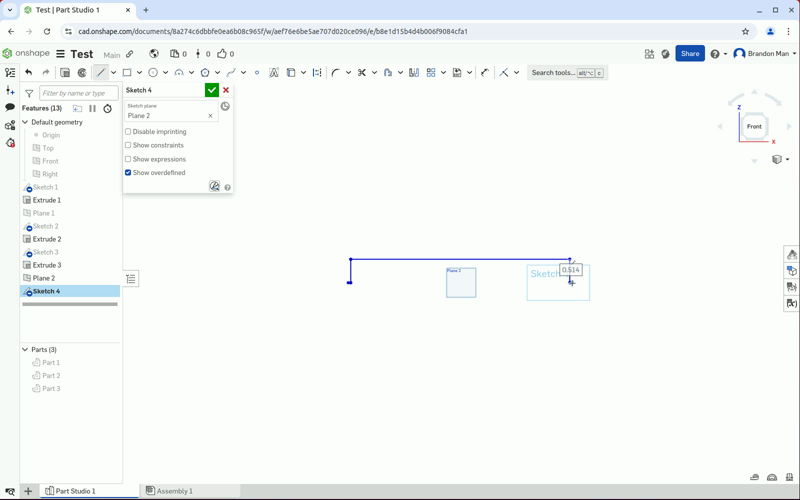
key_up(shift)
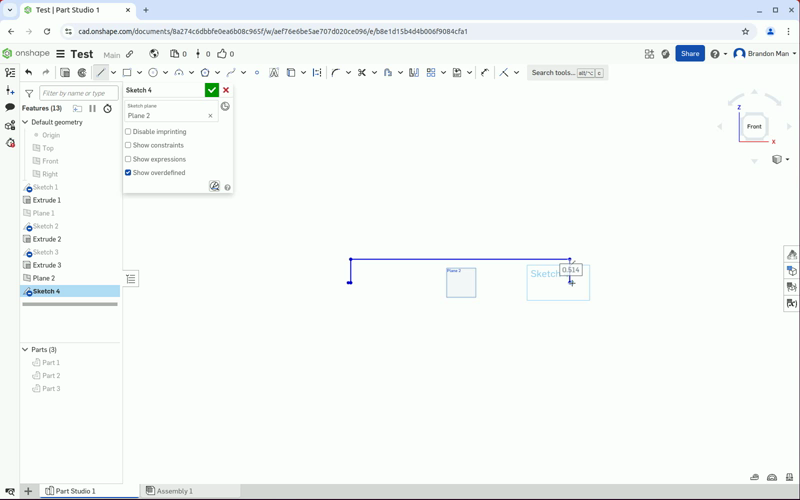
key_down(shift)
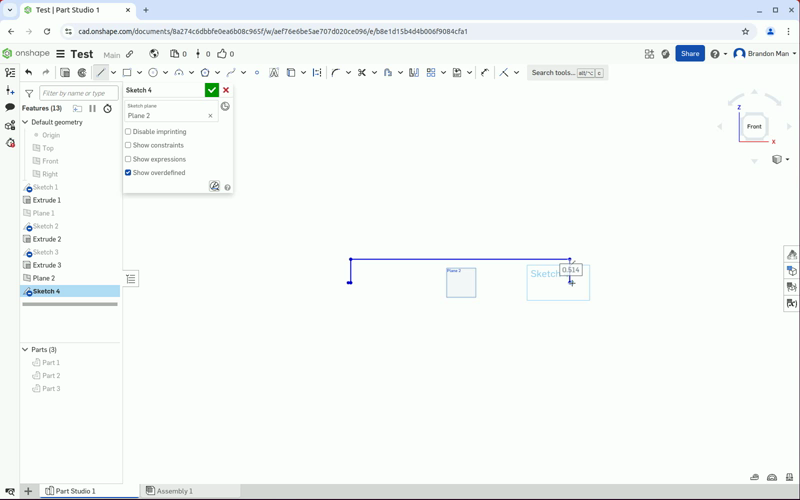
mouse_move(589, 282)
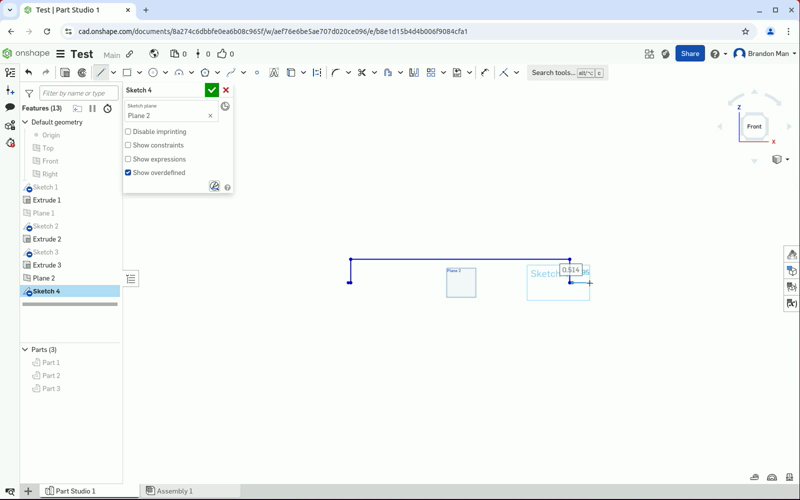
mouse_move(572, 257)
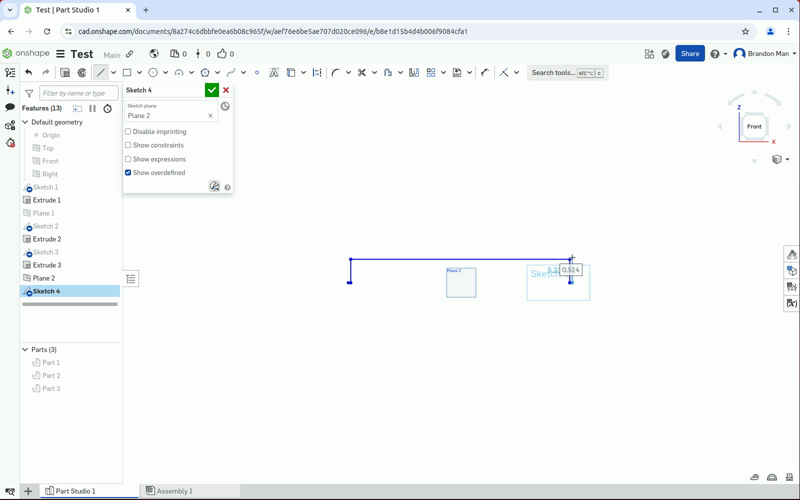
scroll(6)
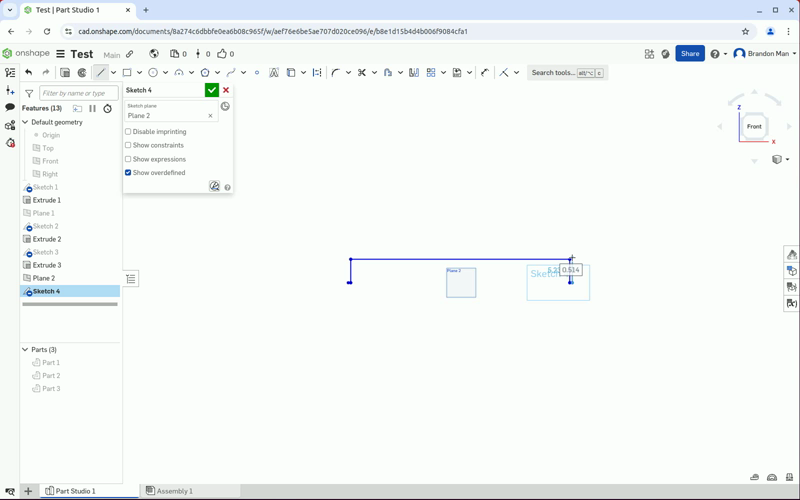
scroll(6)
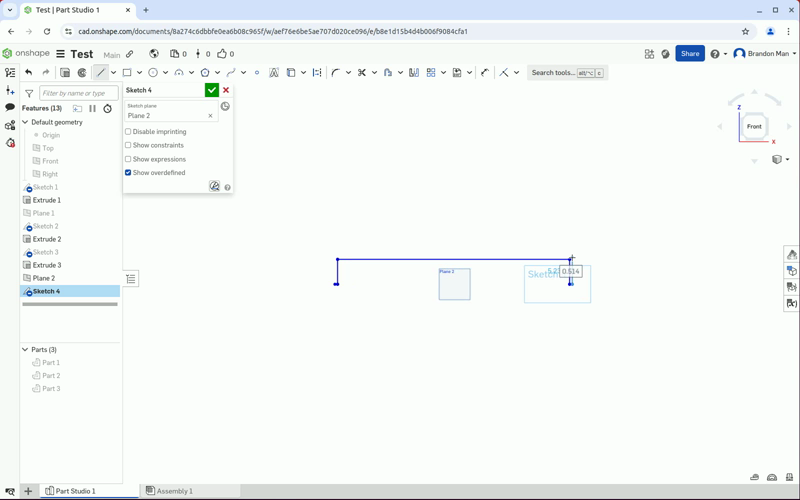
scroll(6)
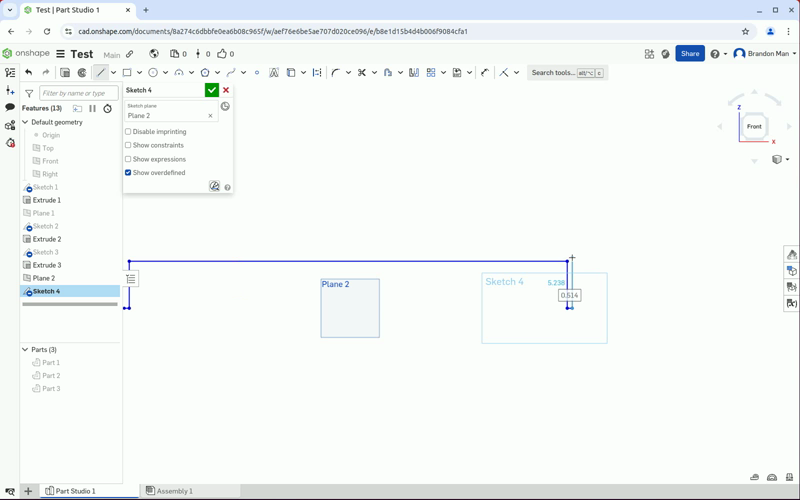
scroll(6)
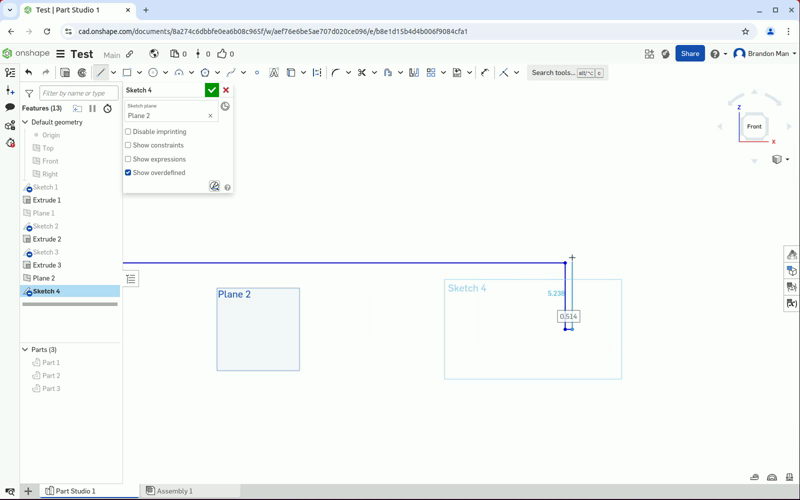
scroll(6)
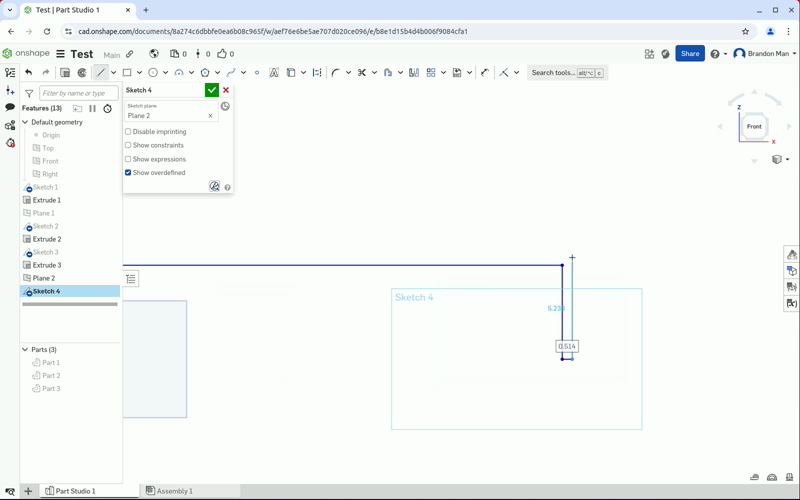
scroll(6)
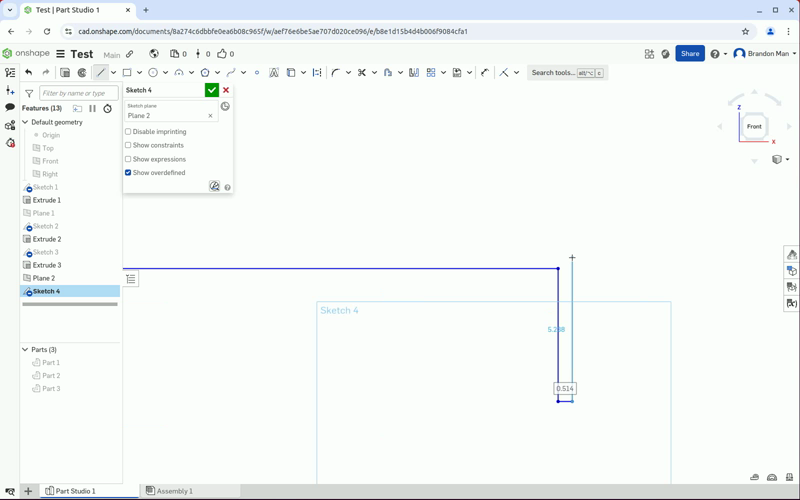
scroll(6)
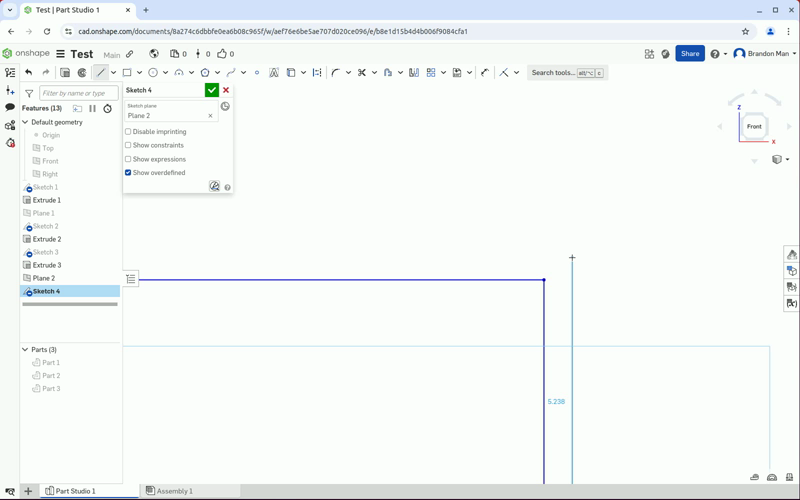
click(572, 257)
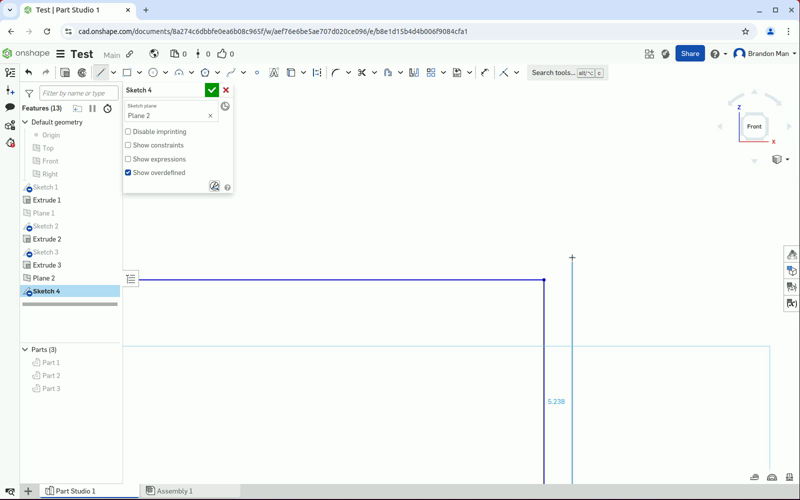
scroll(-6)
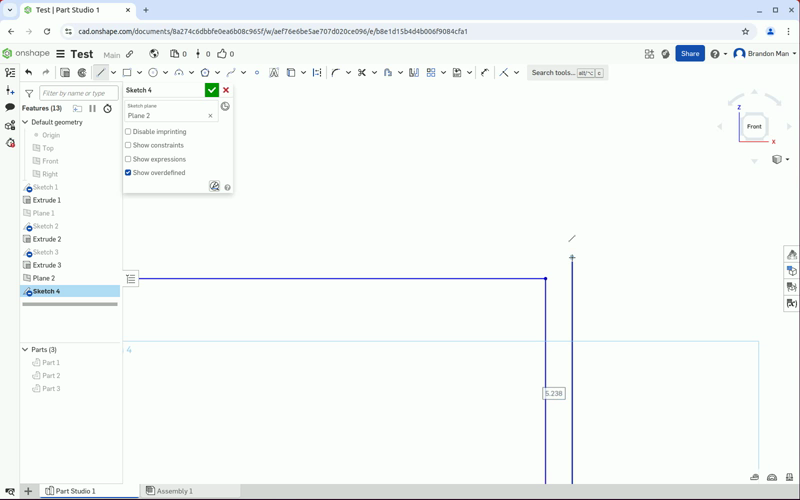
scroll(-6)
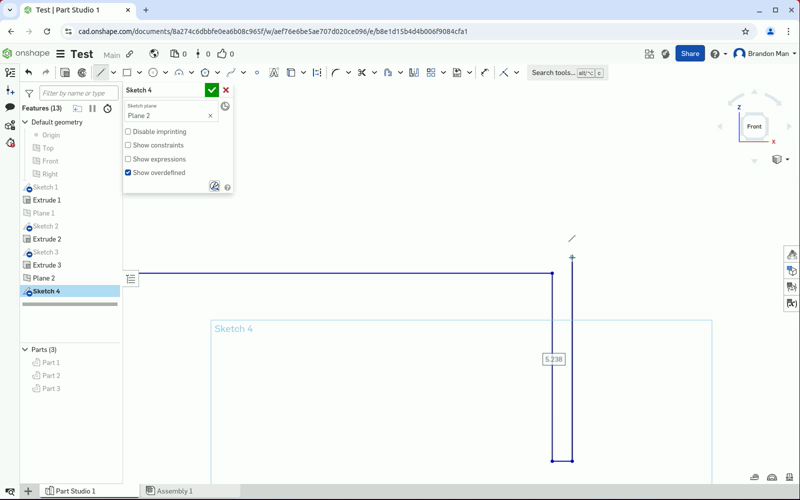
scroll(-6)
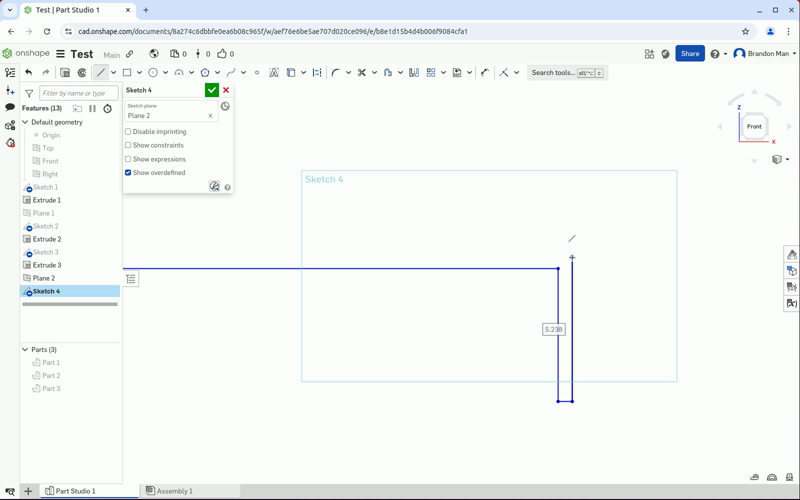
scroll(-6)
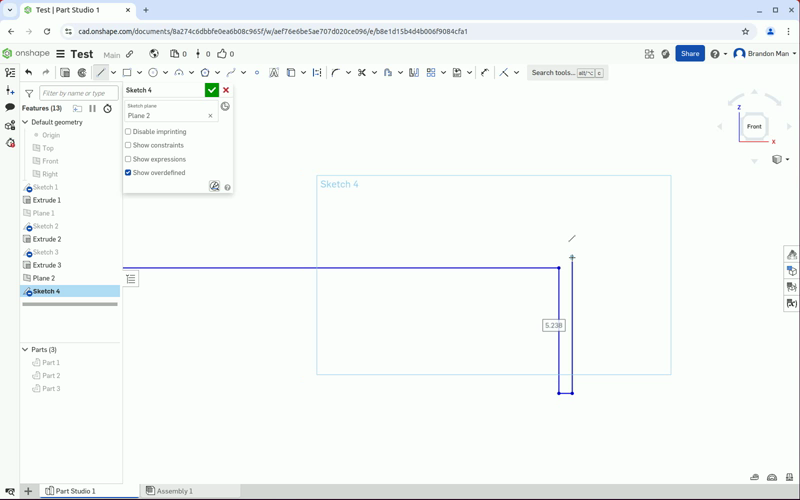
scroll(-6)
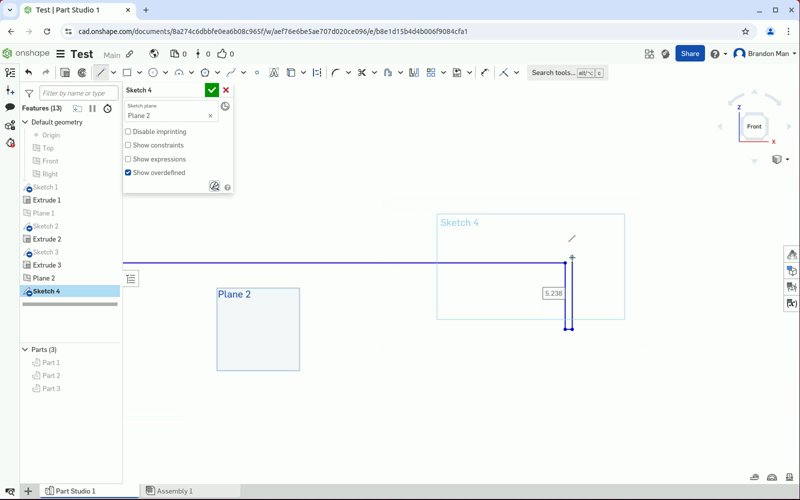
scroll(-6)
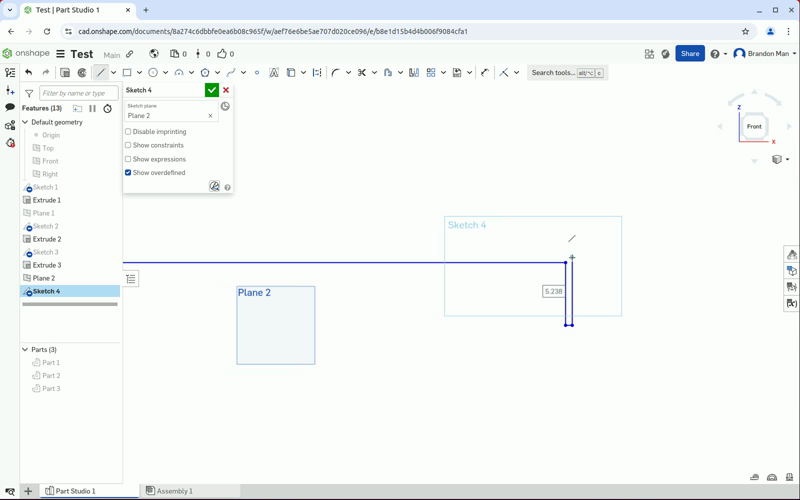
scroll(-6)
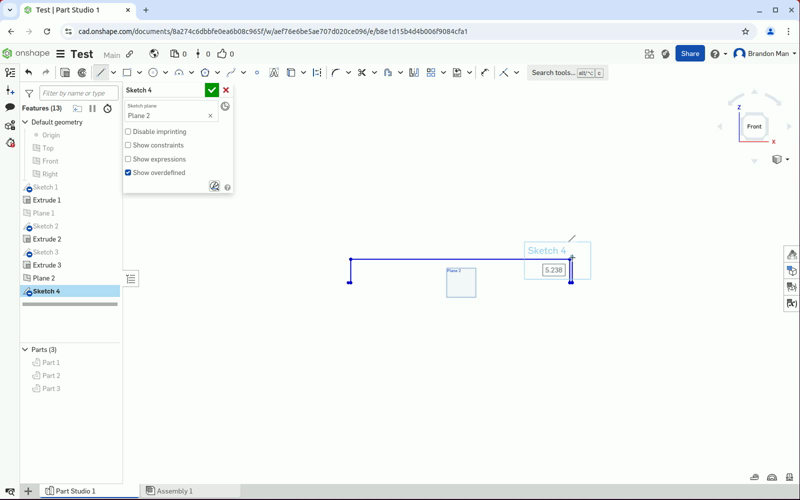
key_up(shift)
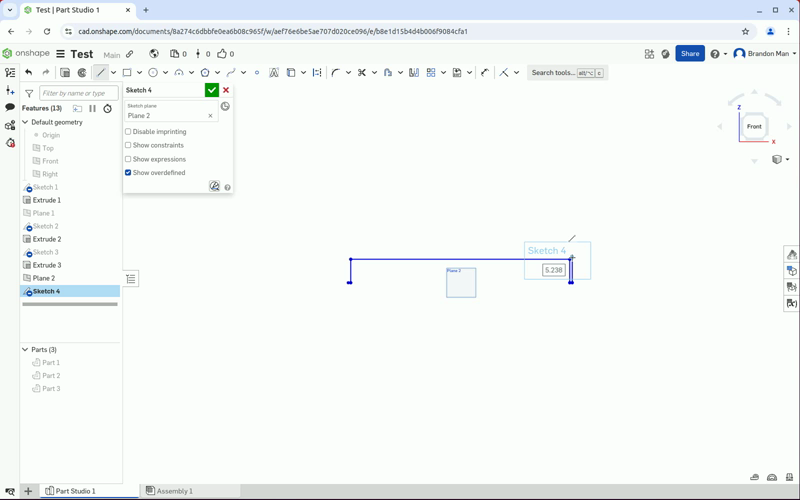
key_down(shift)
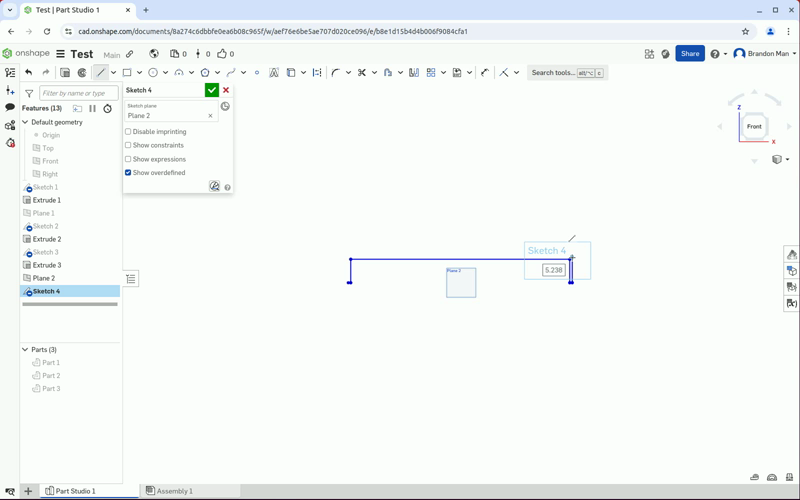
mouse_move(348, 257)
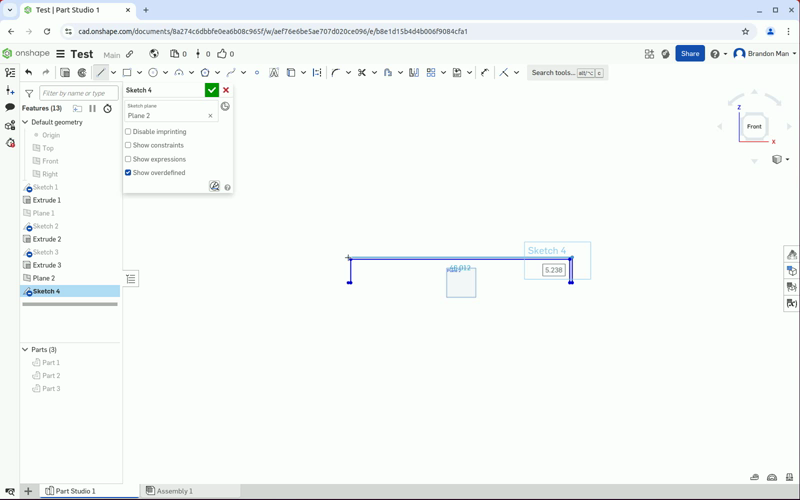
scroll(6)
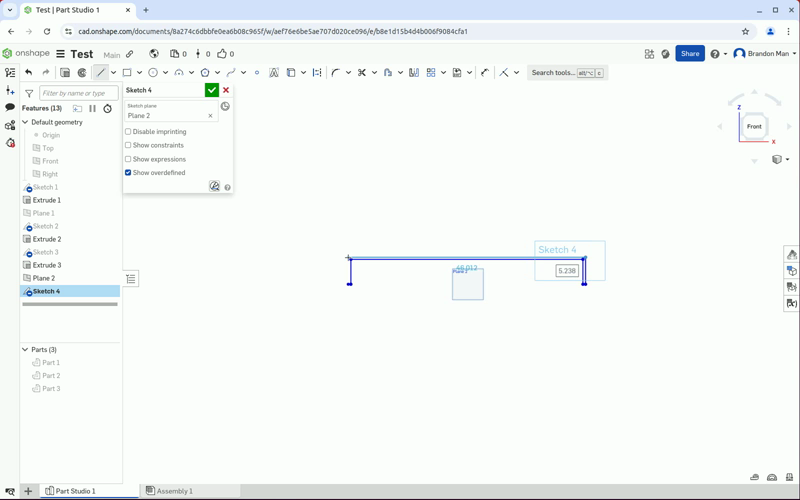
scroll(6)
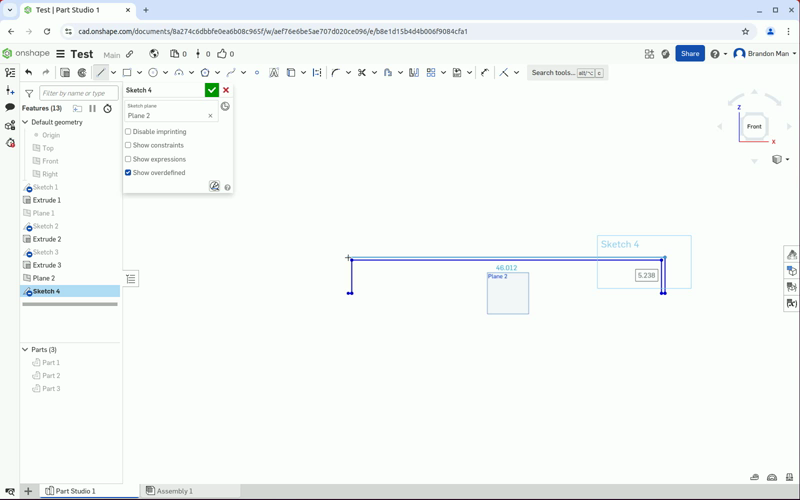
scroll(6)
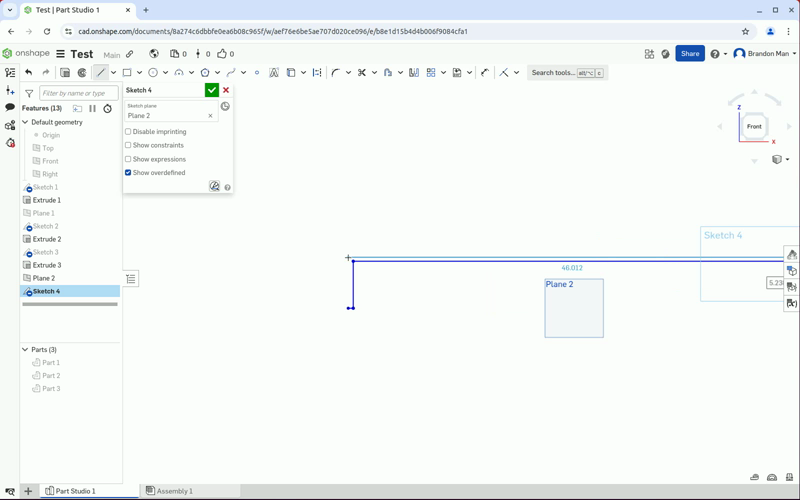
scroll(6)
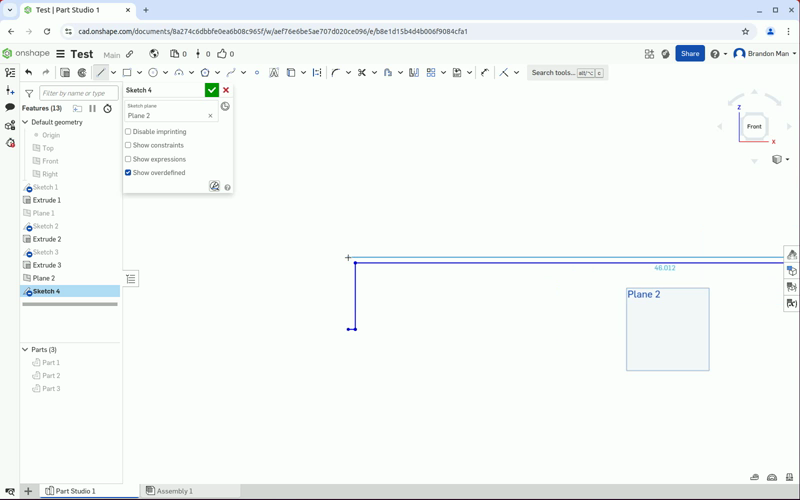
scroll(6)
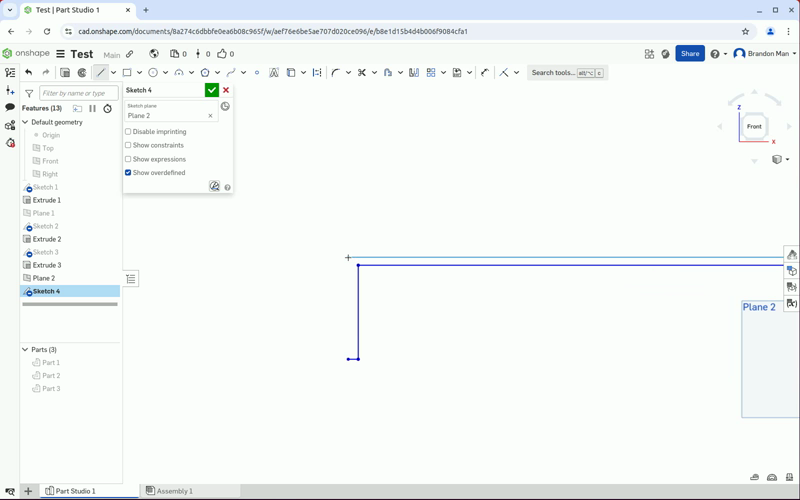
scroll(6)
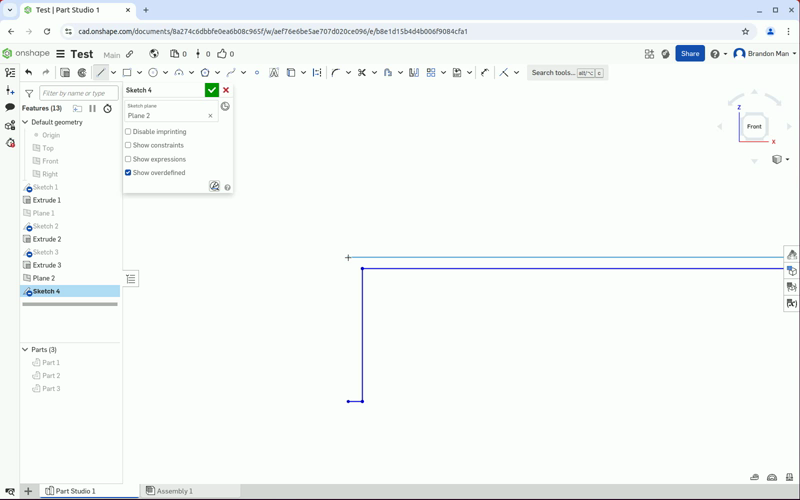
scroll(6)
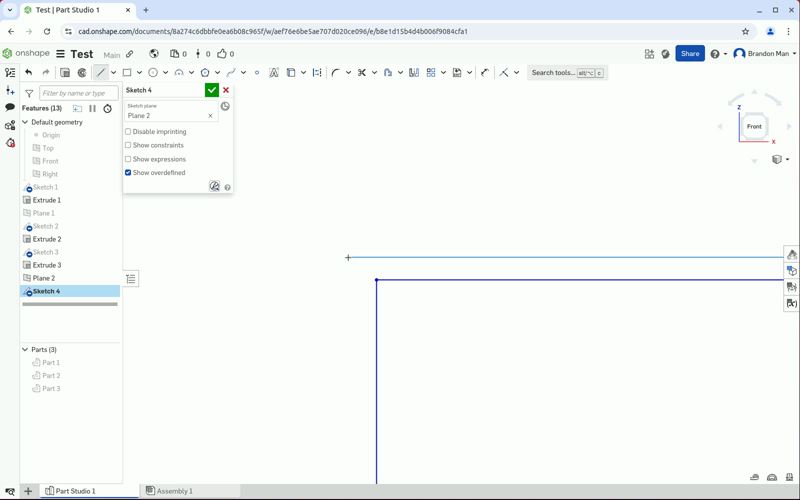
click(348, 257)
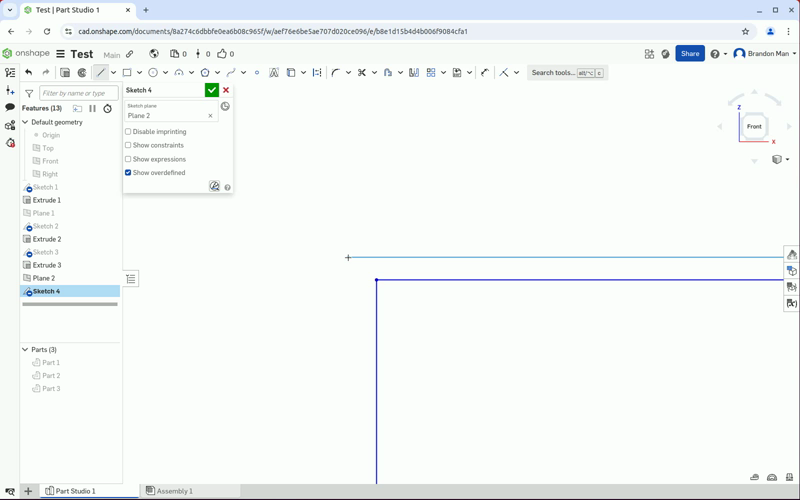
scroll(-6)
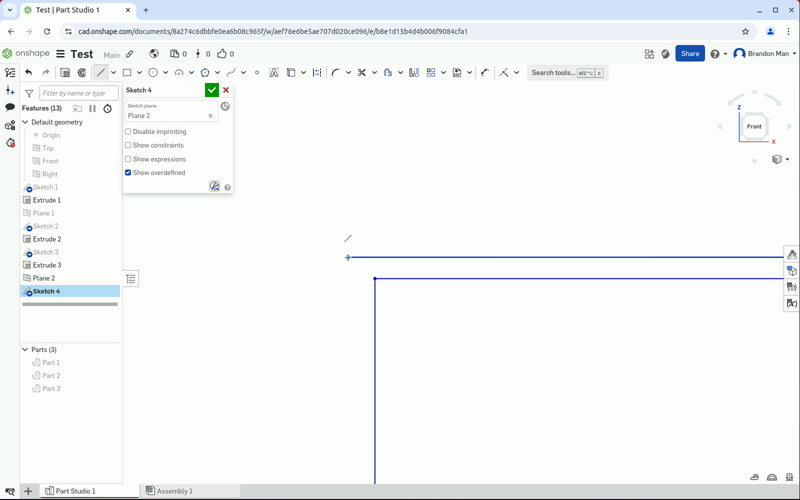
scroll(-6)
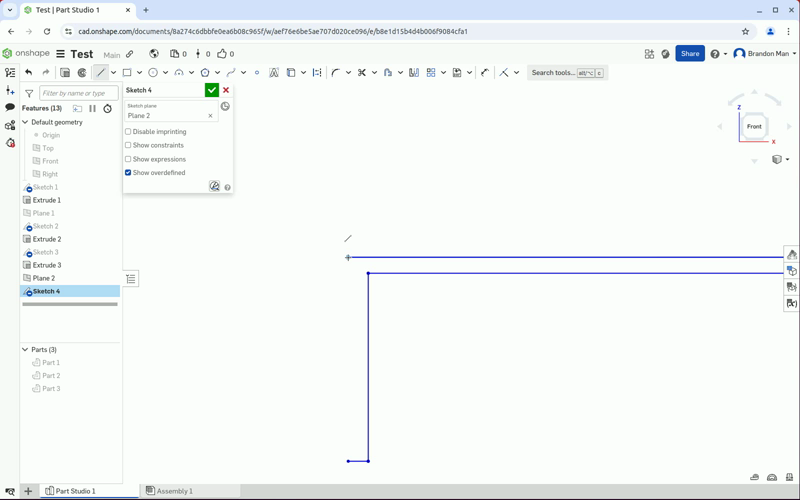
scroll(-6)
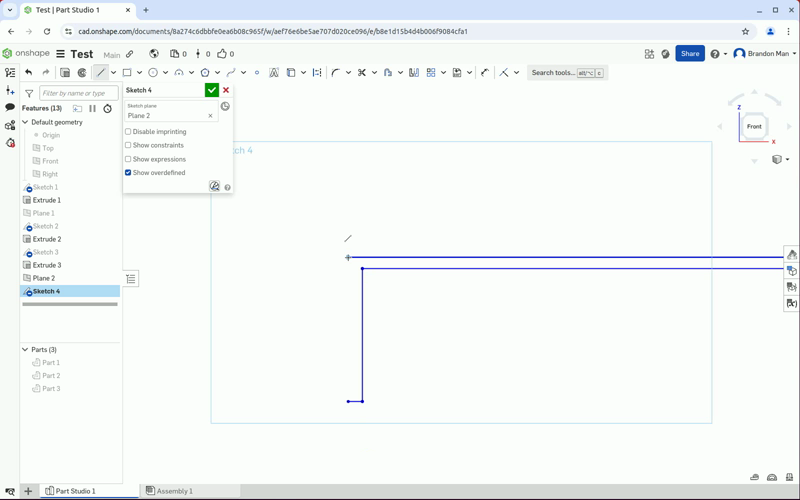
scroll(-6)
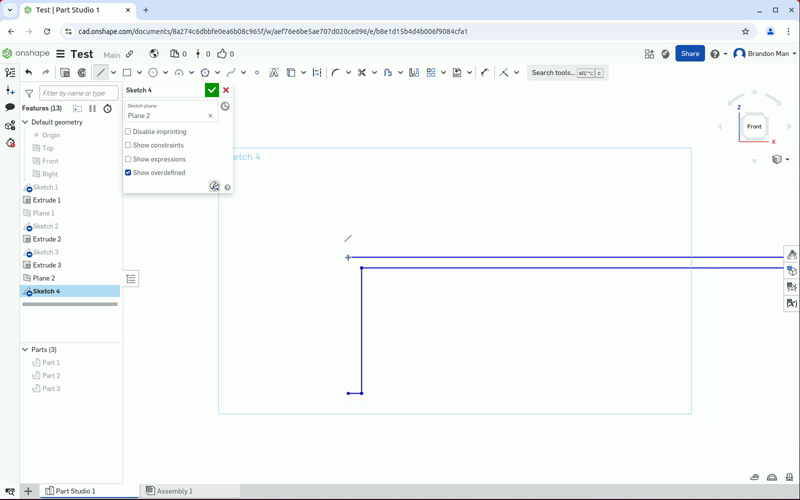
scroll(-6)
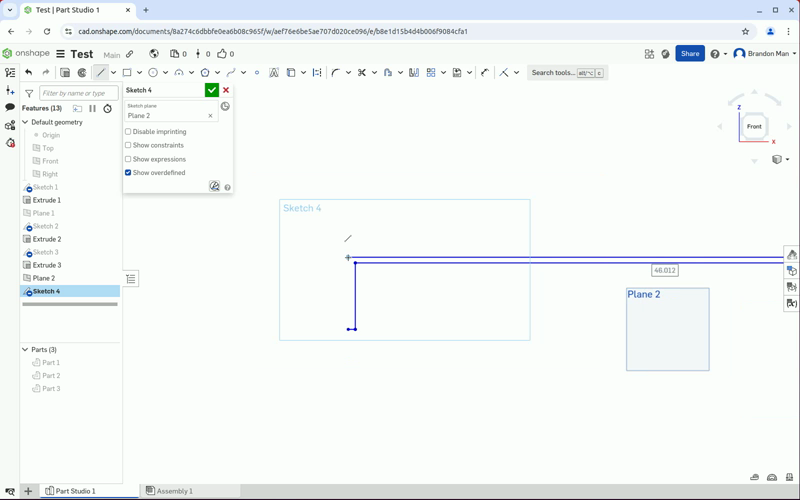
scroll(-6)
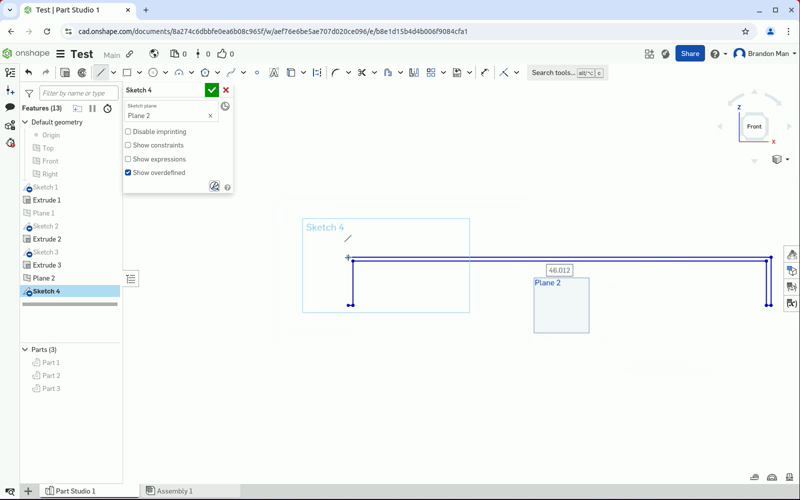
scroll(-6)
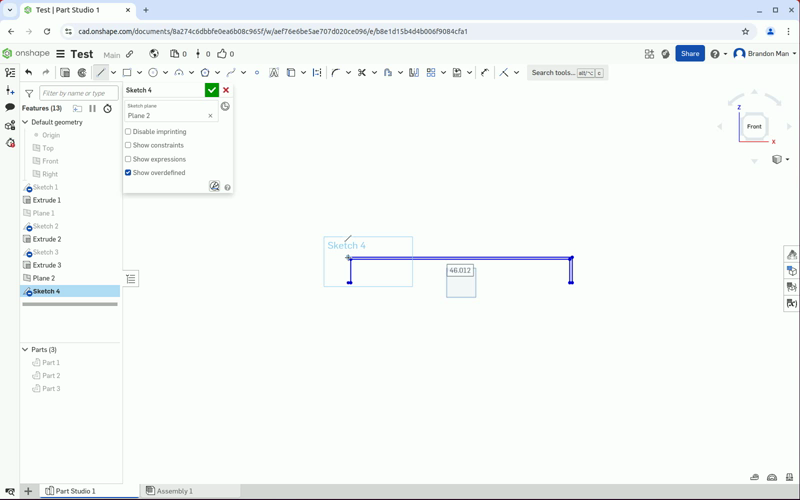
key_up(shift)
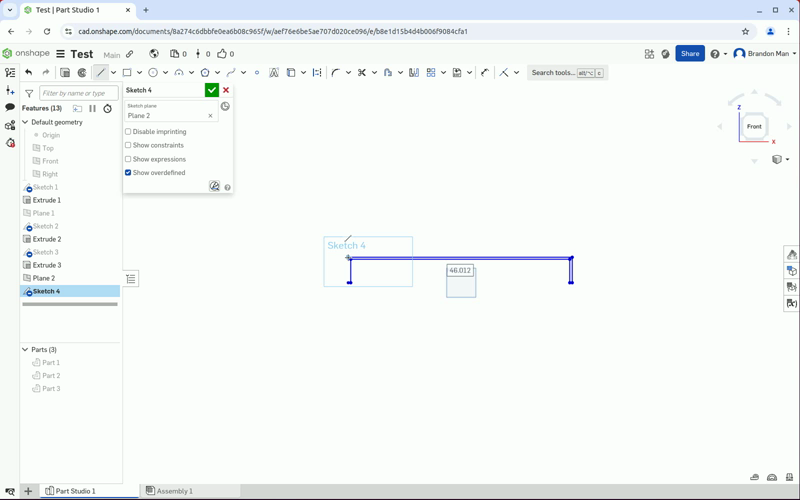
mouse_move(378, 257)
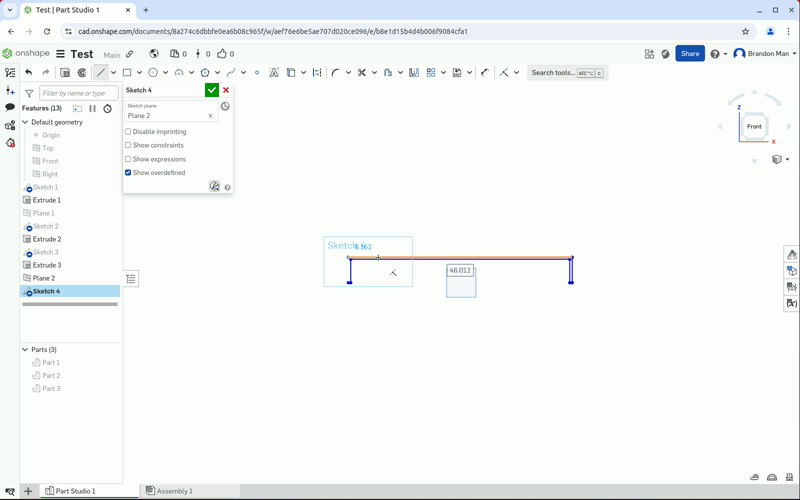
key_down(shift)
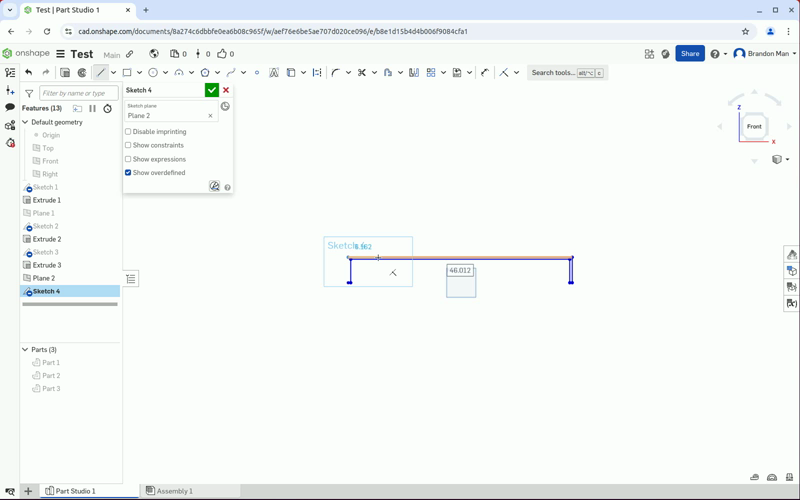
mouse_move(348, 282)
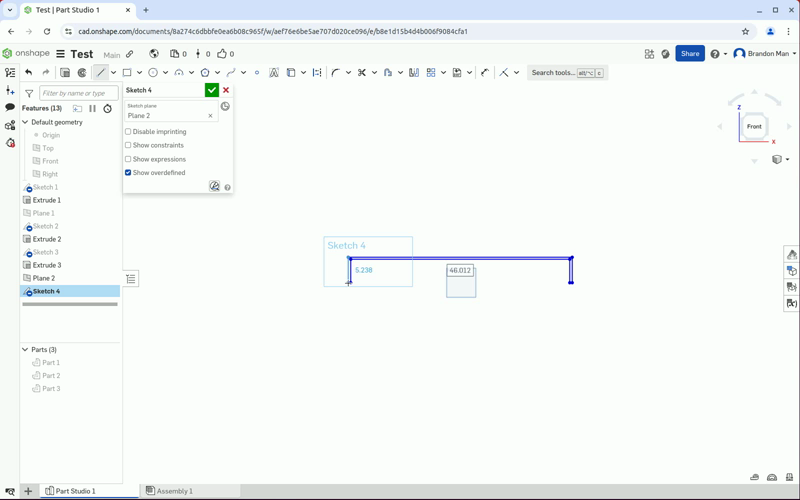
scroll(6)
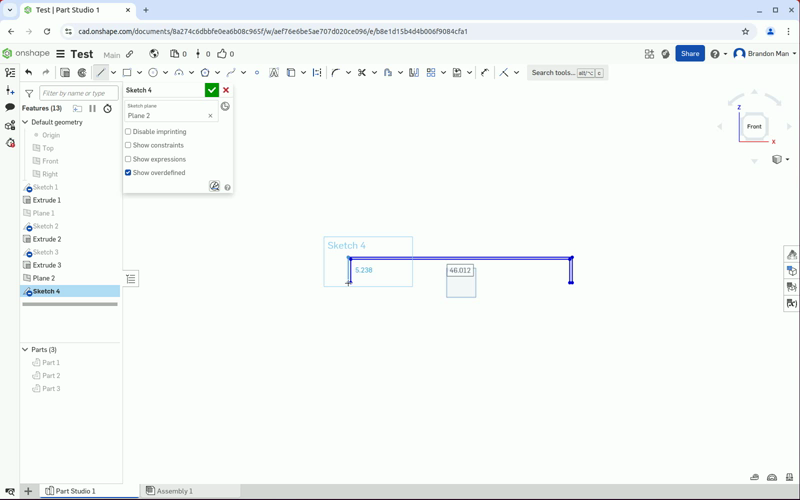
scroll(6)
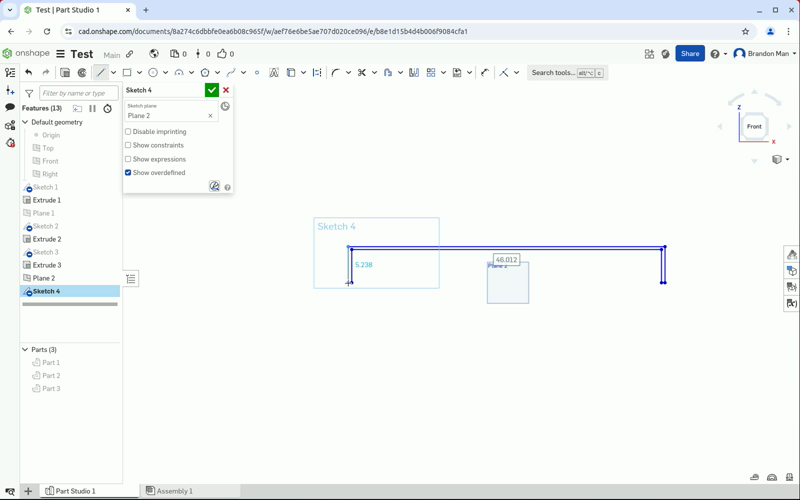
scroll(6)
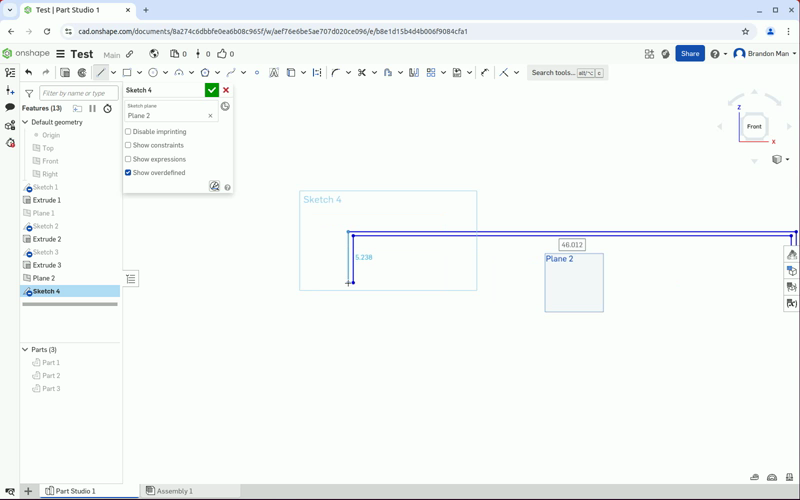
scroll(6)
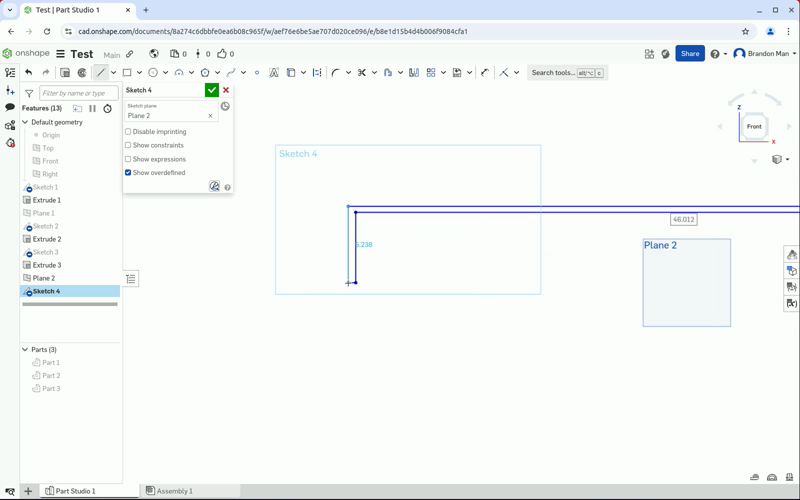
scroll(6)
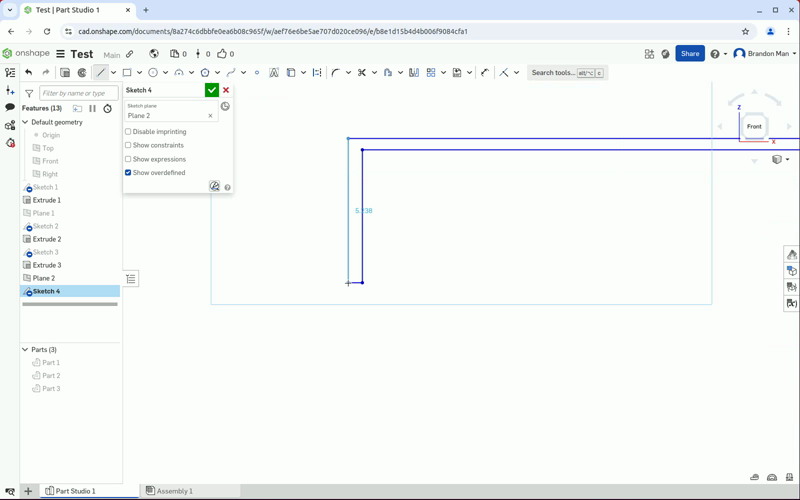
scroll(6)
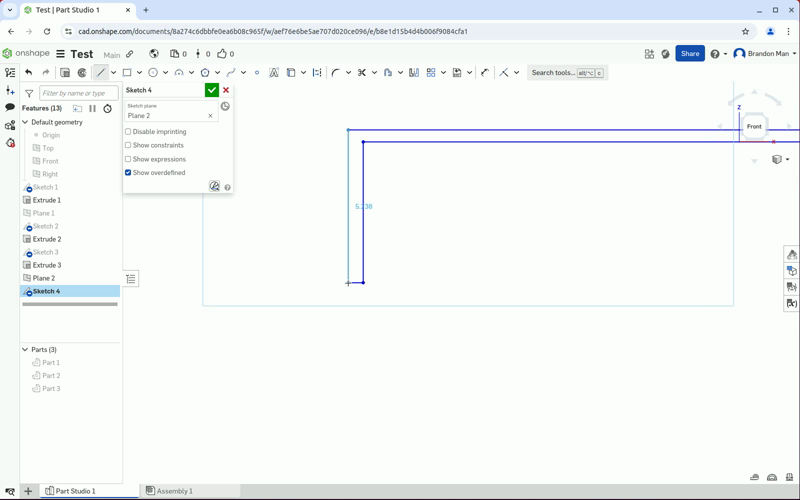
scroll(6)
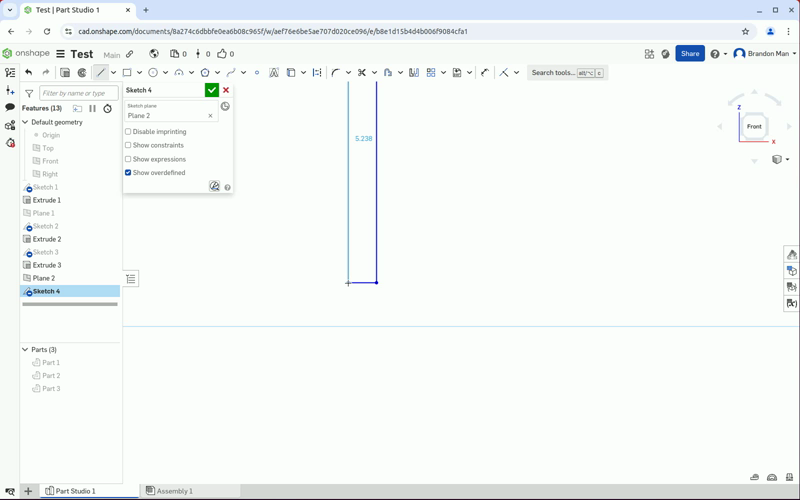
key_up(shift)
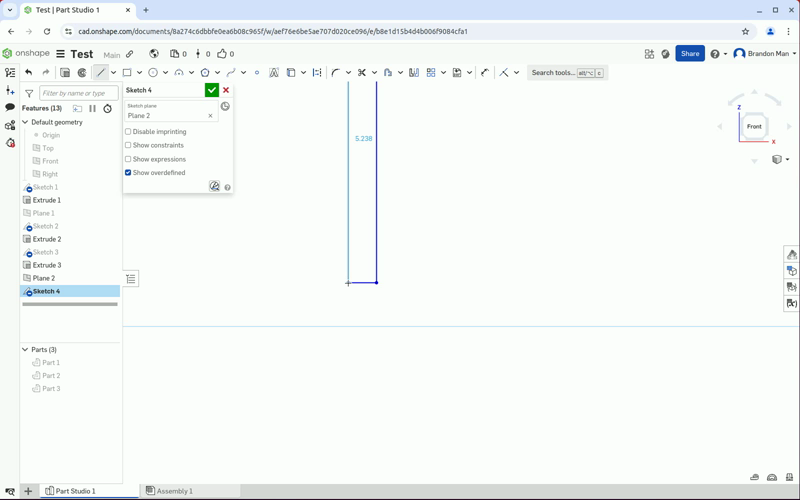
click(348, 282)
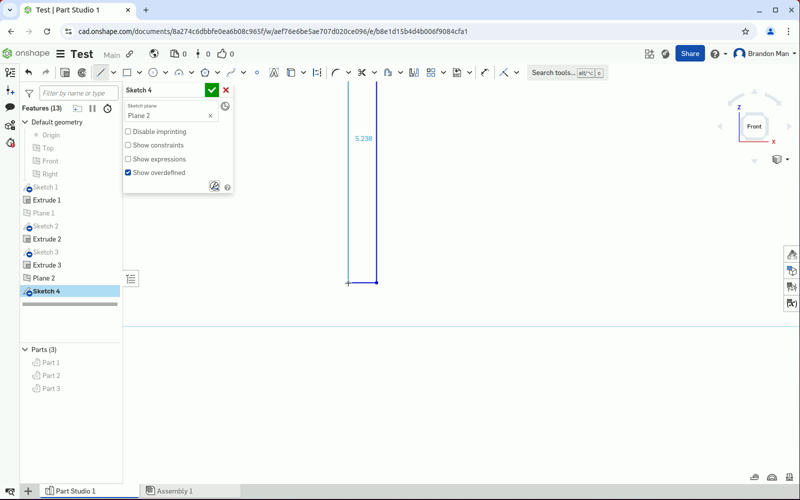
scroll(-6)
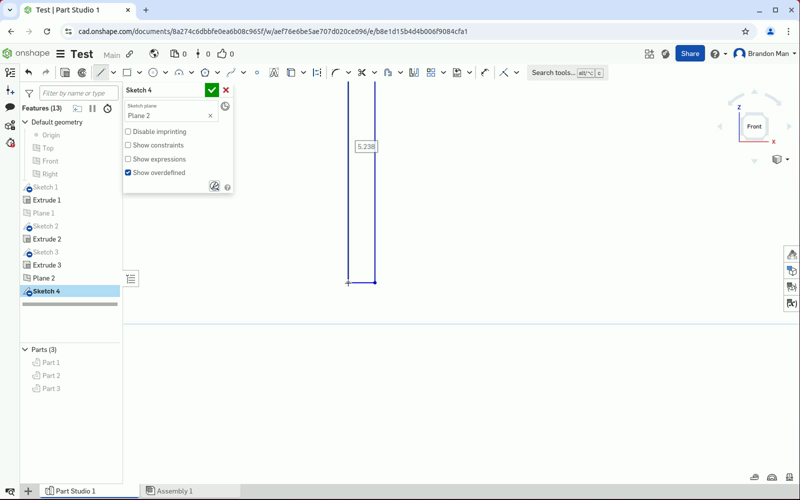
scroll(-6)
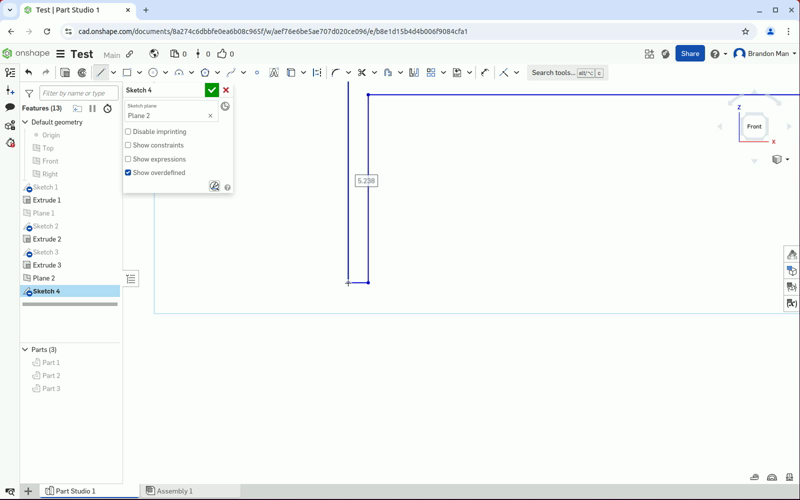
scroll(-6)
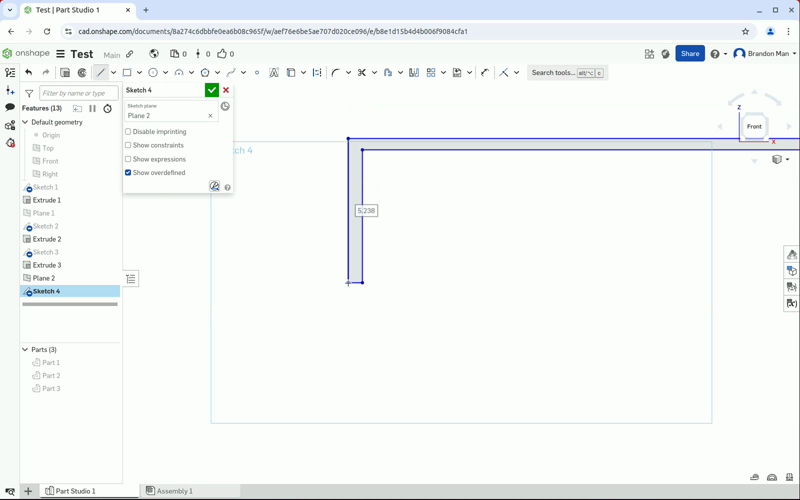
scroll(-6)
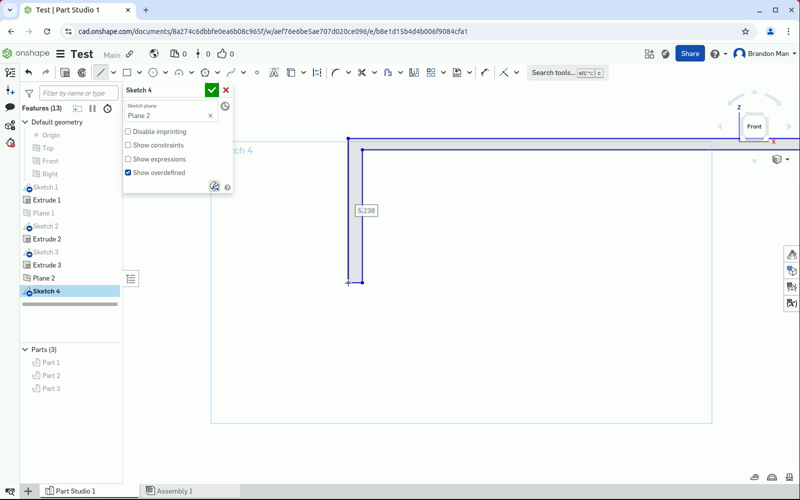
scroll(-6)
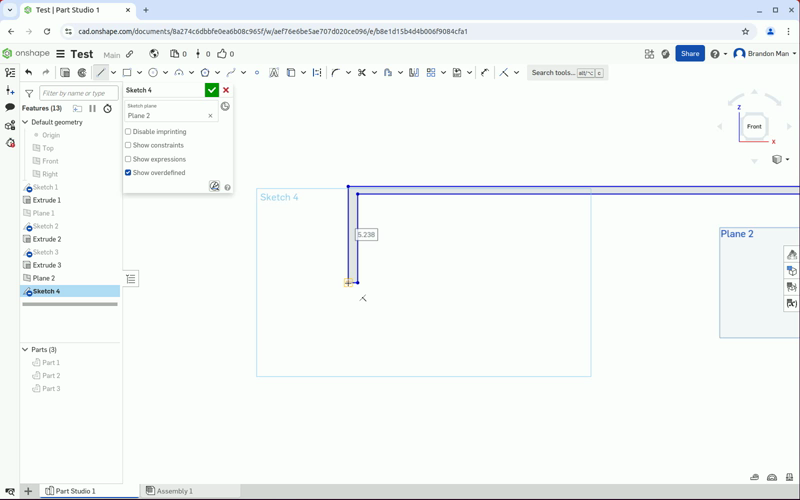
scroll(-6)
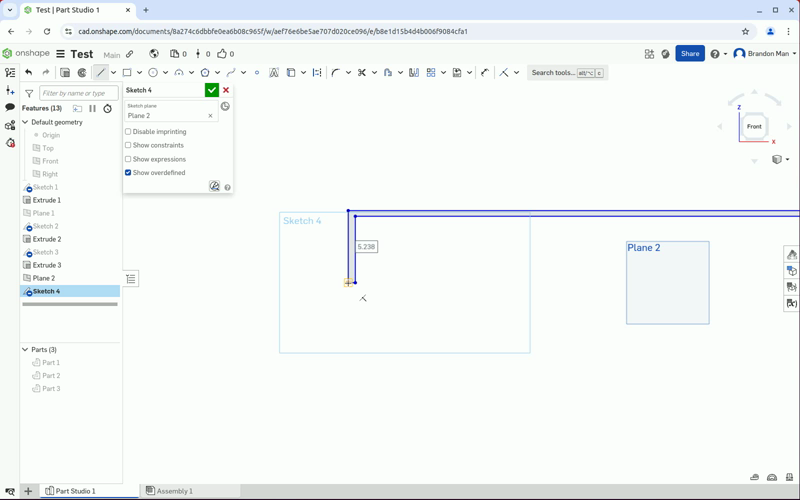
scroll(-6)
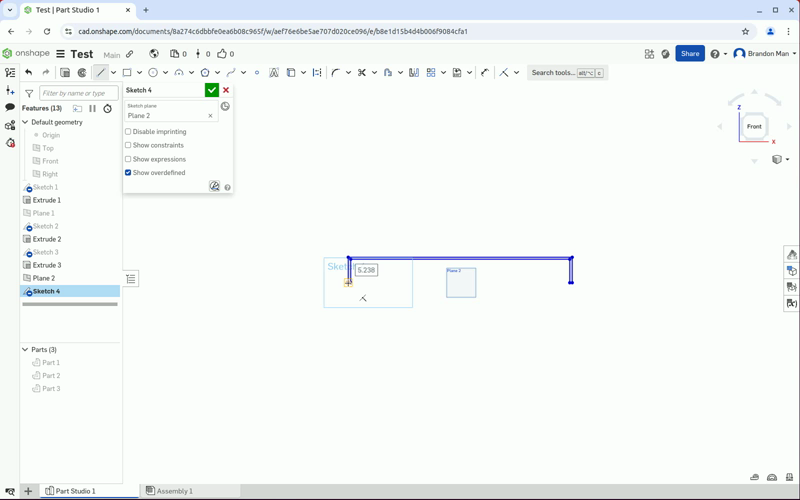
key(esc)
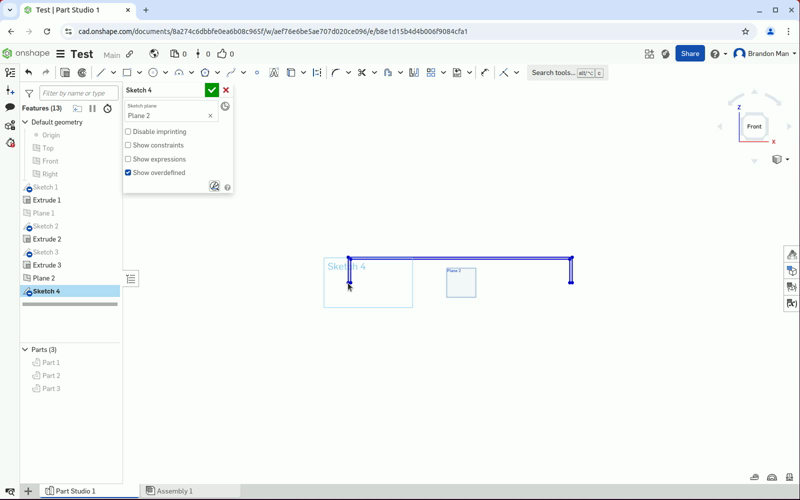
mouse_move(407, 258)
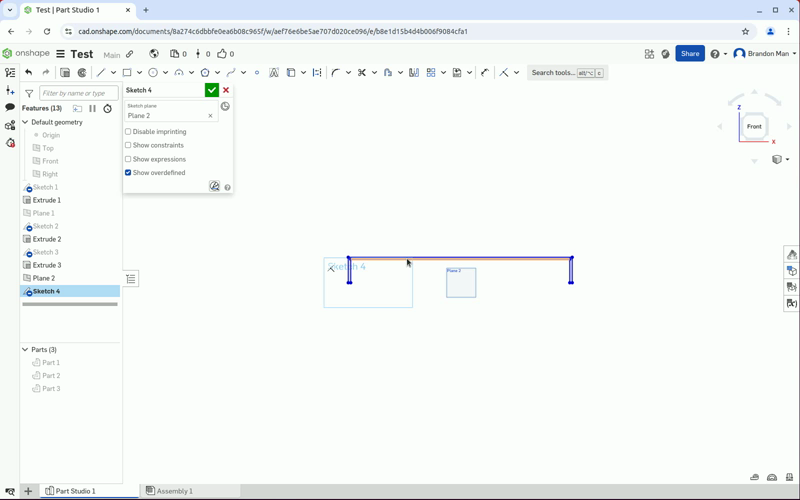
scroll(6)
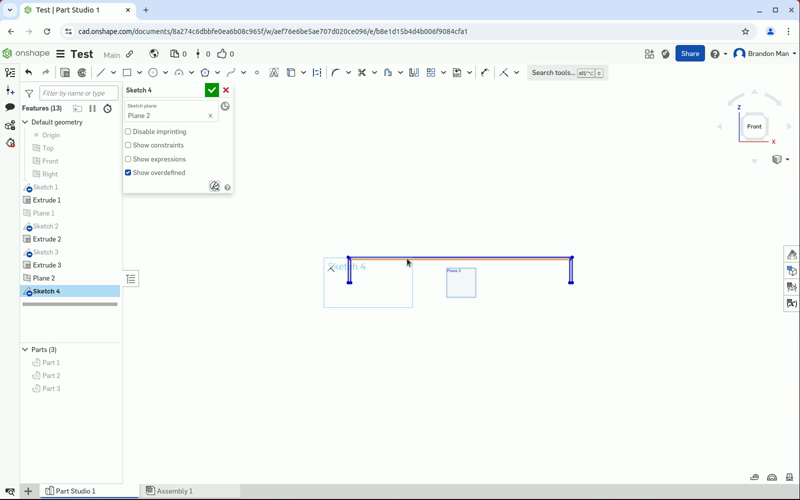
scroll(6)
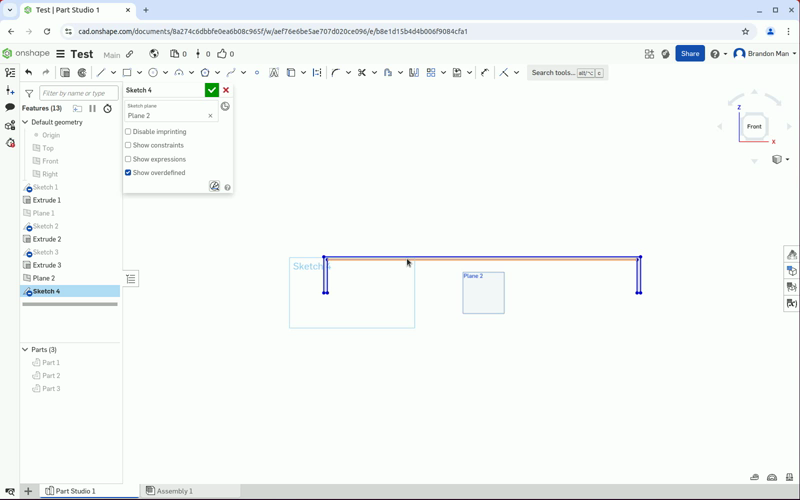
scroll(6)
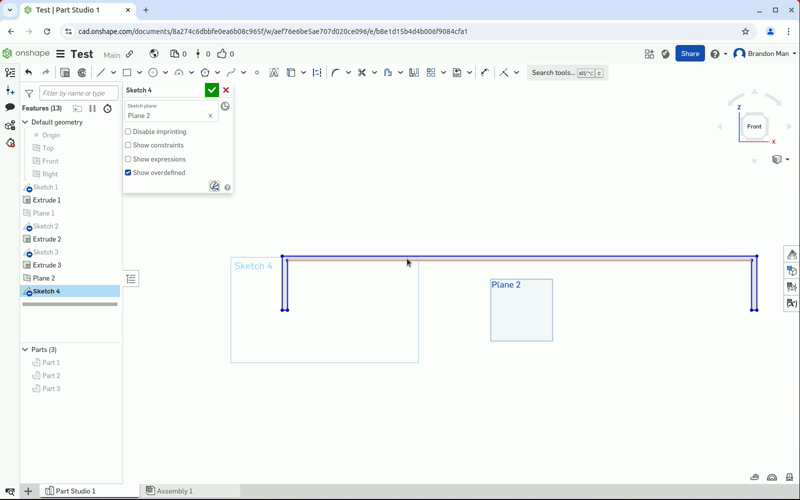
scroll(6)
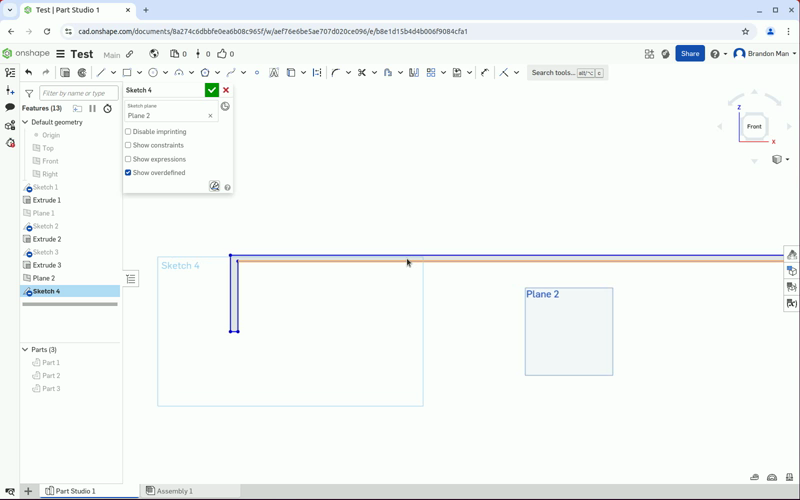
scroll(6)
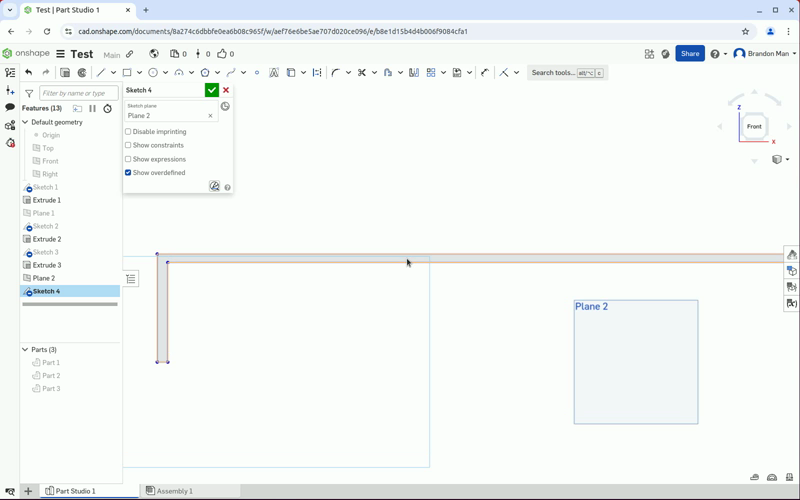
scroll(6)
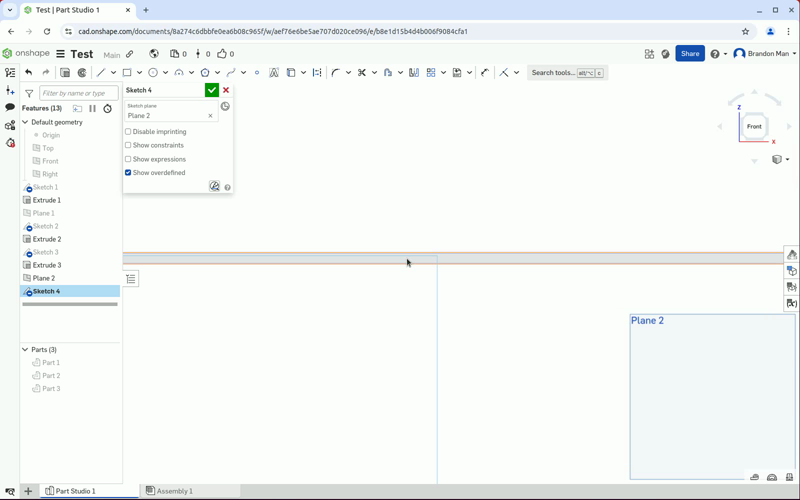
scroll(6)
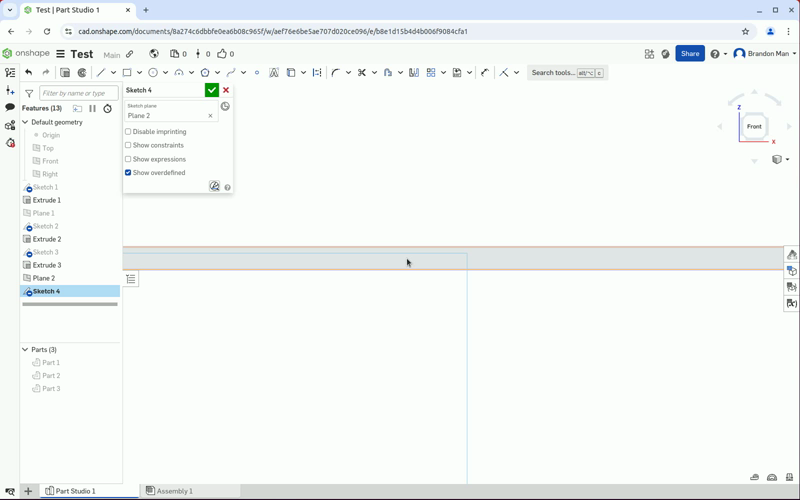
click(407, 258)
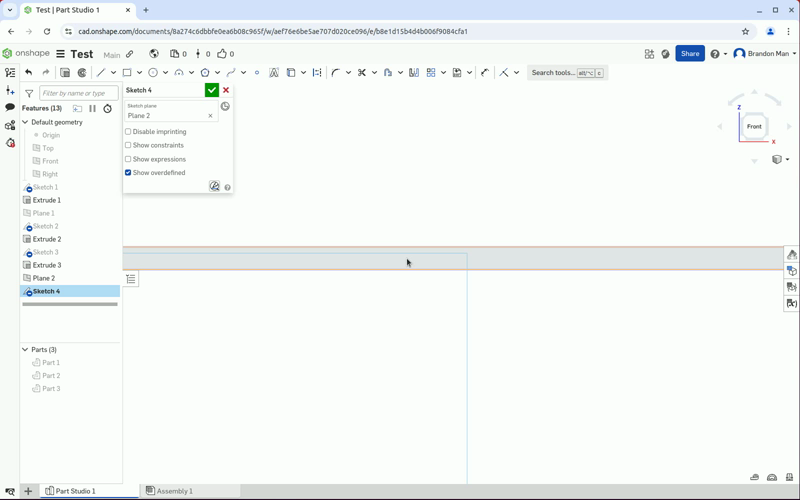
scroll(-6)
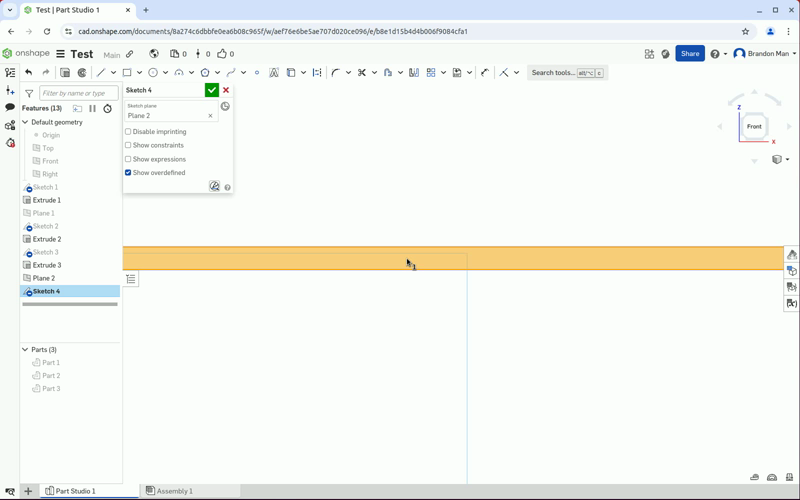
scroll(-6)
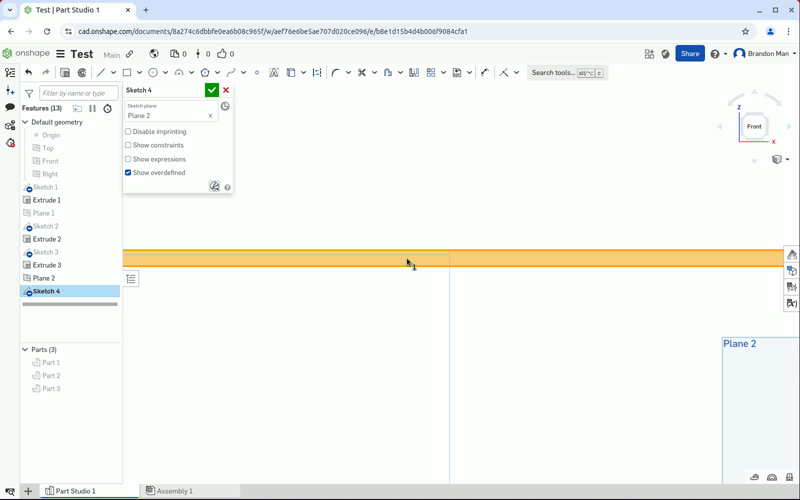
scroll(-6)
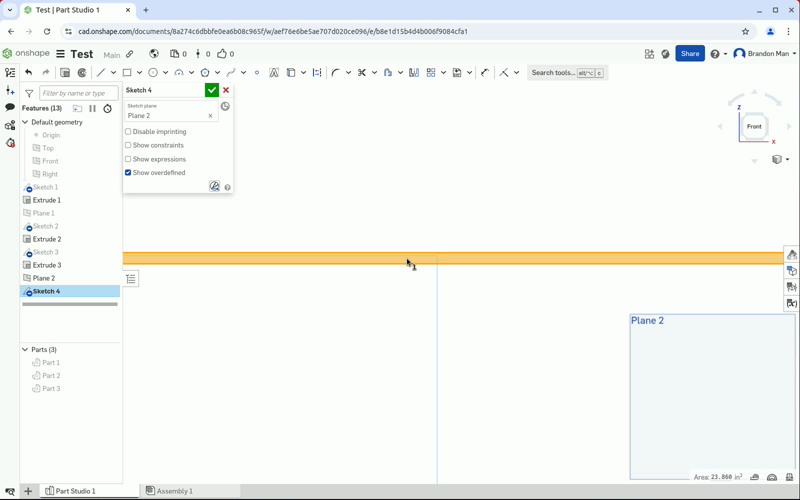
scroll(-6)
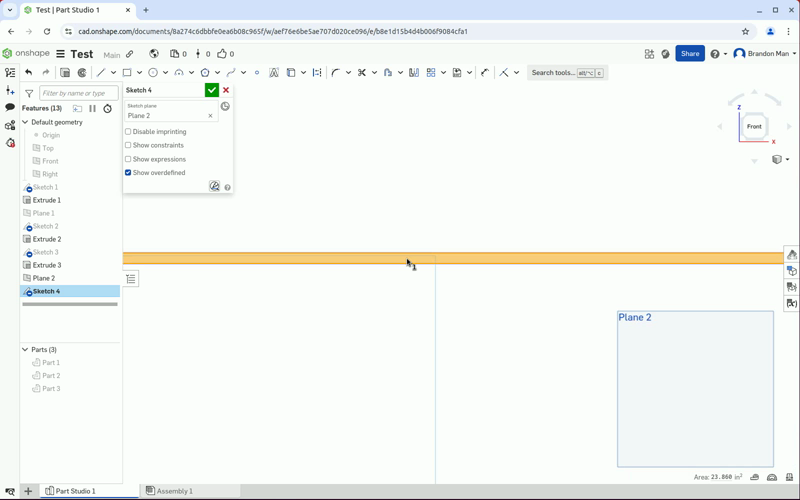
scroll(-6)
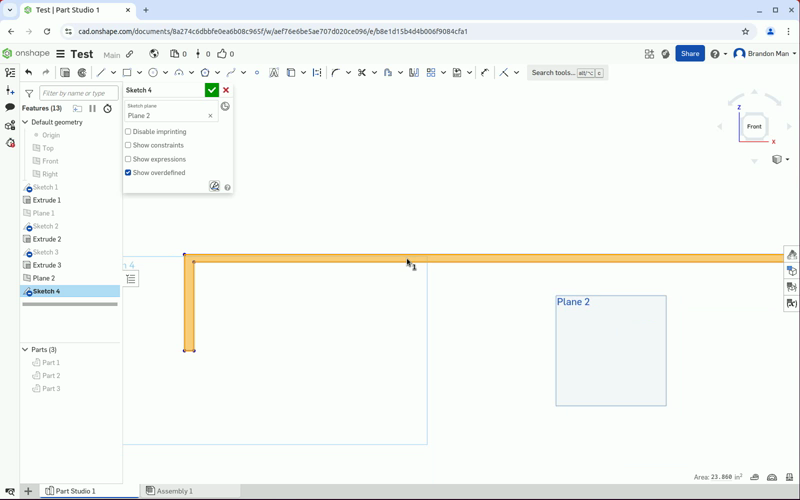
scroll(-6)
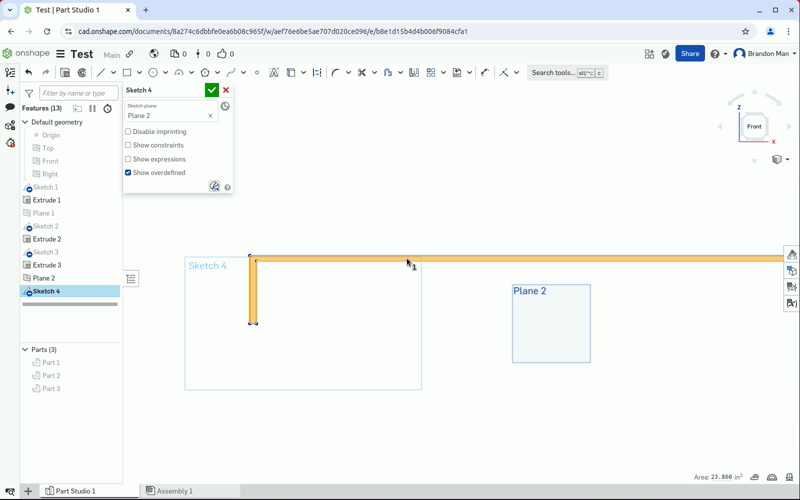
scroll(-6)
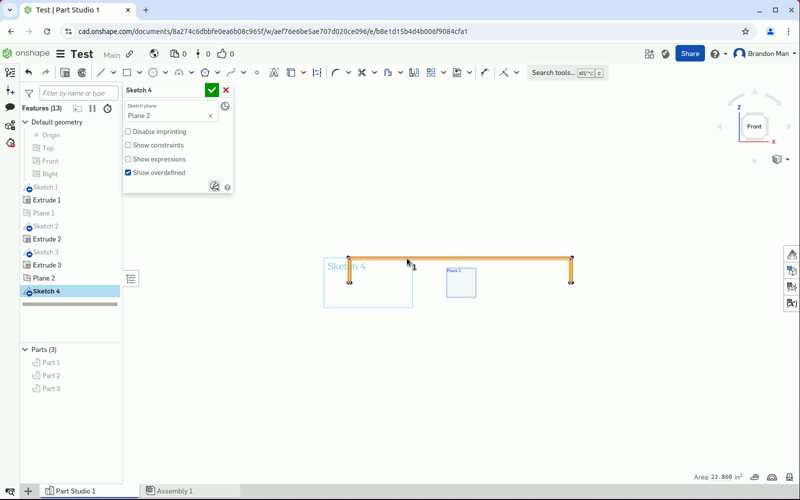
mouse_move(73, 352)
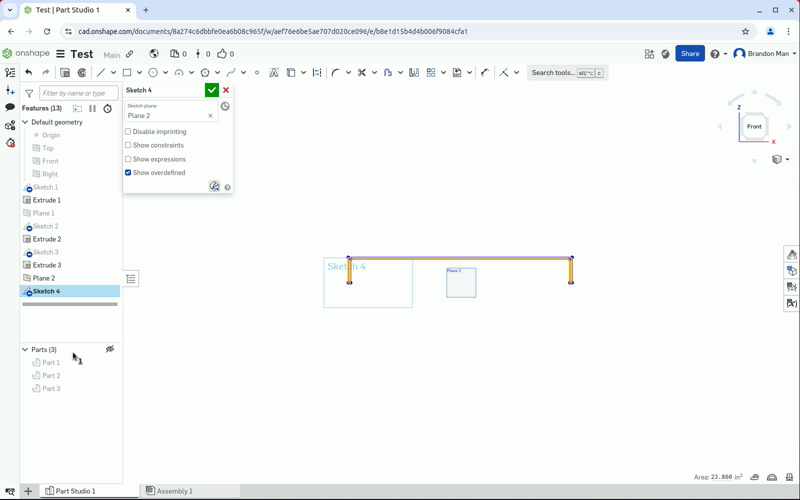
key(shift+y)
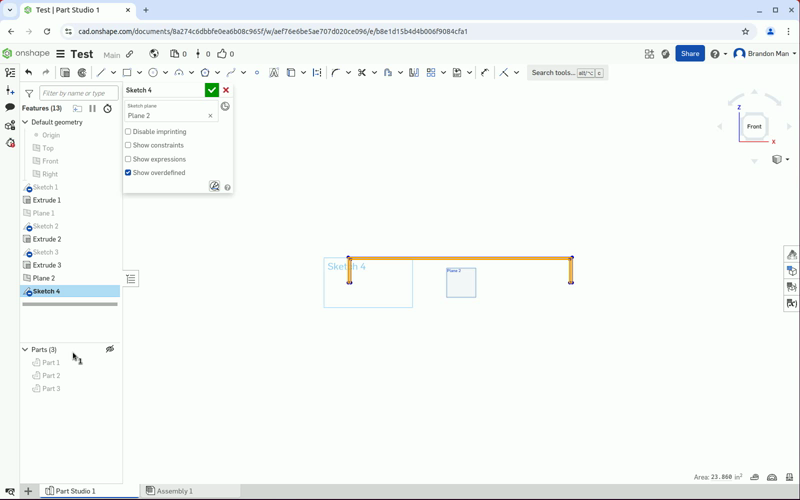
key(shift+e)
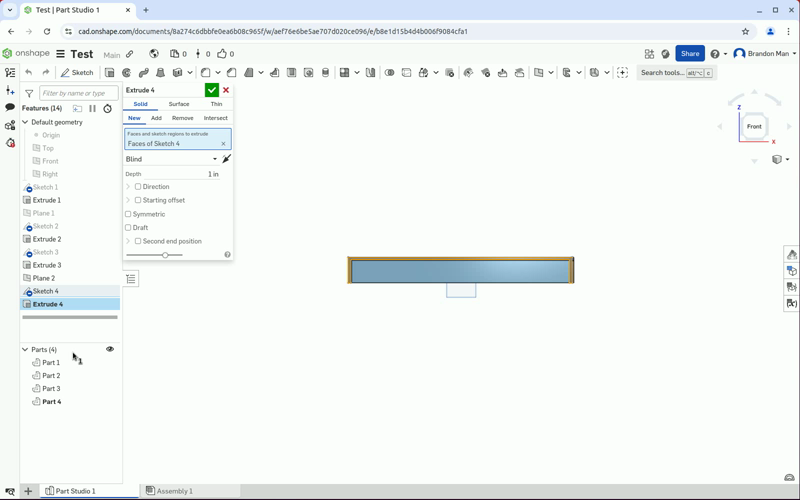
mouse_move(143, 106)
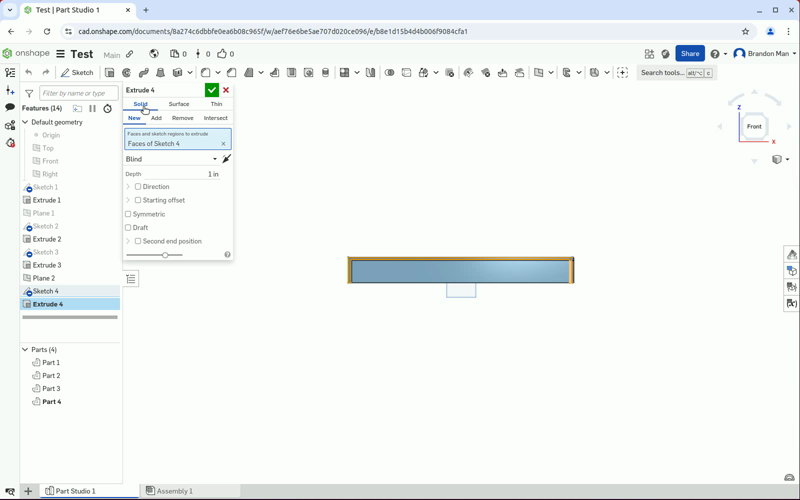
click(143, 106)
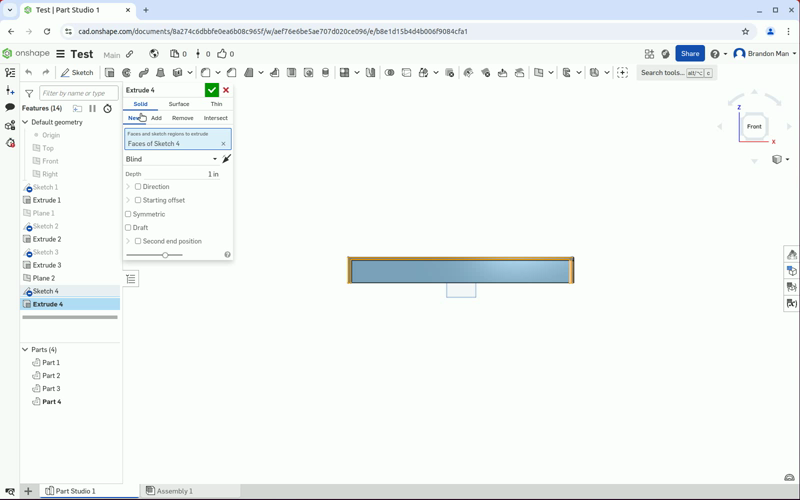
mouse_move(137, 120)
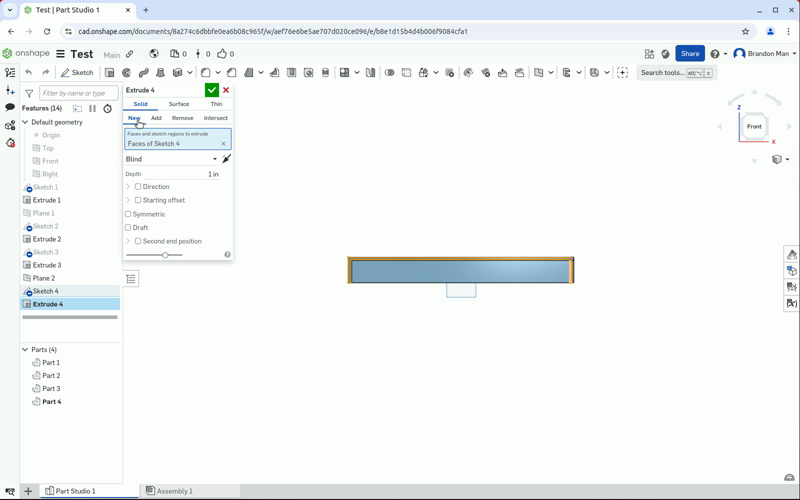
click(137, 120)
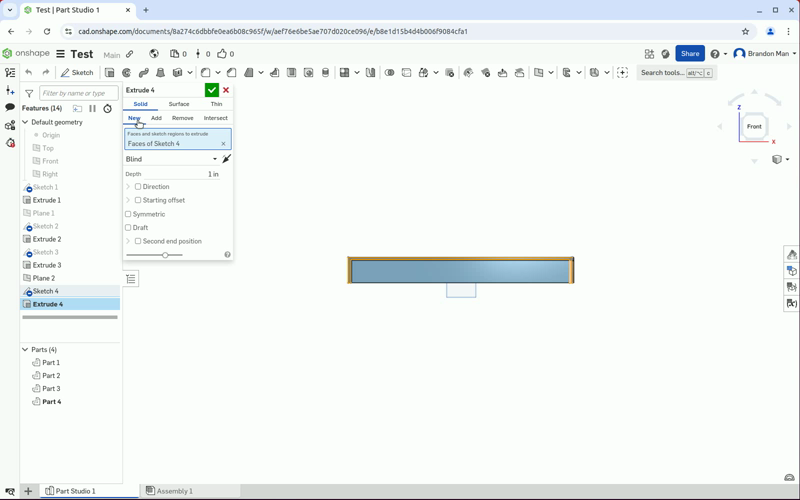
key(tab, 4)
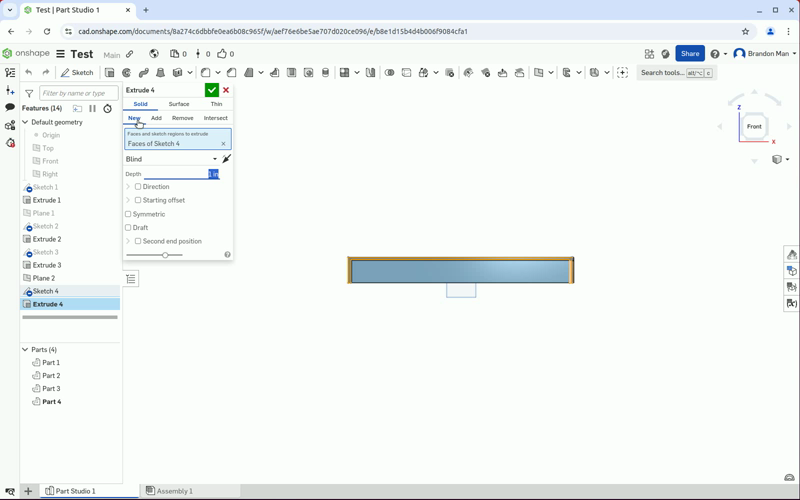
text(0.722)
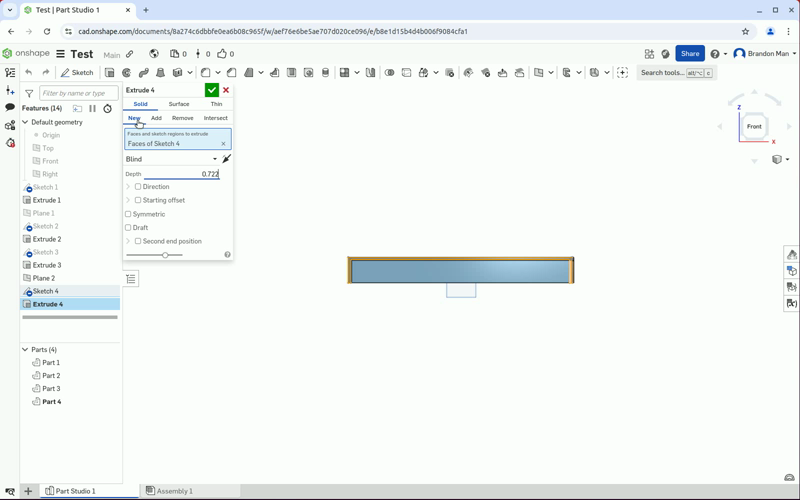
key(enter)
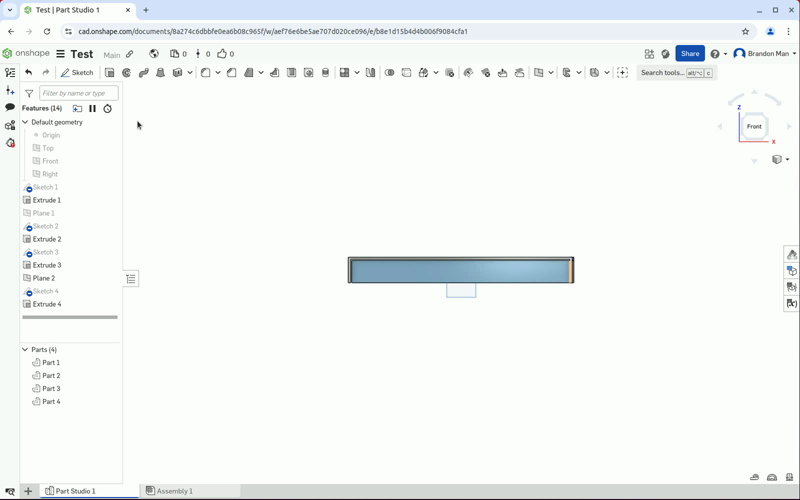
key(shift+h)
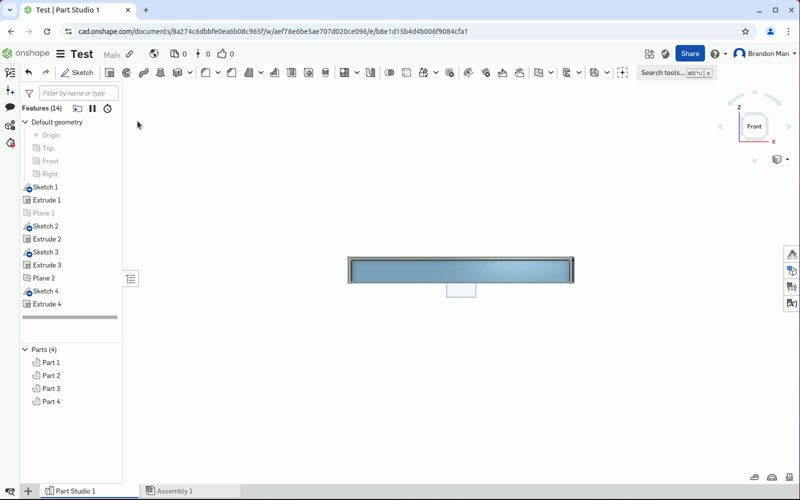
key(shift+h)
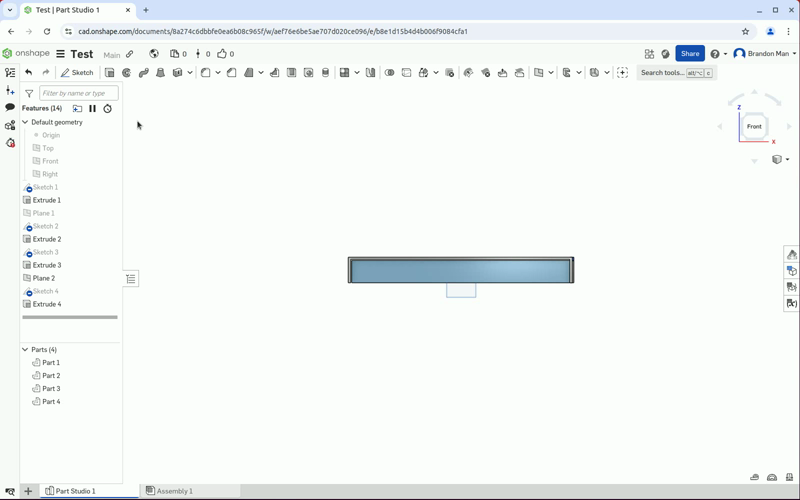
mouse_move(73, 189)
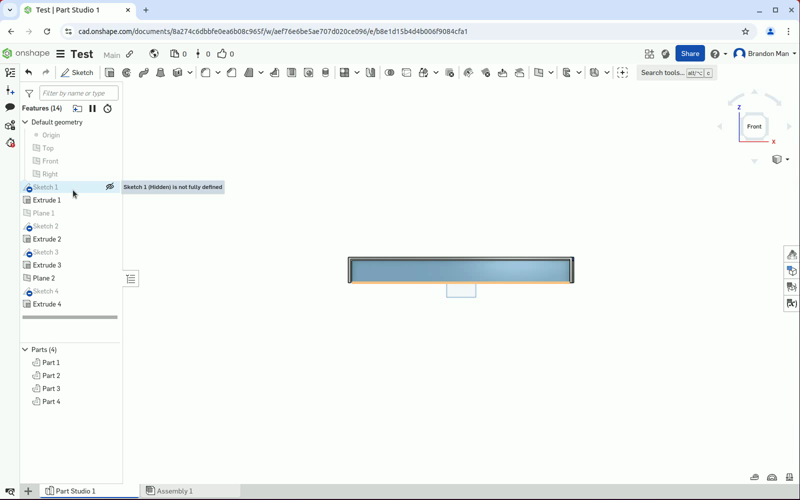
click(73, 189)
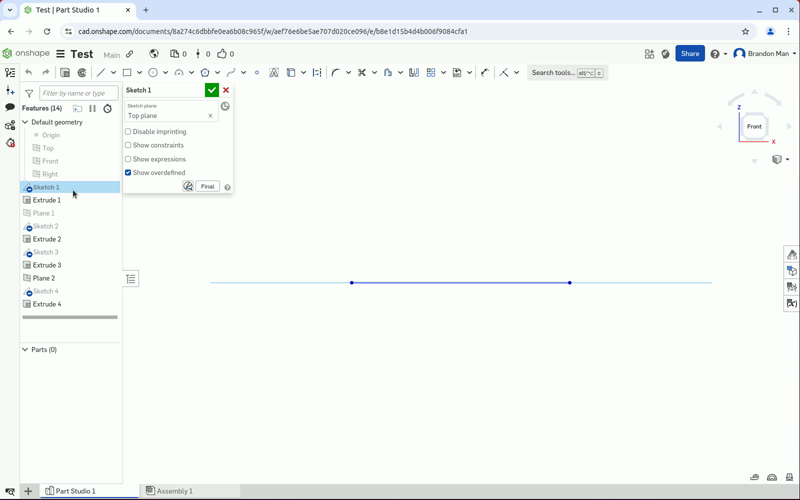
mouse_move(229, 92)
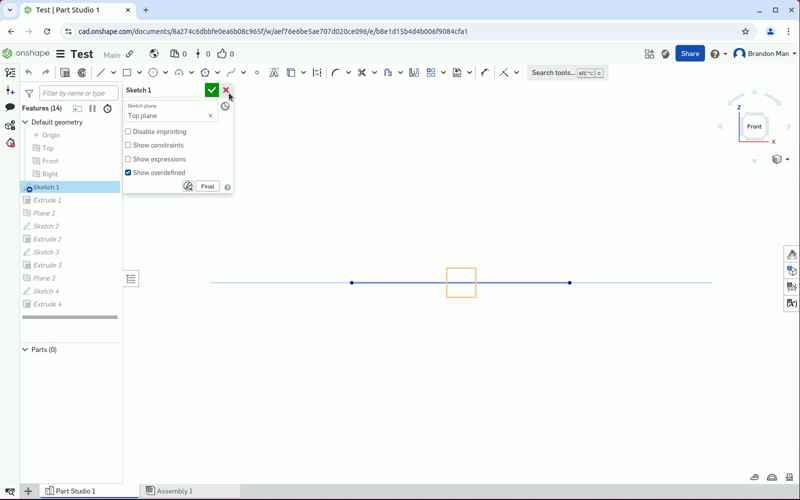
click(229, 92)
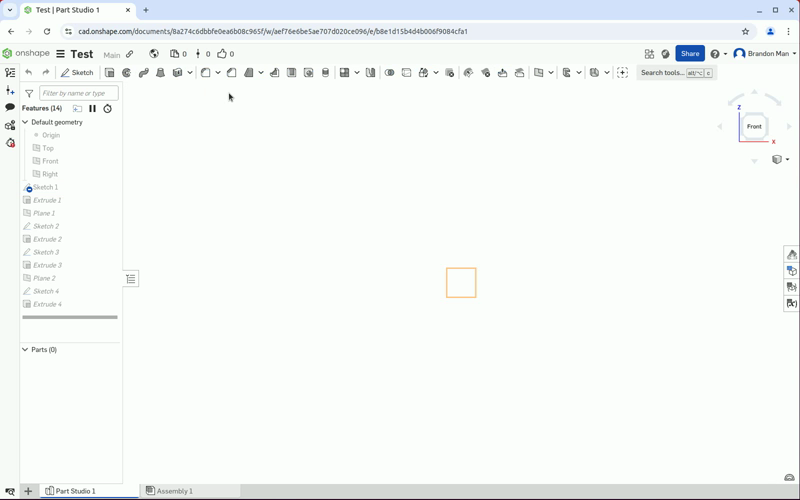
key(shift+s)
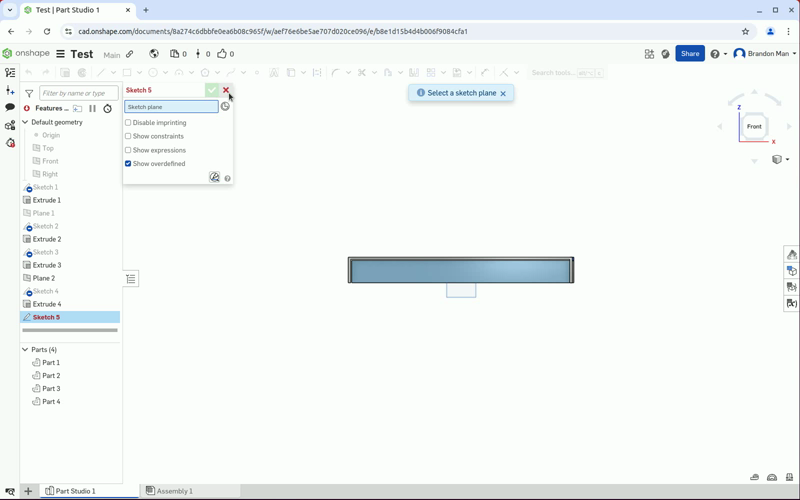
mouse_move(73, 280)
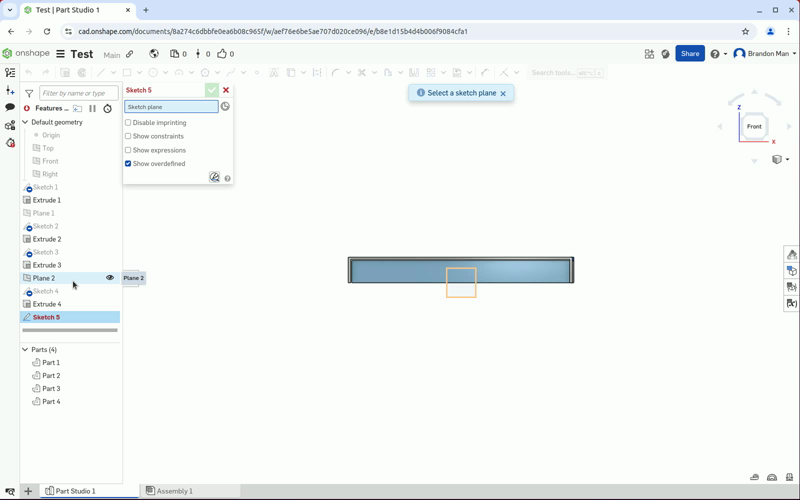
click(73, 280)
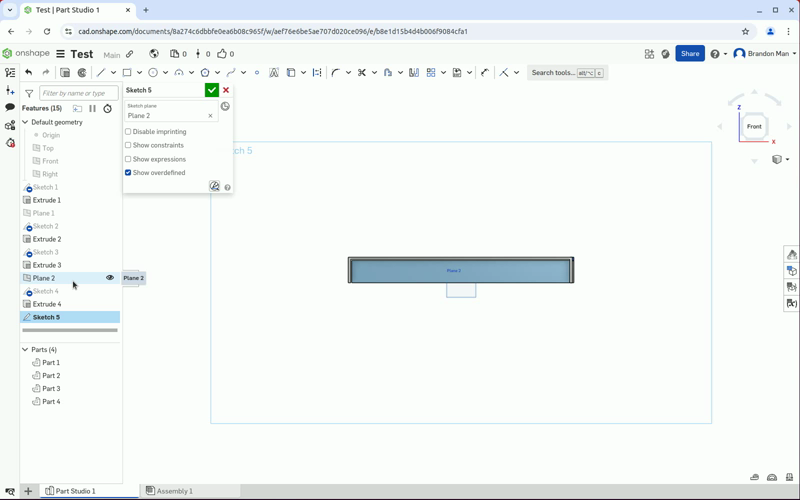
mouse_move(73, 352)
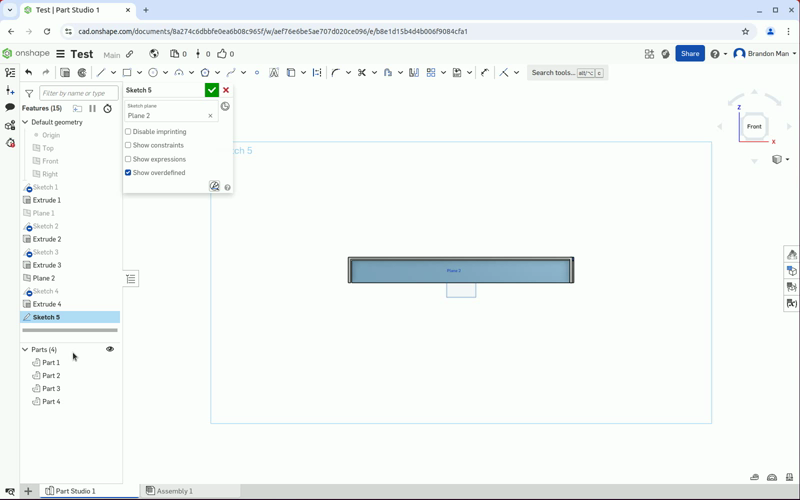
key(y)
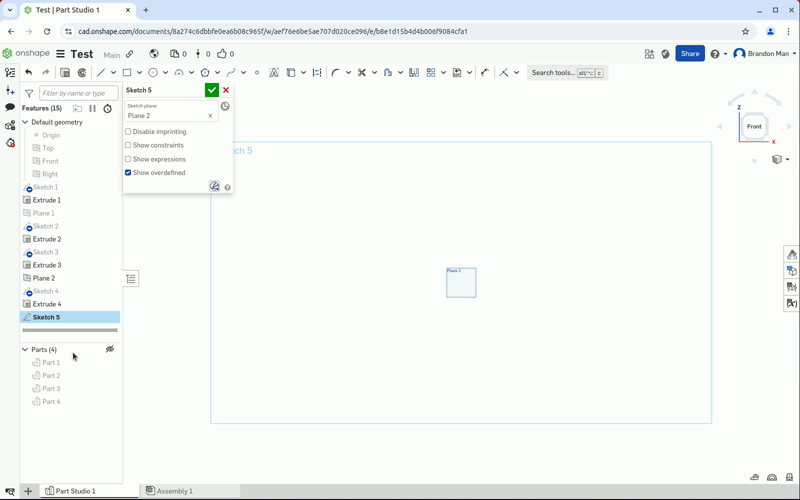
key(l)
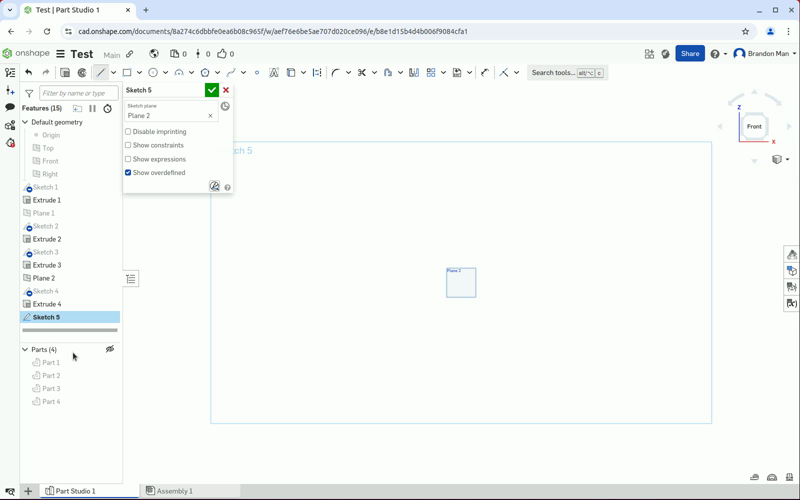
key_down(shift)
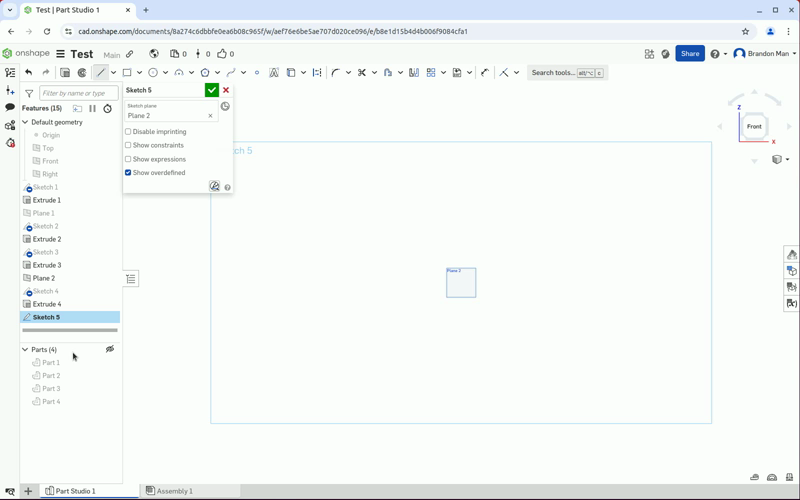
mouse_move(351, 282)
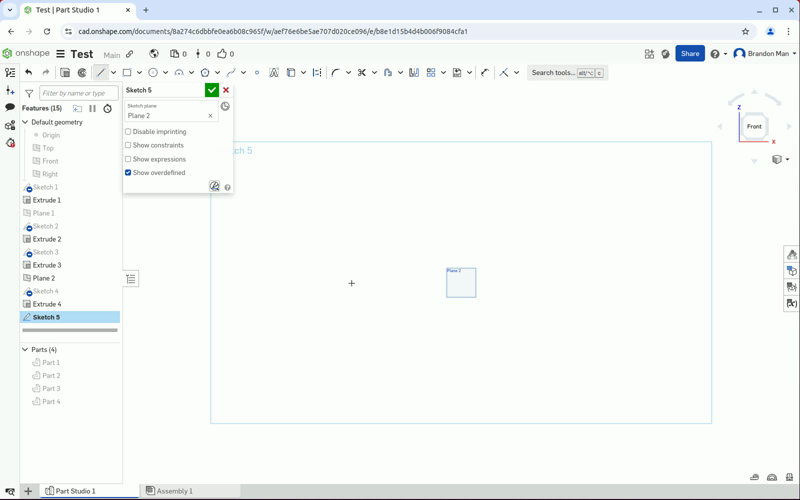
click(351, 282)
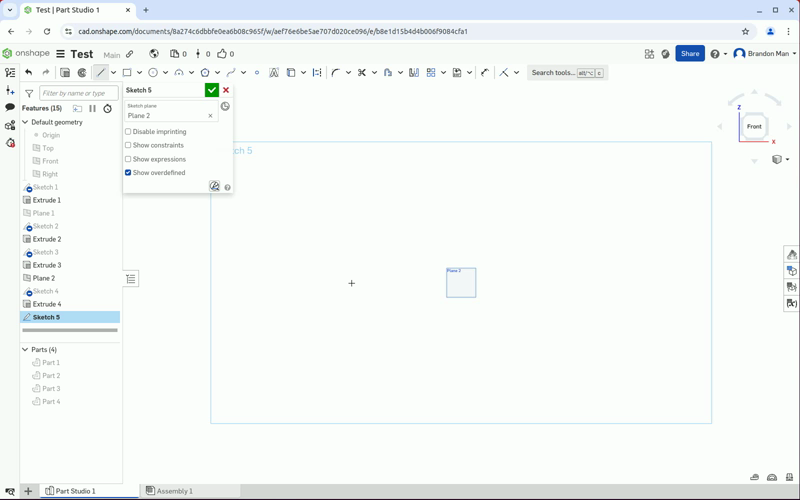
key_up(shift)
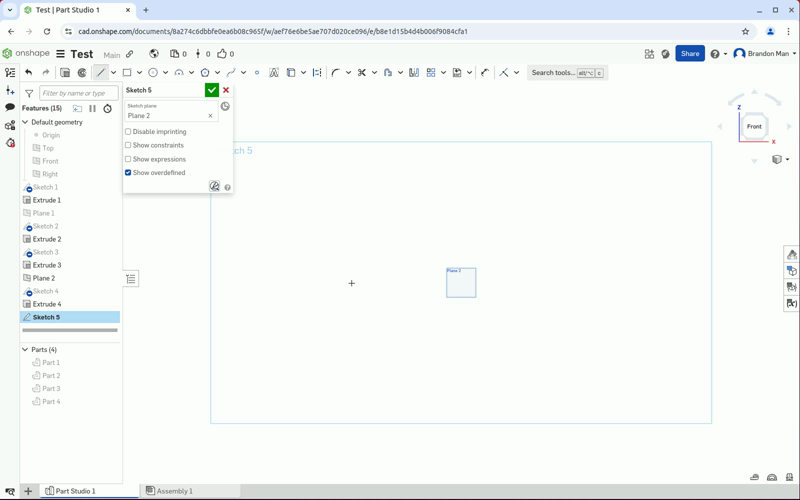
key_down(shift)
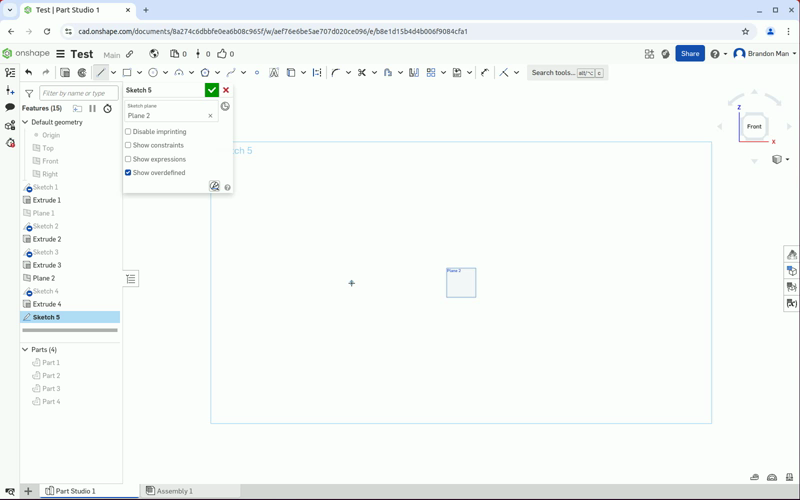
mouse_move(569, 282)
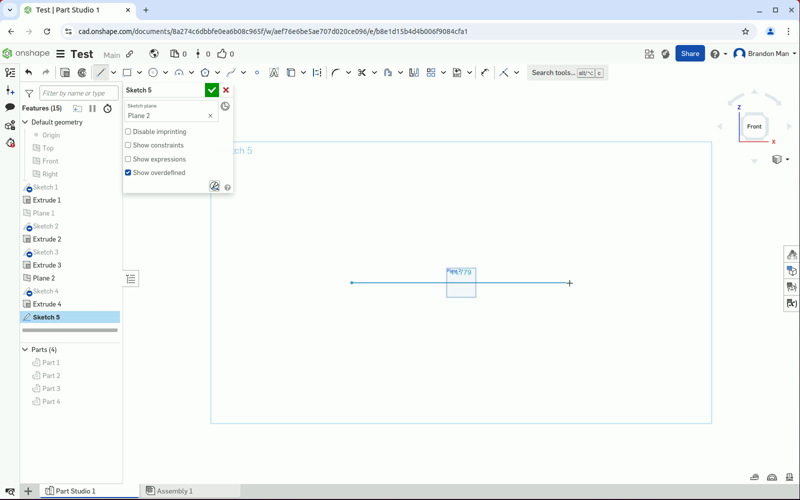
click(569, 282)
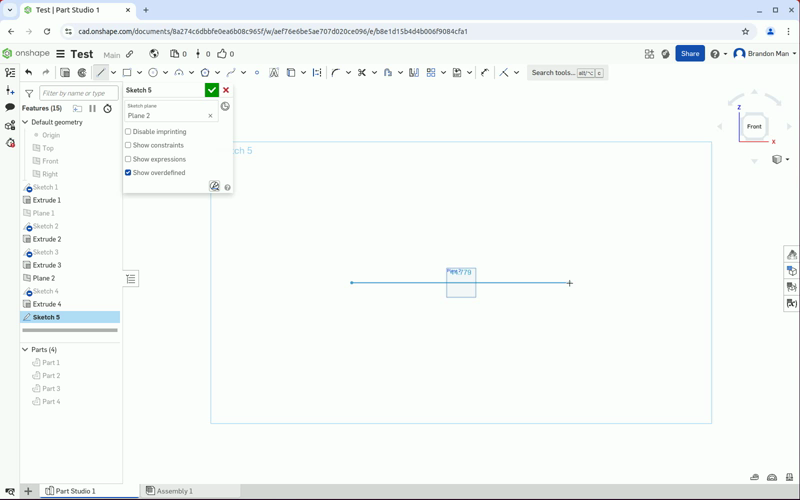
key_up(shift)
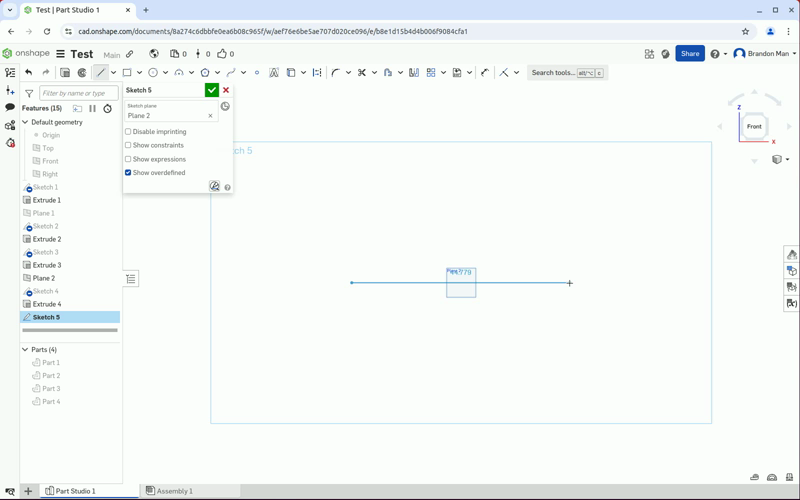
key_down(shift)
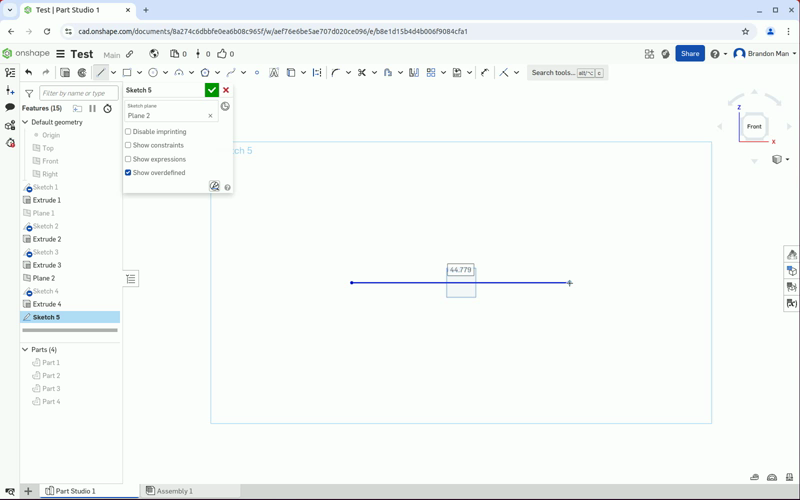
mouse_move(589, 282)
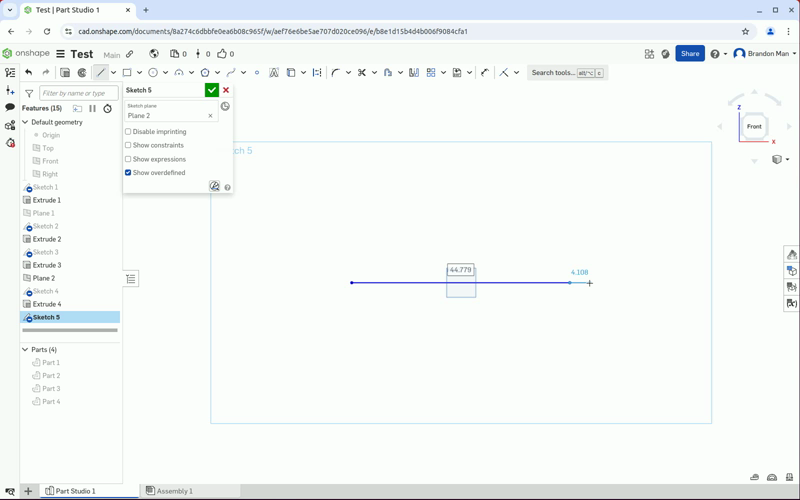
mouse_move(569, 260)
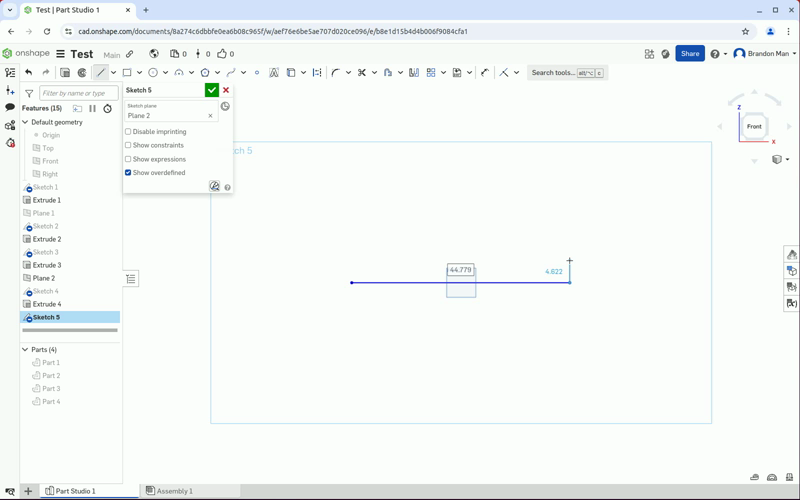
click(569, 260)
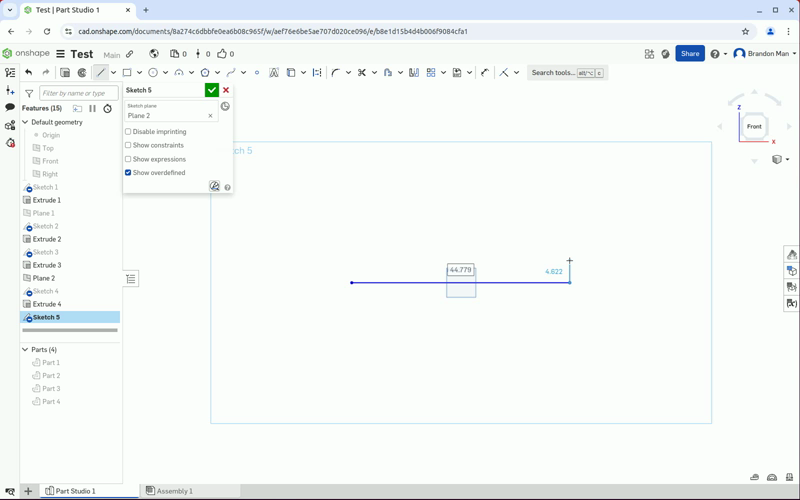
key_up(shift)
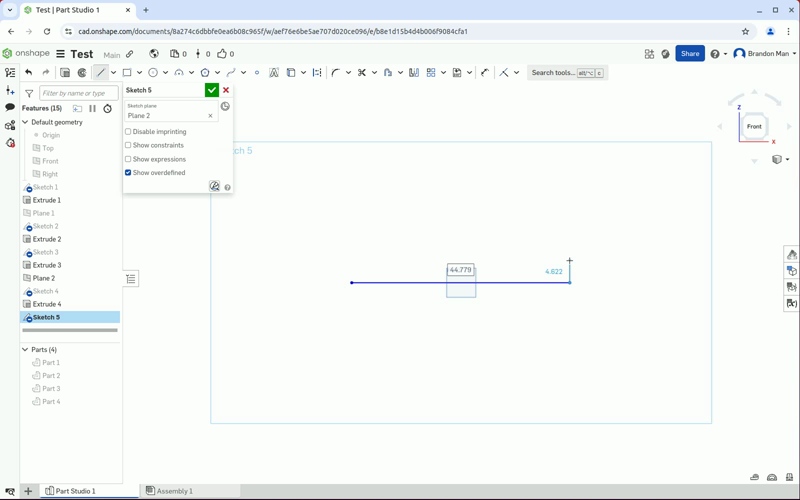
key_down(shift)
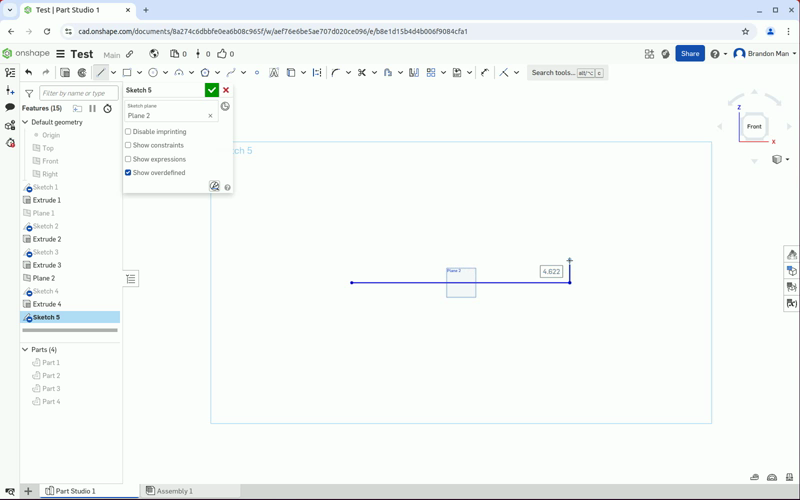
mouse_move(351, 260)
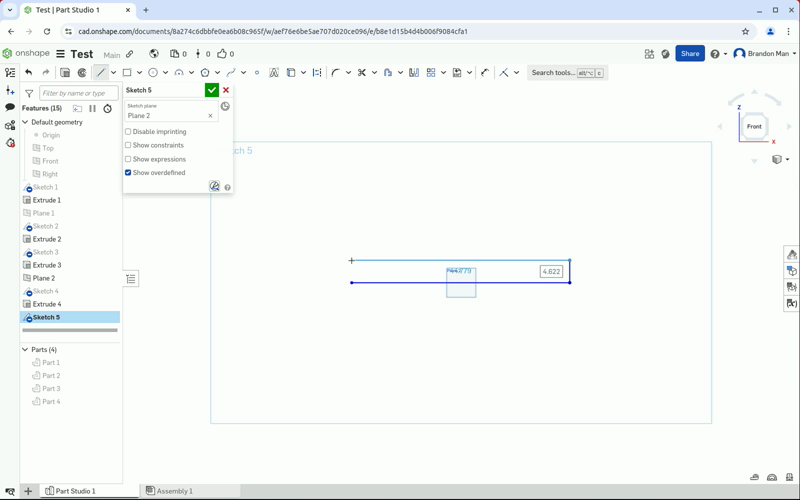
click(351, 260)
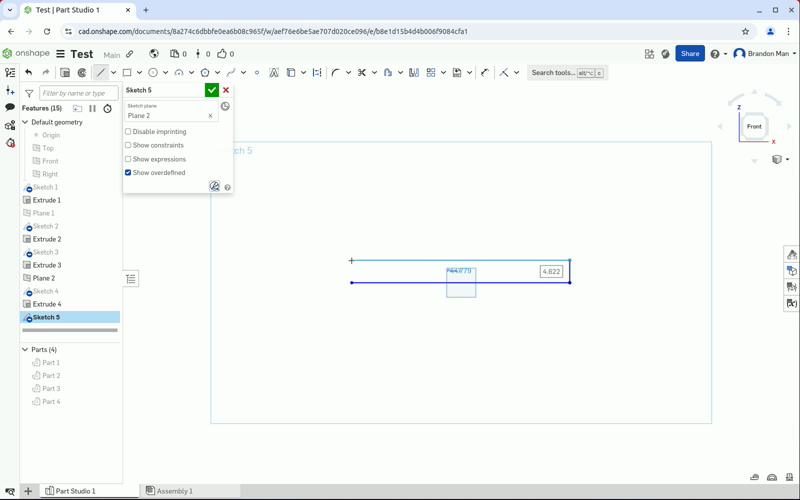
key_up(shift)
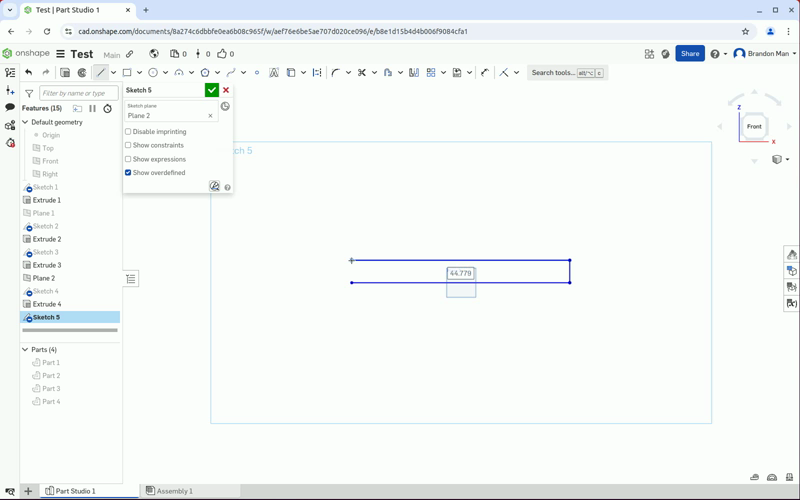
mouse_move(381, 260)
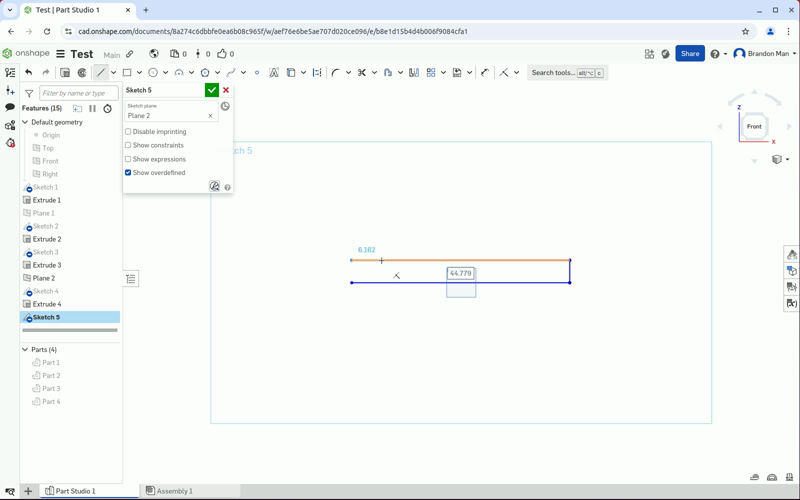
key_down(shift)
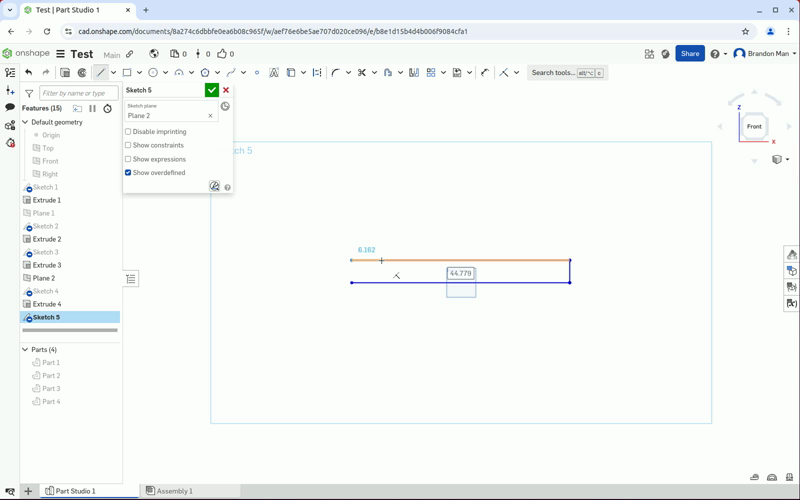
mouse_move(351, 282)
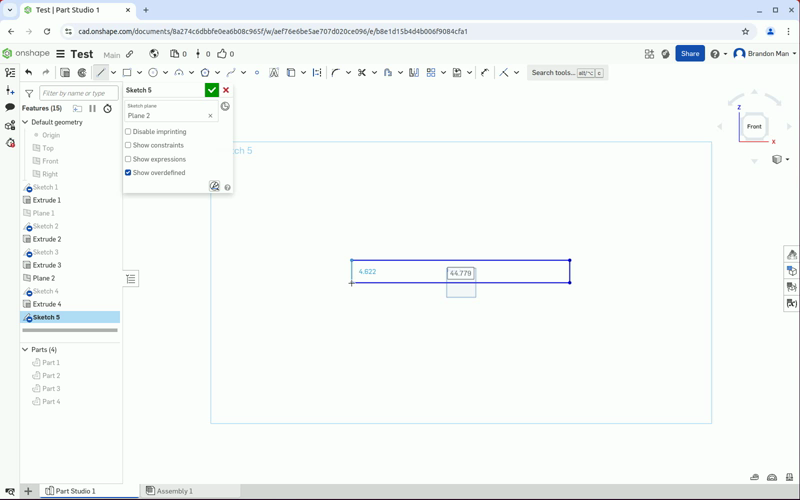
key_up(shift)
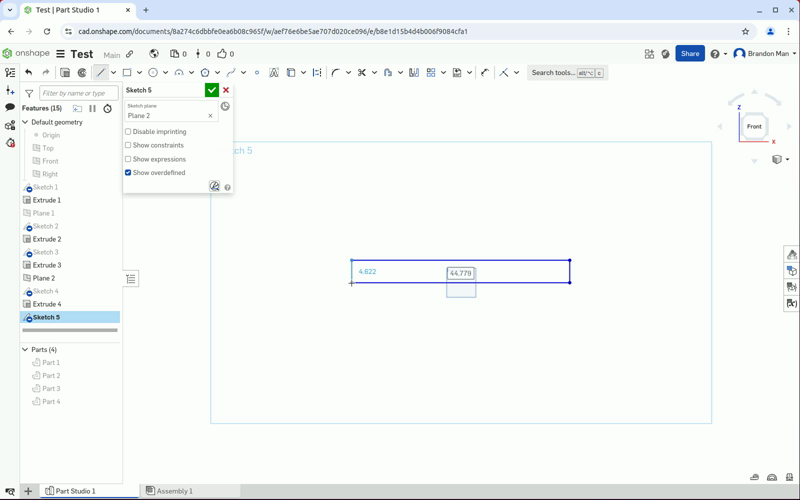
click(351, 282)
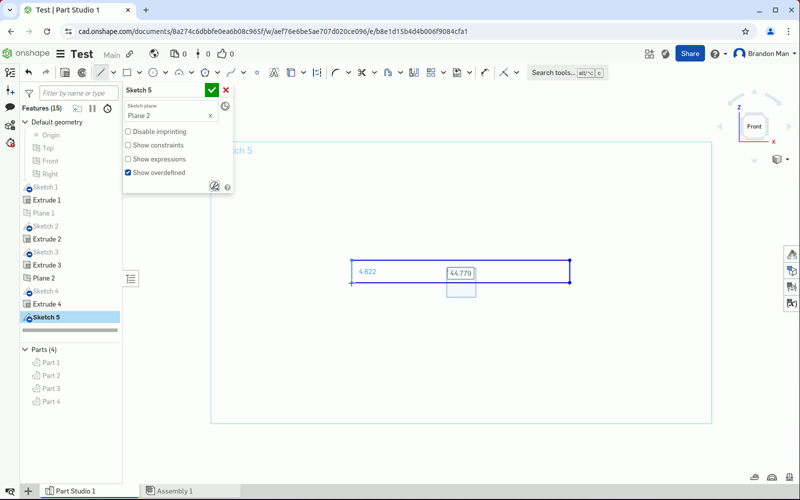
key(esc)
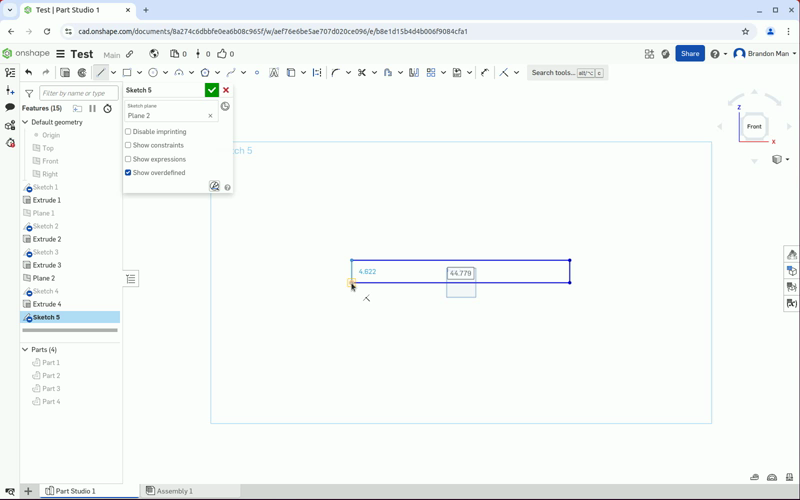
mouse_move(357, 265)
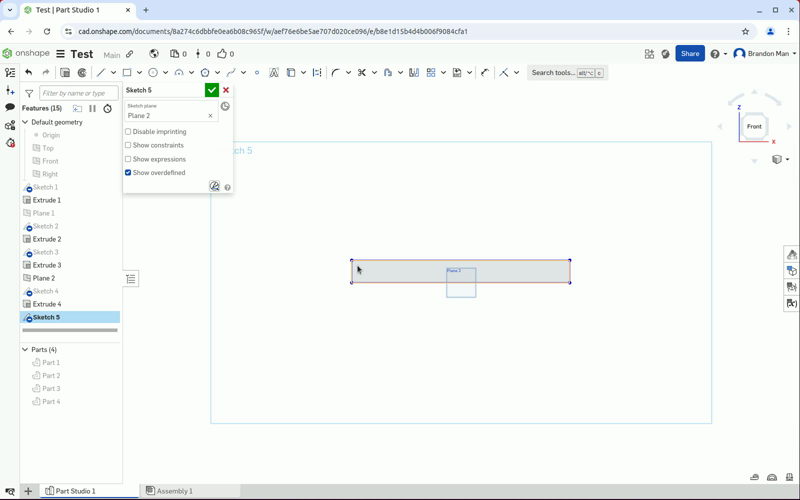
click(357, 265)
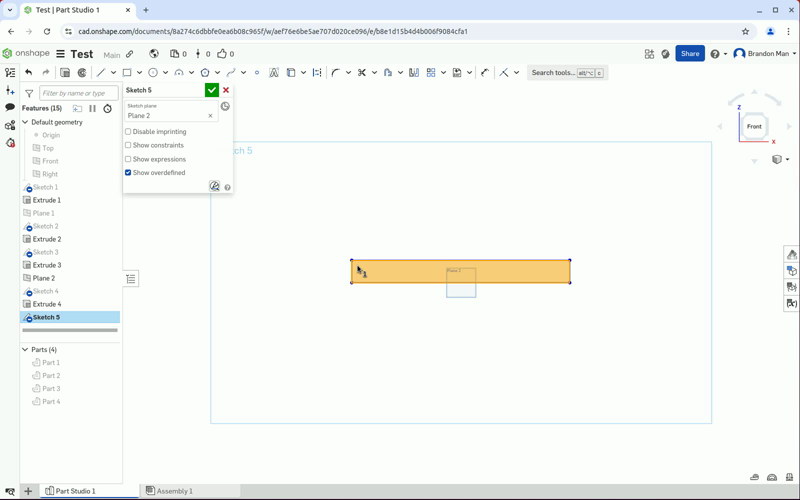
mouse_move(73, 352)
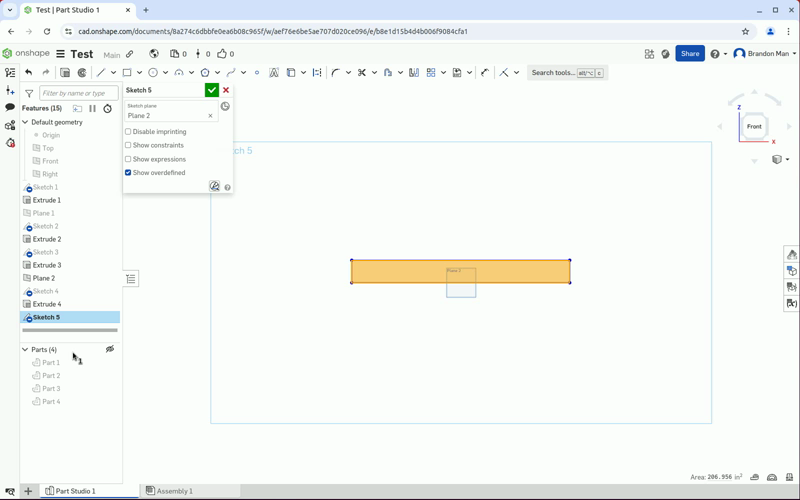
key(shift+y)
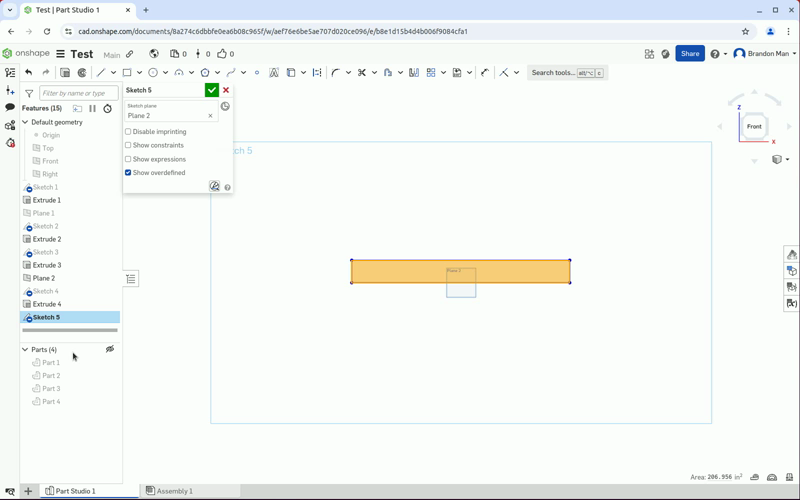
key(shift+e)
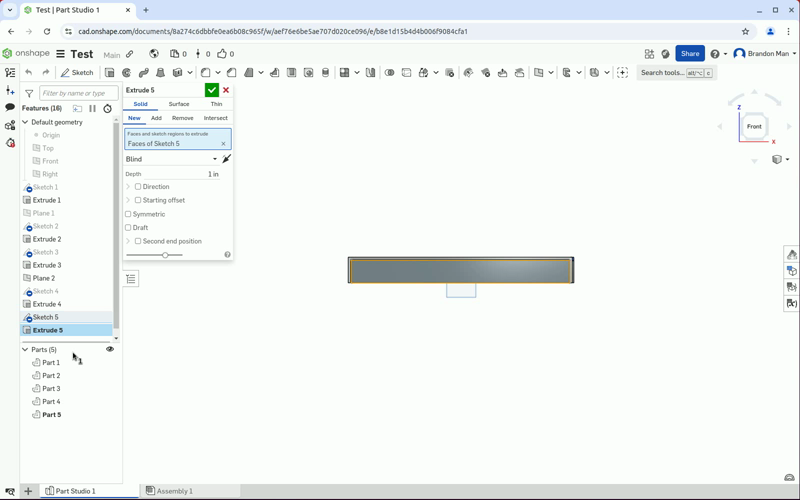
mouse_move(143, 106)
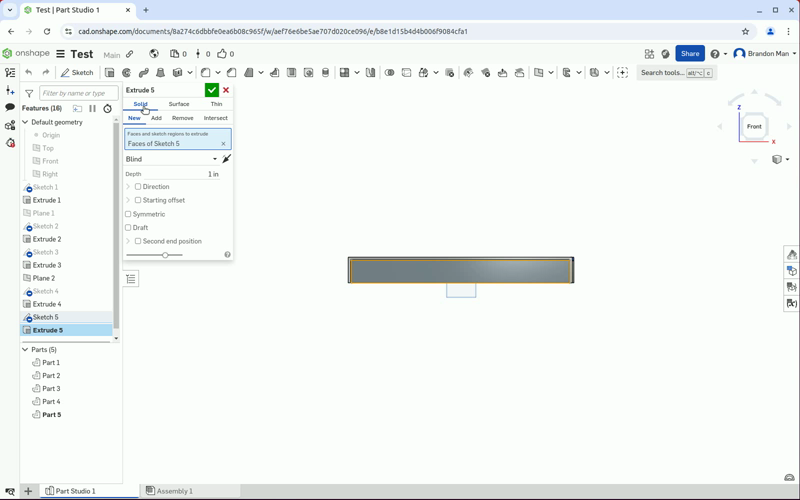
click(143, 106)
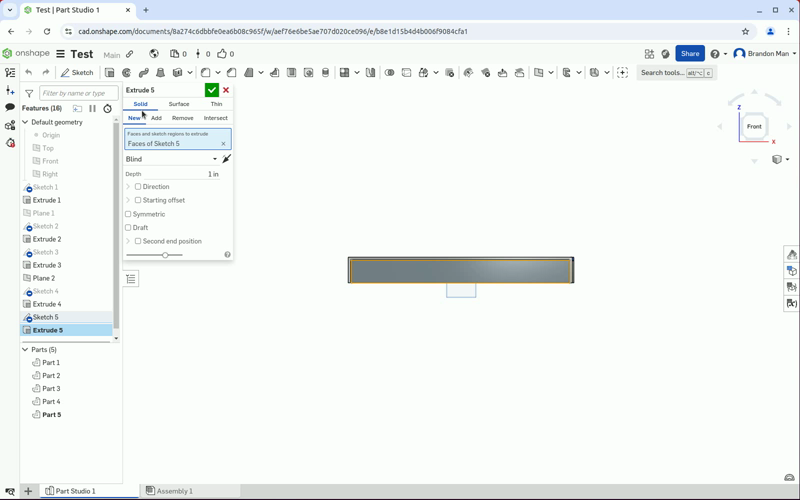
mouse_move(137, 120)
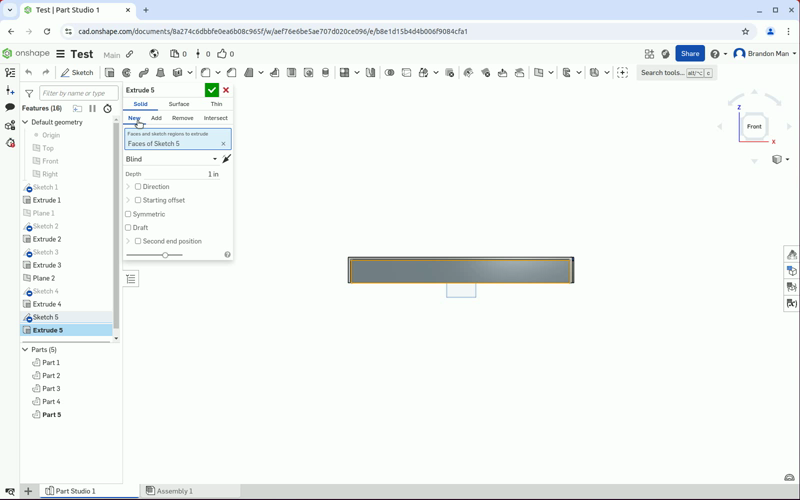
click(137, 120)
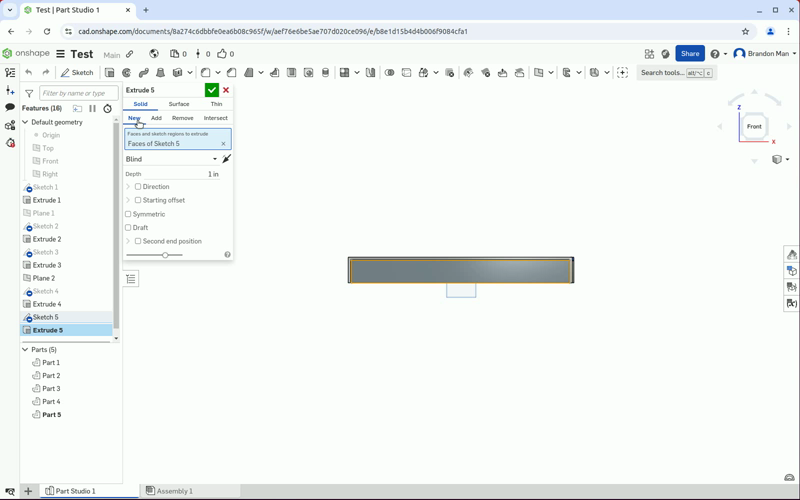
key(tab, 4)
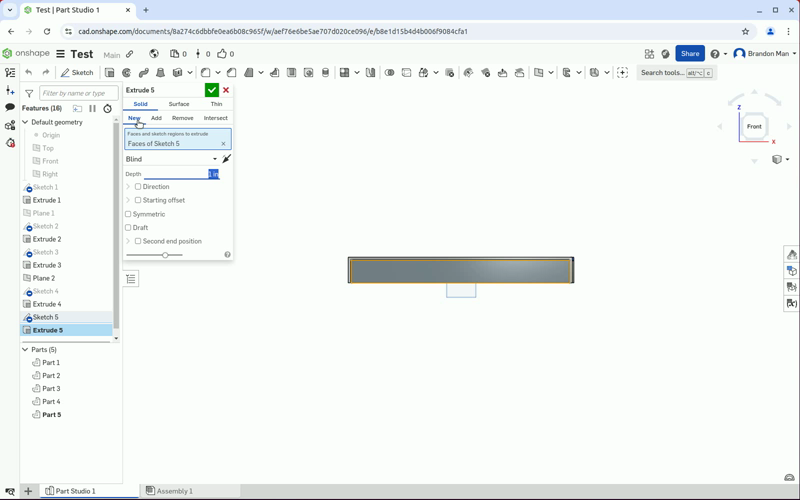
text(0.722)
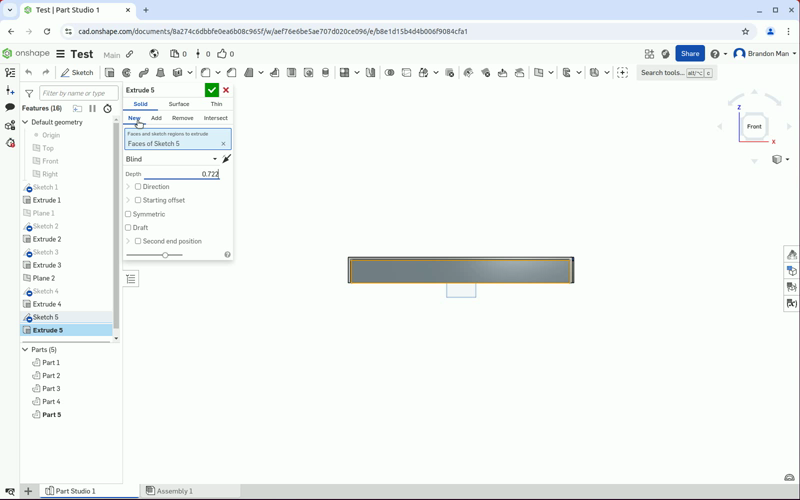
key(enter)
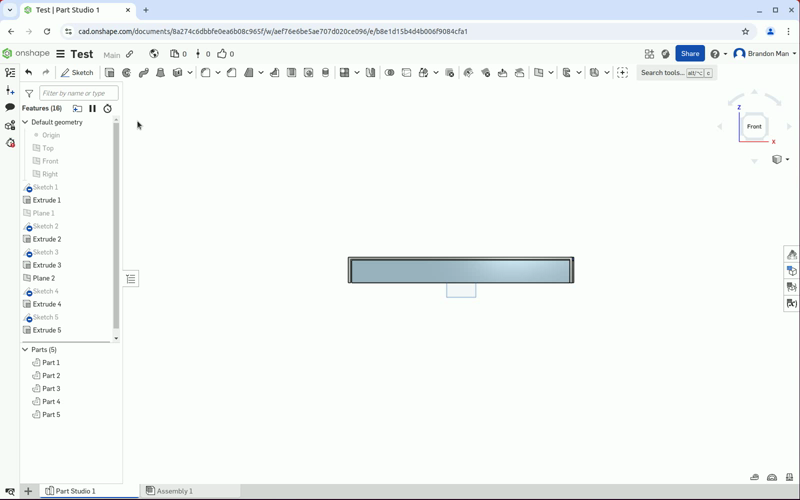
key(shift+h)
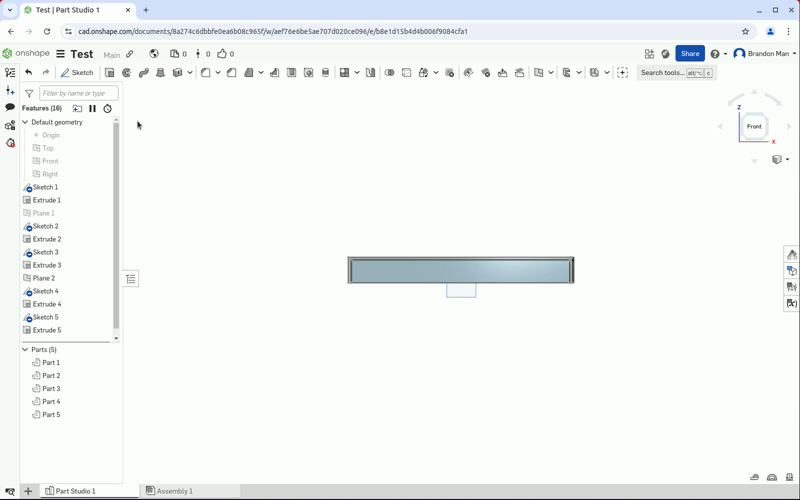
key(shift+h)
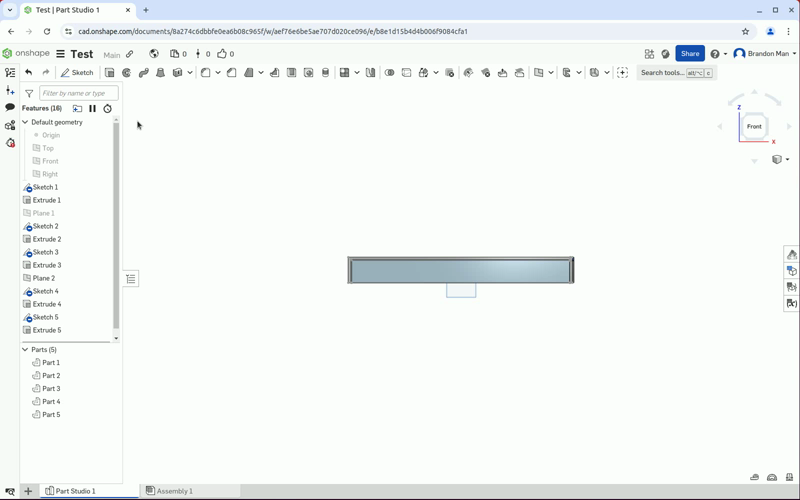
key(shift+7)
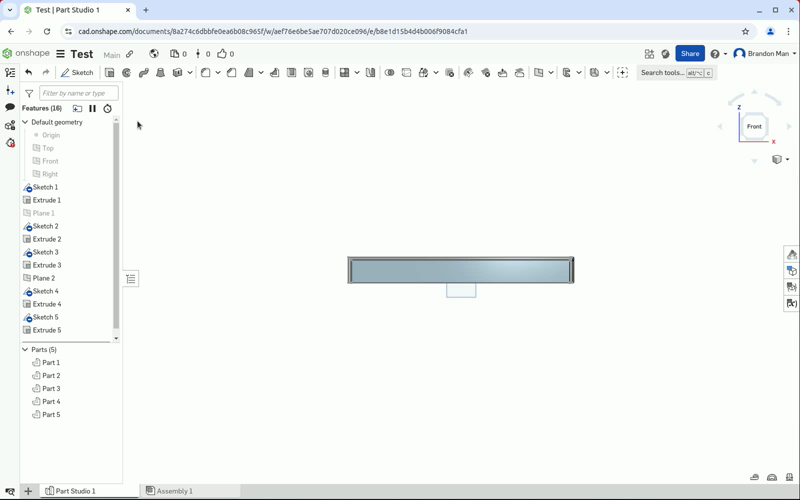
key(left, 2)
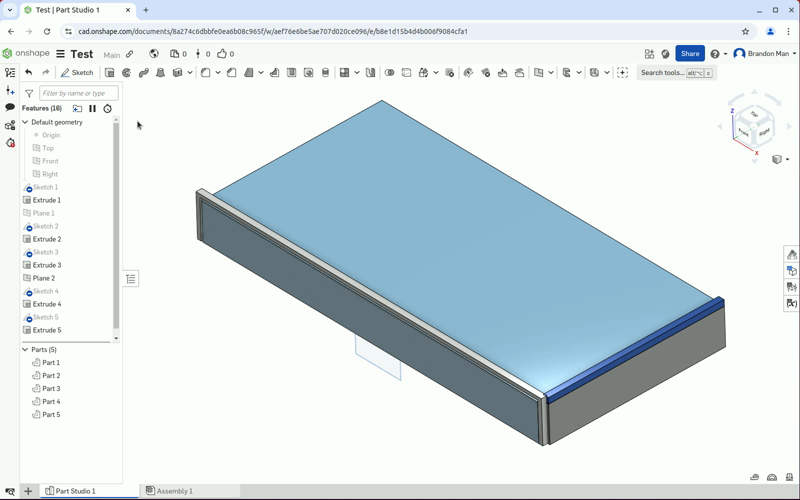
key(down, 2)
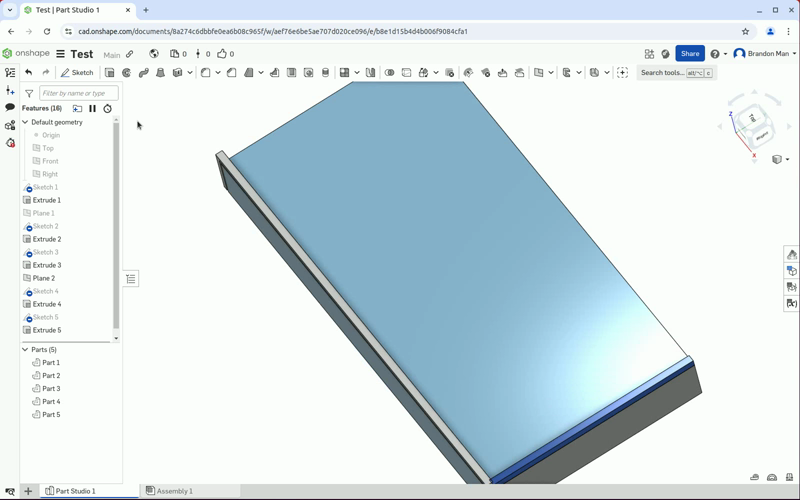
key(up, 2)
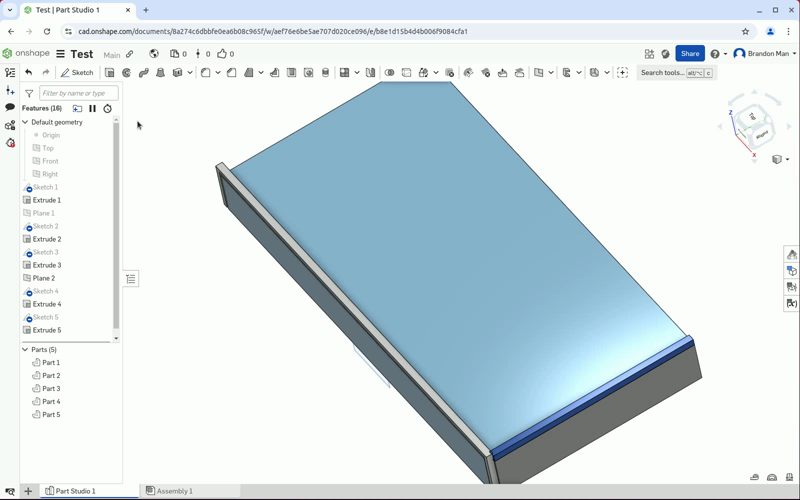
key(right, 2)
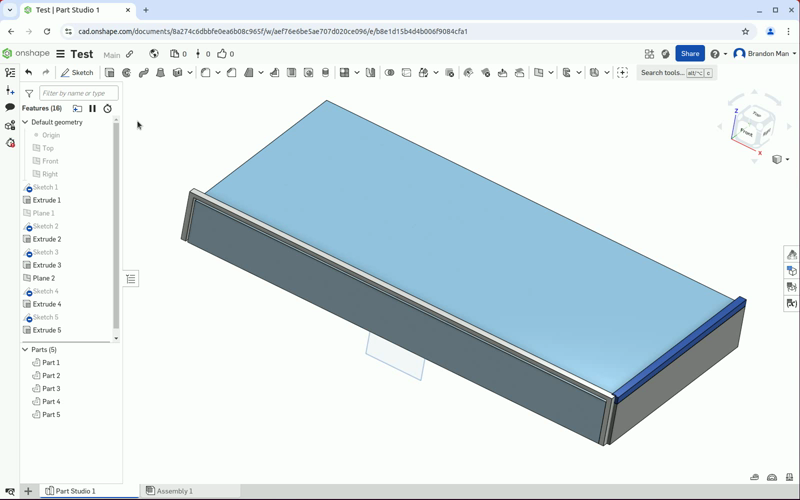
mouse_move(69, 189)
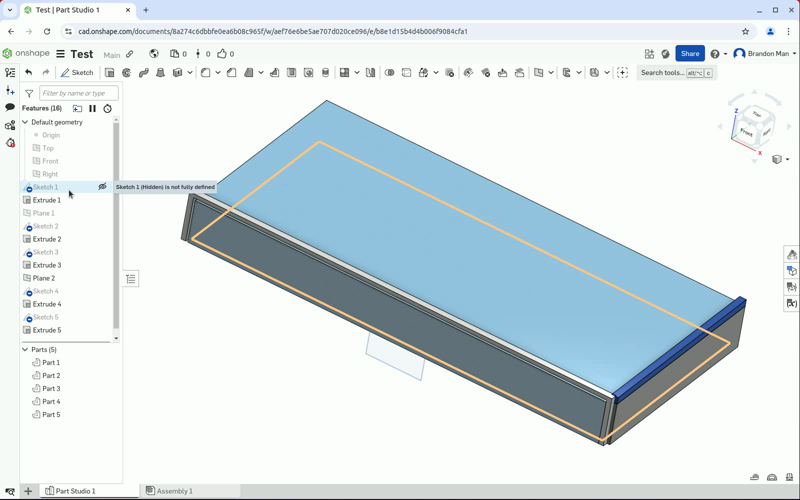
click(69, 189)